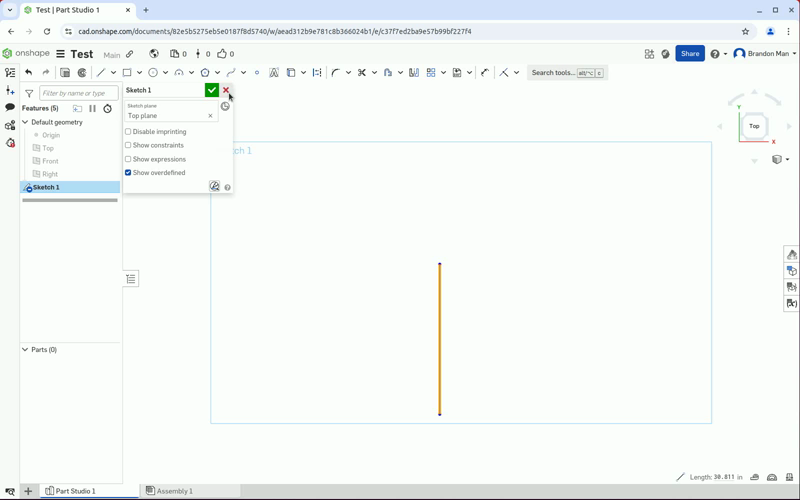
key(shift+h)
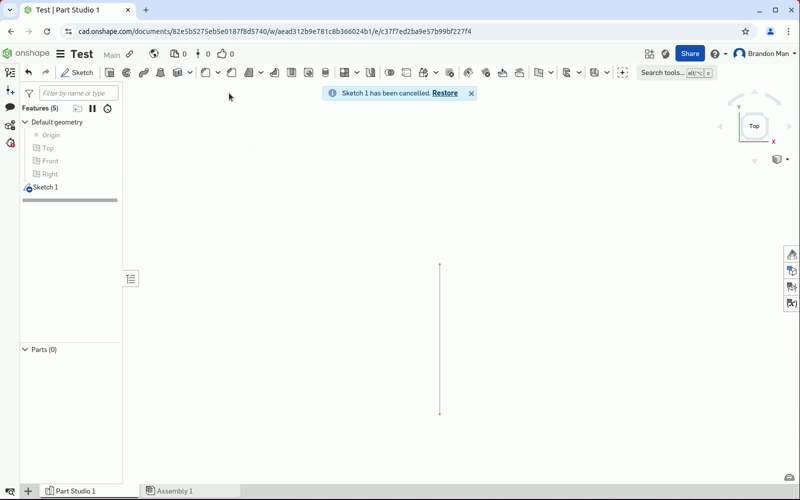
key(shift+s)
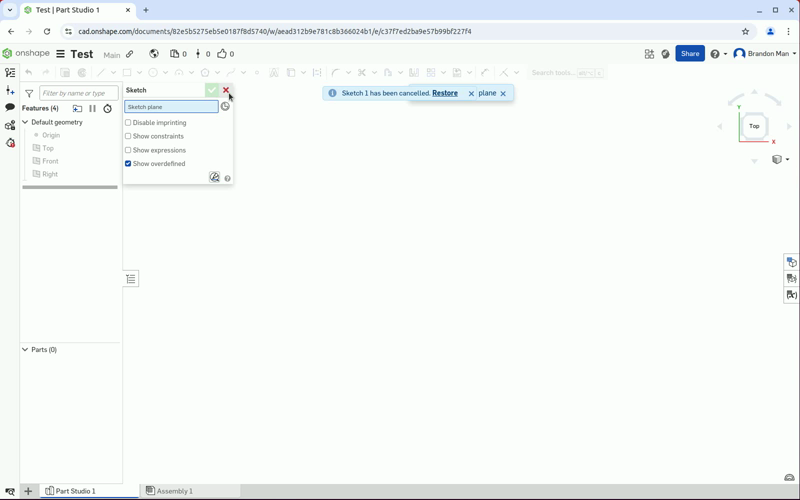
mouse_move(73, 150)
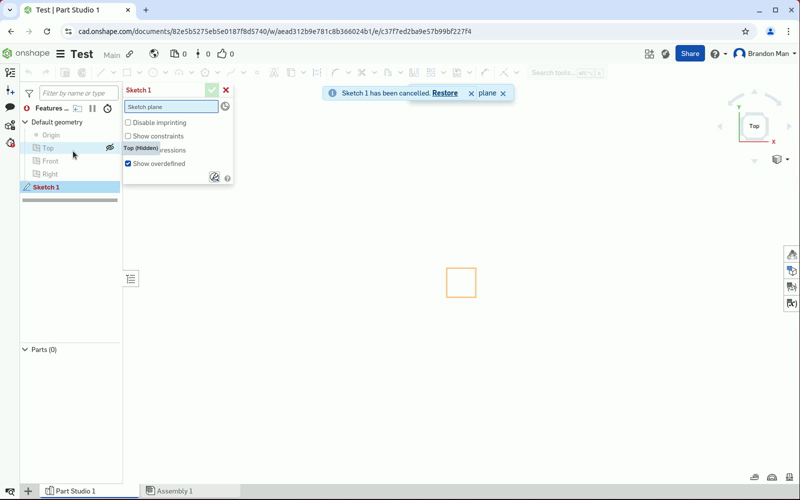
click(73, 150)
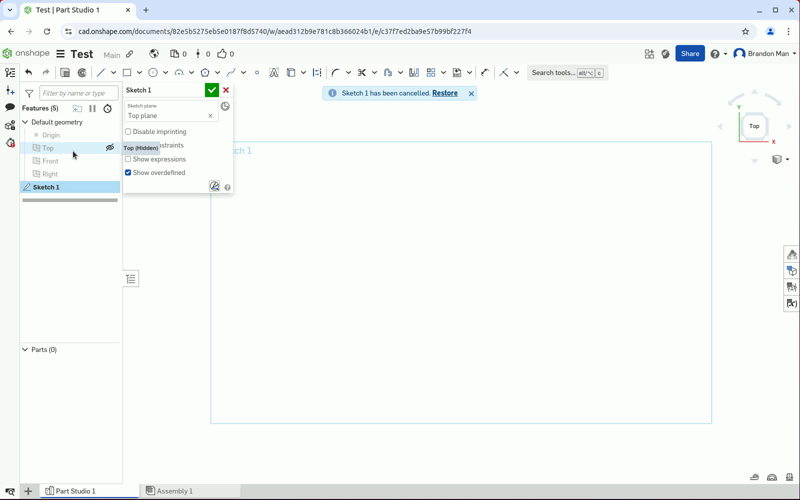
mouse_move(73, 352)
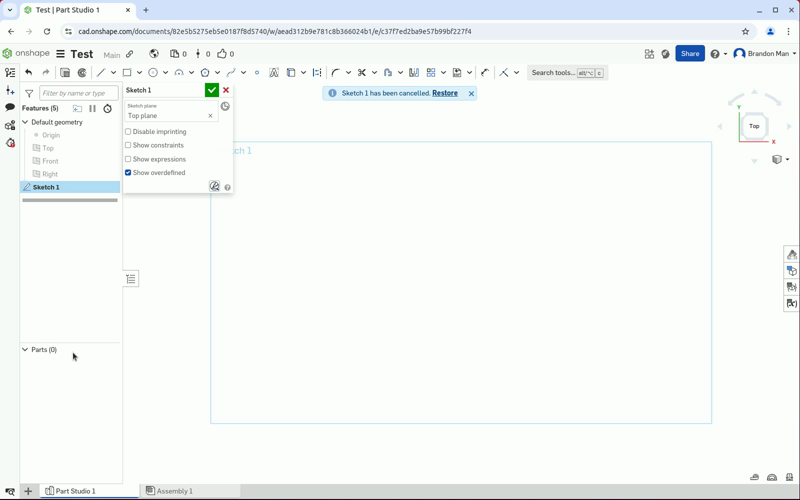
key(y)
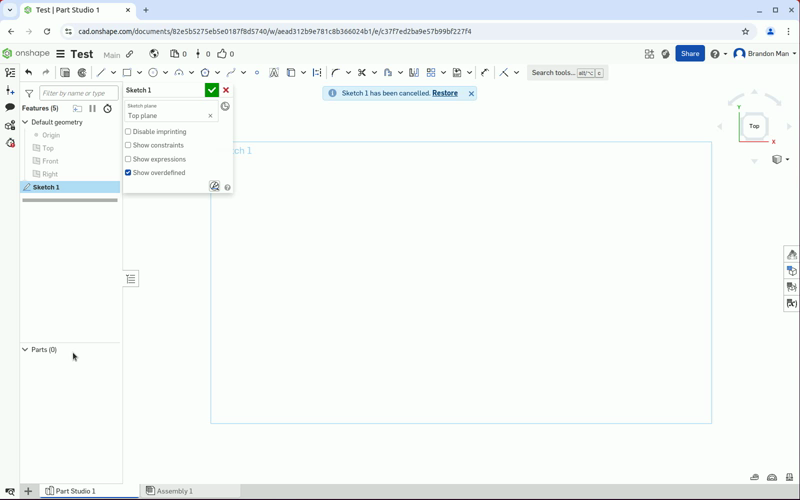
key(a)
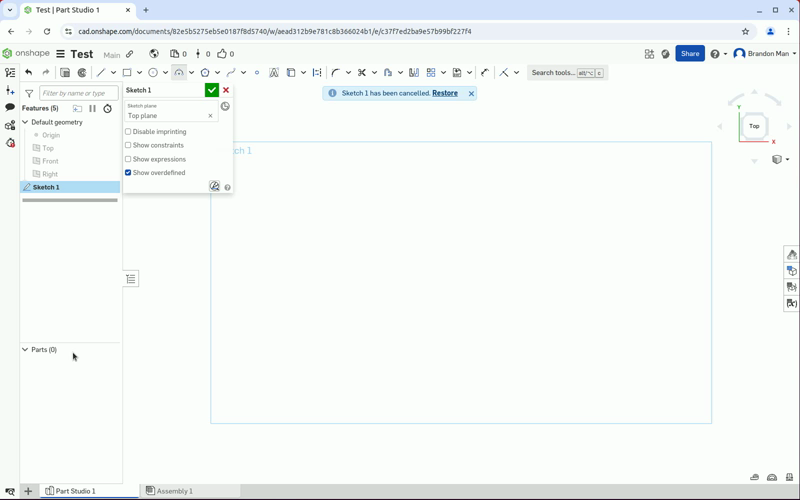
key_down(shift)
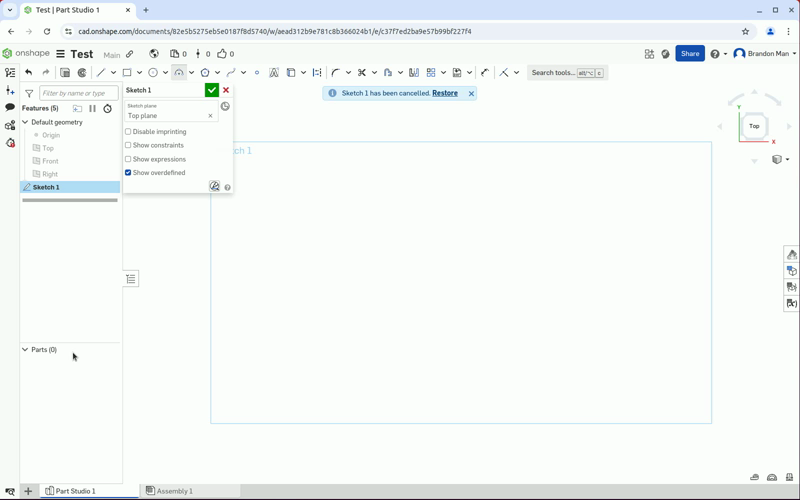
mouse_move(485, 393)
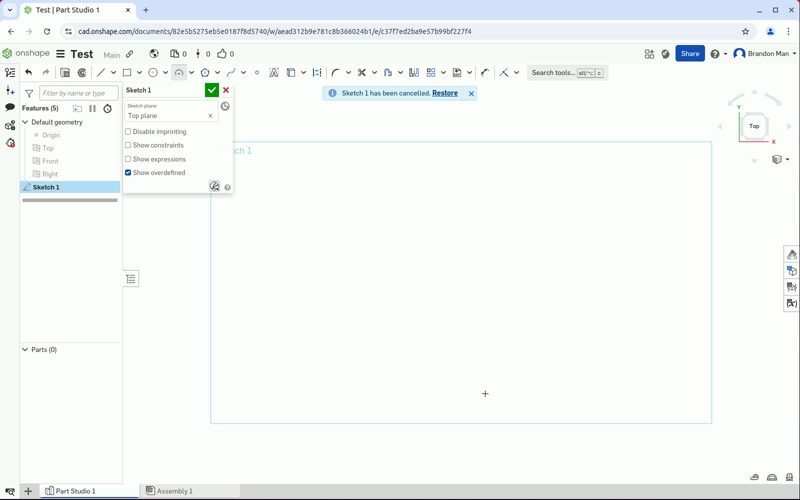
click(485, 393)
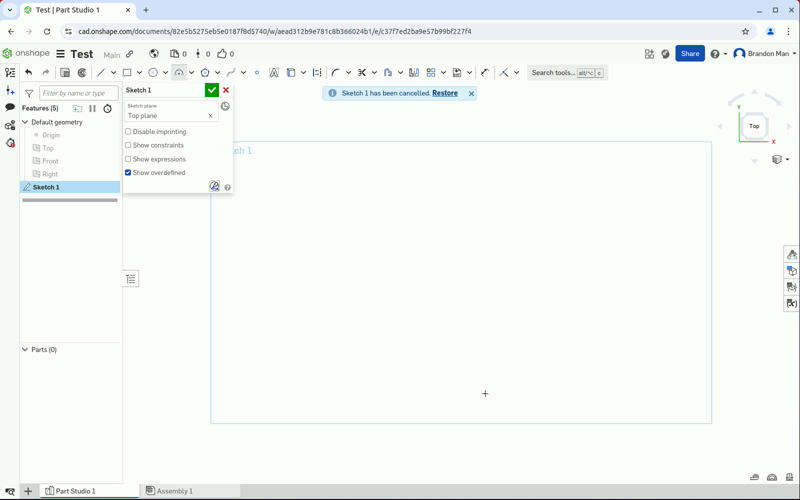
key_up(shift)
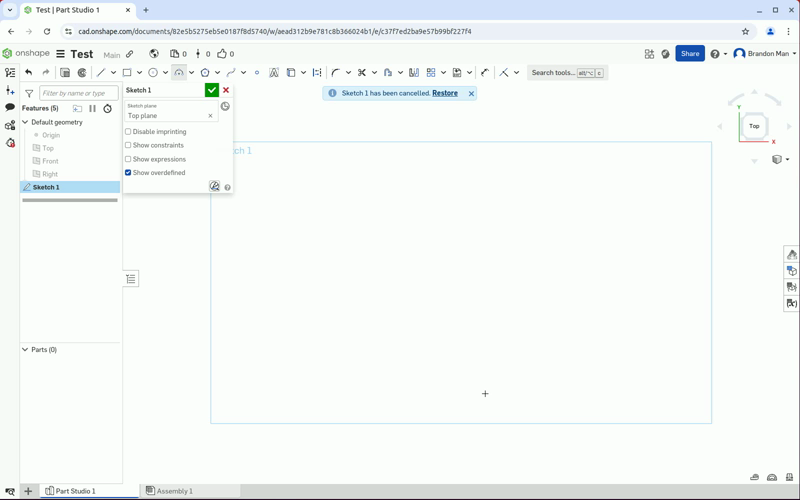
key_down(shift)
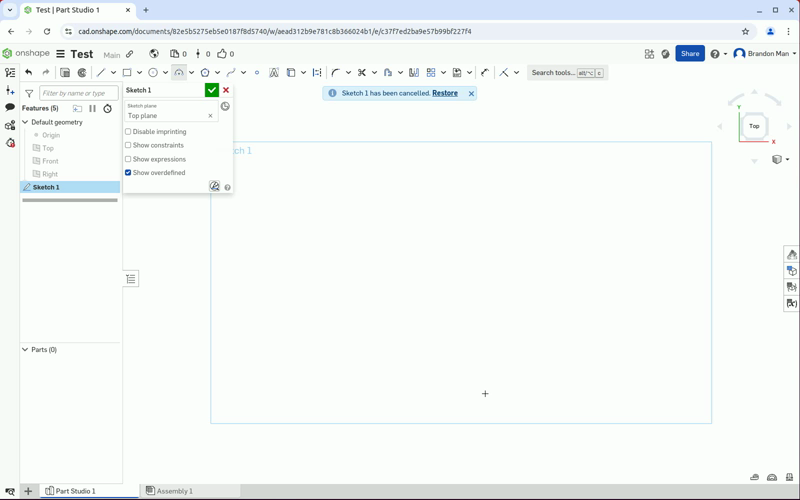
mouse_move(540, 362)
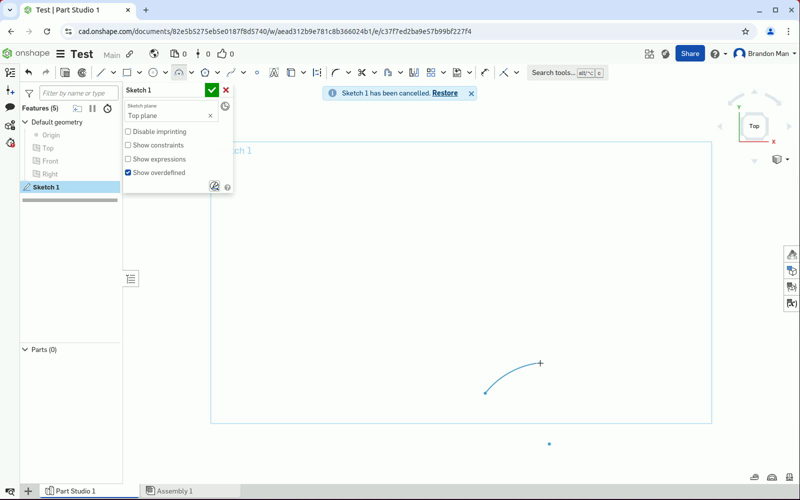
click(540, 362)
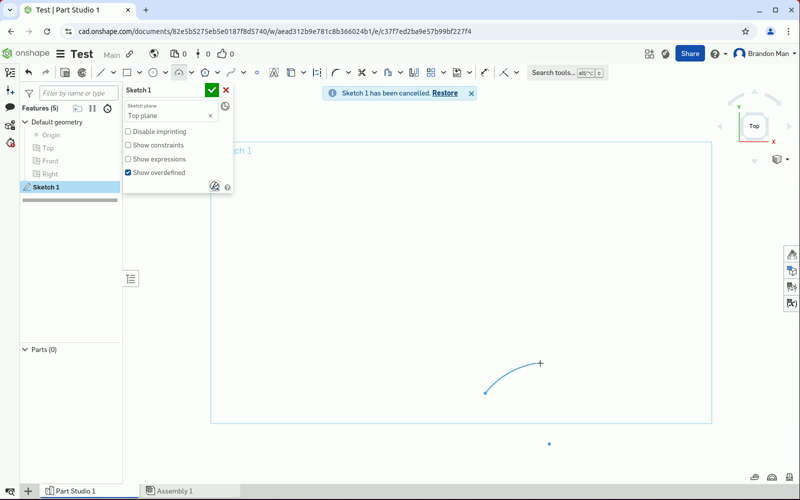
mouse_move(514, 381)
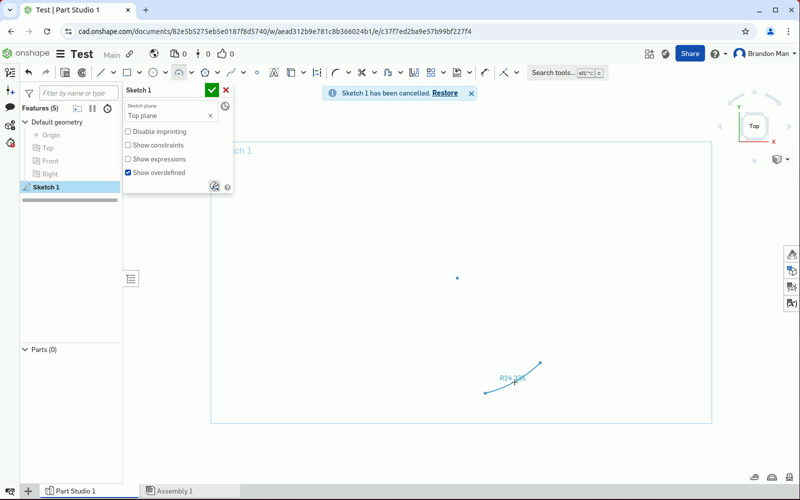
click(514, 381)
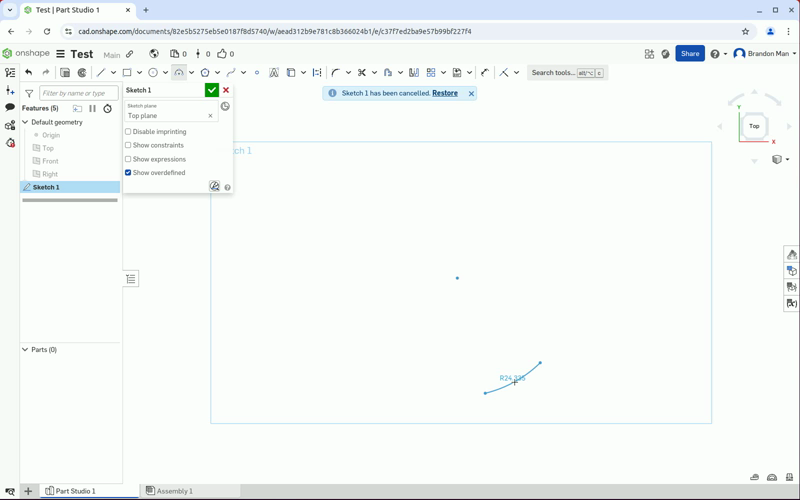
key_up(shift)
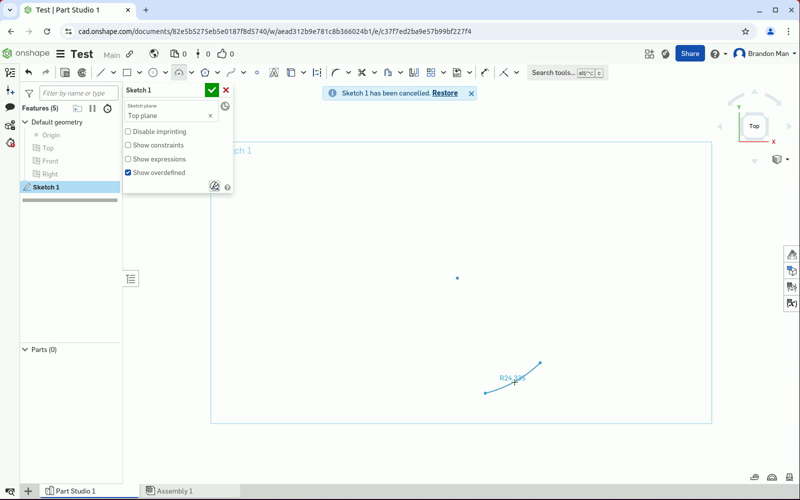
key(esc)
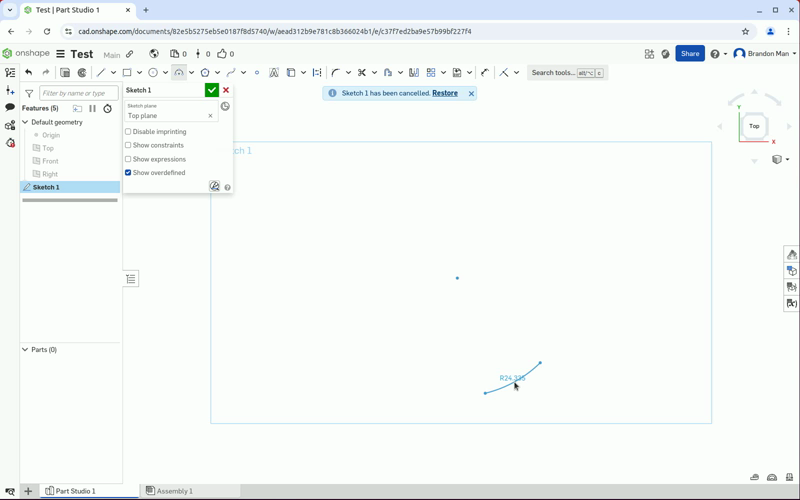
key(l)
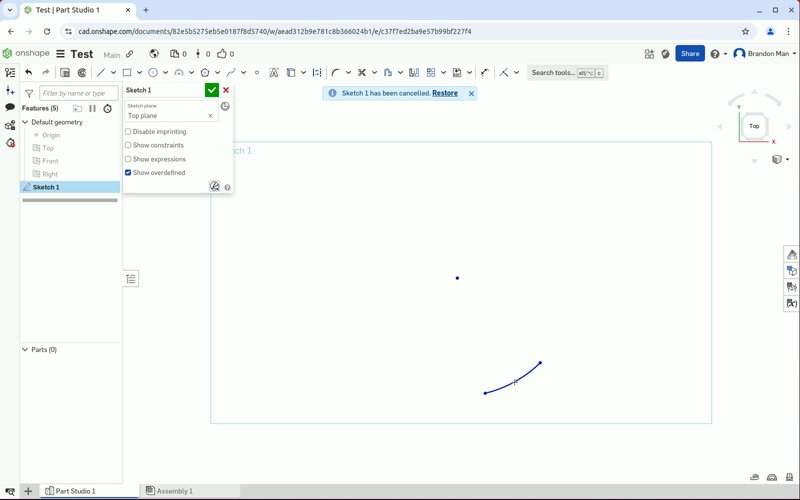
mouse_move(540, 362)
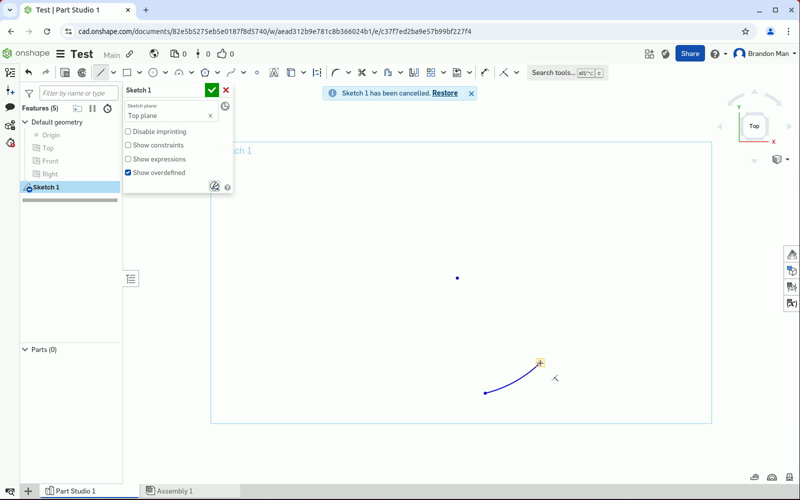
click(540, 362)
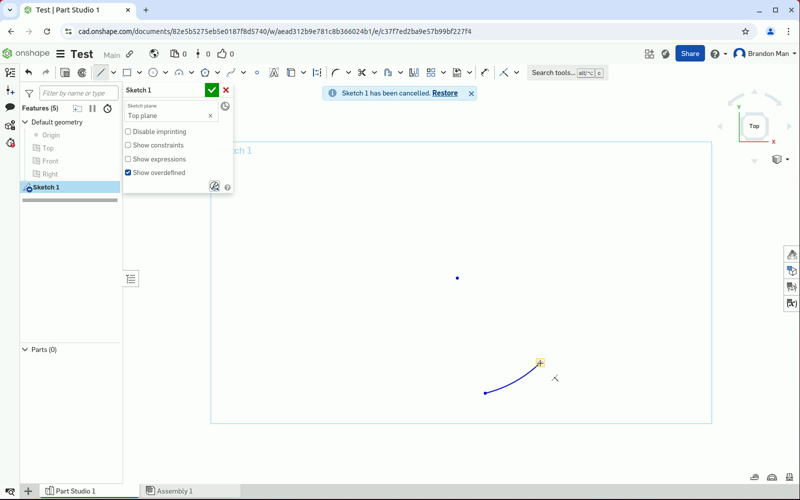
key_down(shift)
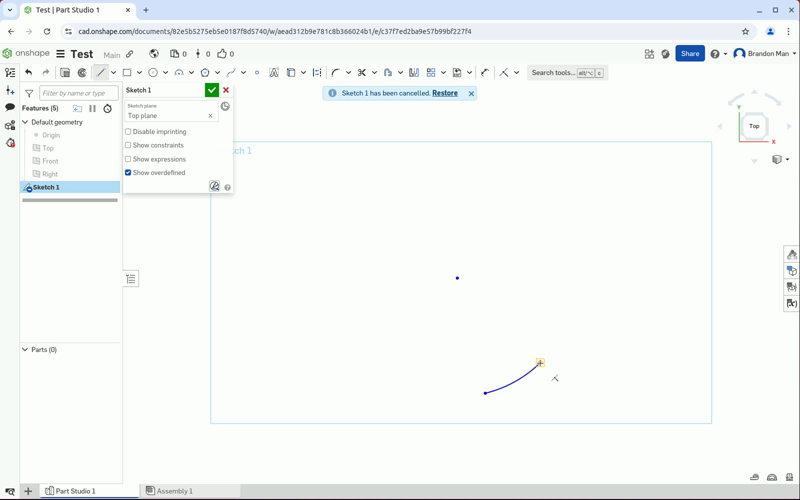
mouse_move(492, 315)
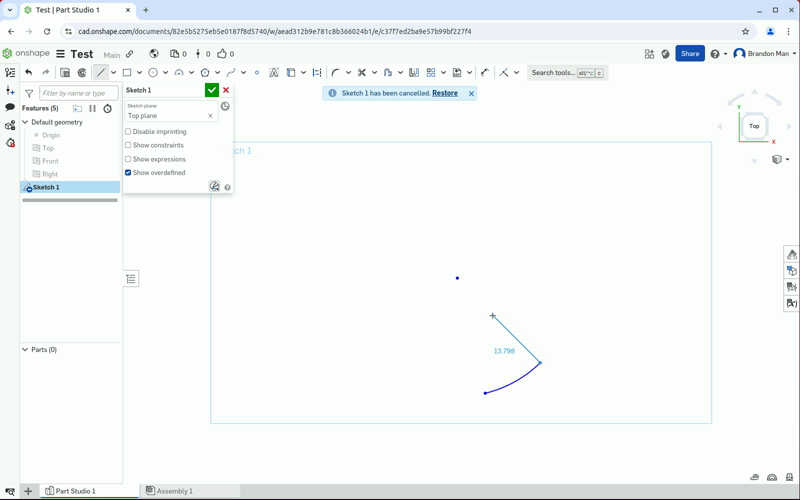
click(492, 315)
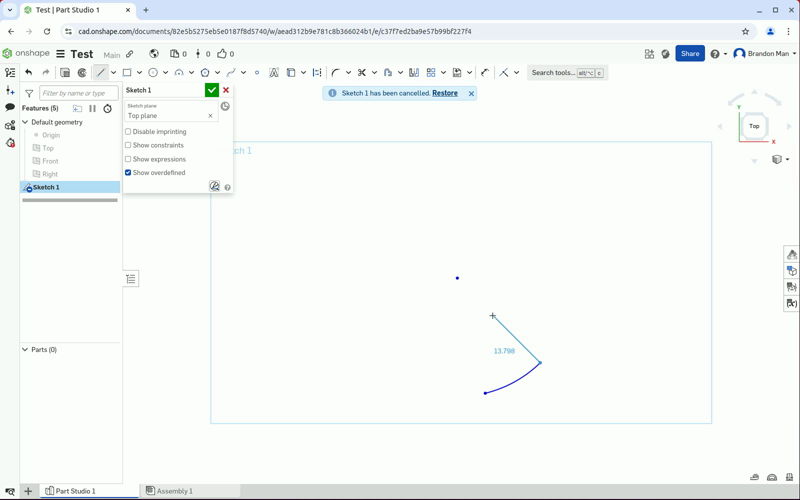
key_up(shift)
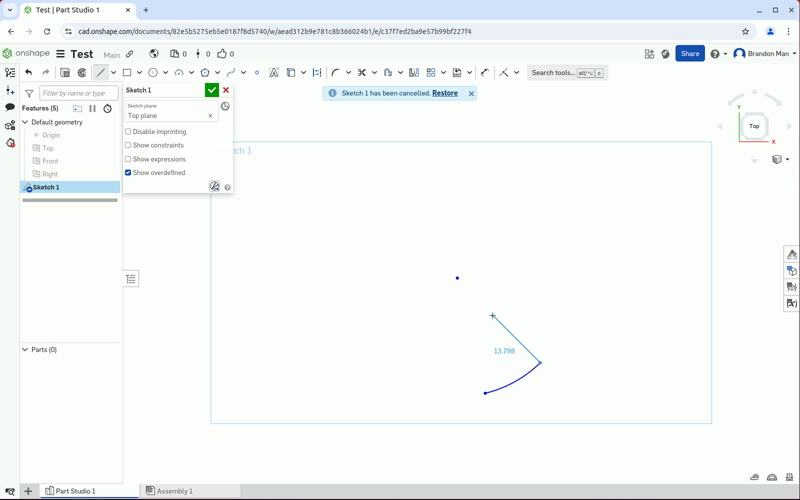
key_down(shift)
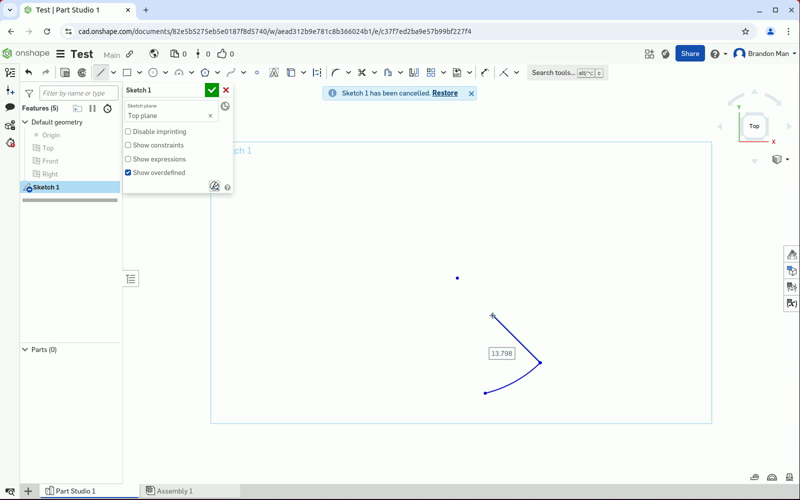
mouse_move(485, 393)
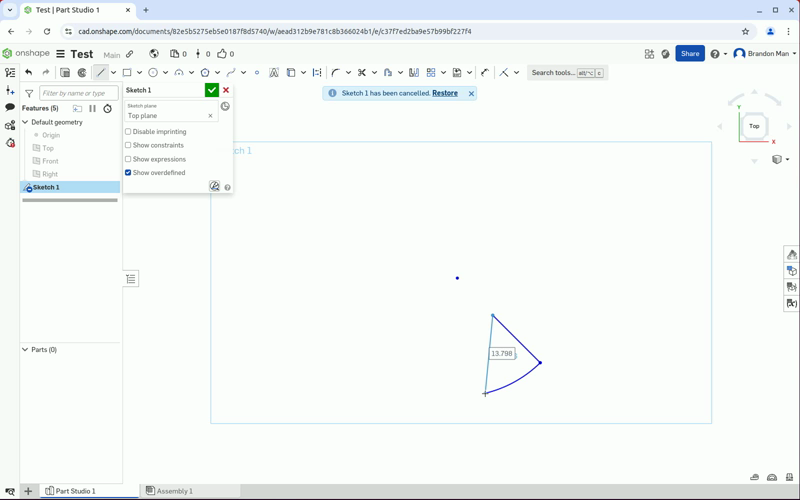
key_up(shift)
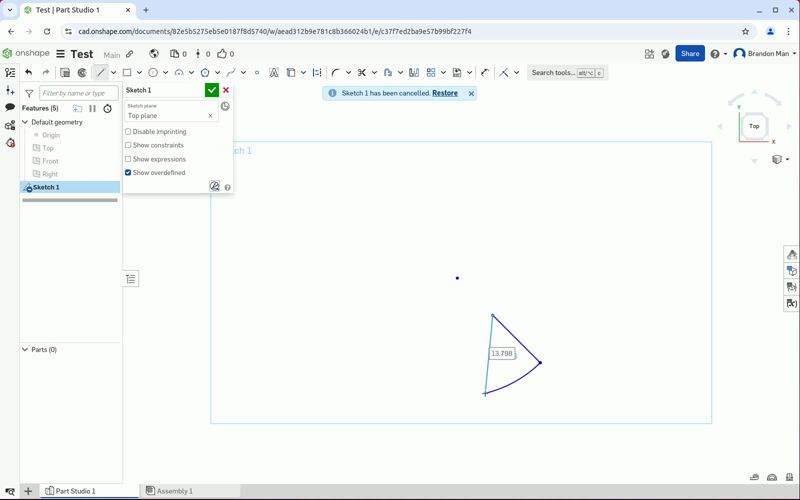
click(485, 393)
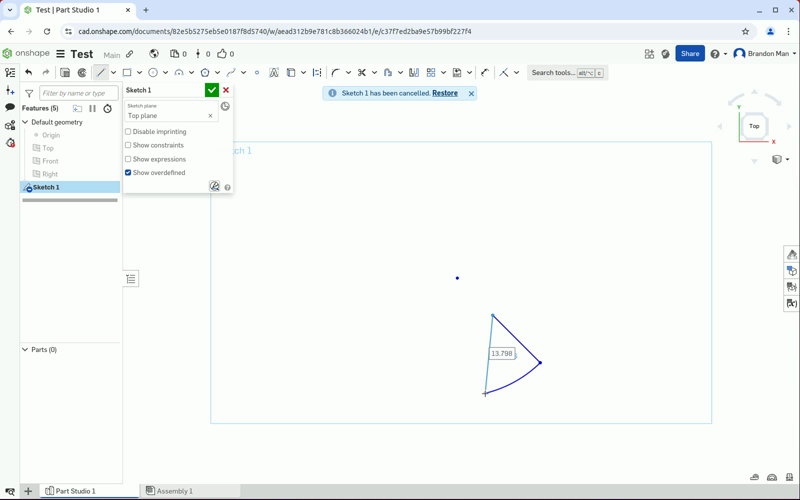
key(esc)
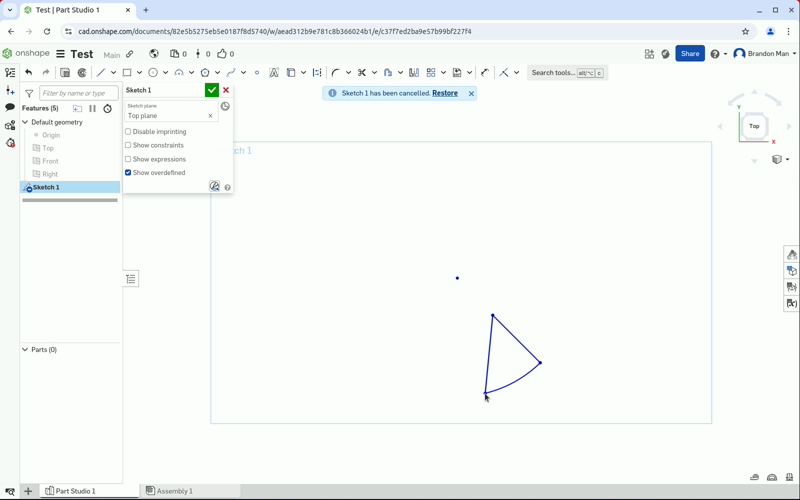
mouse_move(521, 363)
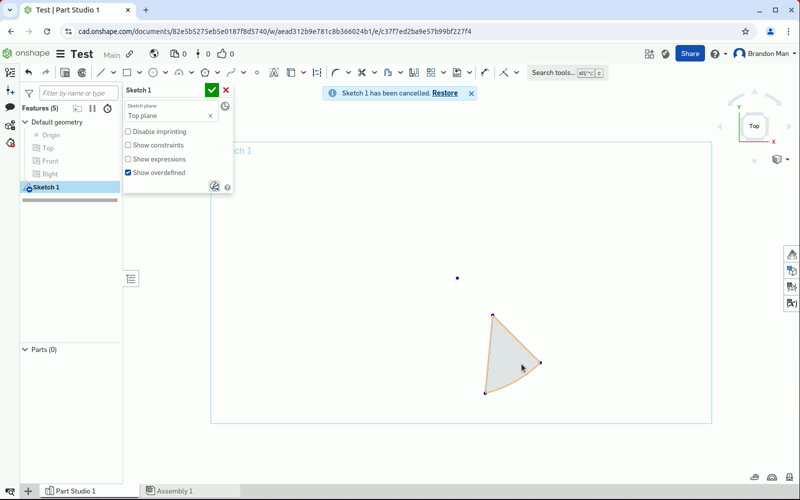
click(521, 363)
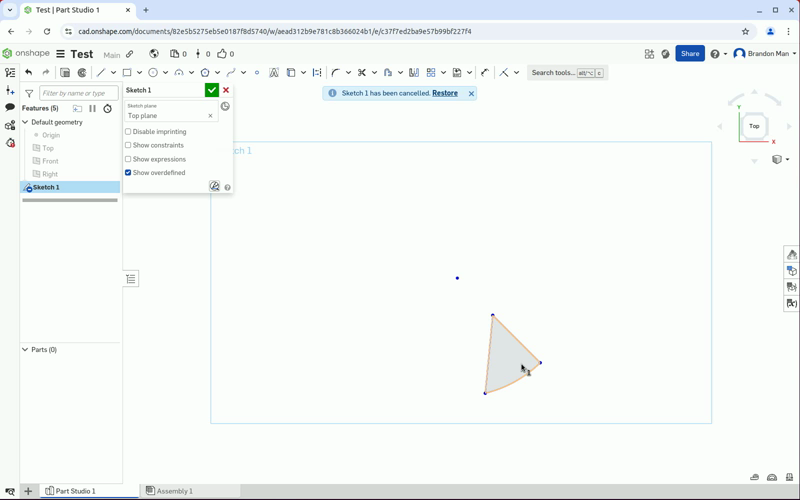
mouse_move(73, 352)
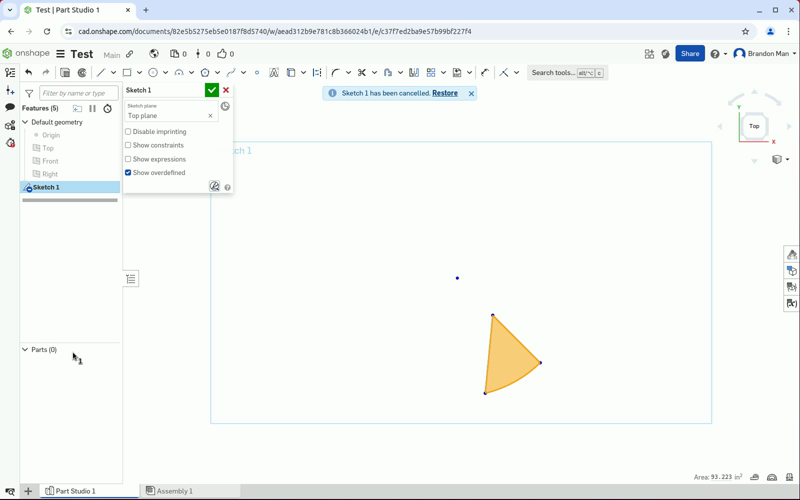
key(shift+y)
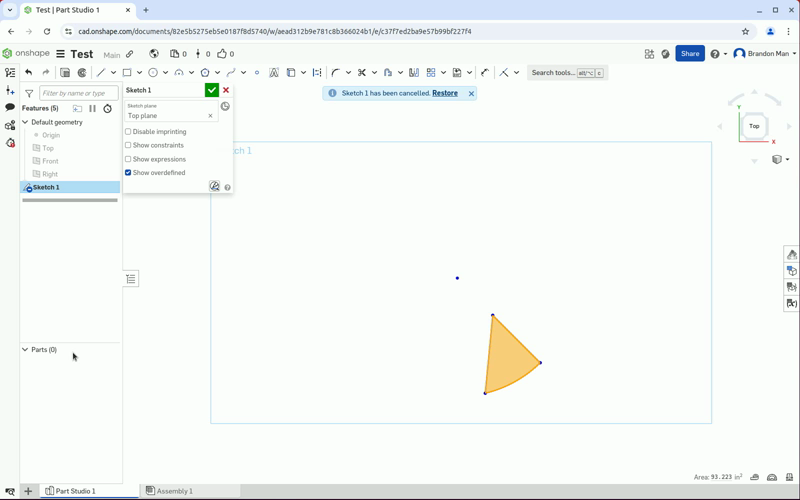
key(shift+e)
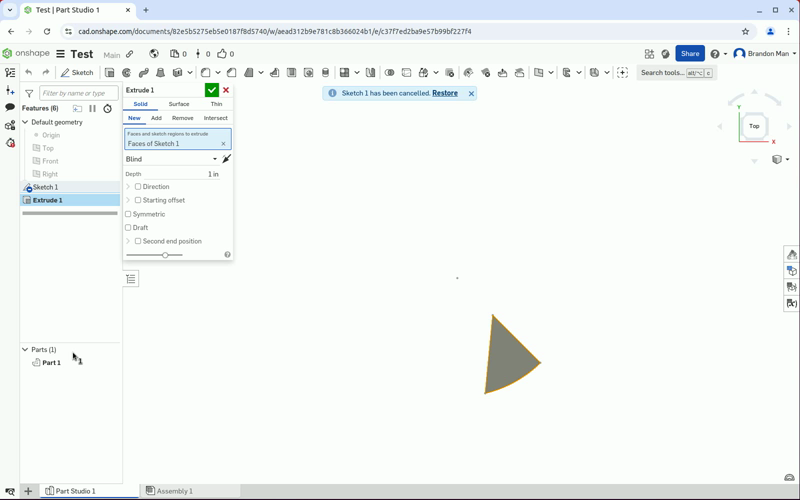
mouse_move(143, 106)
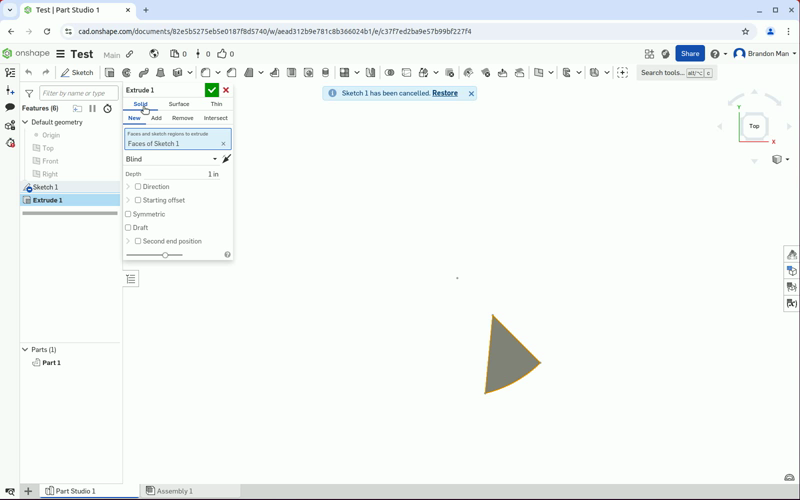
click(143, 106)
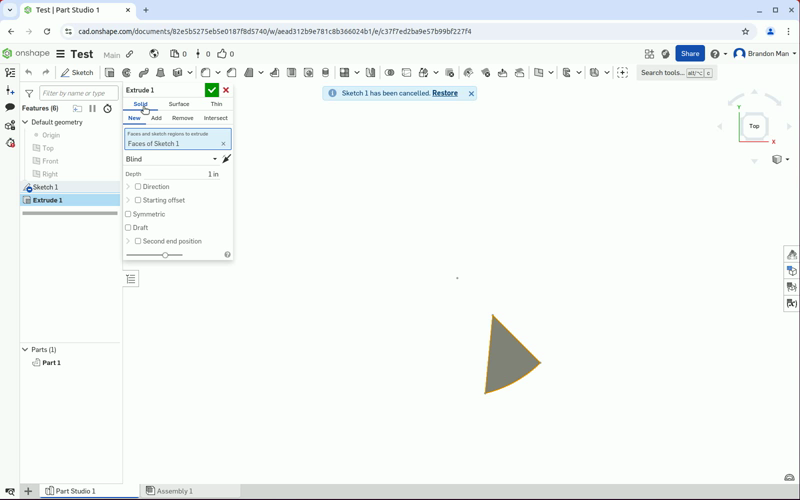
mouse_move(137, 120)
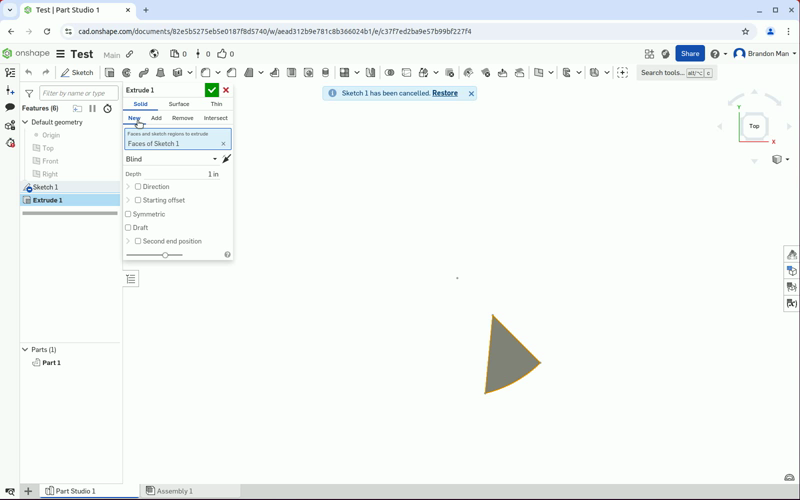
click(137, 120)
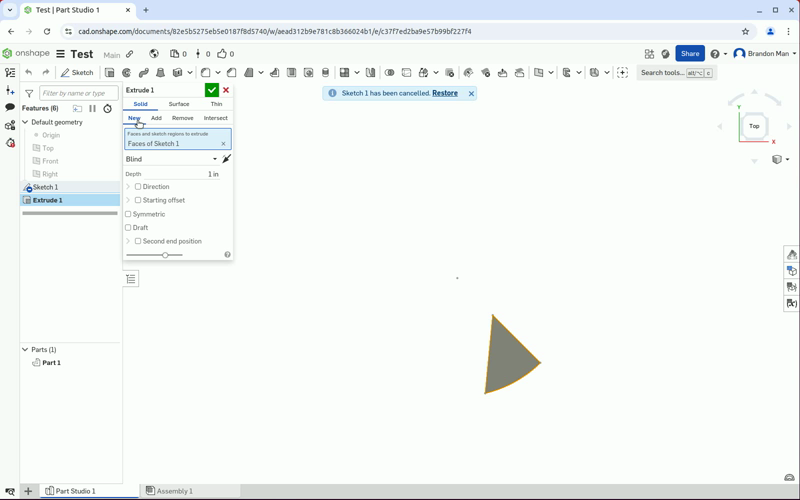
key(tab, 4)
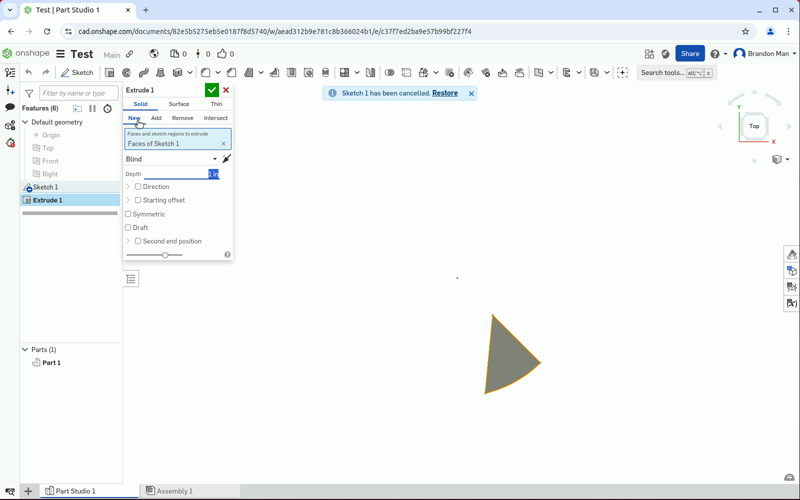
text(4.574)
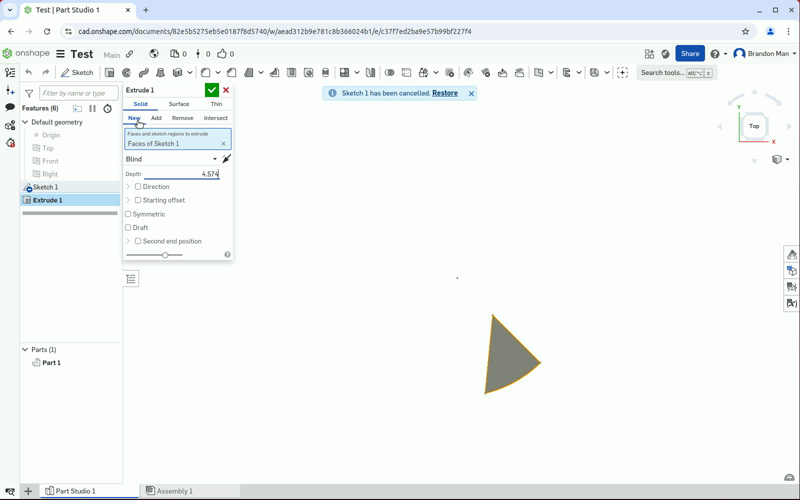
key(enter)
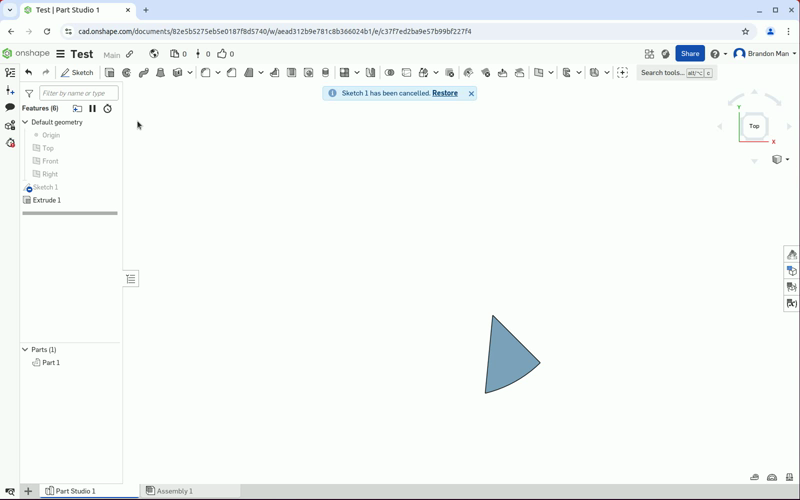
key(shift+h)
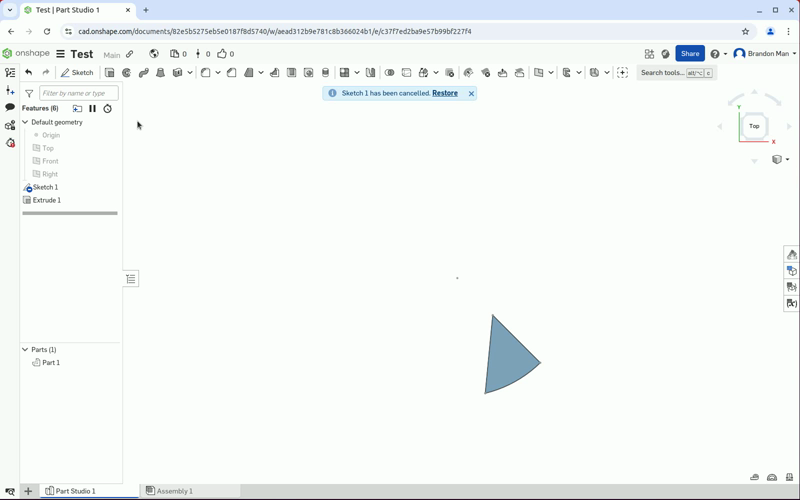
key(shift+h)
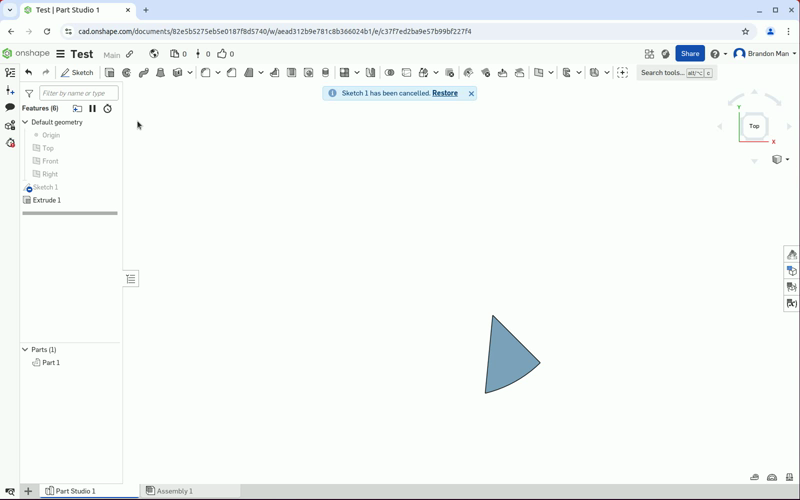
mouse_move(73, 189)
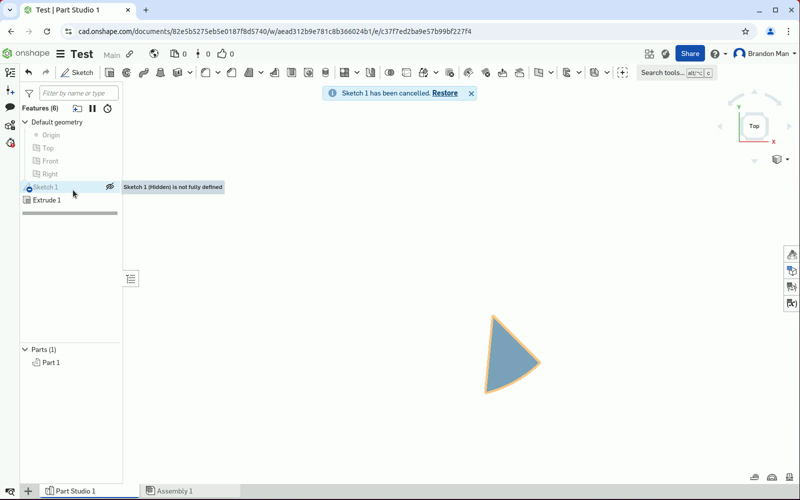
click(73, 189)
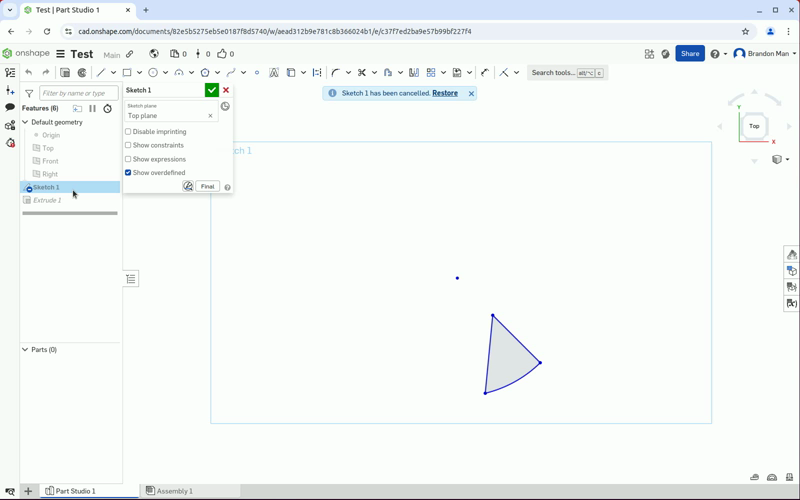
mouse_move(229, 92)
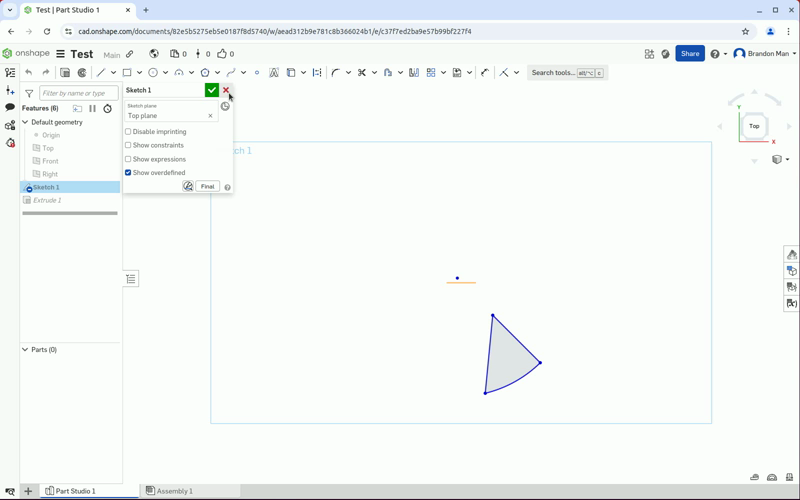
click(229, 92)
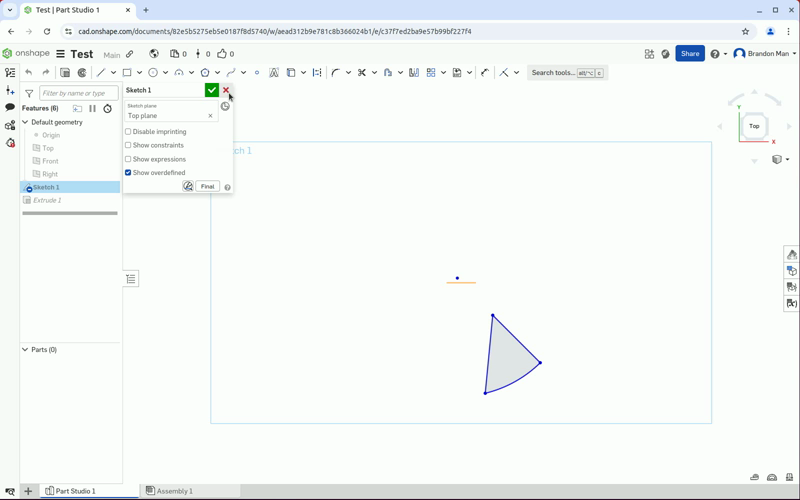
key(shift+s)
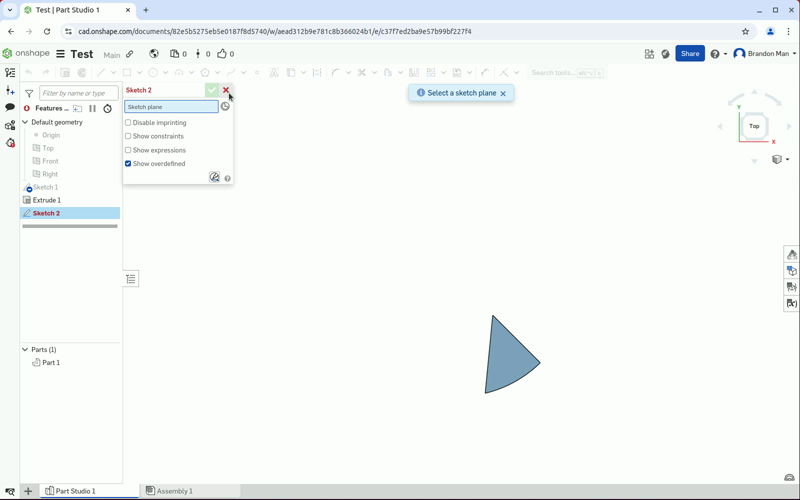
mouse_move(73, 150)
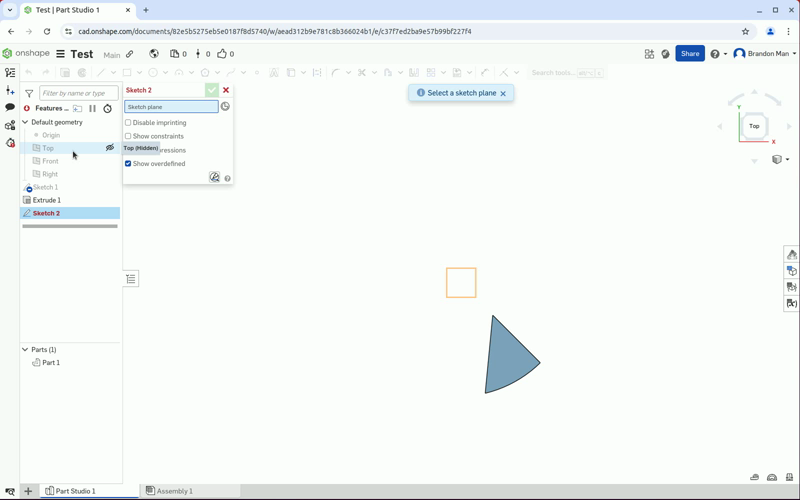
click(73, 150)
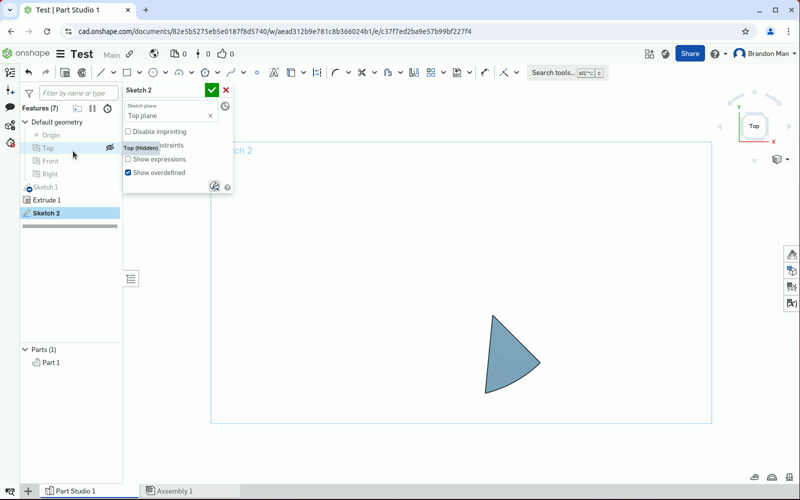
mouse_move(73, 352)
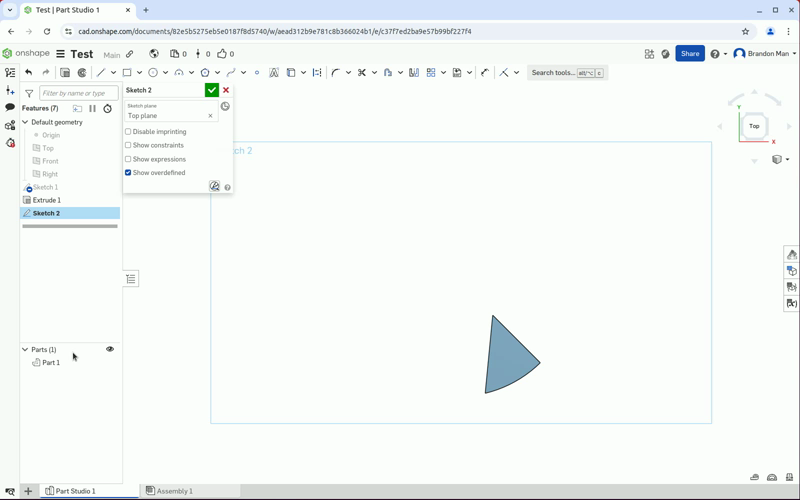
key(y)
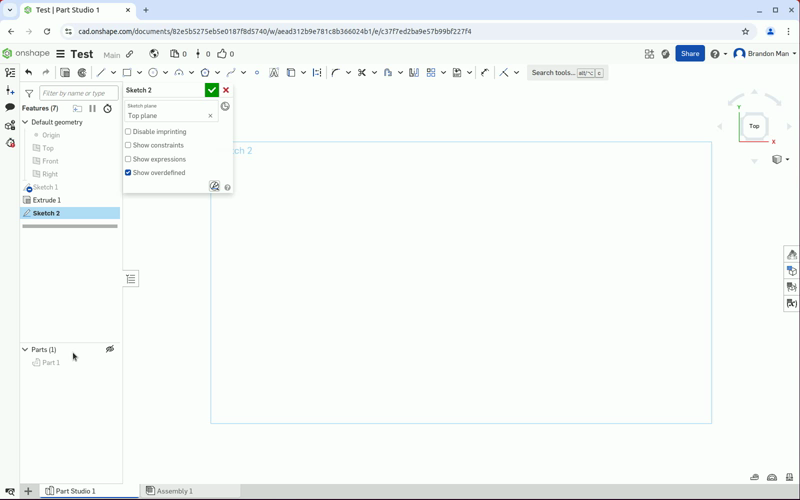
key(l)
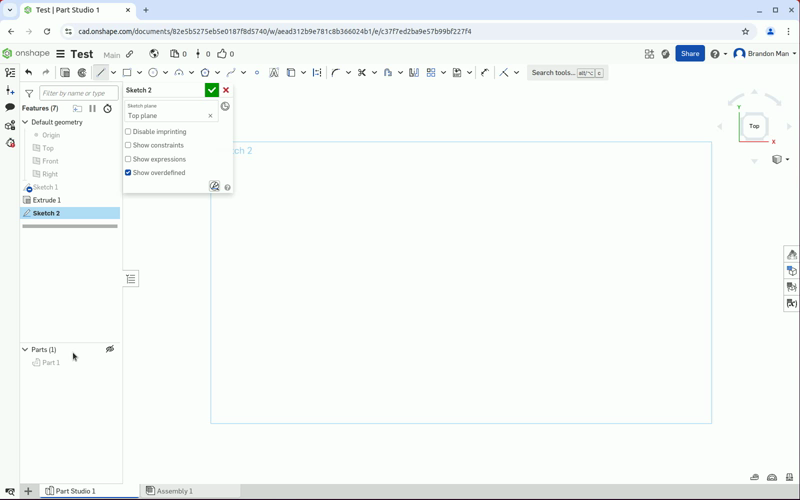
key_down(shift)
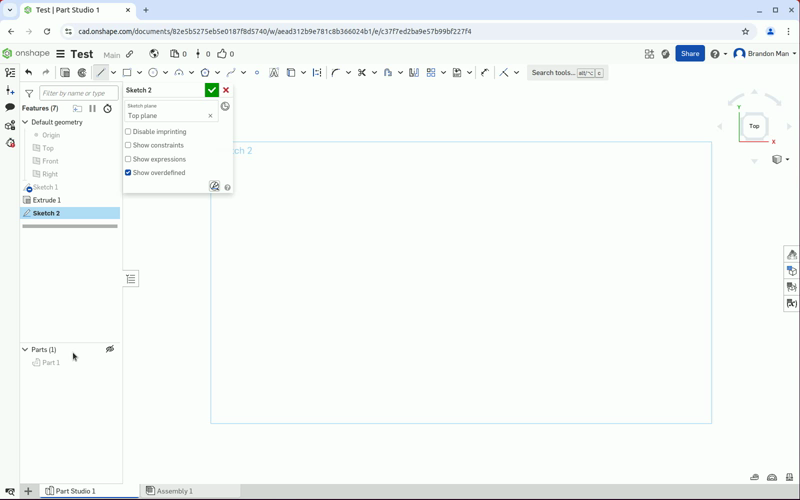
mouse_move(492, 314)
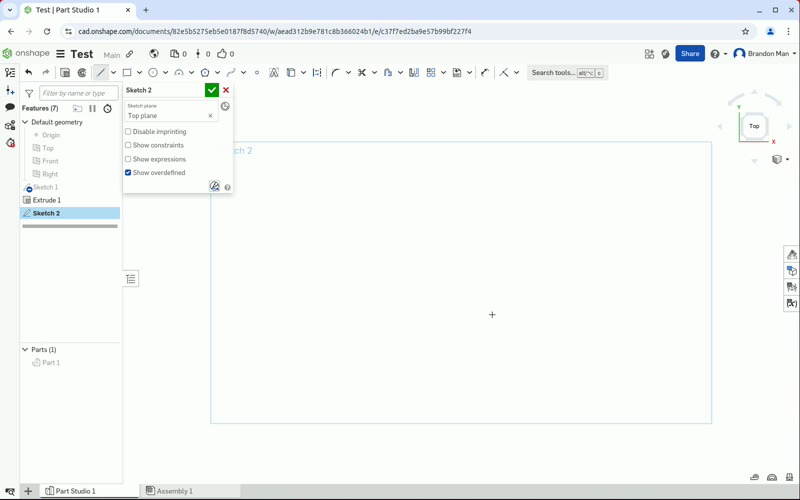
click(492, 314)
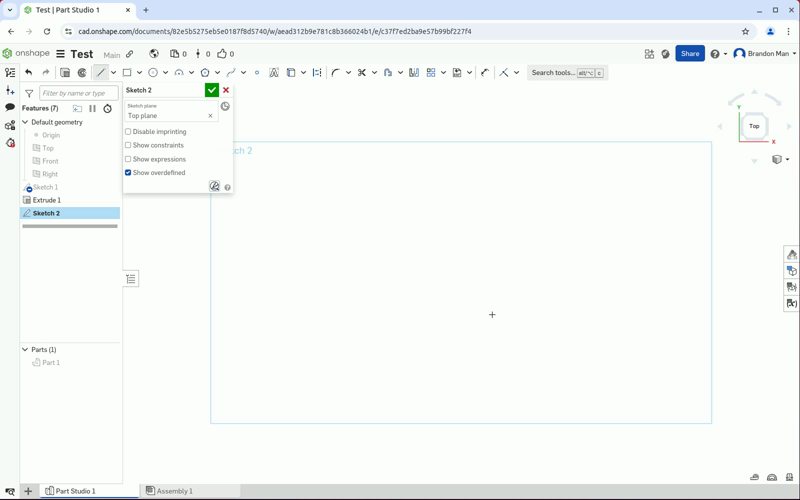
key_up(shift)
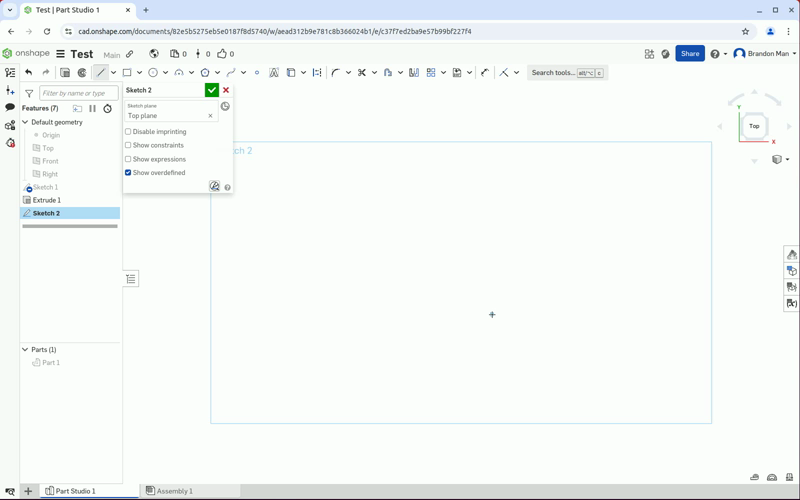
key_down(shift)
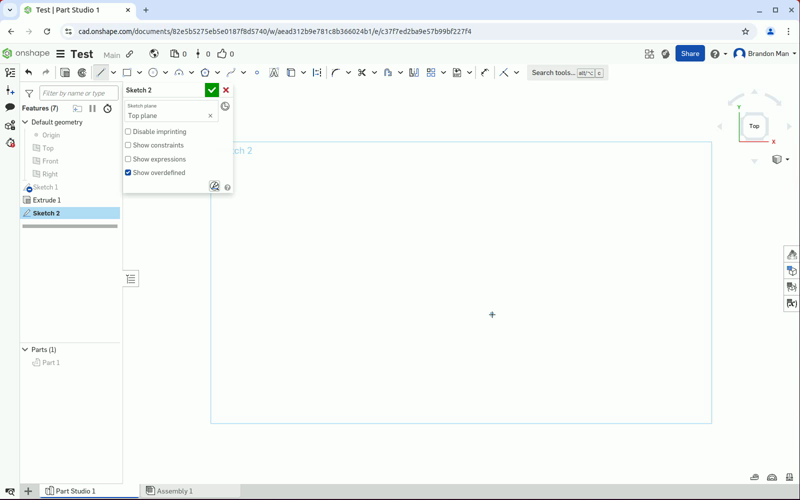
mouse_move(540, 362)
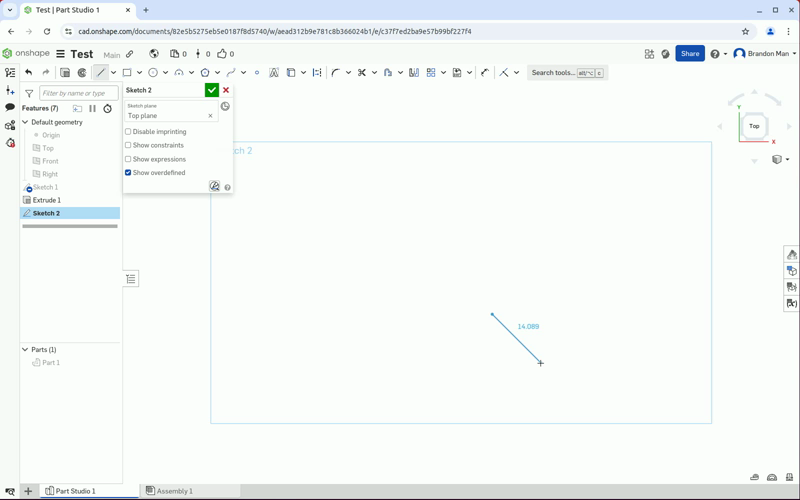
click(540, 362)
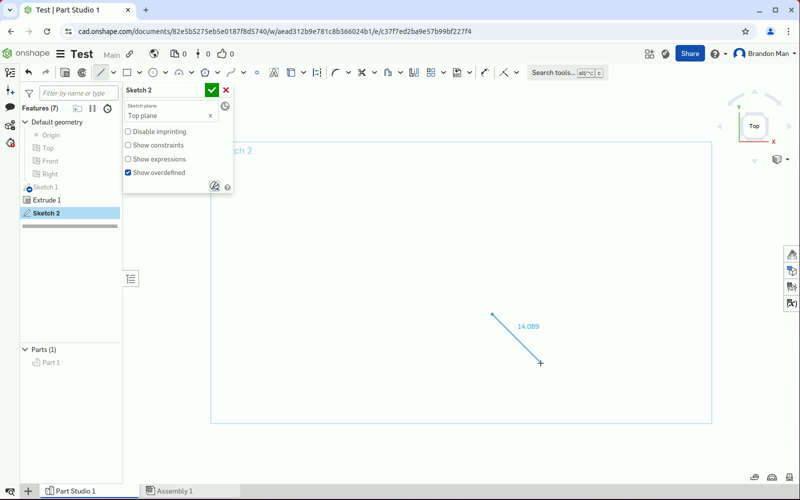
key_up(shift)
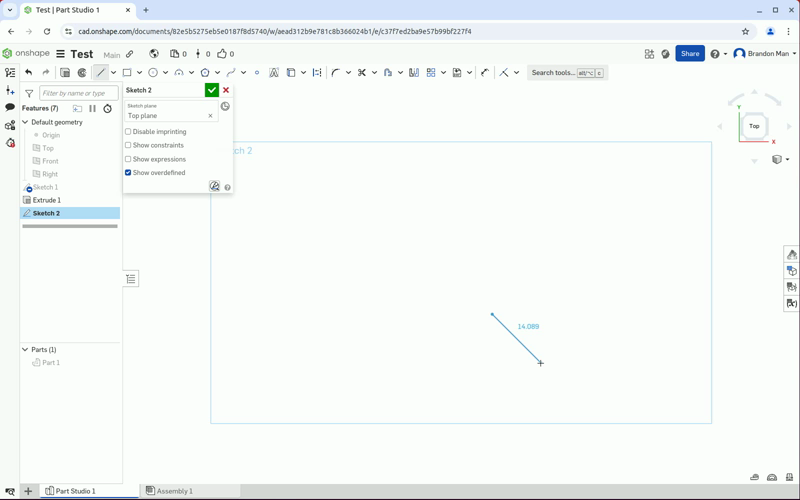
key(esc)
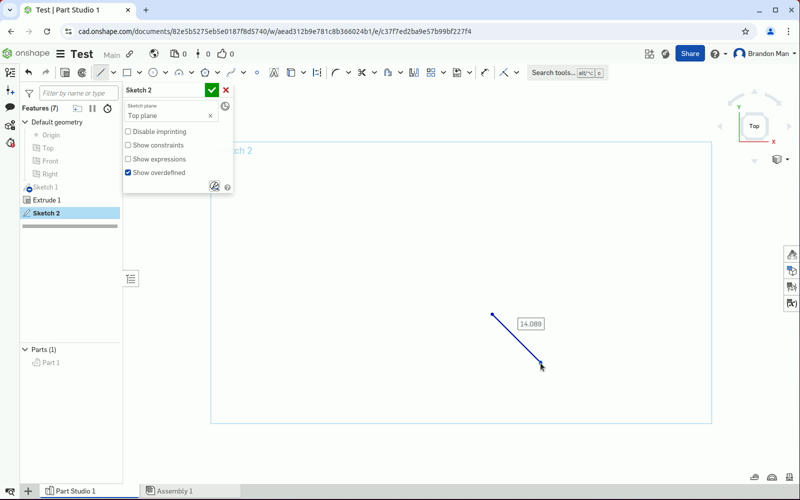
key(a)
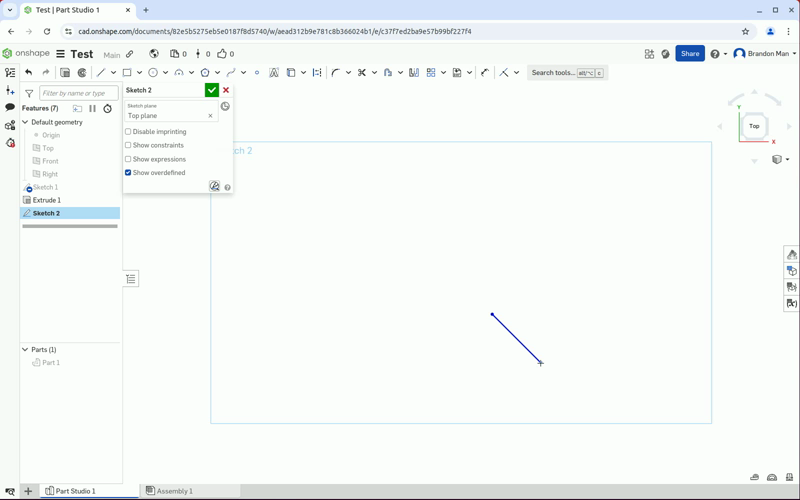
mouse_move(540, 362)
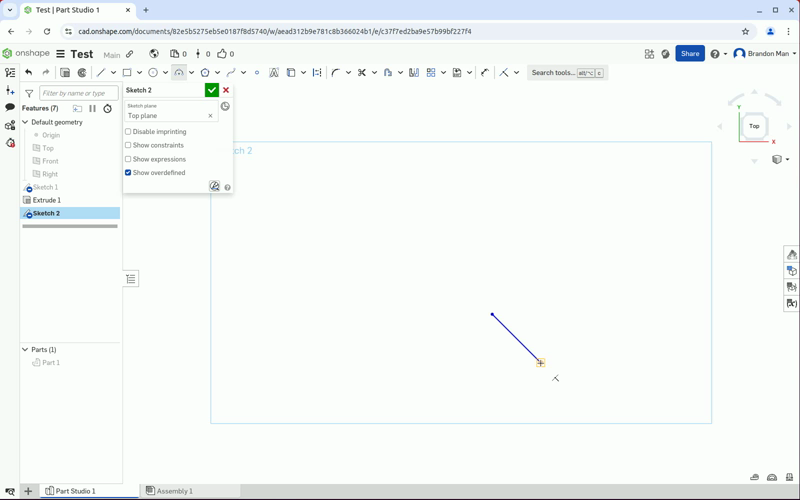
click(540, 362)
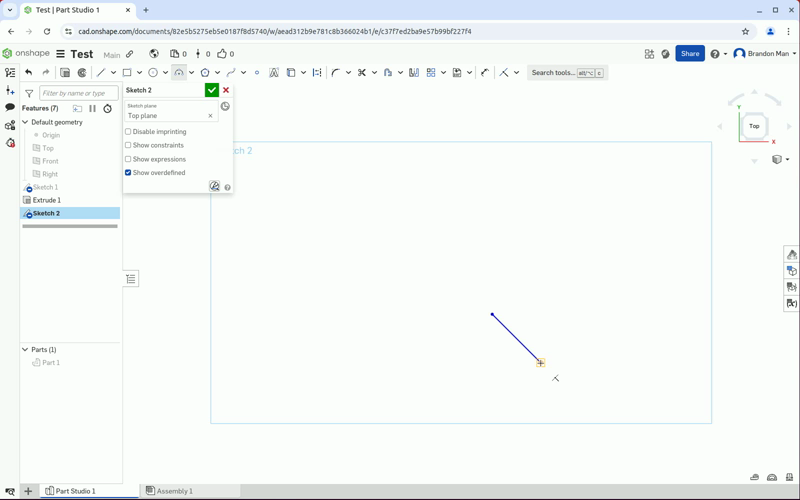
key_down(shift)
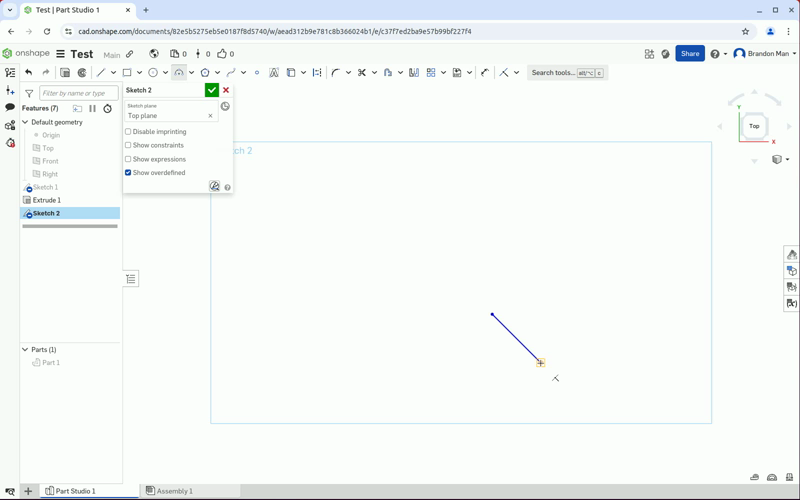
mouse_move(540, 203)
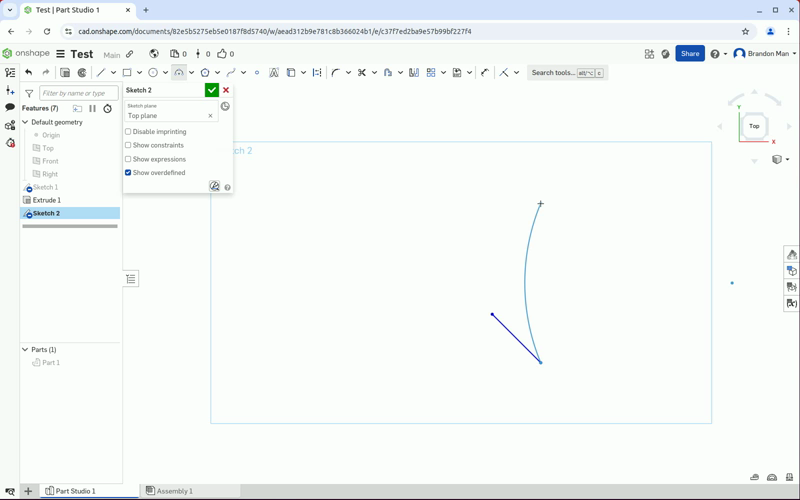
click(540, 203)
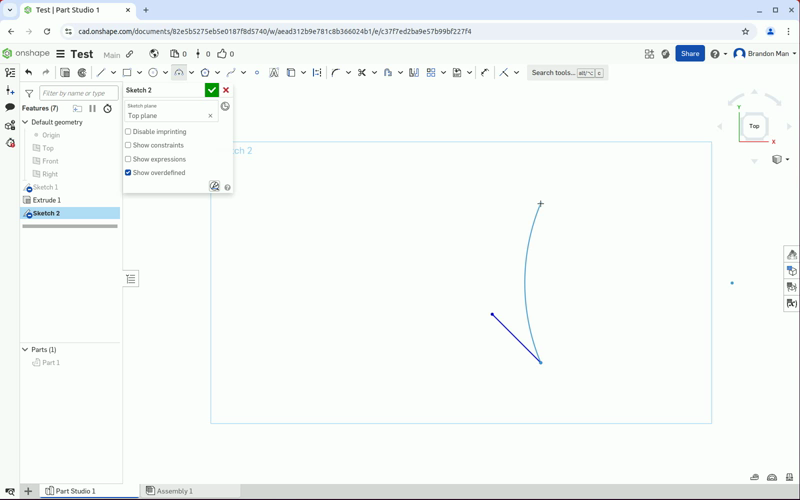
mouse_move(573, 282)
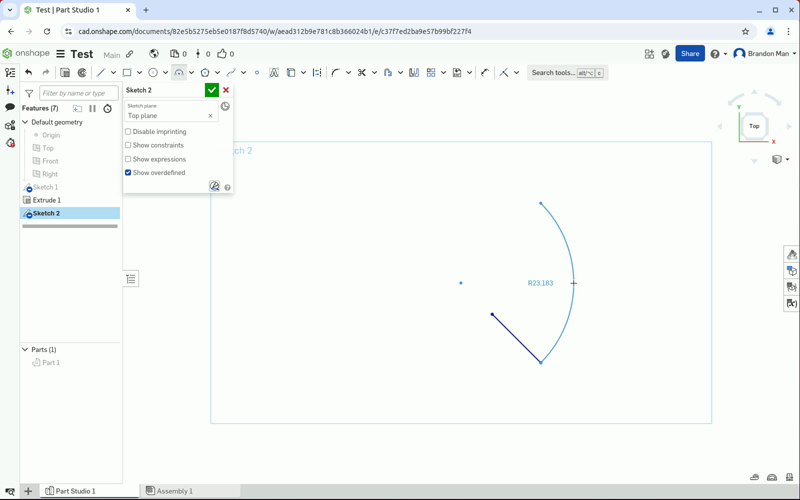
click(573, 282)
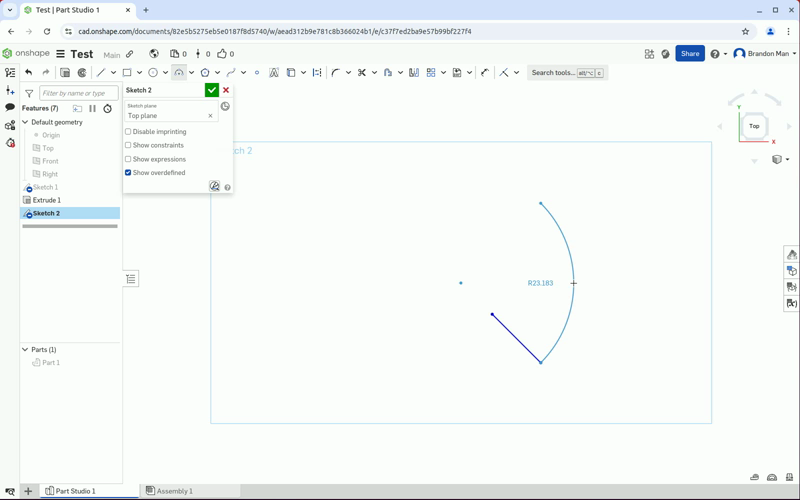
key_up(shift)
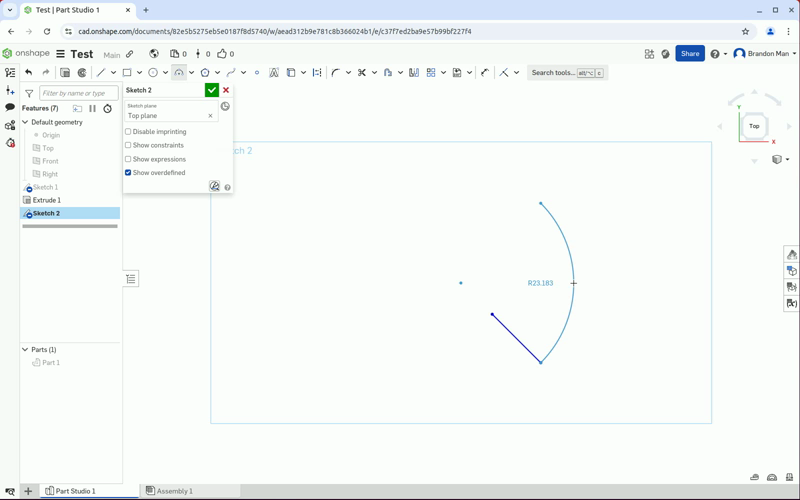
key(esc)
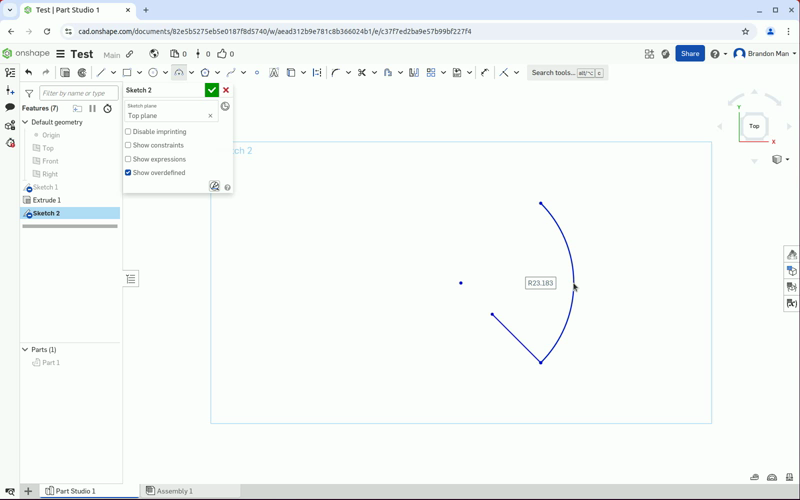
key(l)
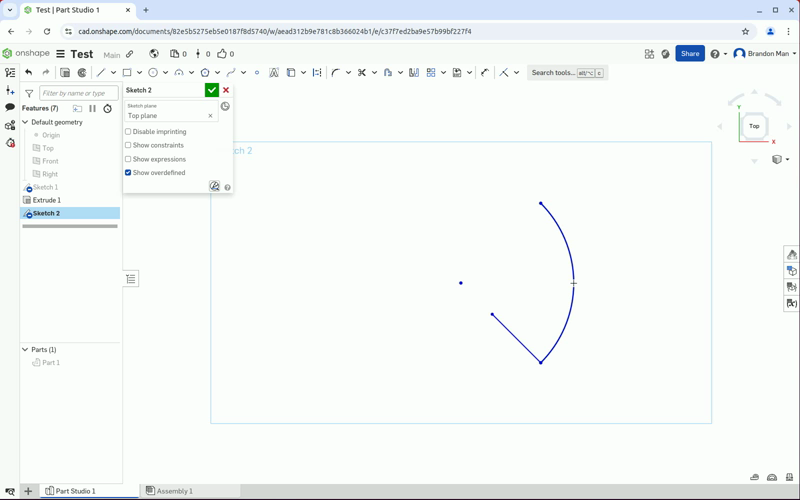
mouse_move(540, 203)
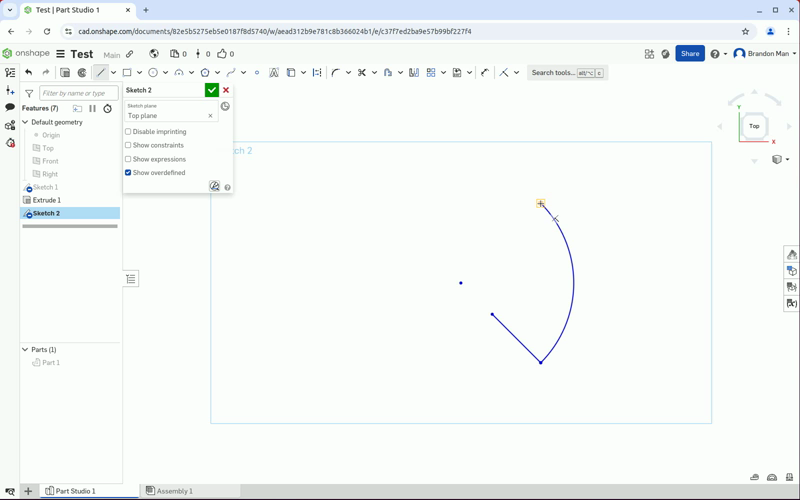
click(540, 203)
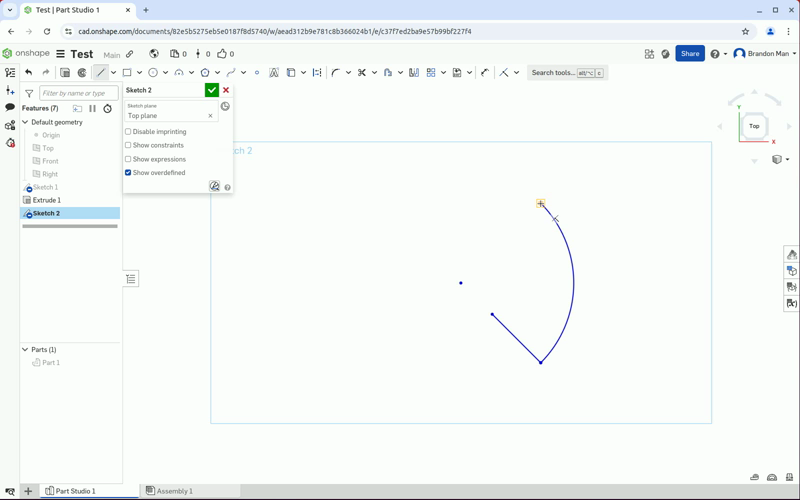
key_down(shift)
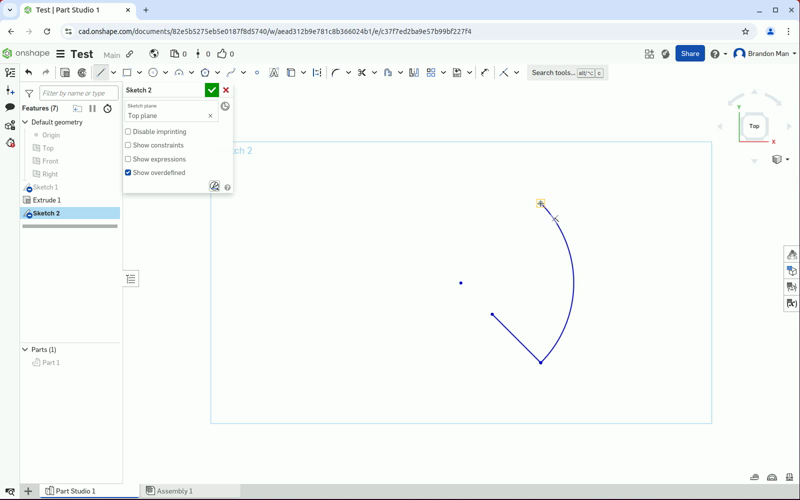
mouse_move(570, 203)
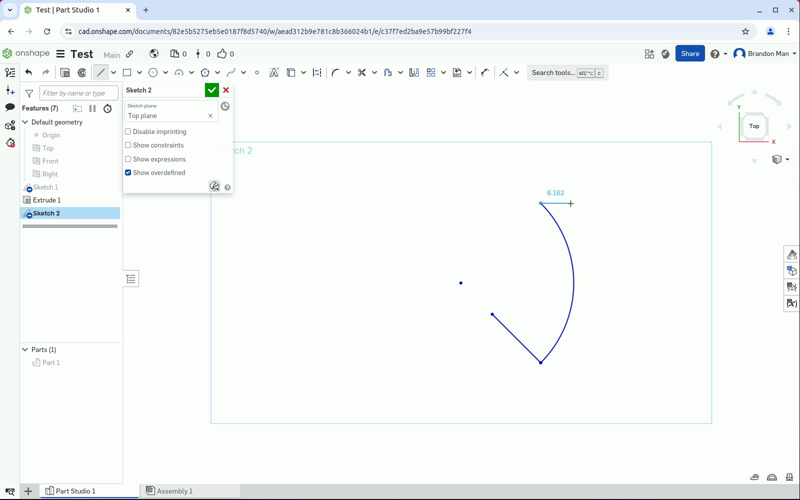
mouse_move(499, 244)
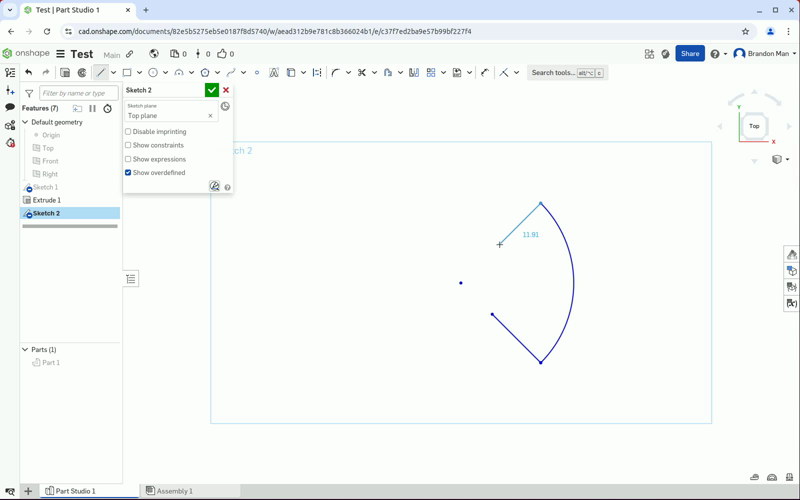
click(499, 244)
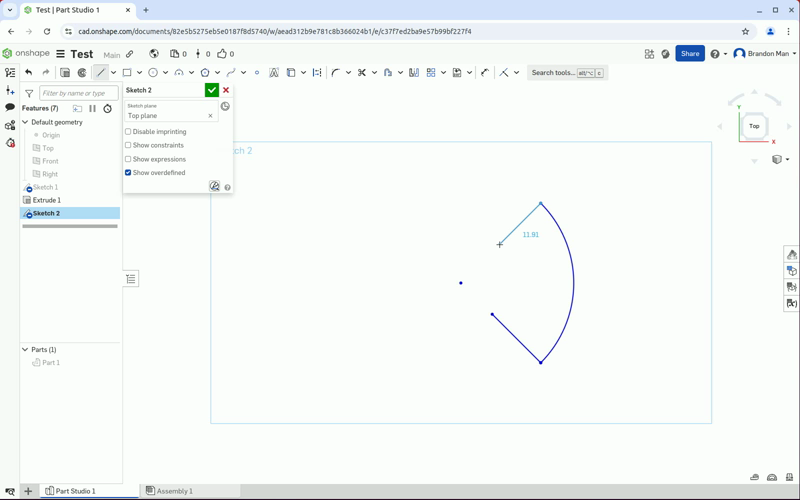
key_up(shift)
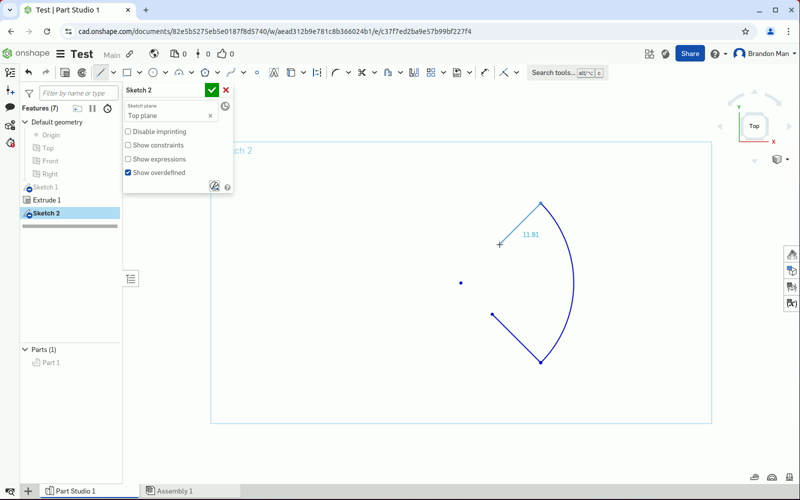
key_down(shift)
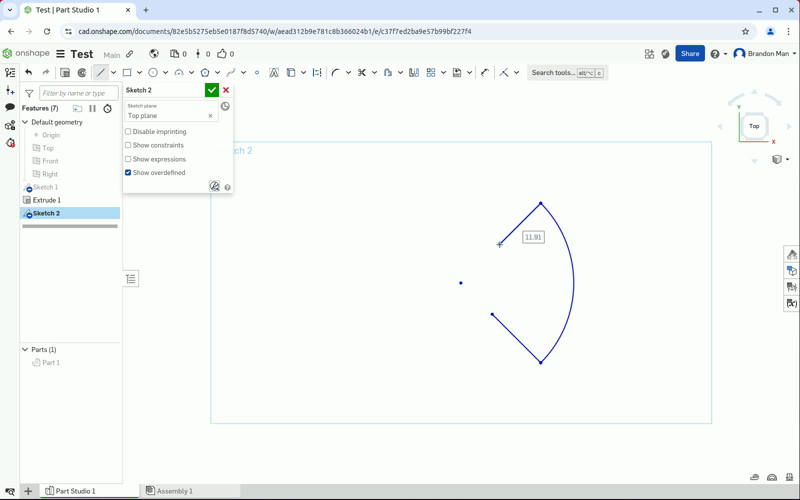
mouse_move(529, 244)
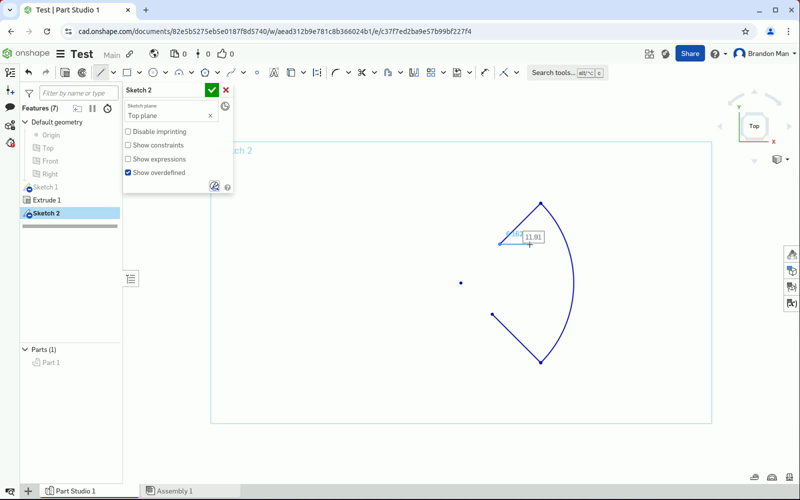
mouse_move(501, 261)
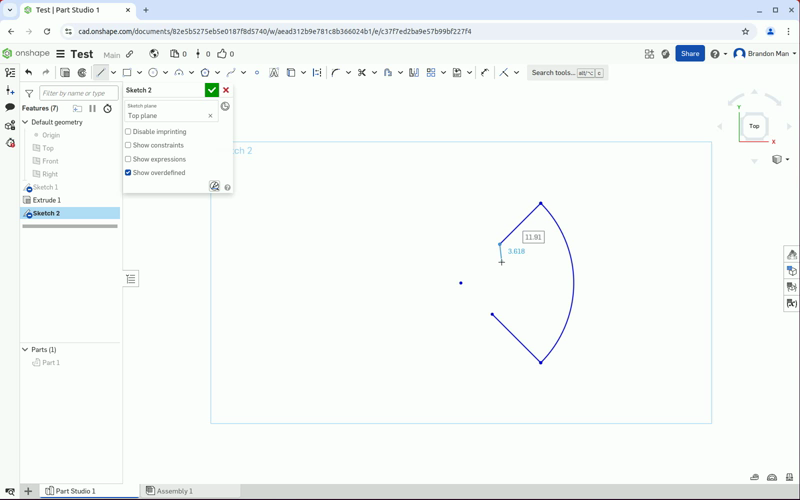
click(501, 261)
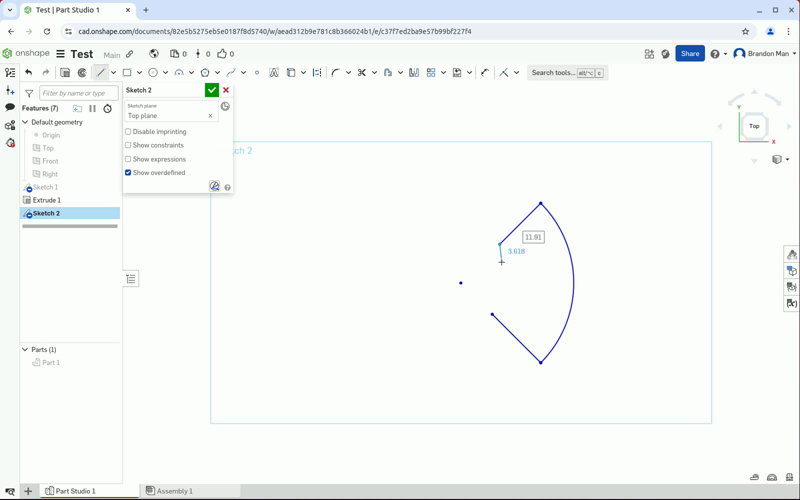
key_up(shift)
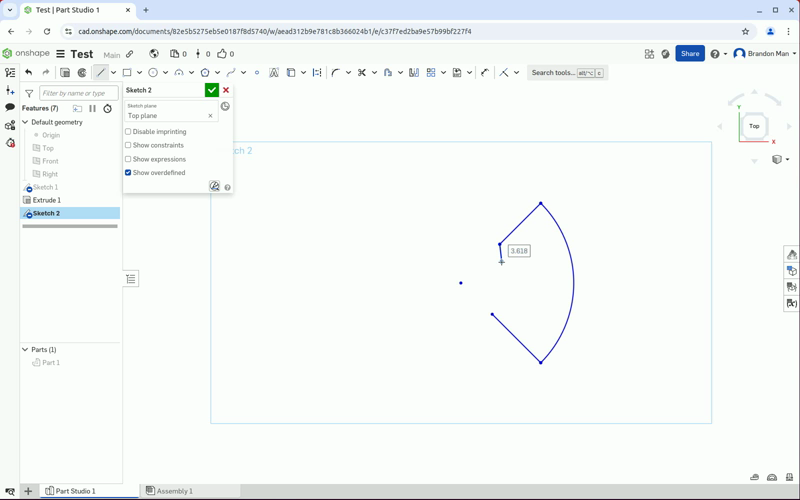
key_down(shift)
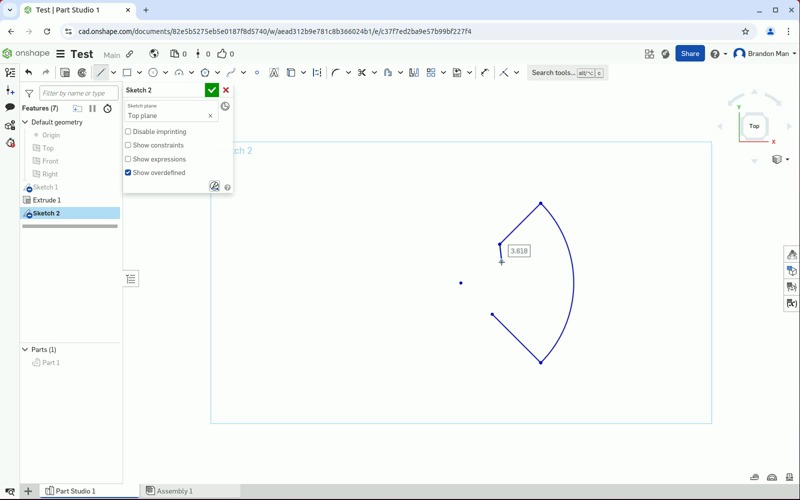
mouse_move(531, 261)
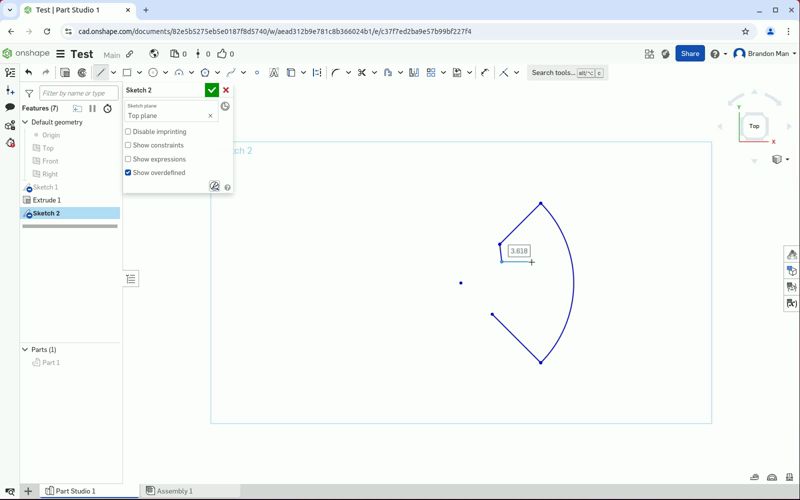
mouse_move(533, 261)
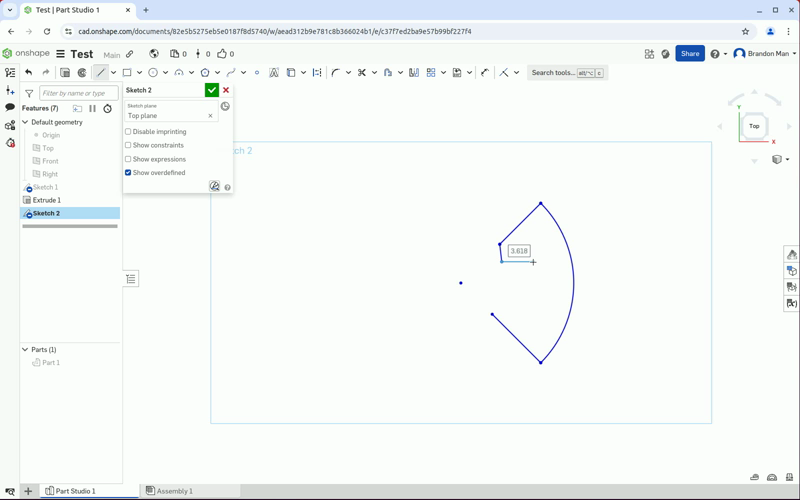
click(533, 261)
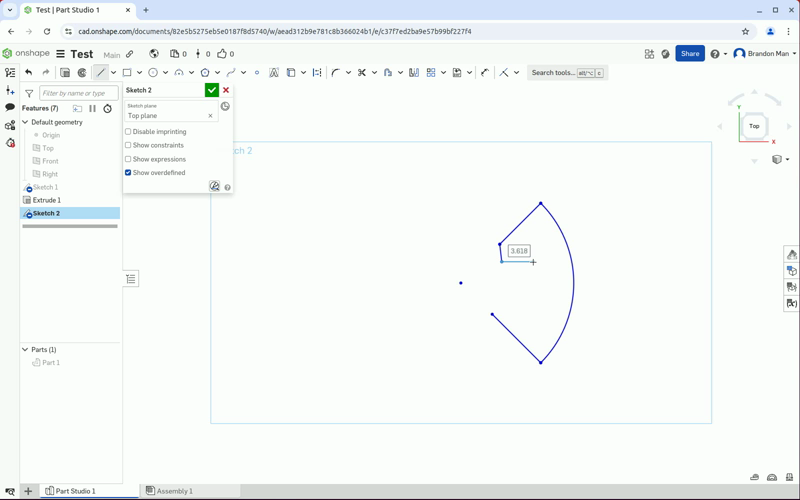
key_up(shift)
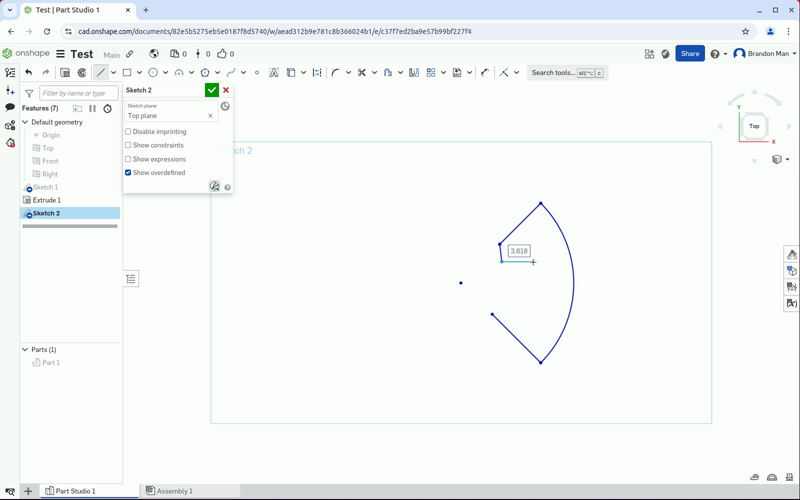
key(esc)
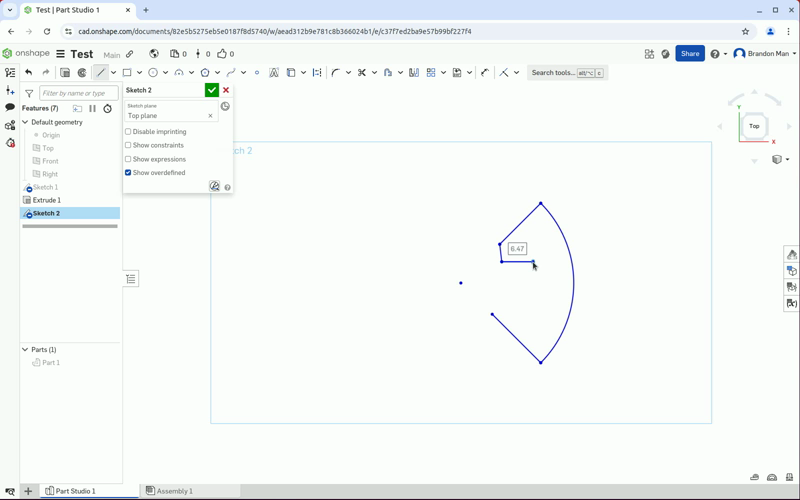
key(a)
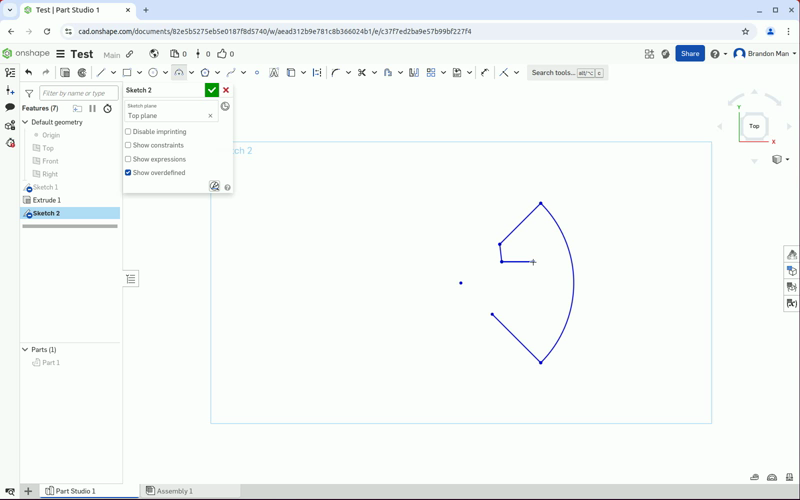
mouse_move(533, 261)
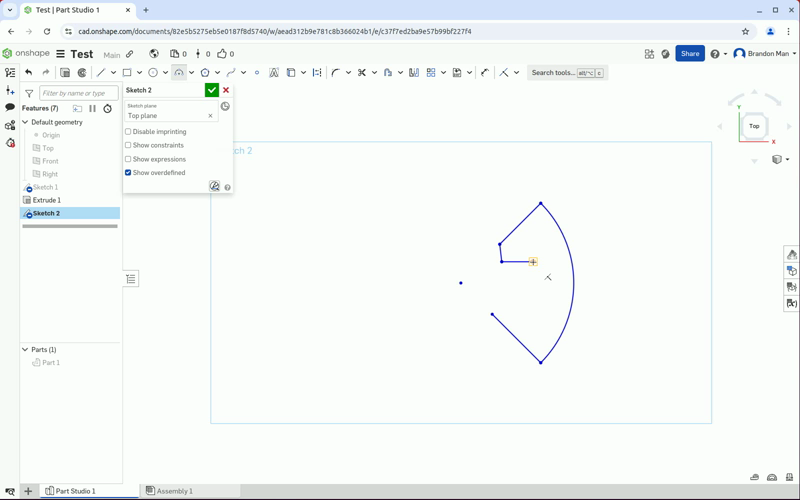
click(533, 261)
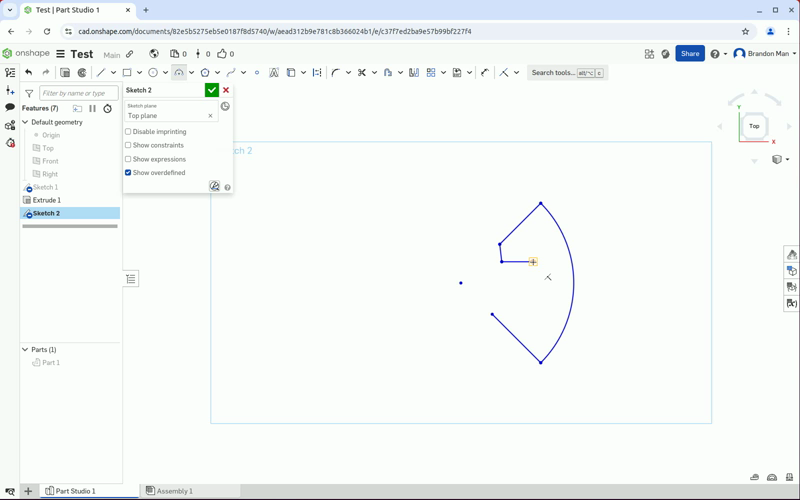
key_down(shift)
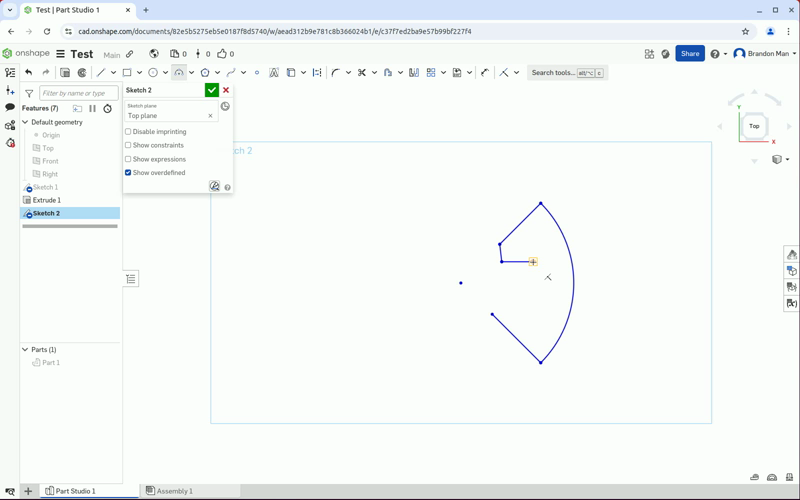
mouse_move(533, 303)
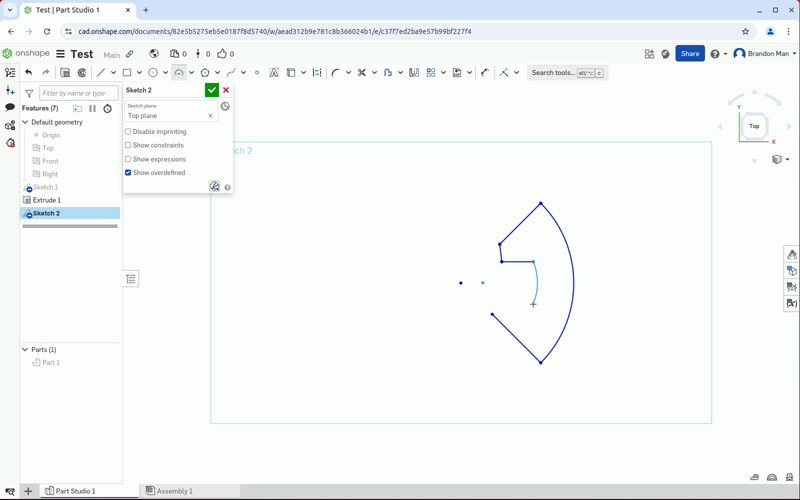
click(533, 303)
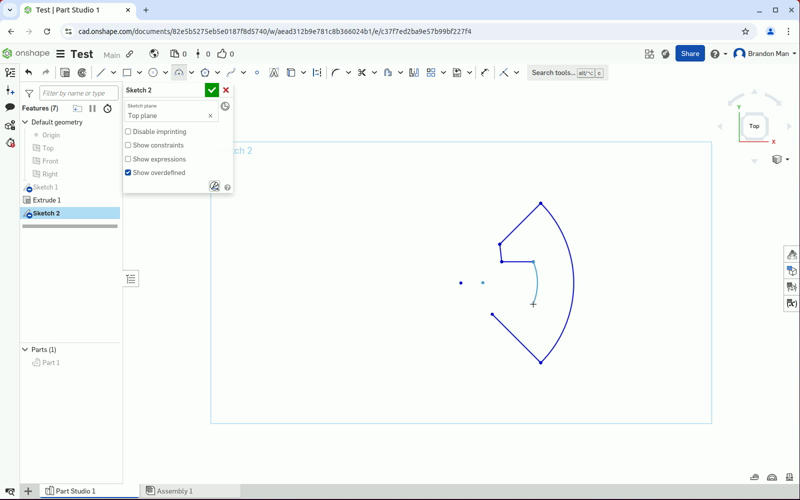
mouse_move(554, 282)
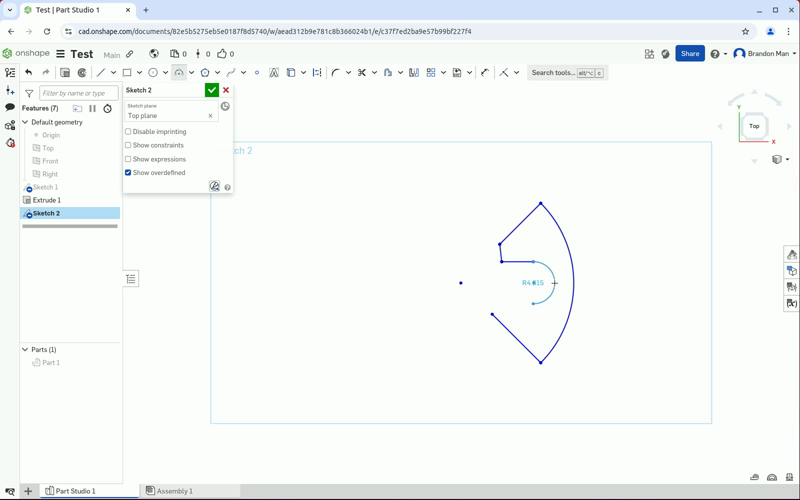
click(554, 282)
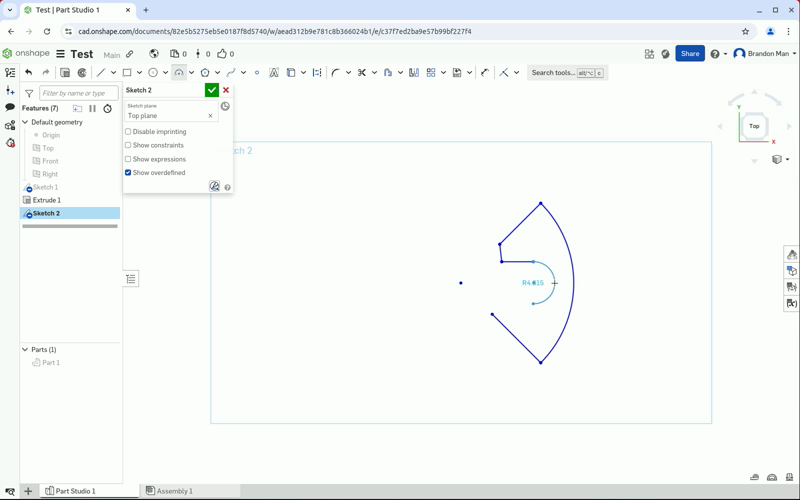
key_up(shift)
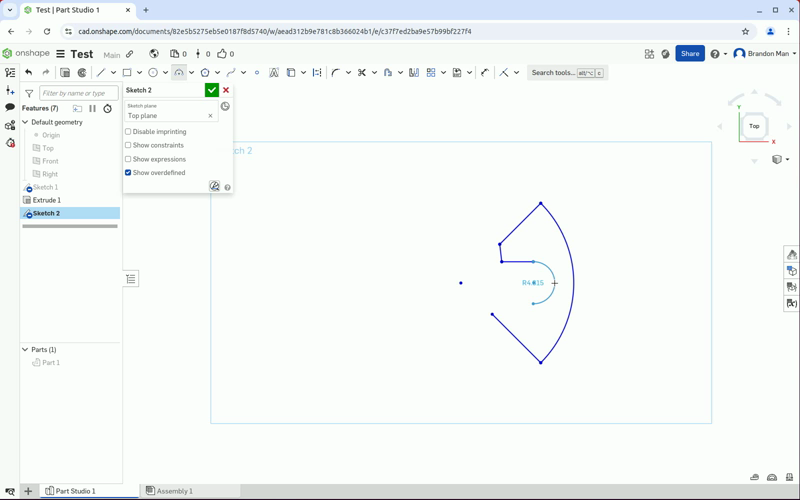
key(esc)
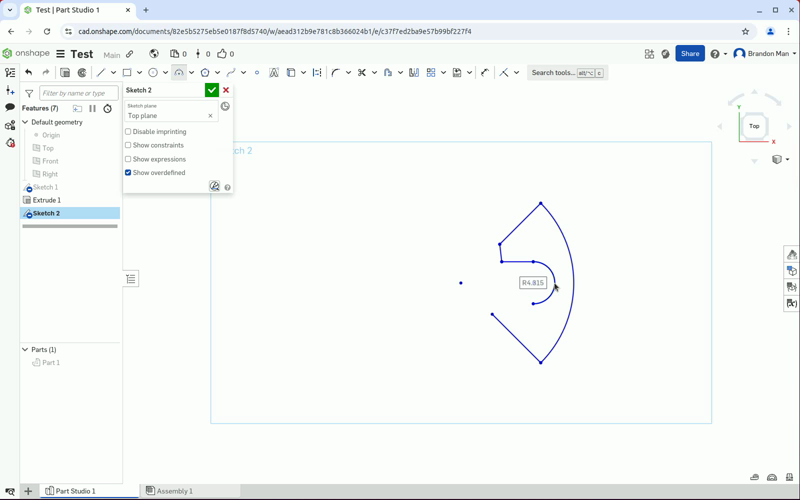
key(l)
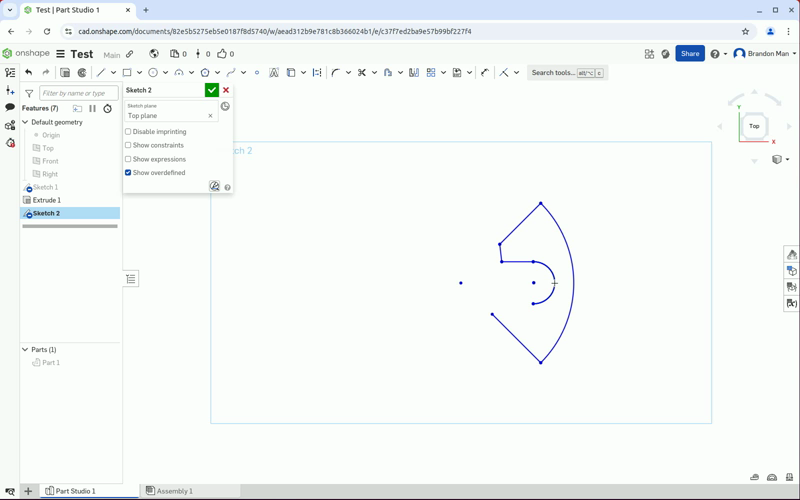
mouse_move(533, 303)
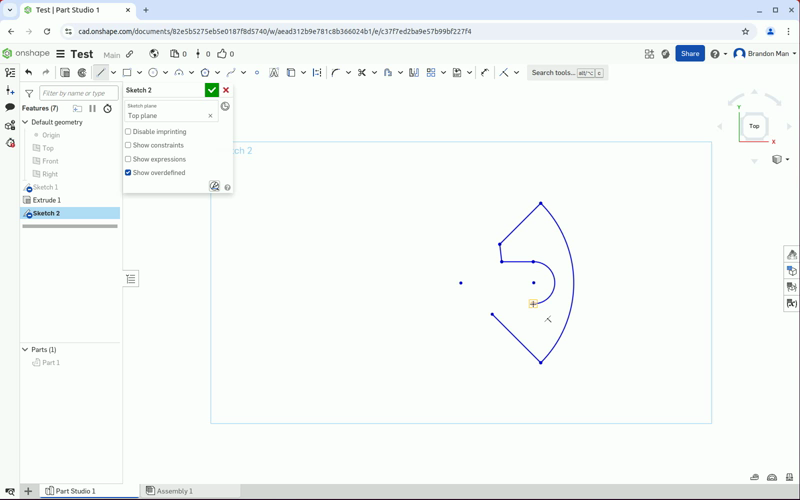
click(533, 303)
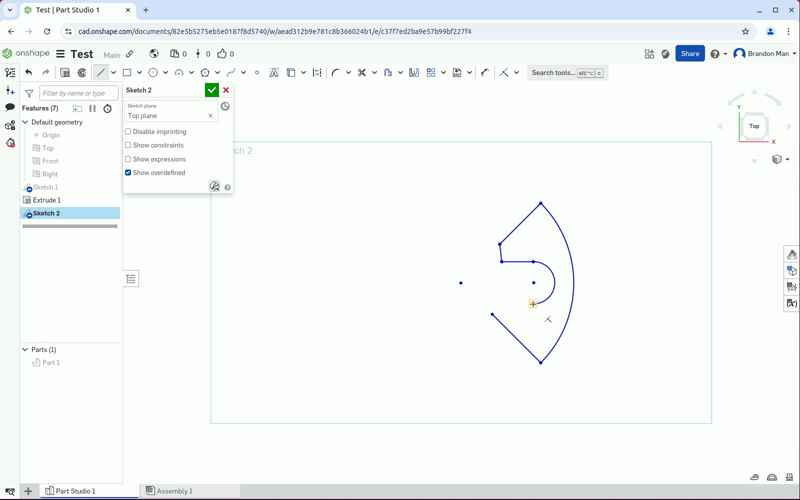
key_down(shift)
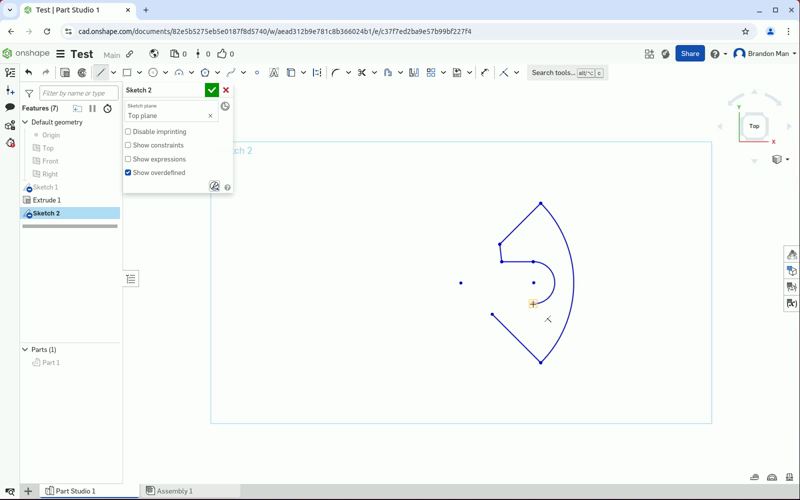
mouse_move(563, 303)
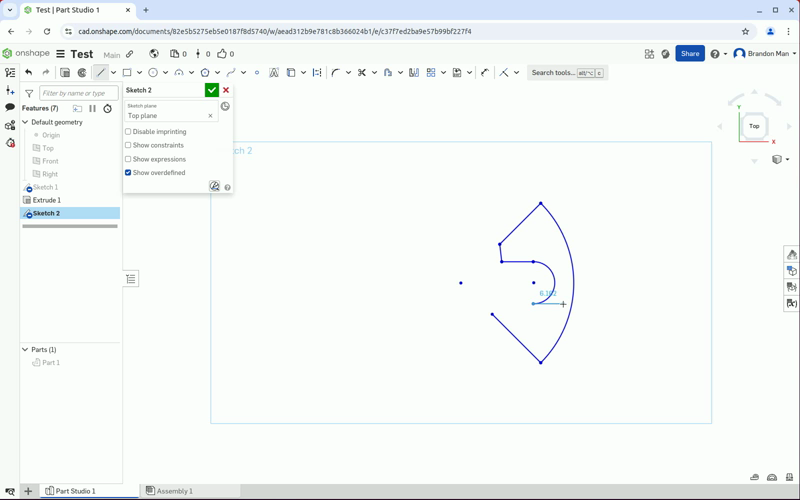
mouse_move(493, 303)
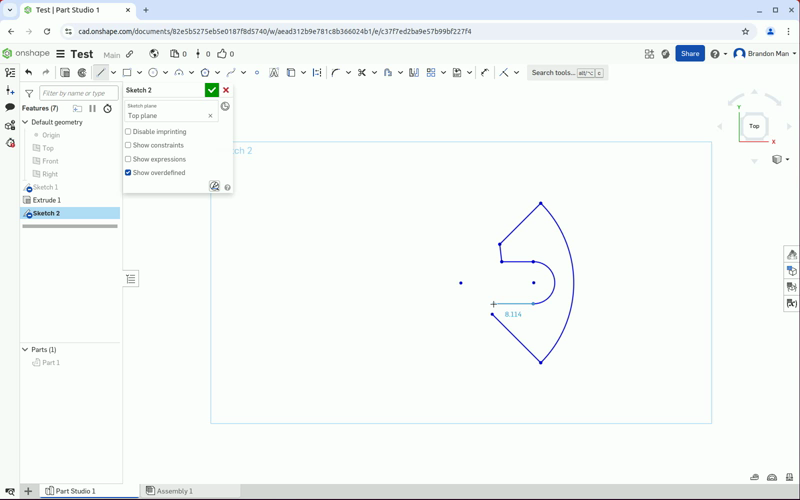
click(493, 303)
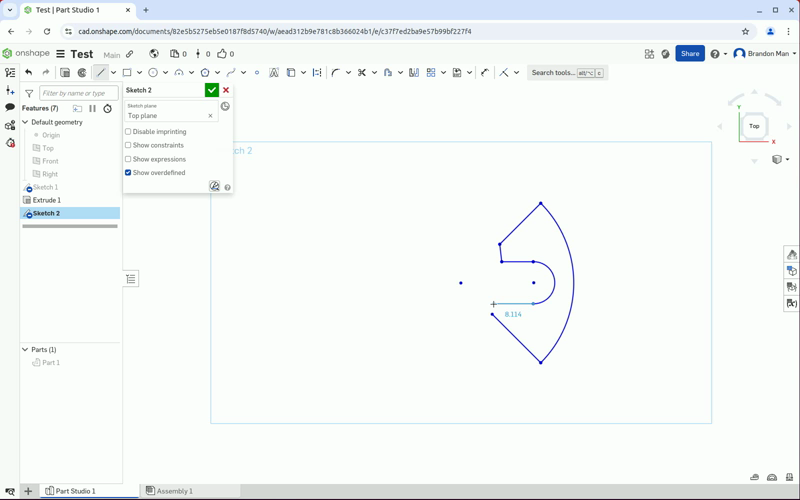
key_up(shift)
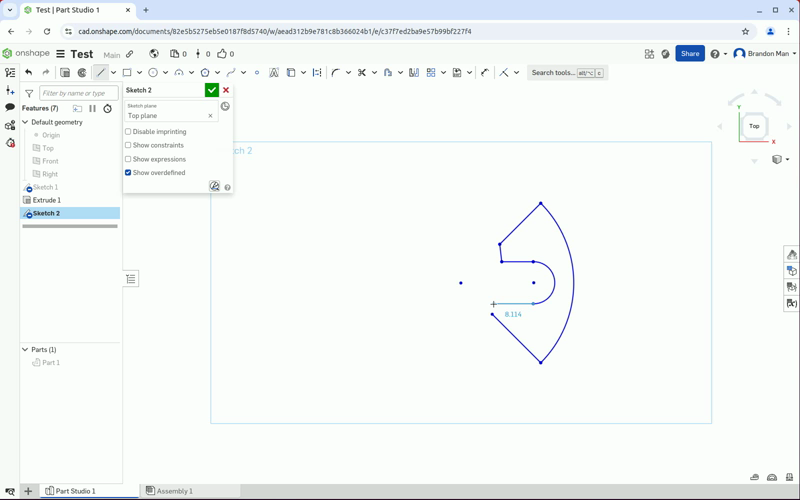
mouse_move(523, 303)
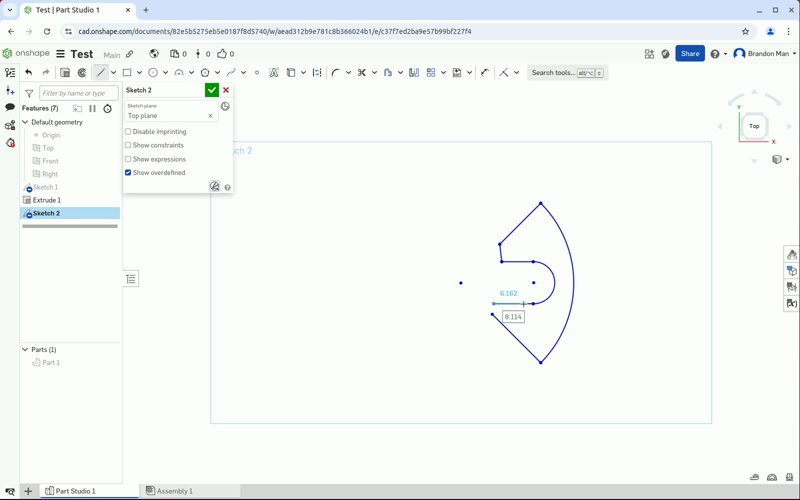
key_down(shift)
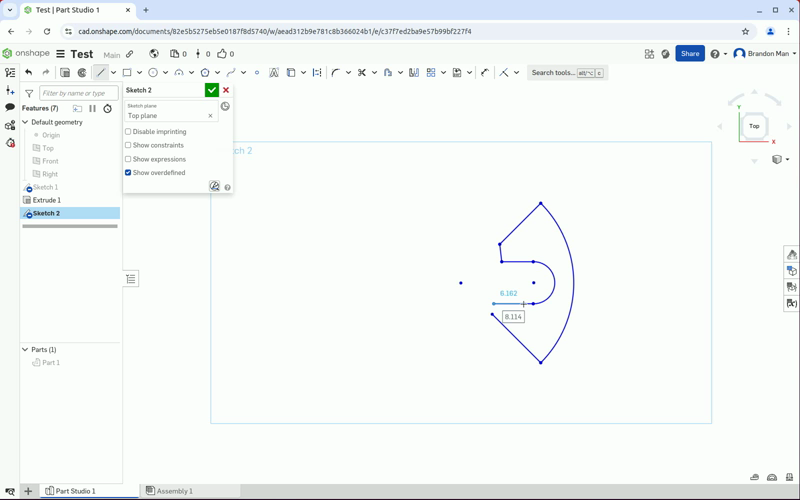
mouse_move(492, 314)
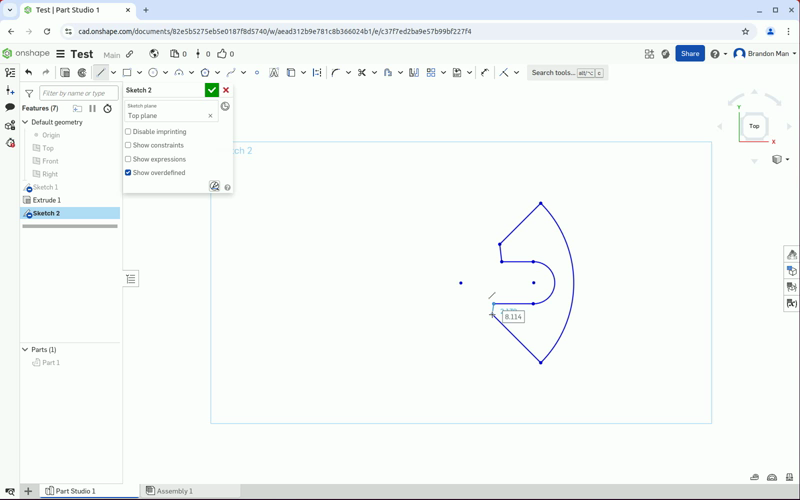
key_up(shift)
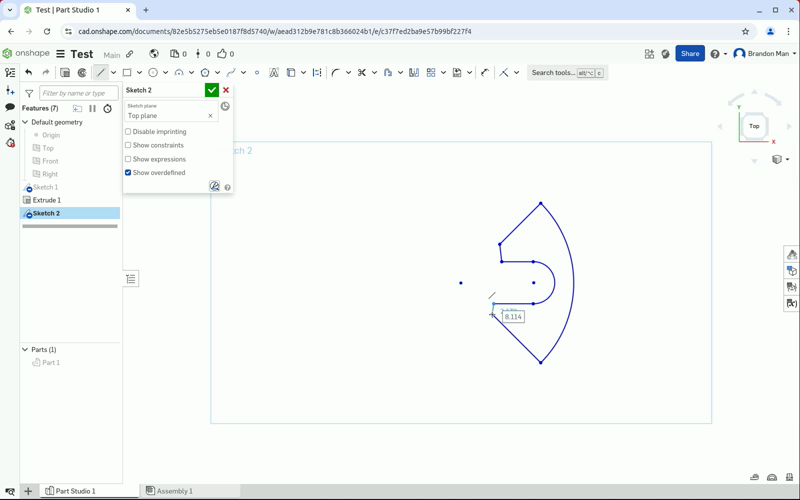
click(492, 314)
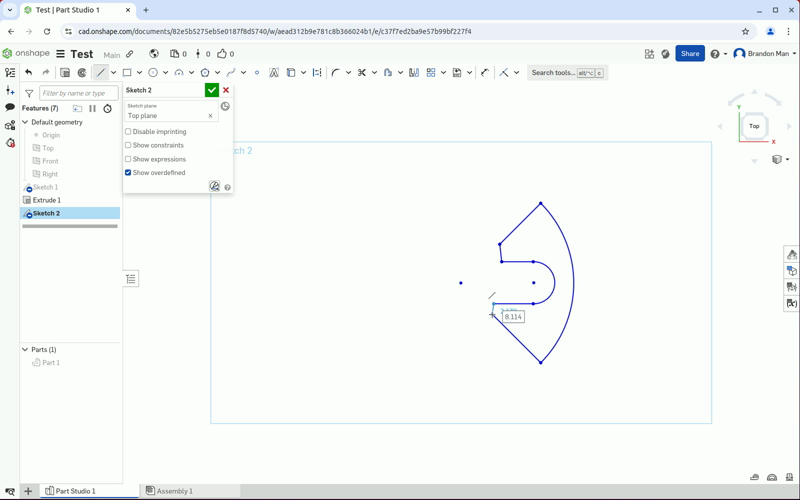
key(esc)
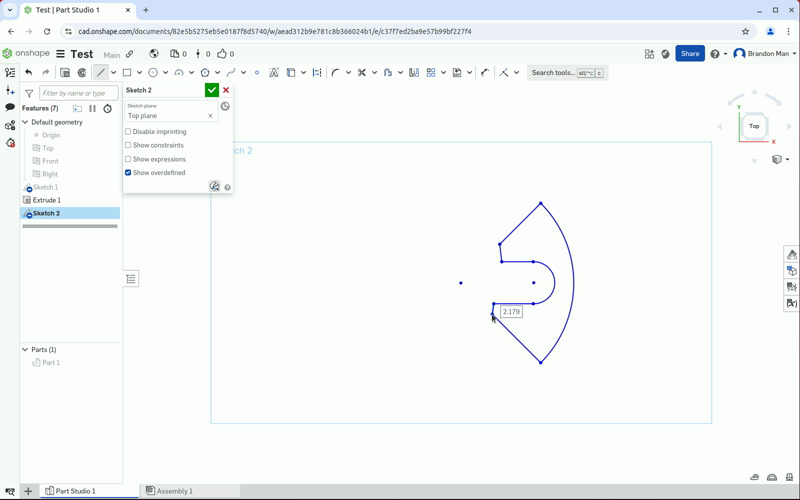
mouse_move(527, 333)
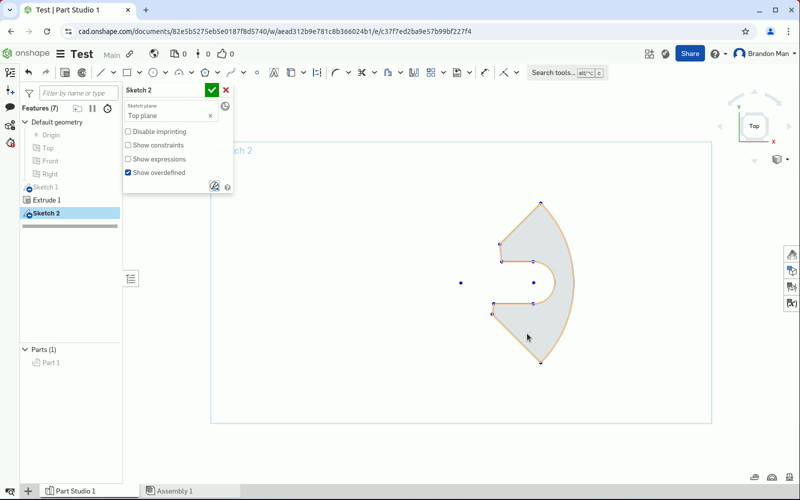
scroll(6)
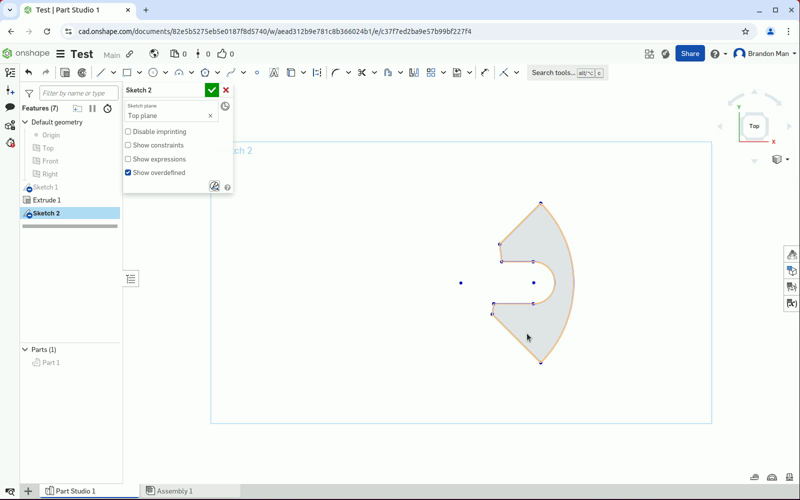
scroll(6)
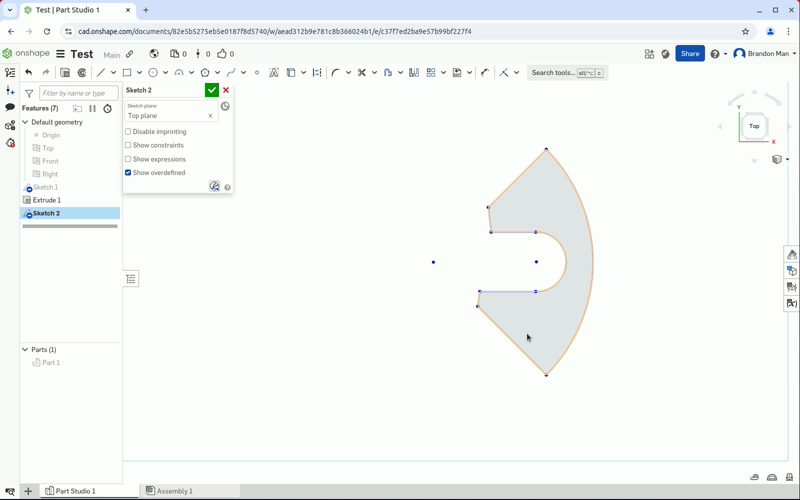
scroll(6)
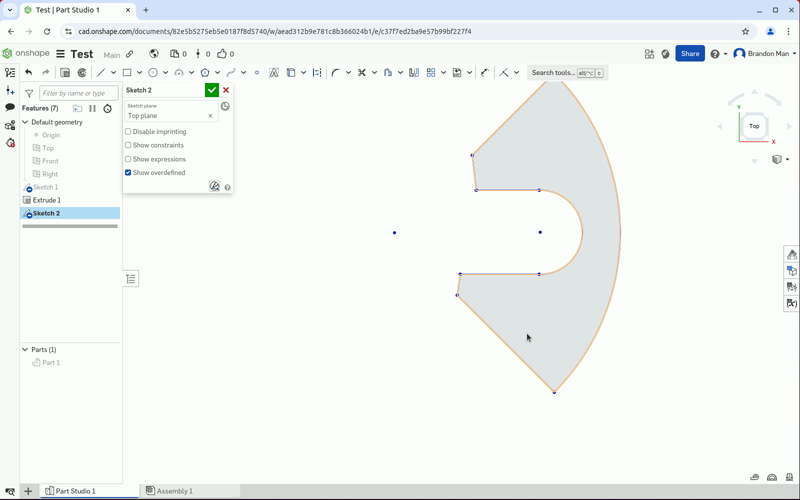
scroll(6)
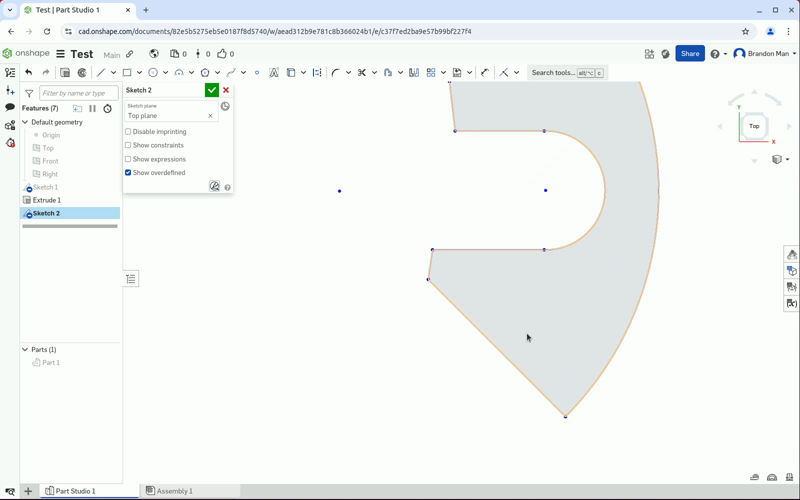
scroll(6)
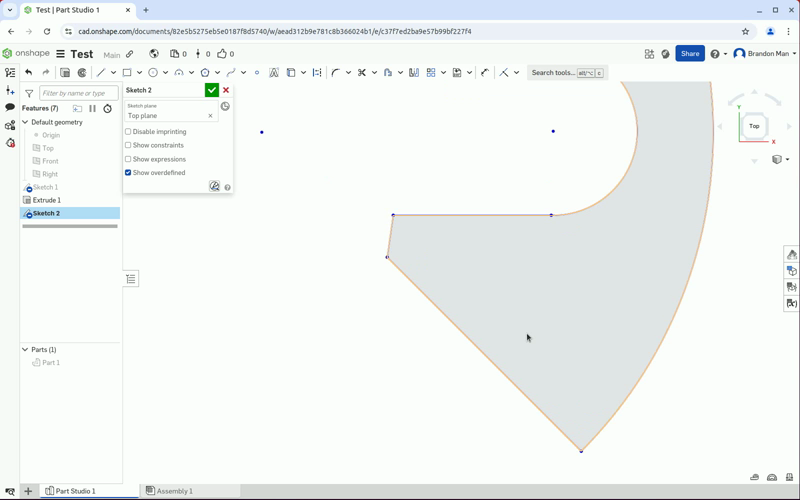
scroll(6)
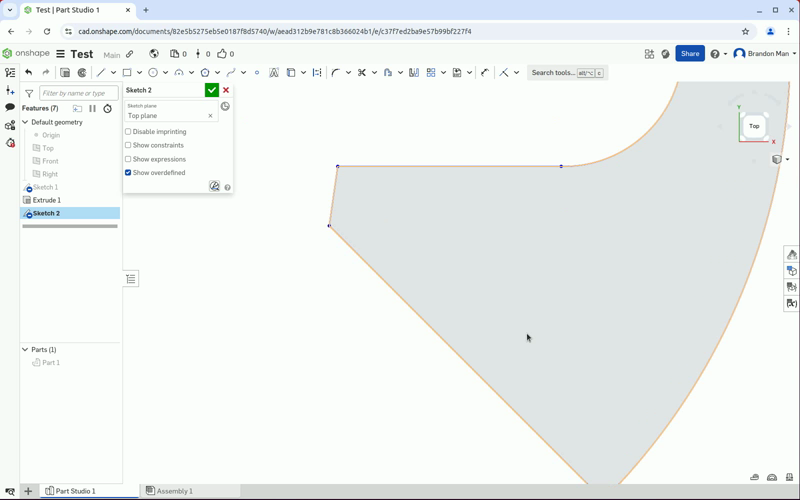
scroll(6)
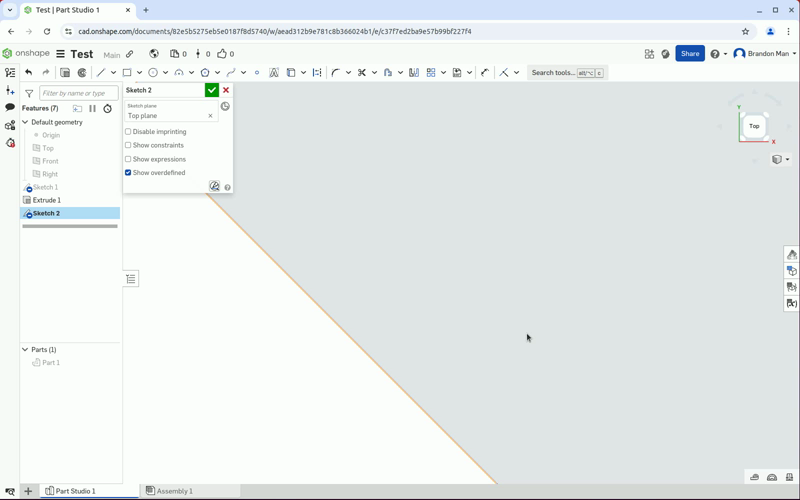
click(527, 333)
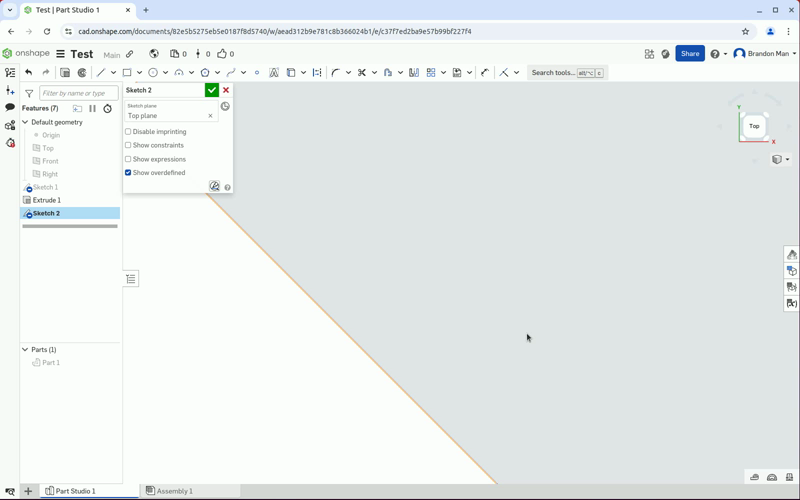
scroll(-6)
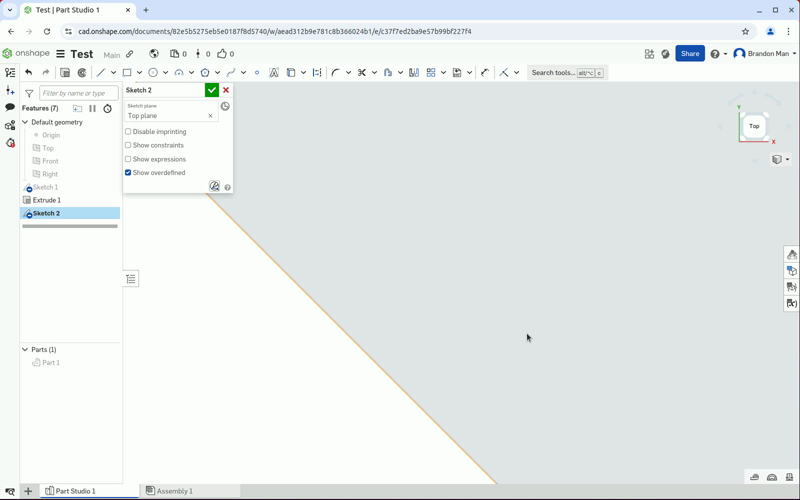
scroll(-6)
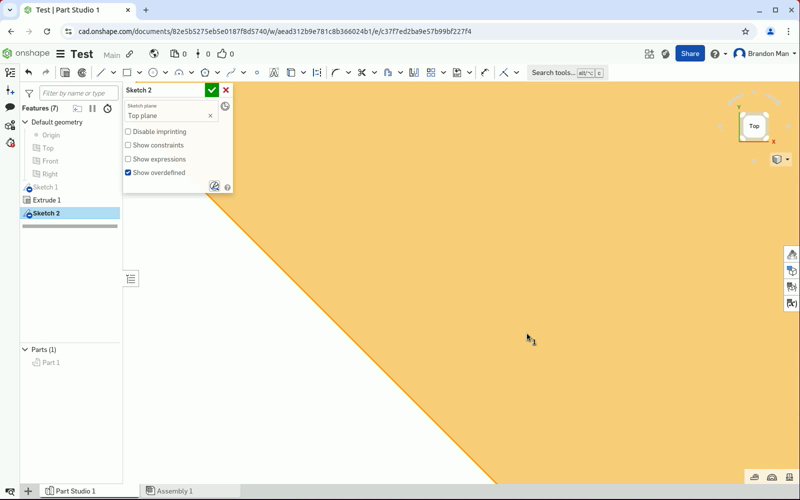
scroll(-6)
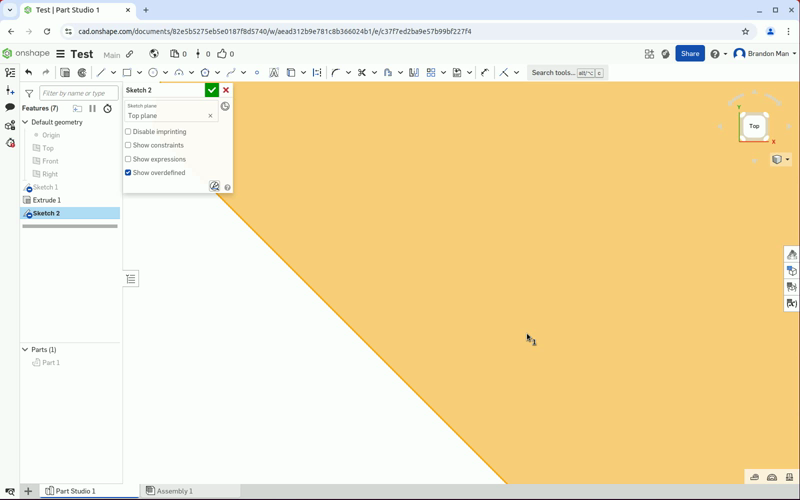
scroll(-6)
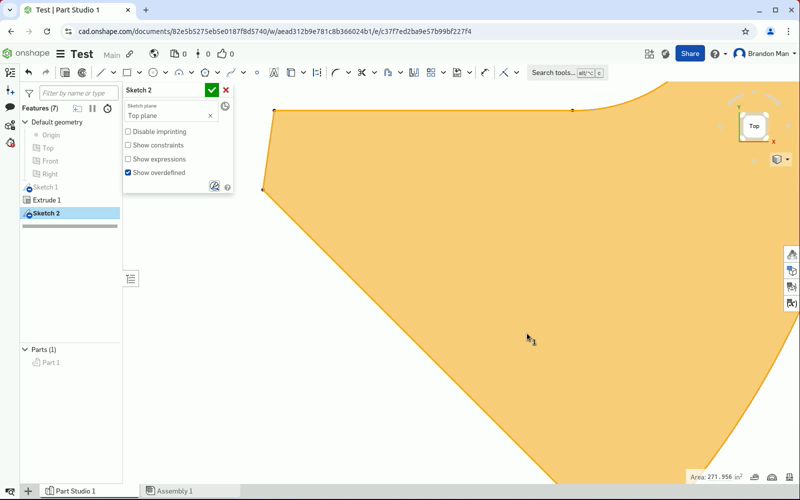
scroll(-6)
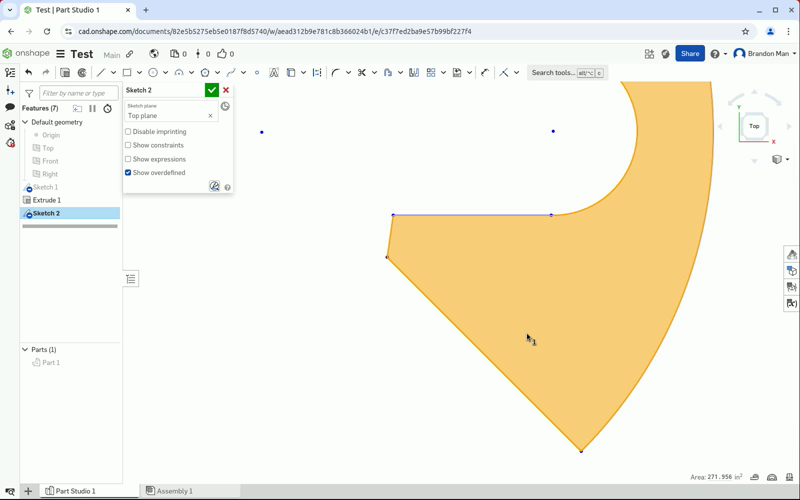
scroll(-6)
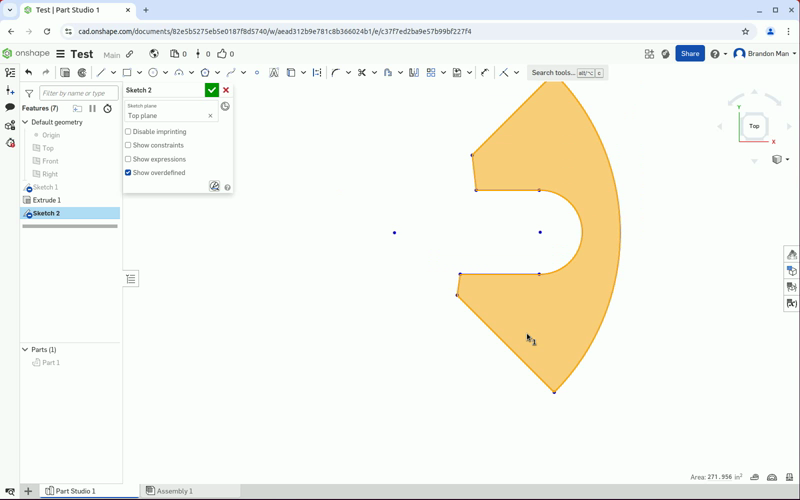
scroll(-6)
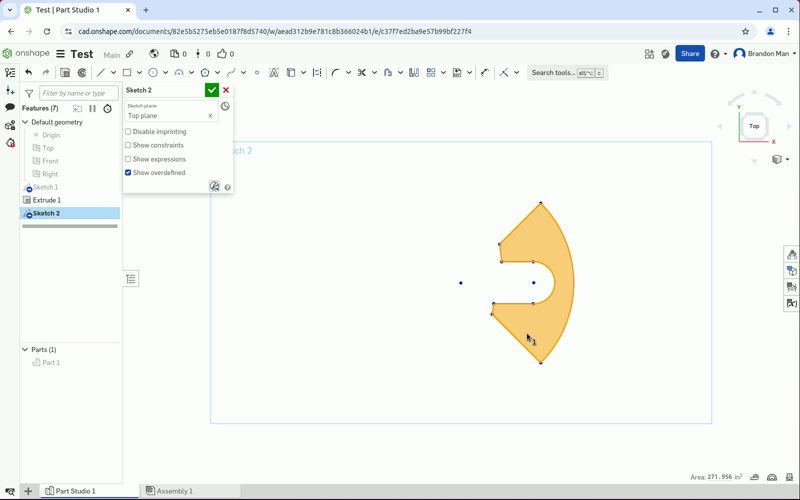
mouse_move(73, 352)
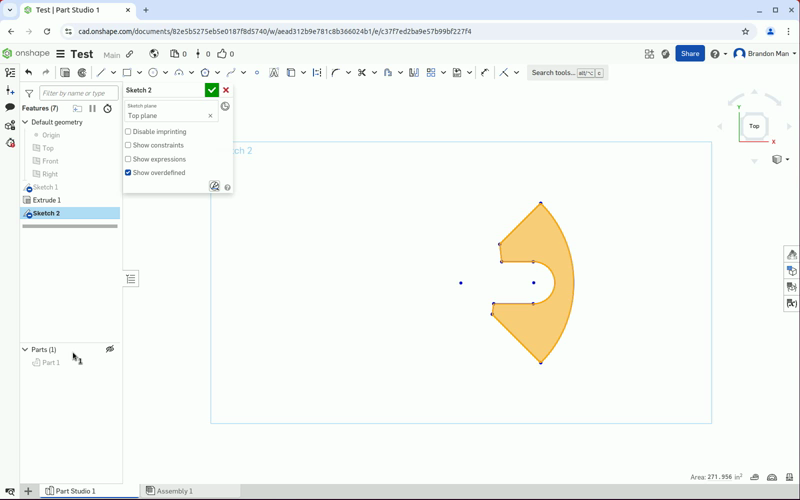
key(shift+y)
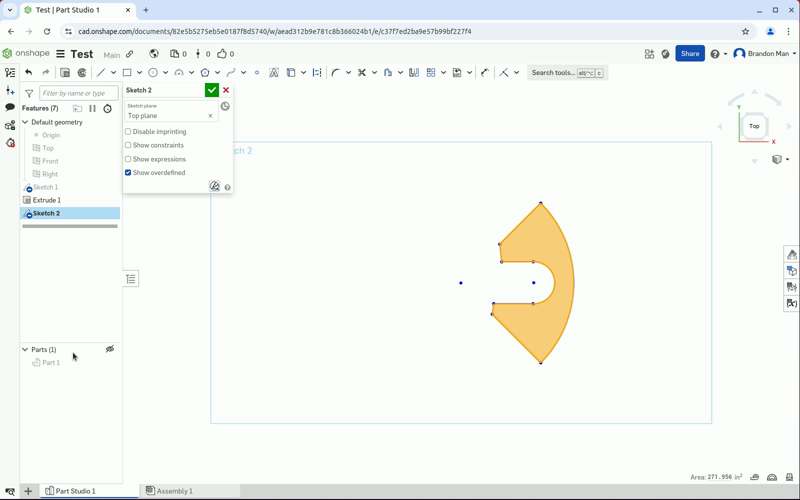
key(shift+e)
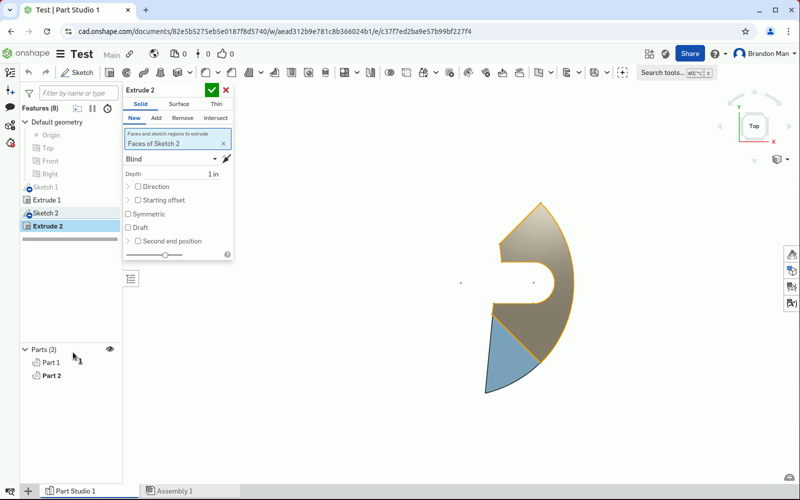
mouse_move(143, 106)
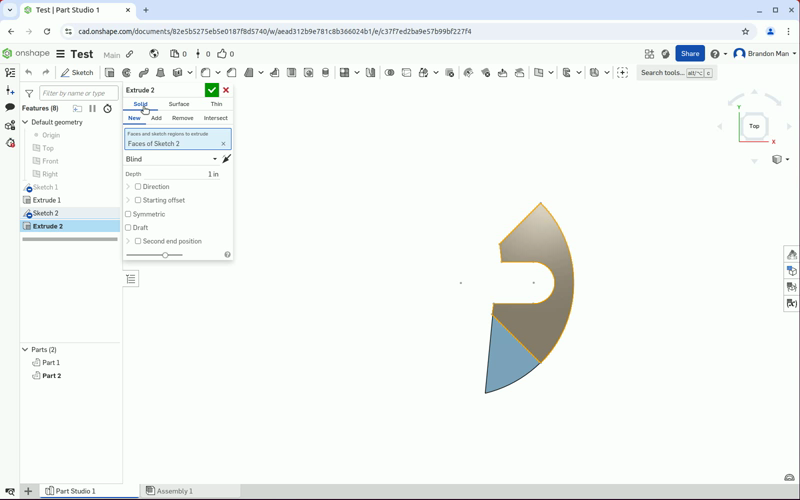
click(143, 106)
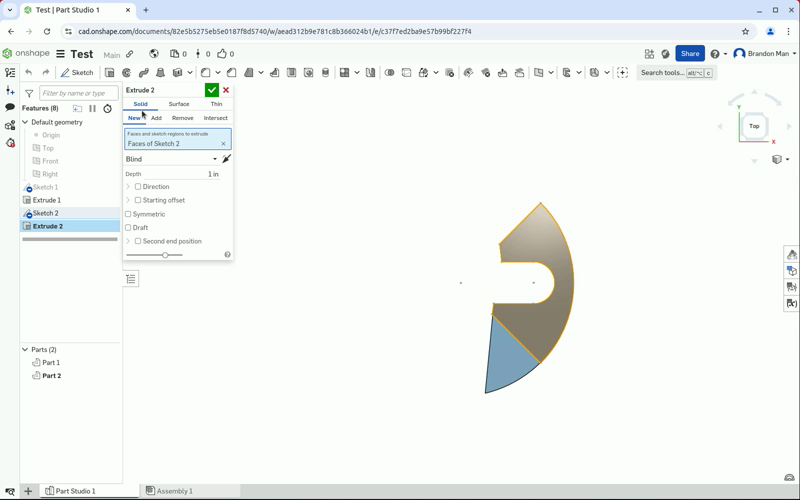
mouse_move(137, 120)
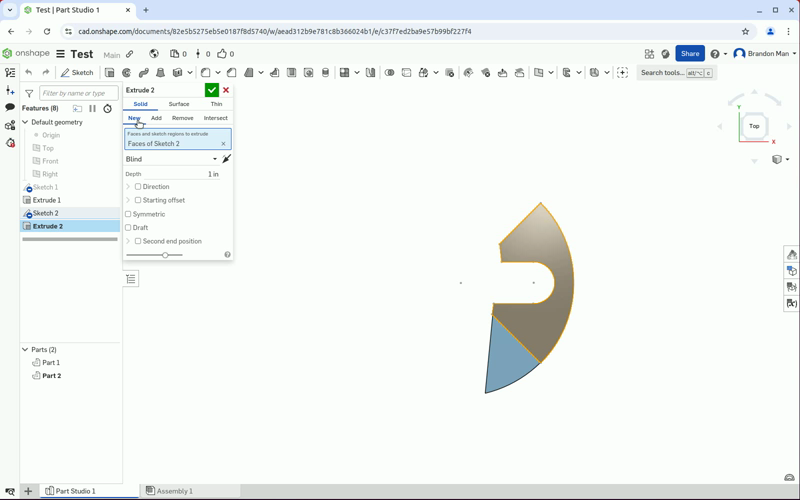
click(137, 120)
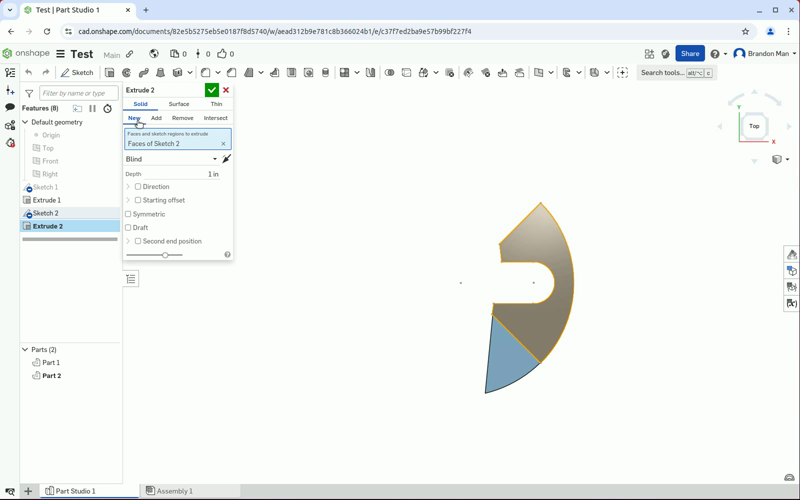
key(tab, 4)
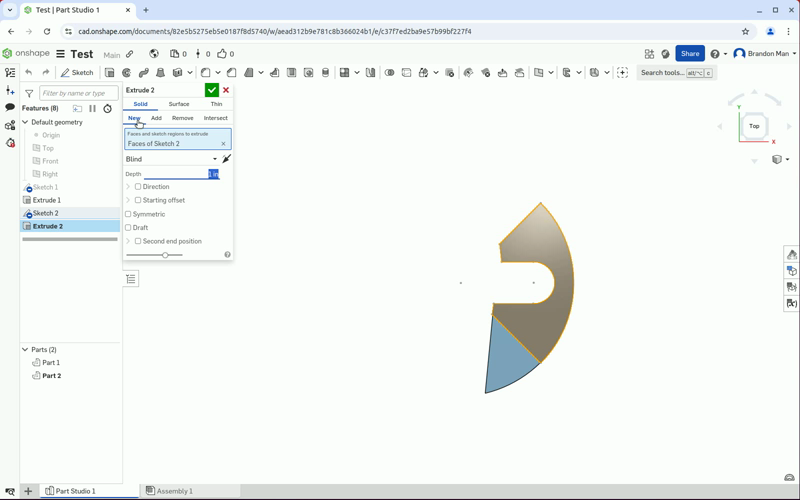
text(4.574)
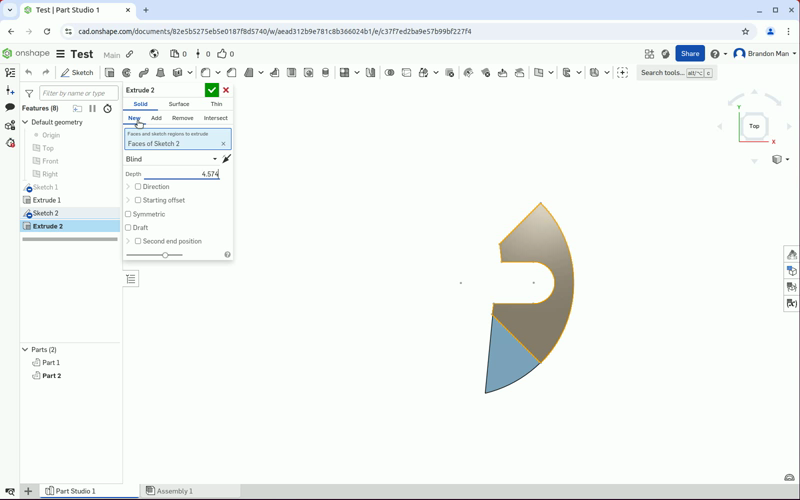
key(enter)
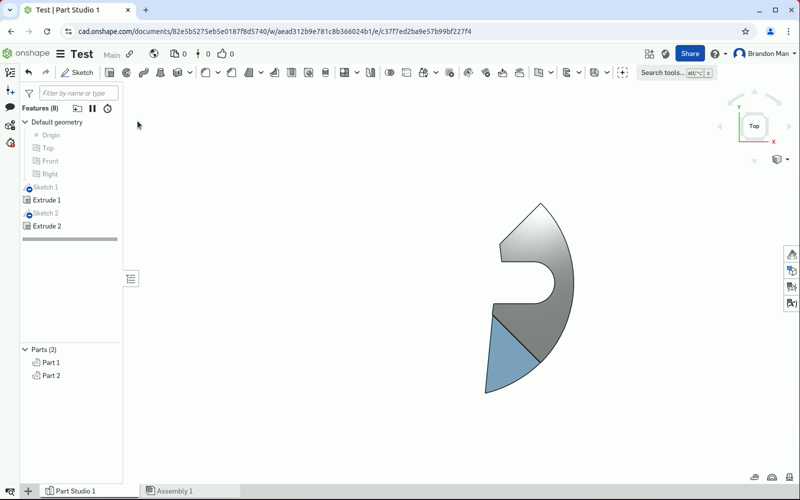
key(shift+h)
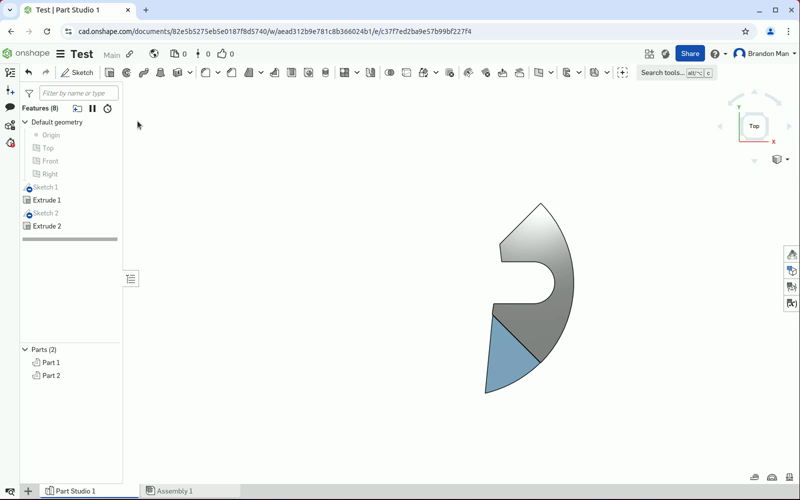
key(shift+h)
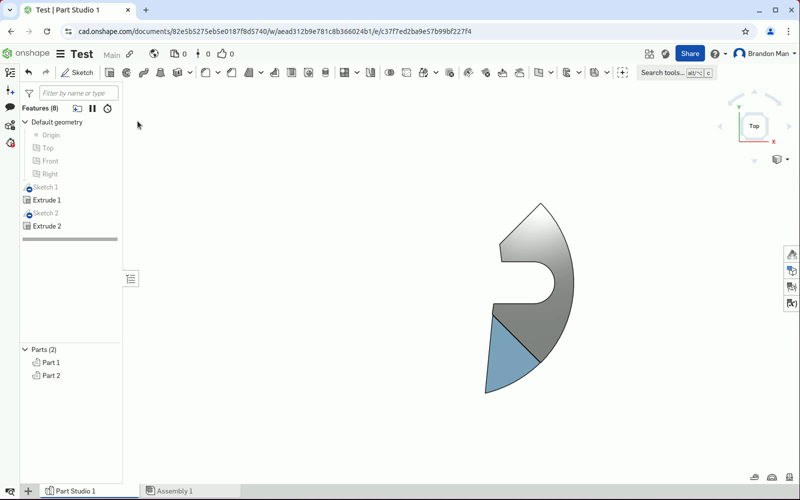
mouse_move(73, 189)
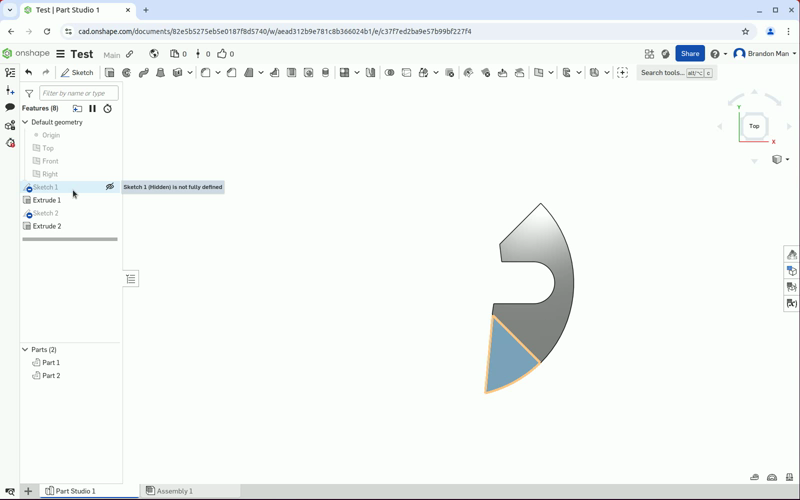
click(73, 189)
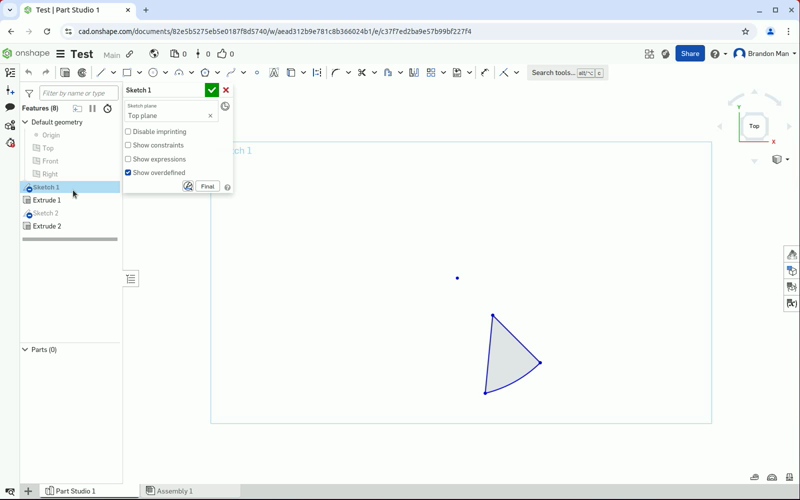
mouse_move(229, 92)
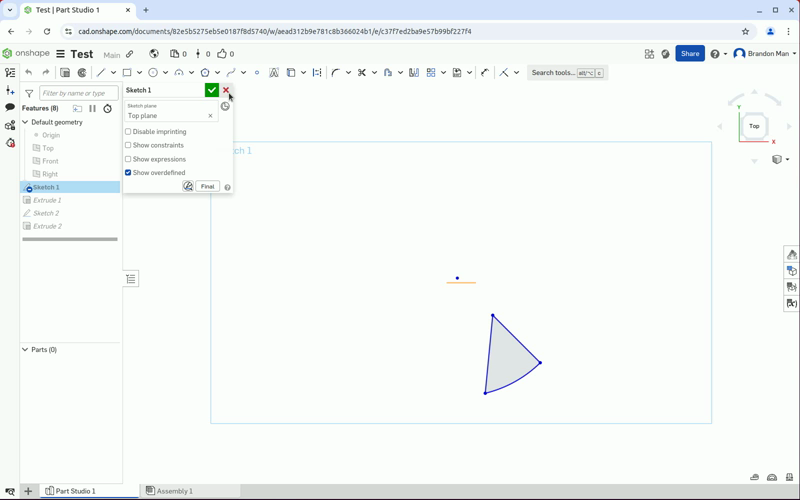
click(229, 92)
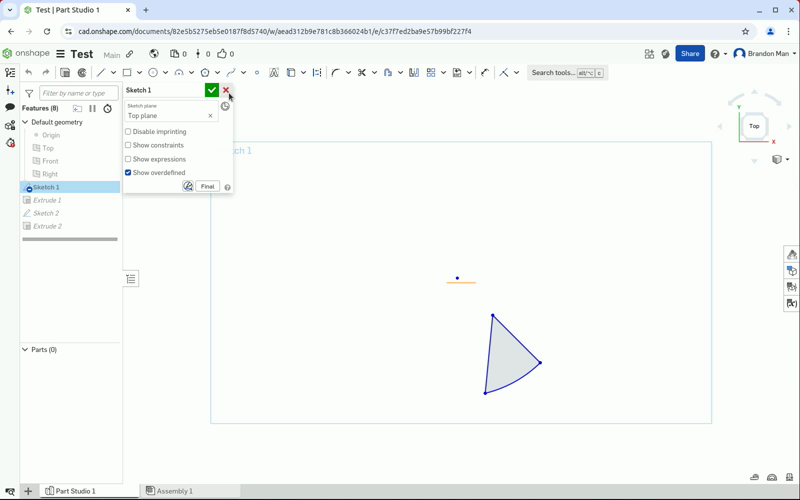
key(shift+s)
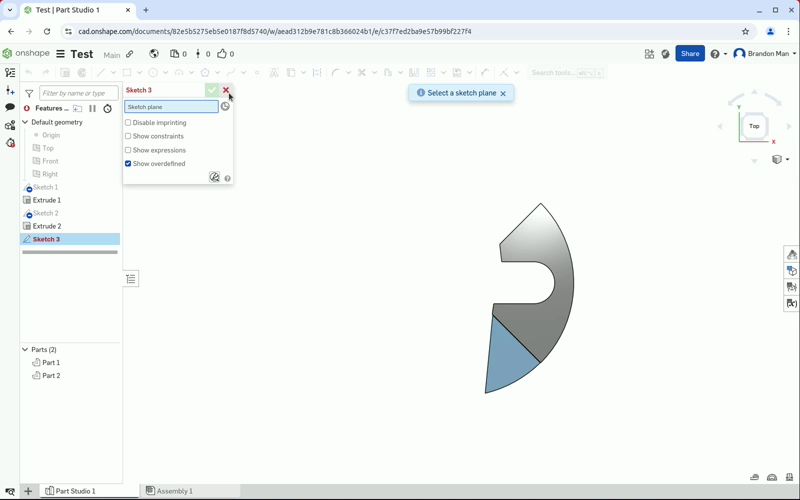
mouse_move(73, 150)
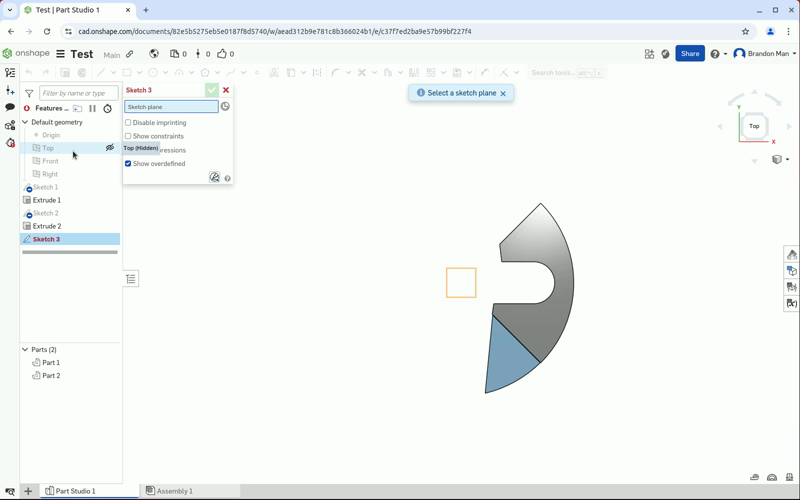
click(73, 150)
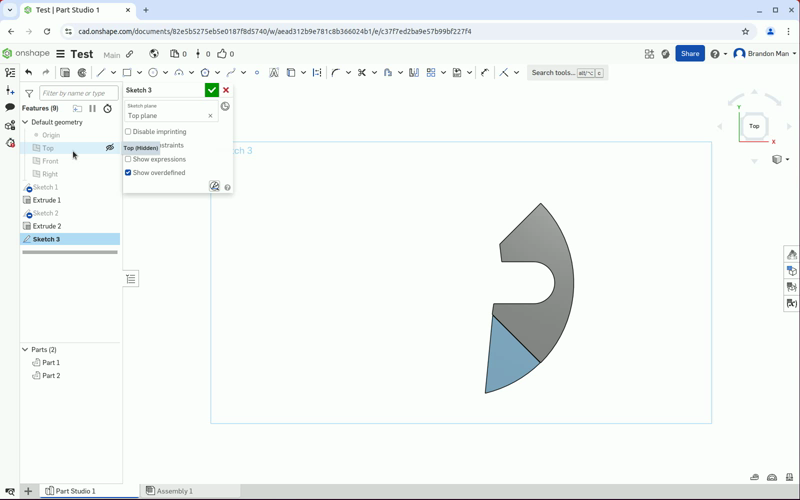
mouse_move(73, 352)
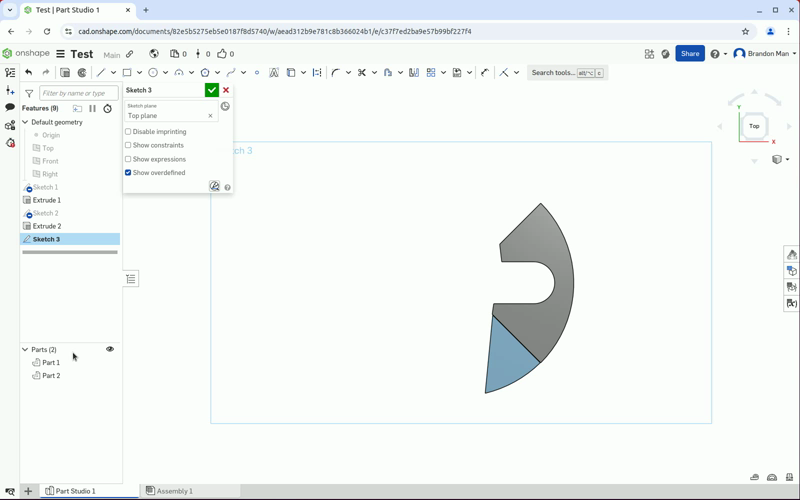
key(y)
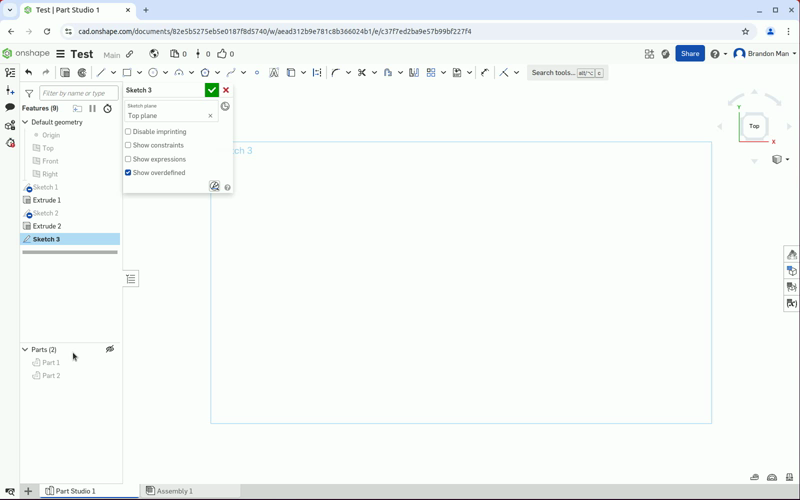
key(l)
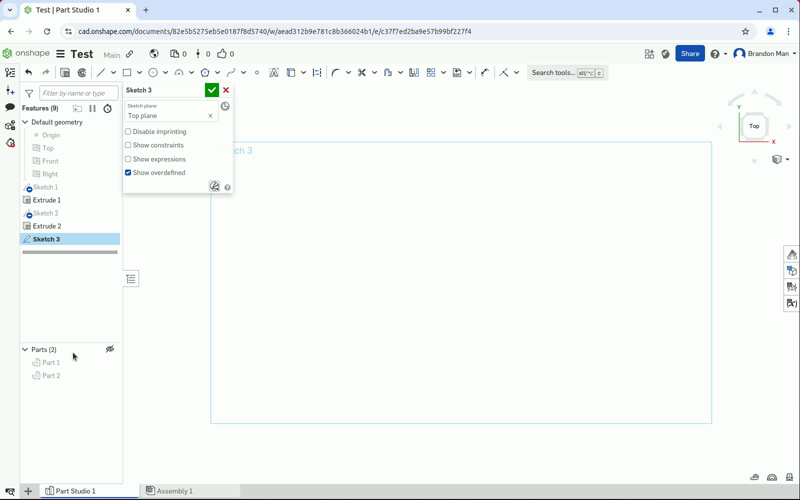
key_down(shift)
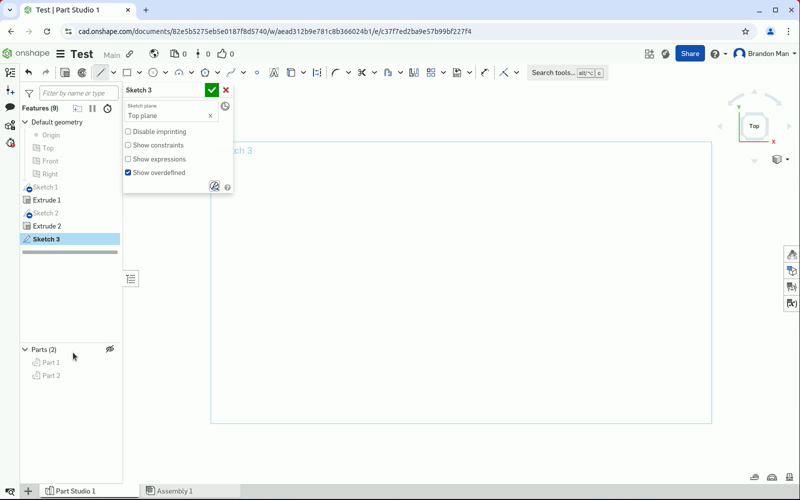
mouse_move(489, 174)
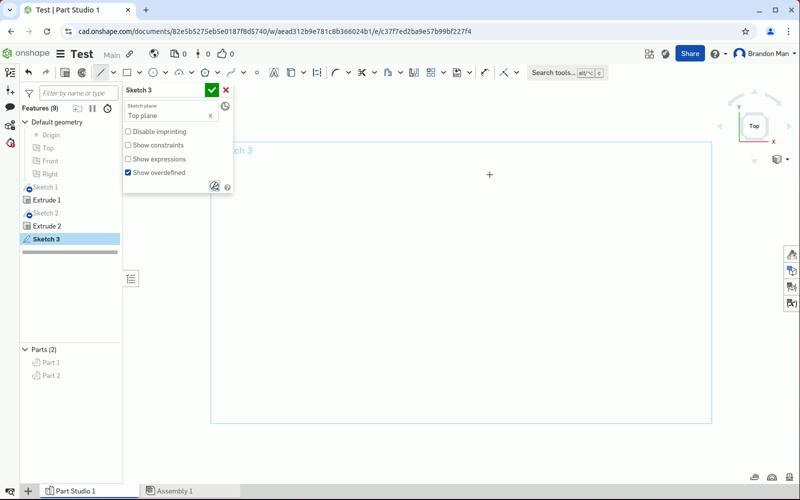
click(489, 174)
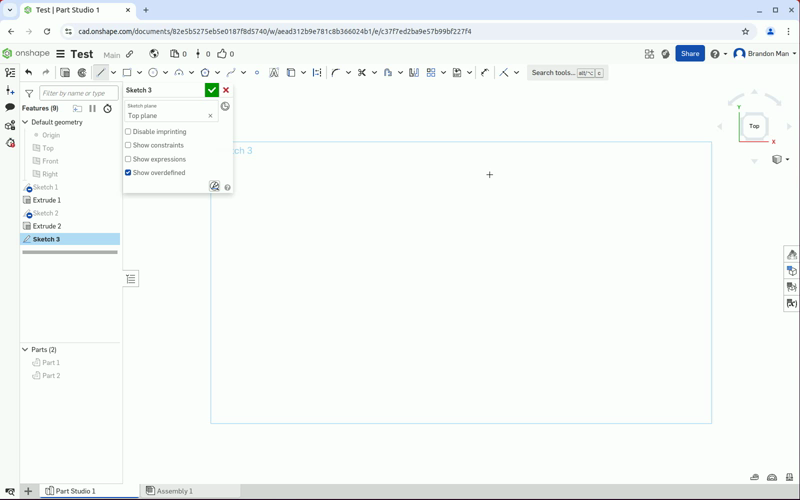
key_up(shift)
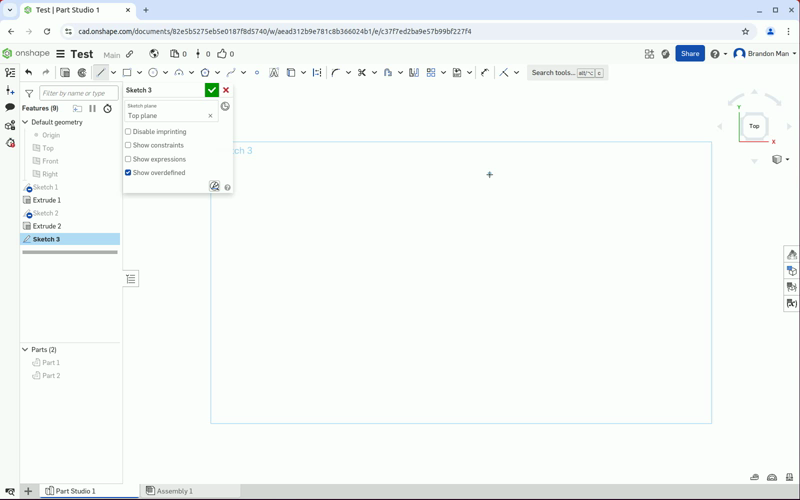
key_down(shift)
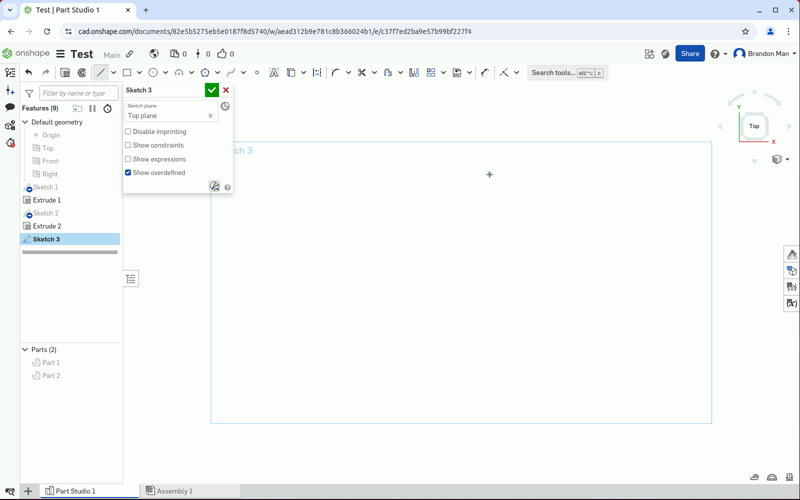
mouse_move(498, 243)
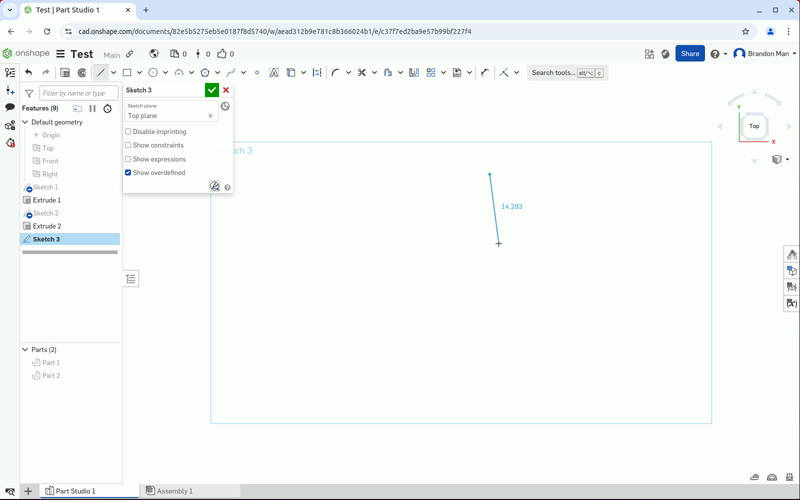
click(498, 243)
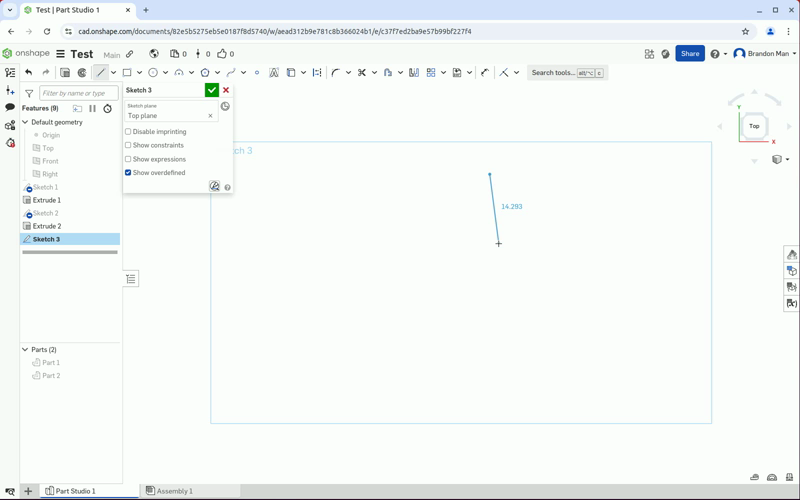
key_up(shift)
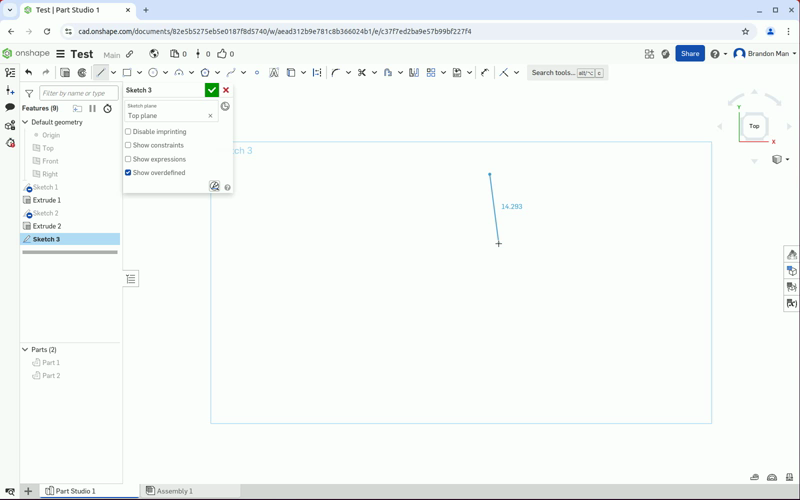
key_down(shift)
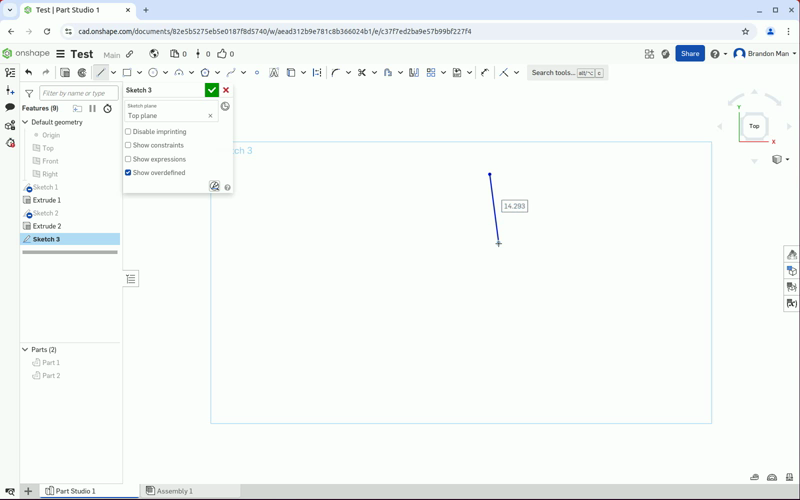
mouse_move(528, 243)
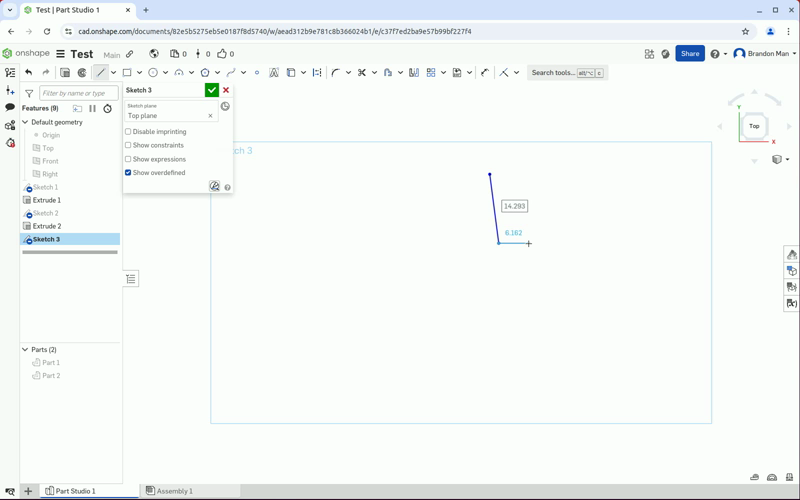
mouse_move(540, 202)
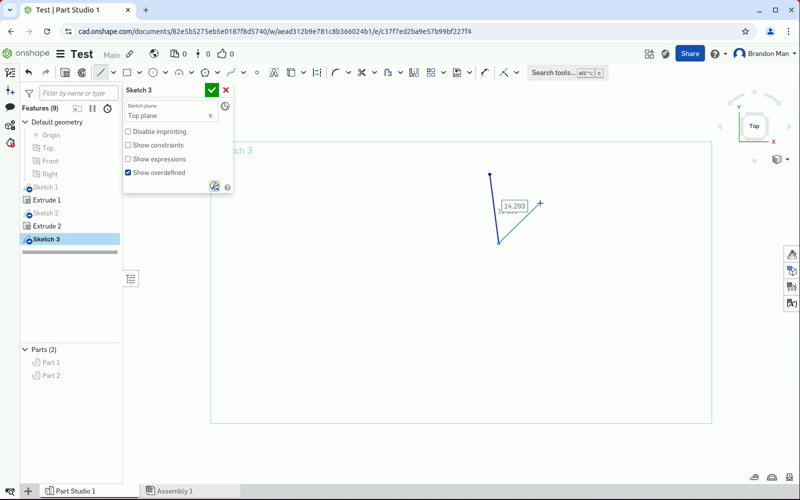
click(540, 202)
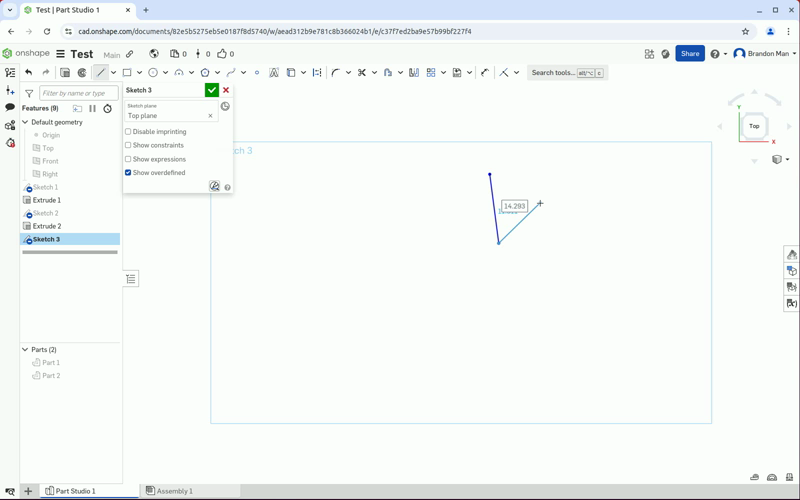
key_up(shift)
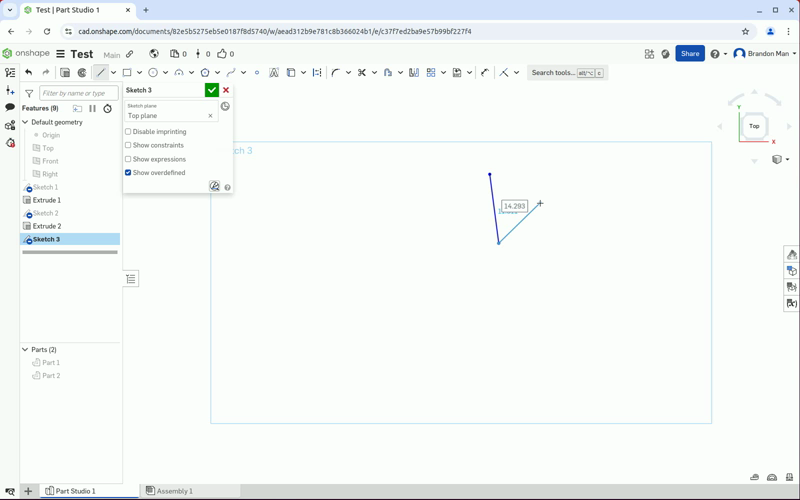
key(esc)
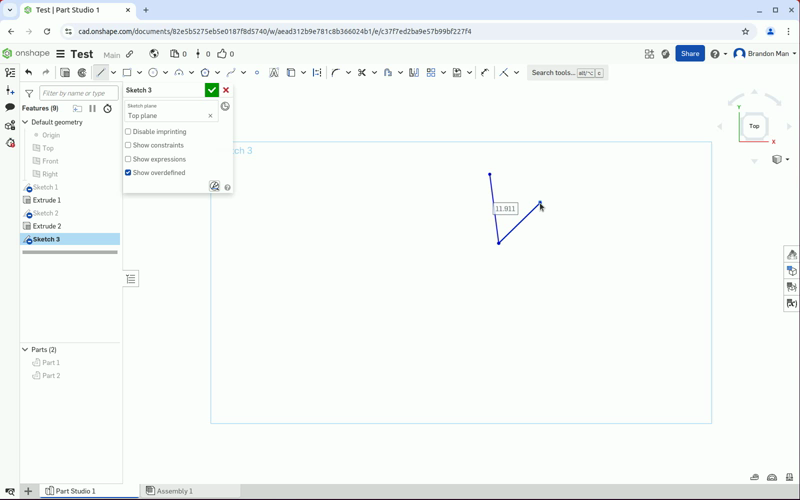
key(a)
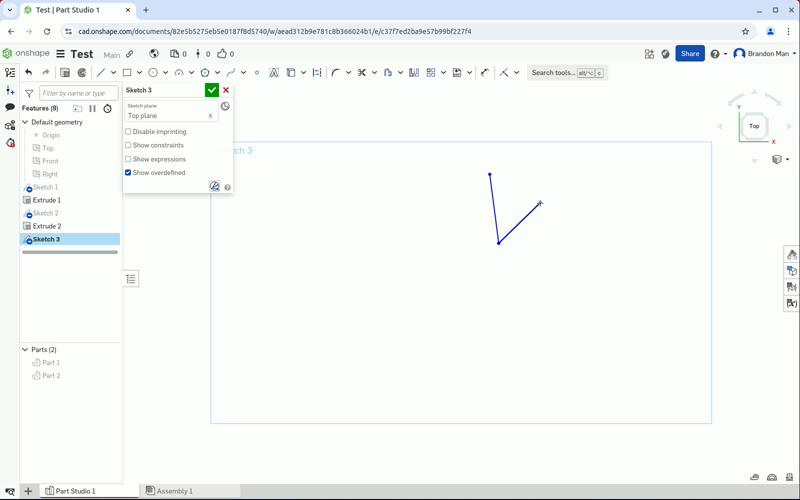
mouse_move(540, 202)
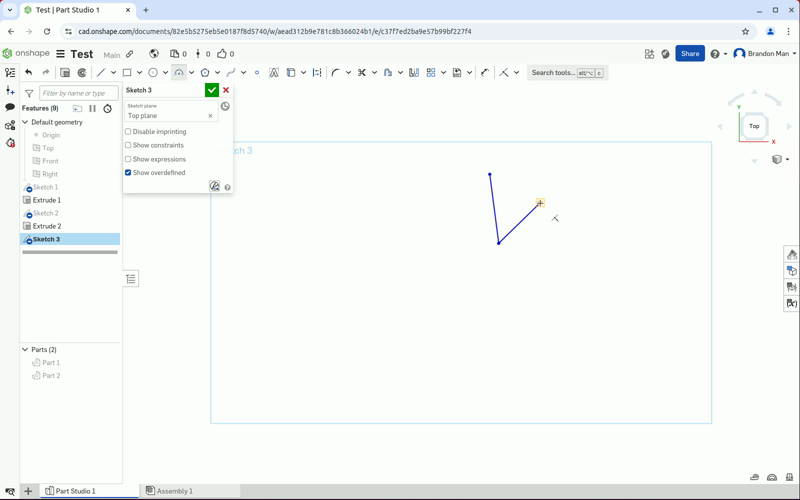
click(540, 202)
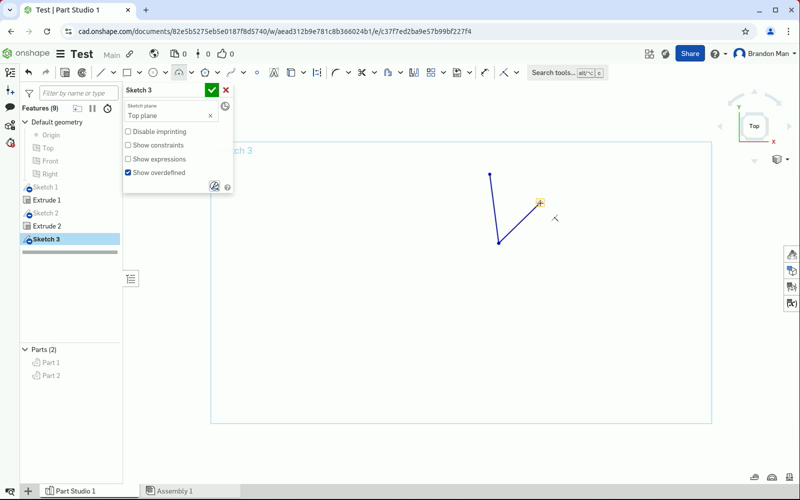
mouse_move(489, 174)
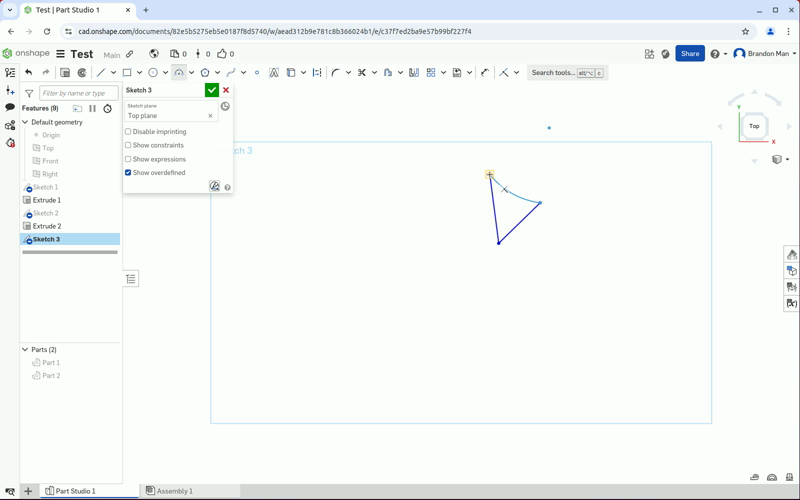
click(489, 174)
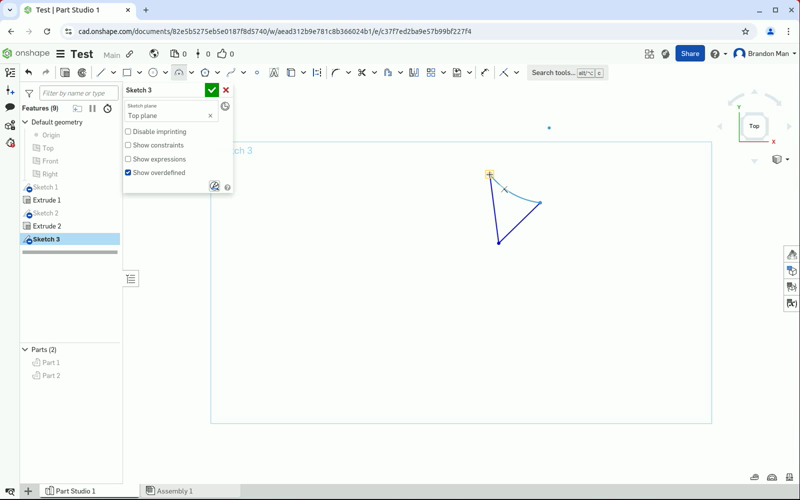
key_down(shift)
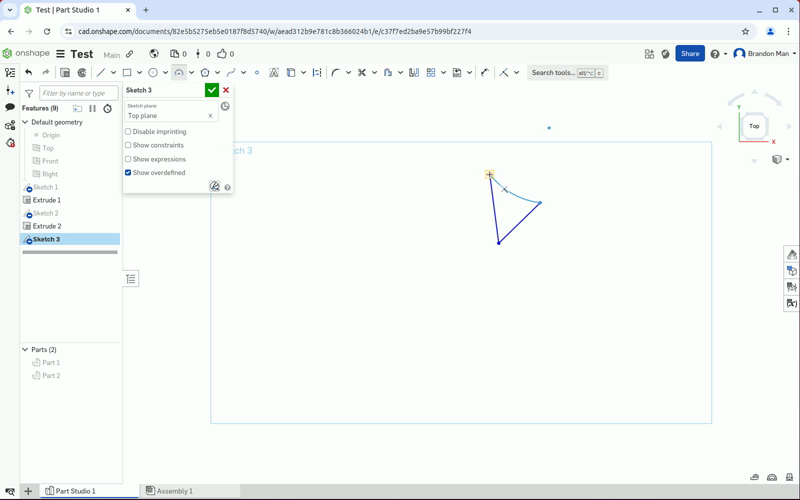
mouse_move(516, 184)
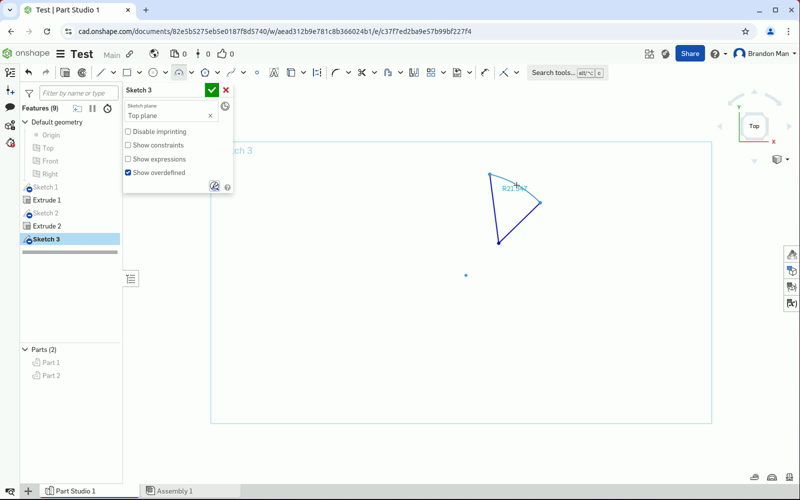
click(516, 184)
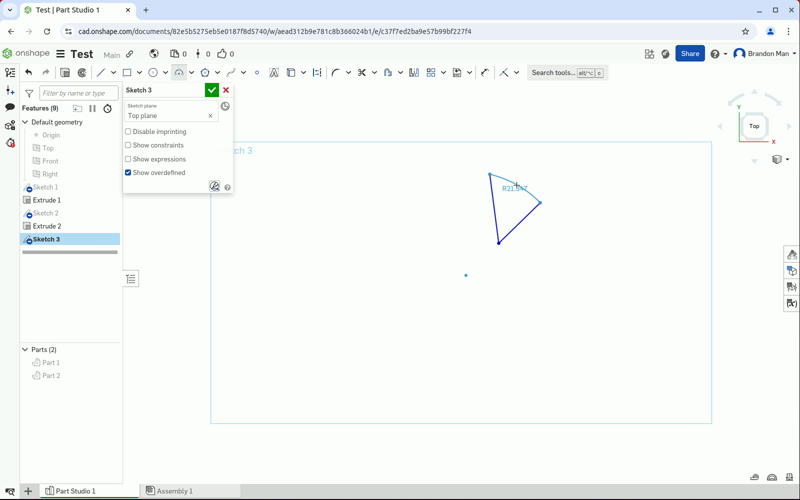
key_up(shift)
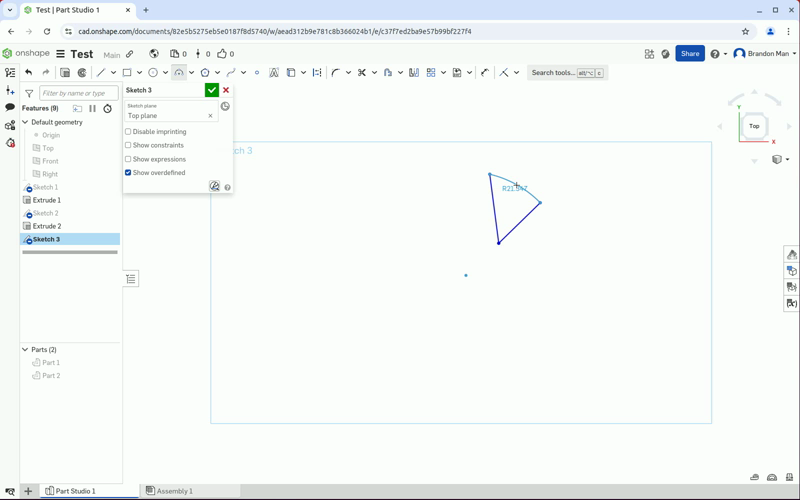
key(esc)
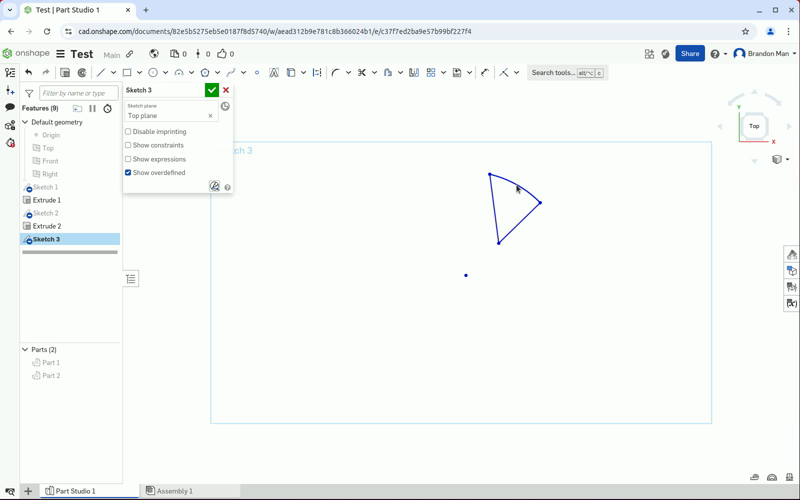
mouse_move(534, 200)
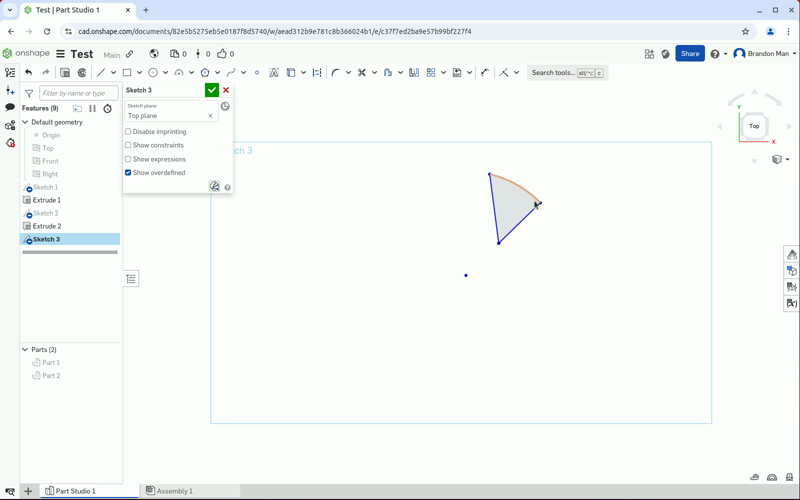
scroll(6)
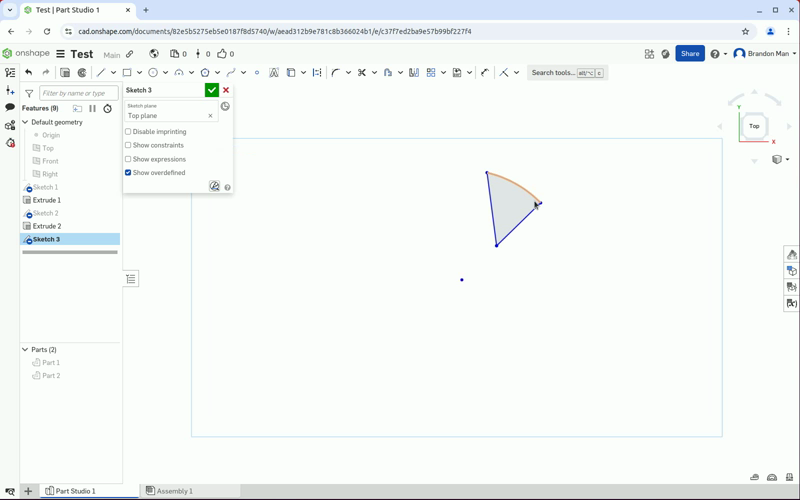
scroll(6)
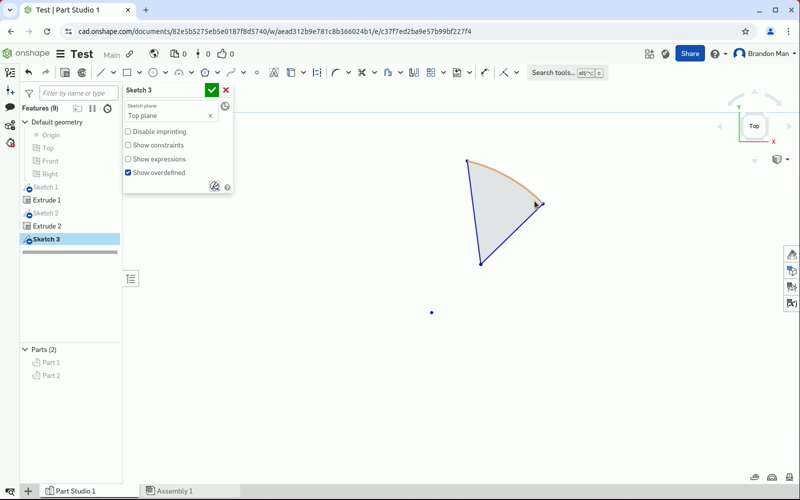
scroll(6)
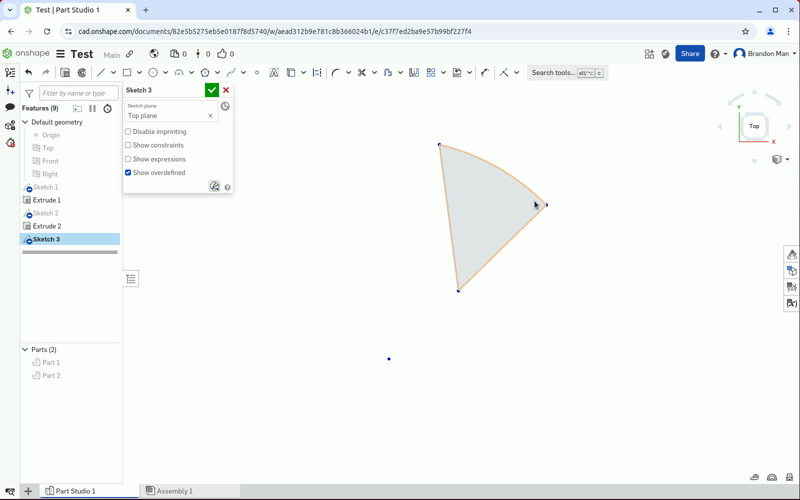
scroll(6)
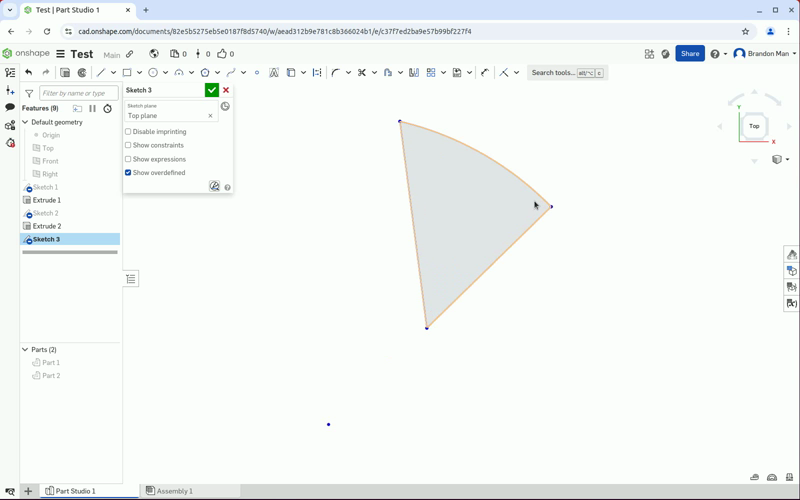
scroll(6)
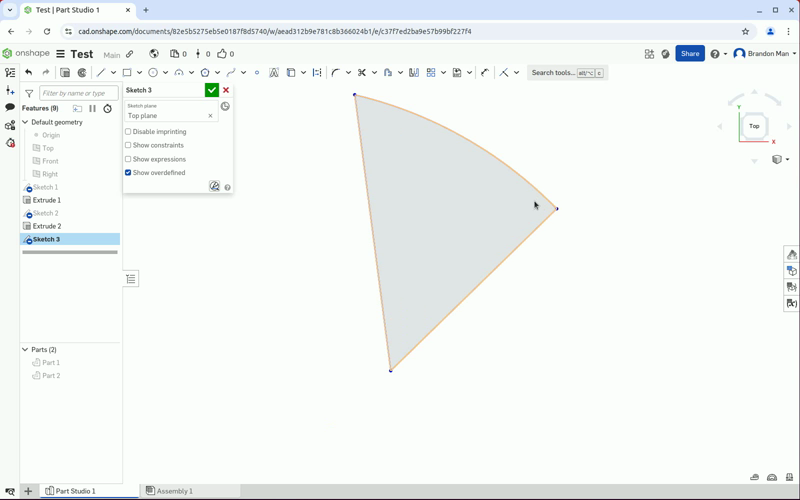
scroll(6)
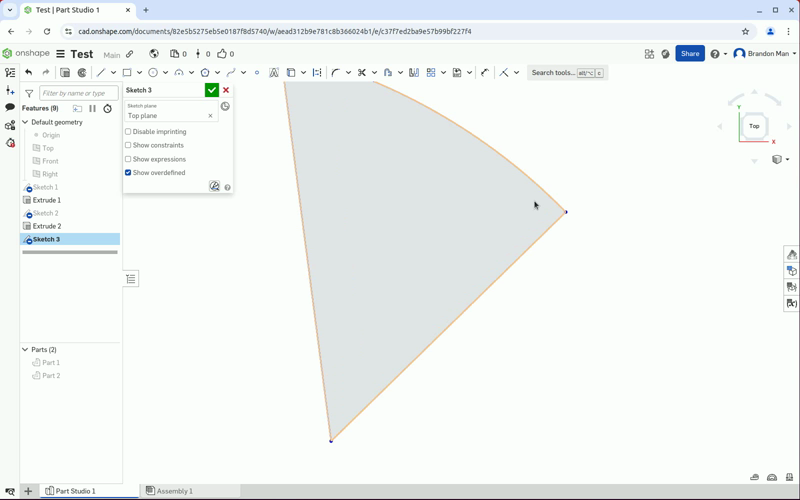
scroll(6)
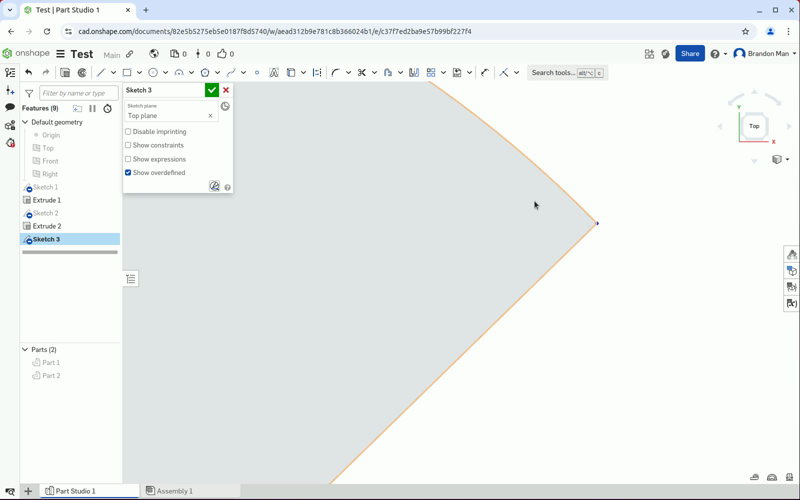
click(534, 200)
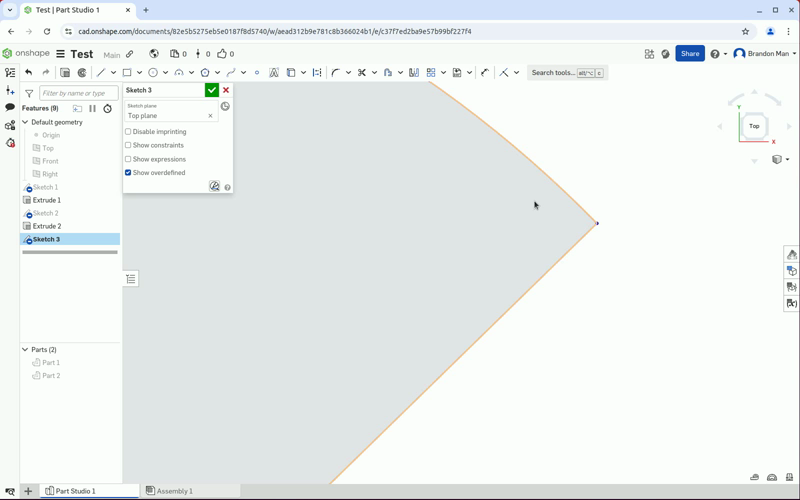
scroll(-6)
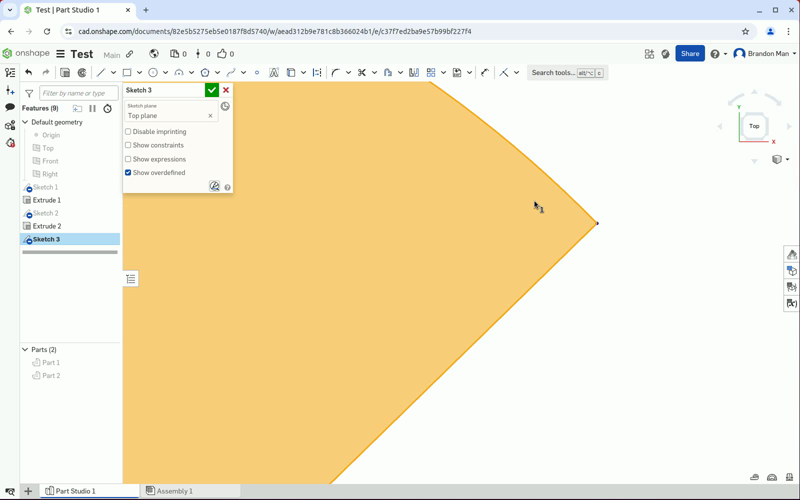
scroll(-6)
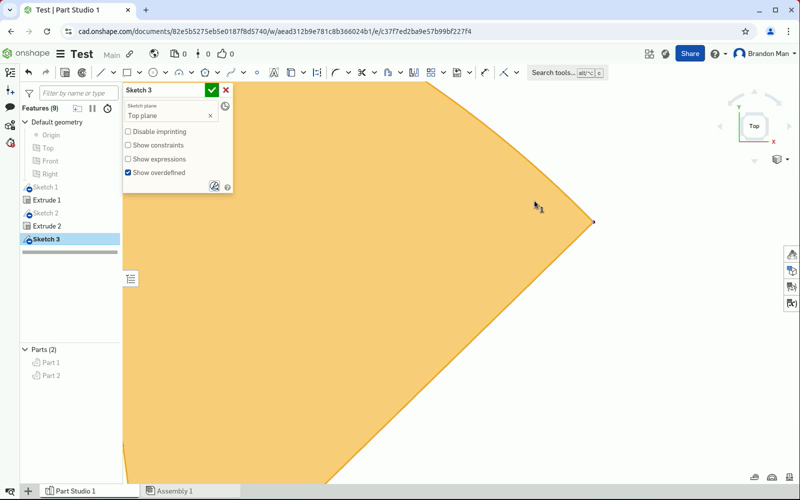
scroll(-6)
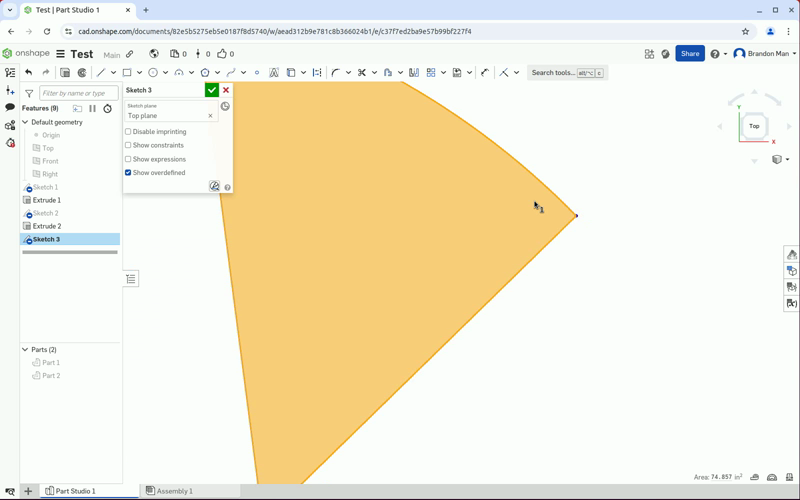
scroll(-6)
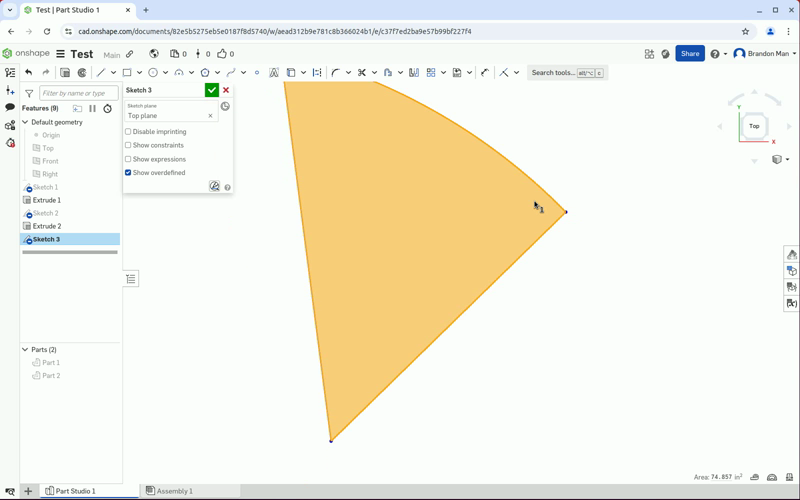
scroll(-6)
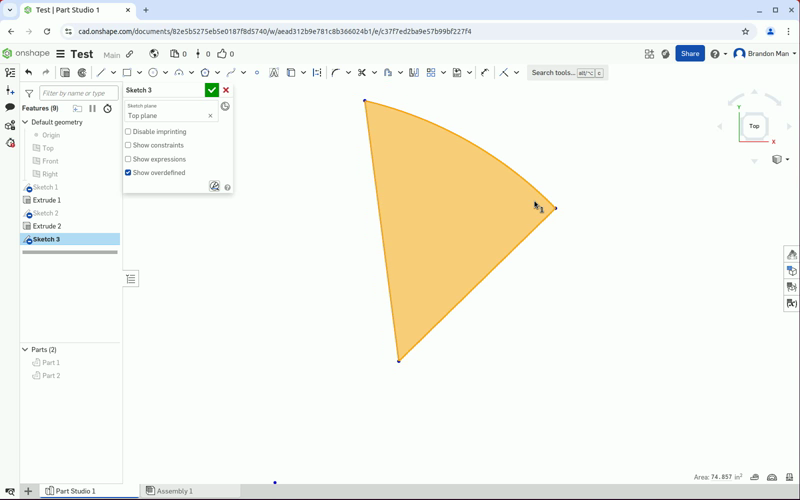
scroll(-6)
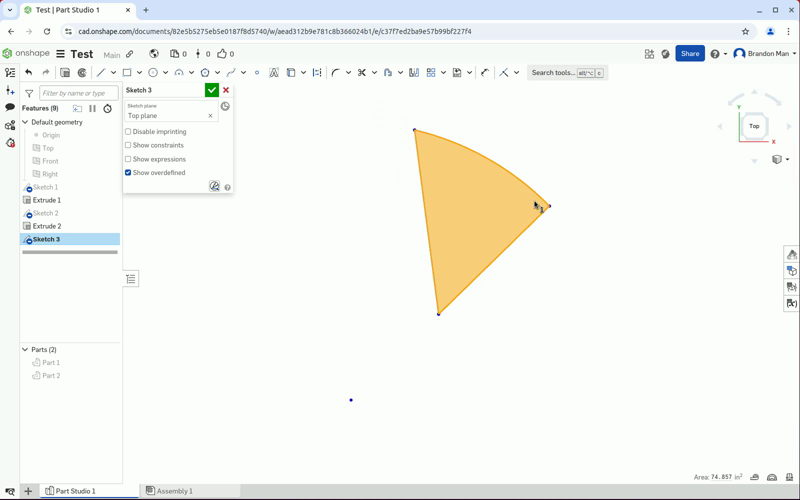
scroll(-6)
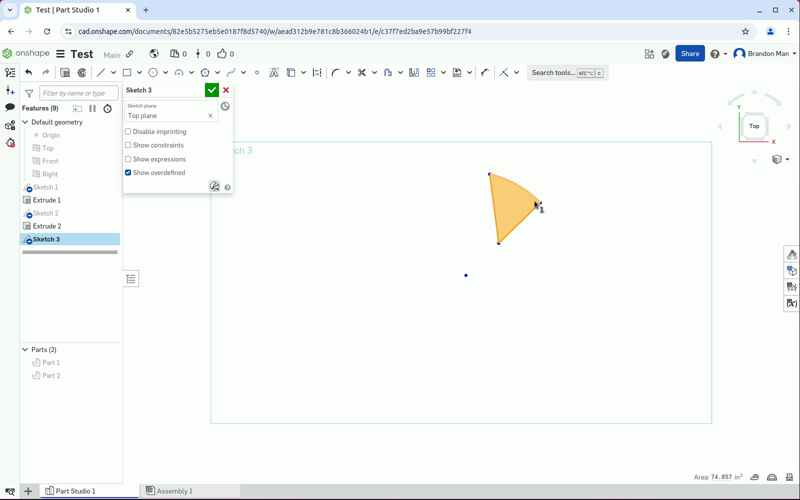
mouse_move(73, 352)
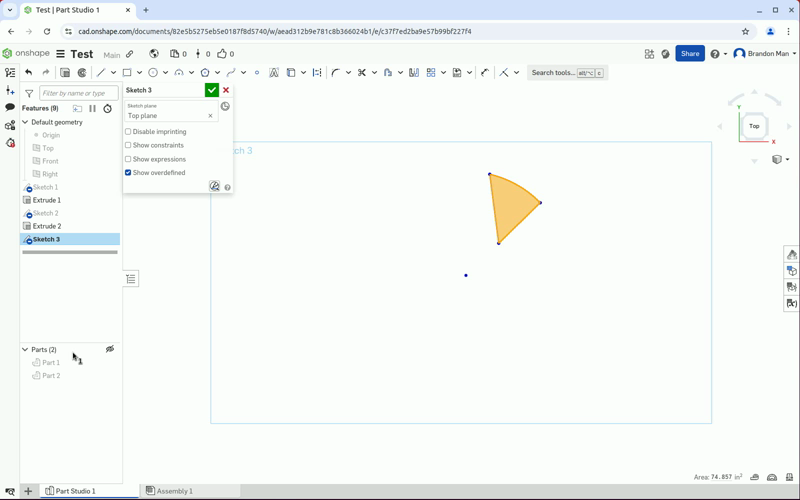
key(shift+y)
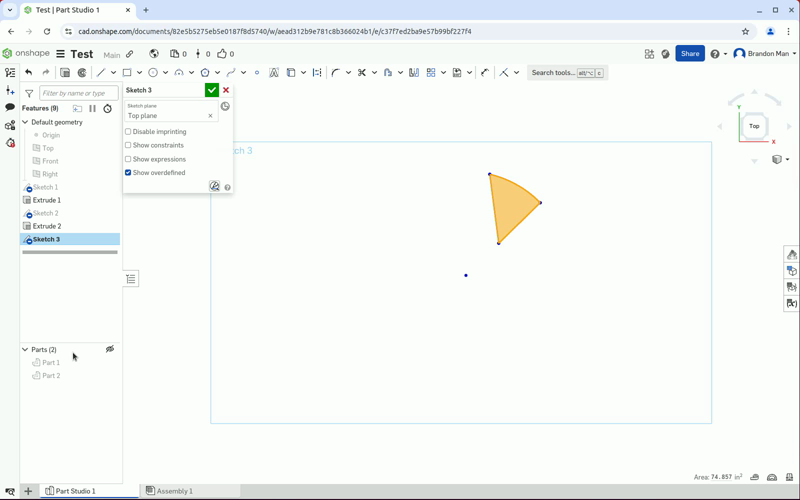
key(shift+e)
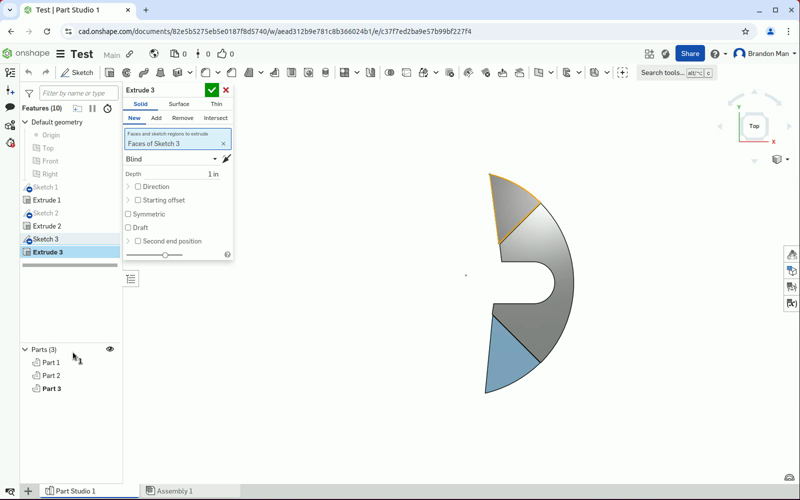
mouse_move(143, 106)
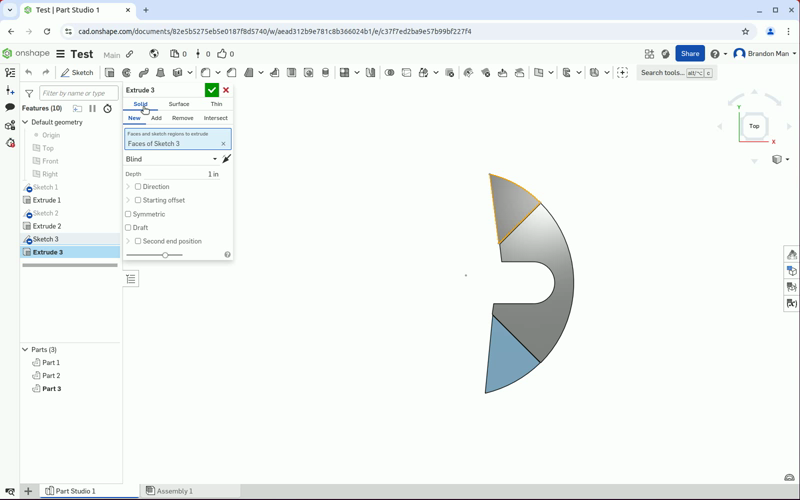
click(143, 106)
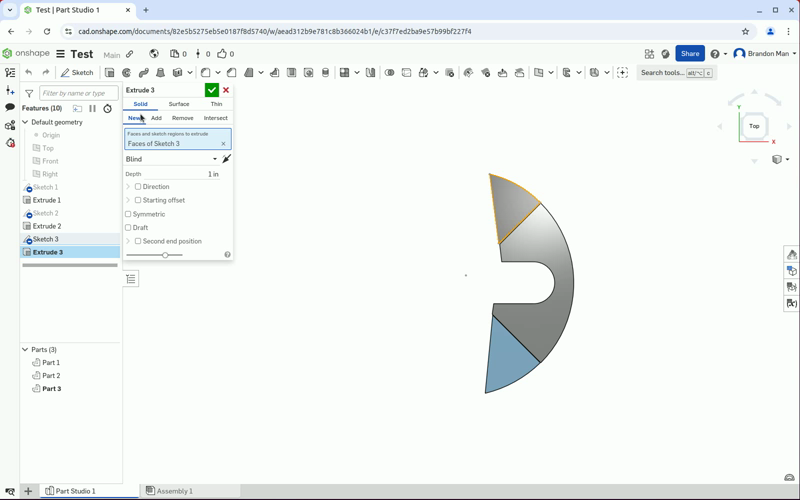
mouse_move(137, 120)
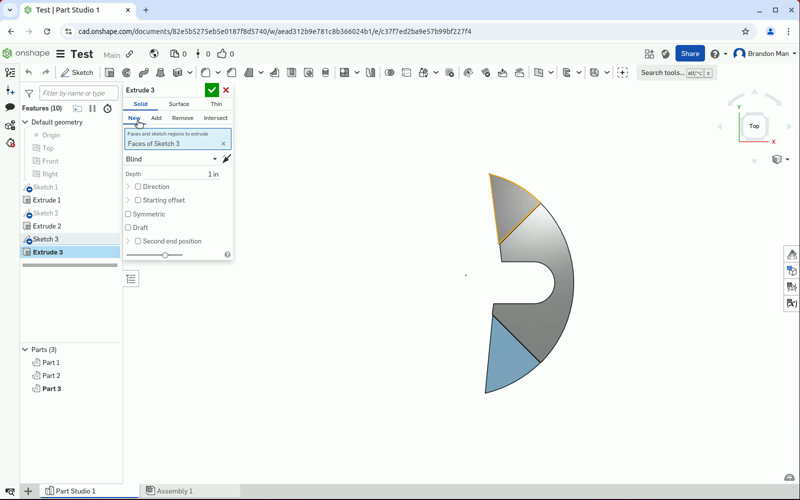
click(137, 120)
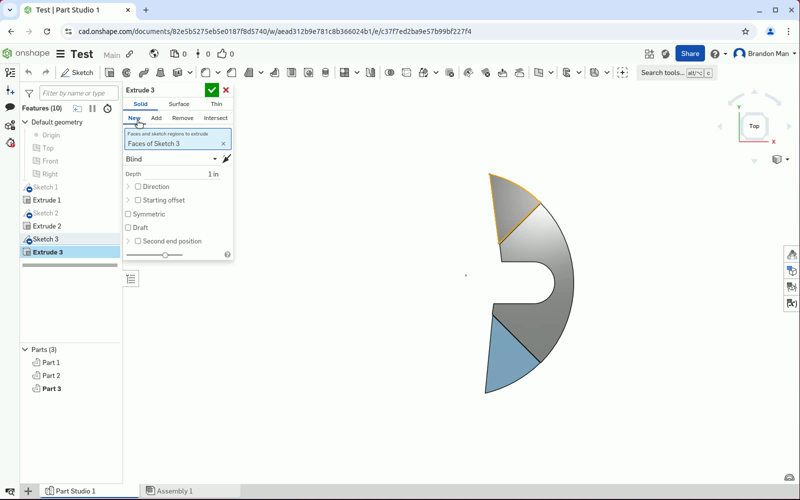
key(tab, 4)
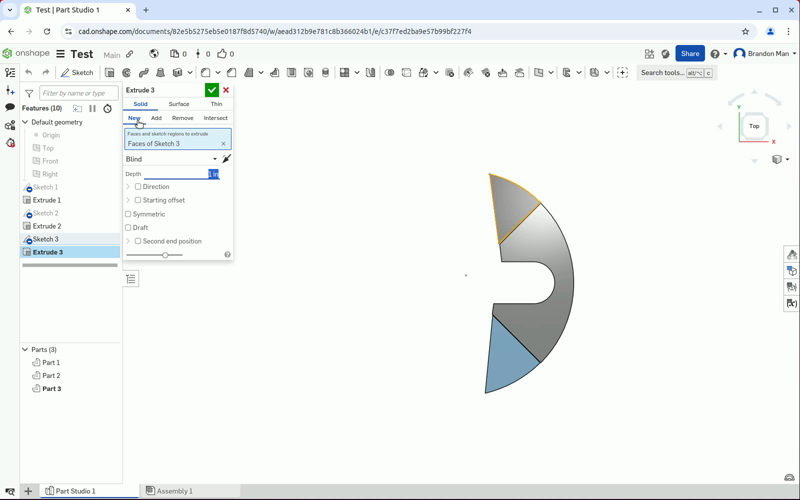
text(4.574)
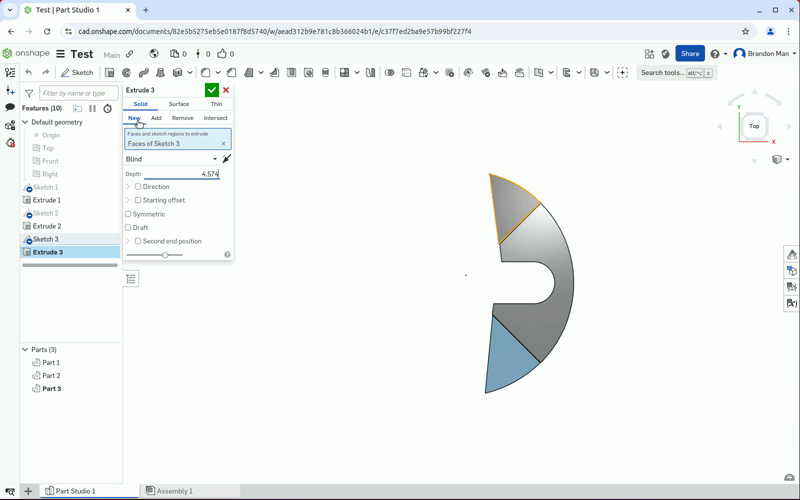
key(enter)
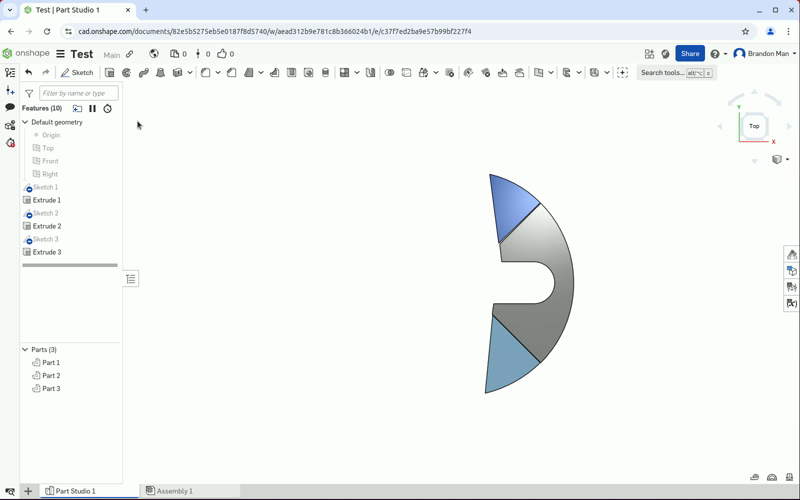
key(shift+h)
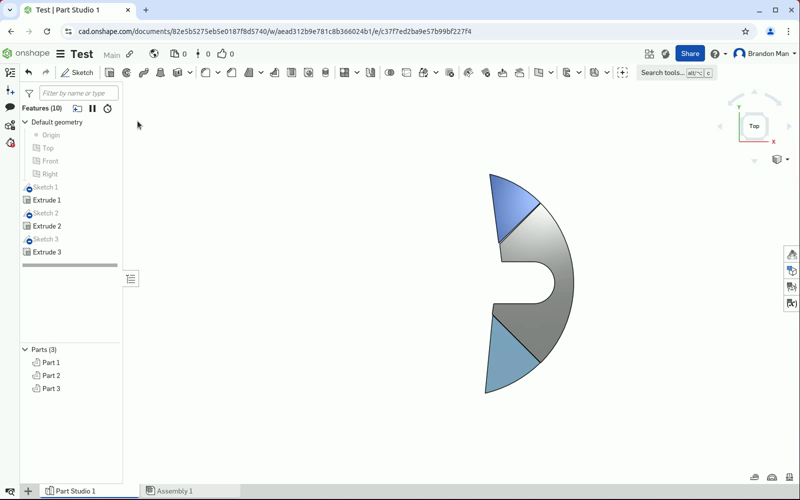
key(shift+h)
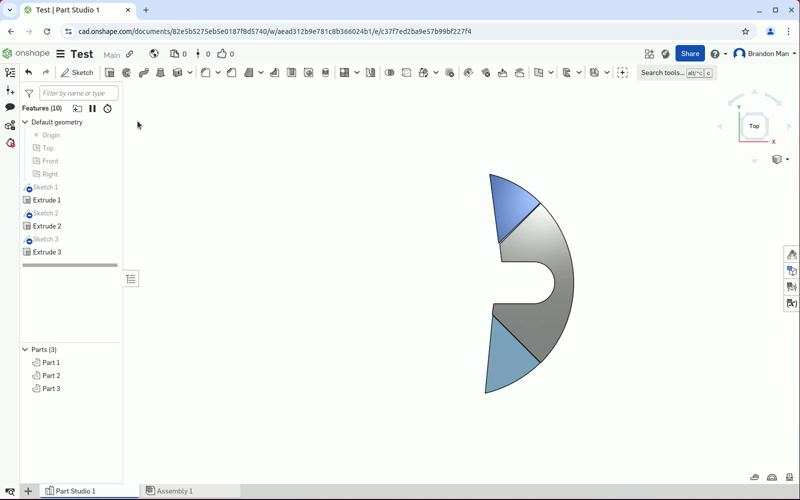
mouse_move(73, 189)
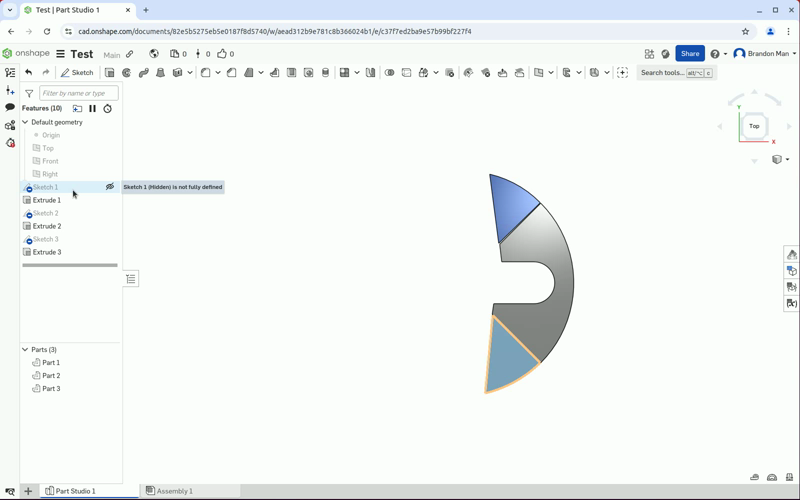
click(73, 189)
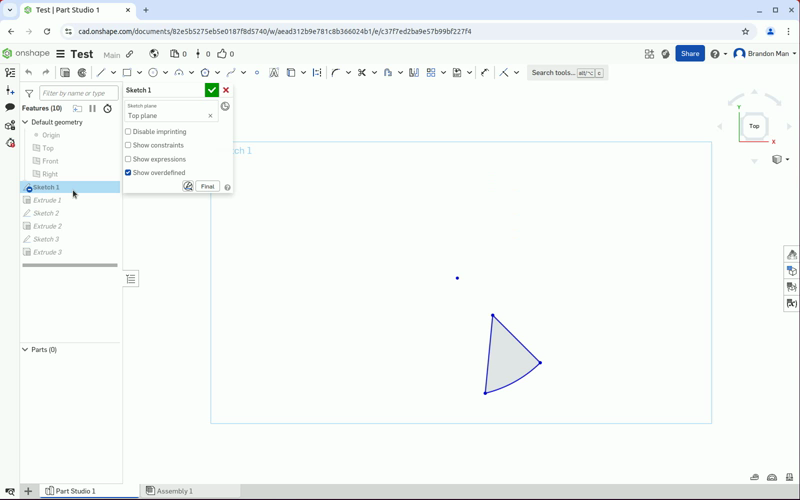
mouse_move(229, 92)
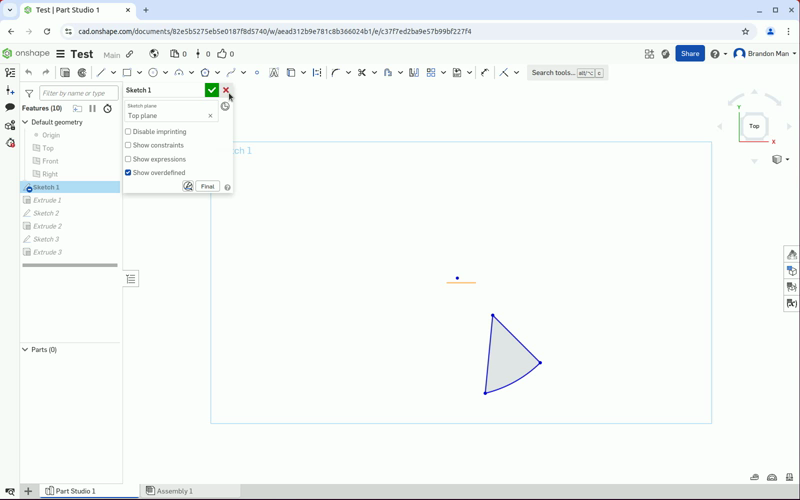
click(229, 92)
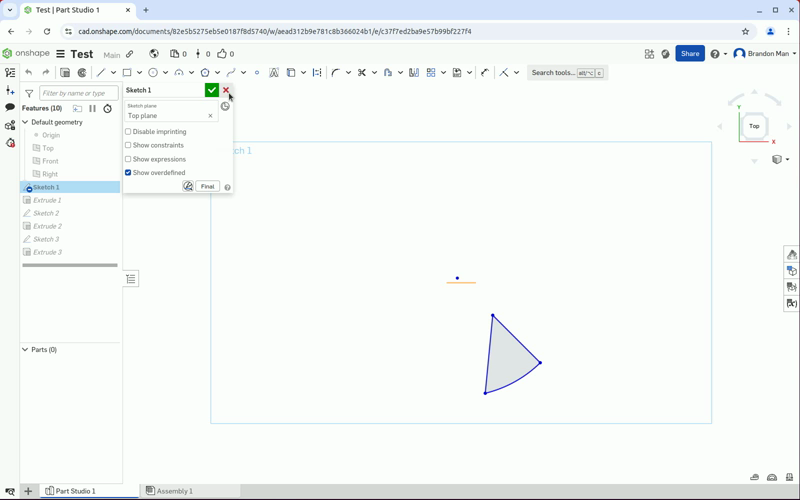
key(shift+s)
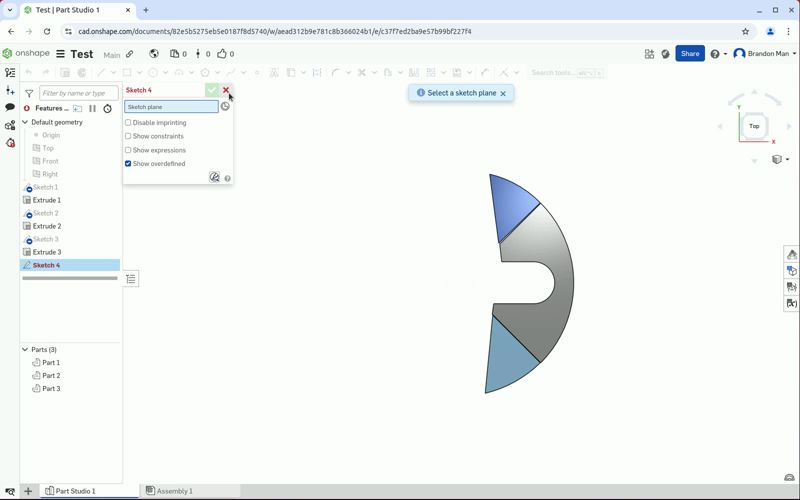
mouse_move(73, 150)
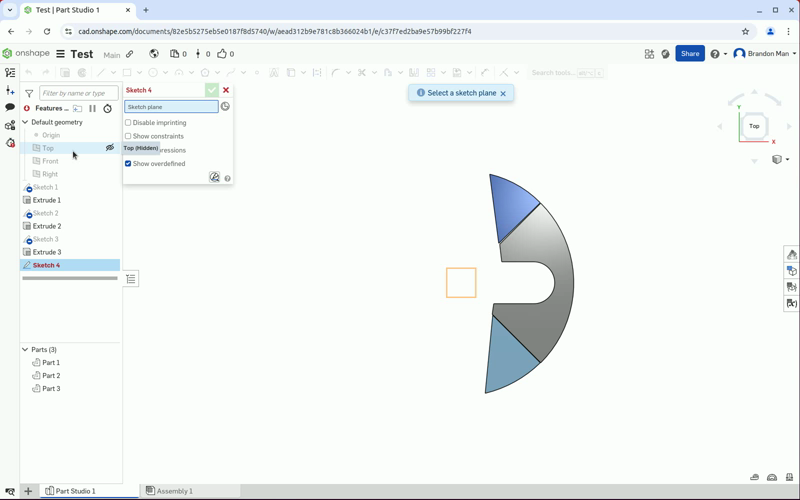
click(73, 150)
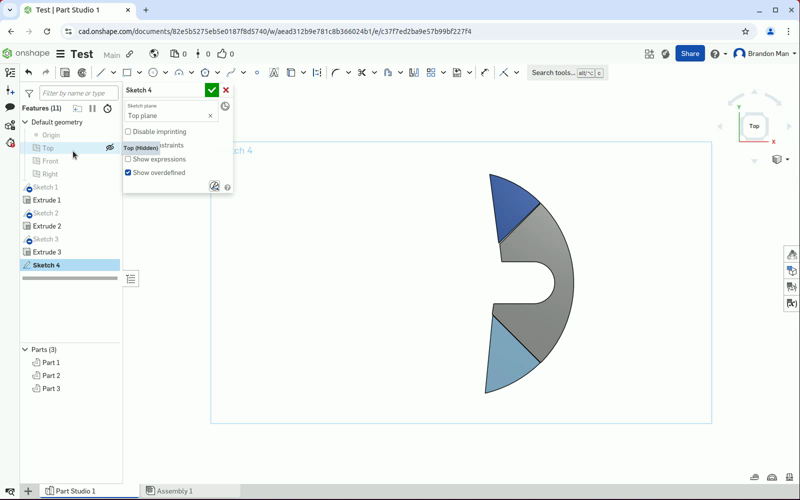
mouse_move(73, 352)
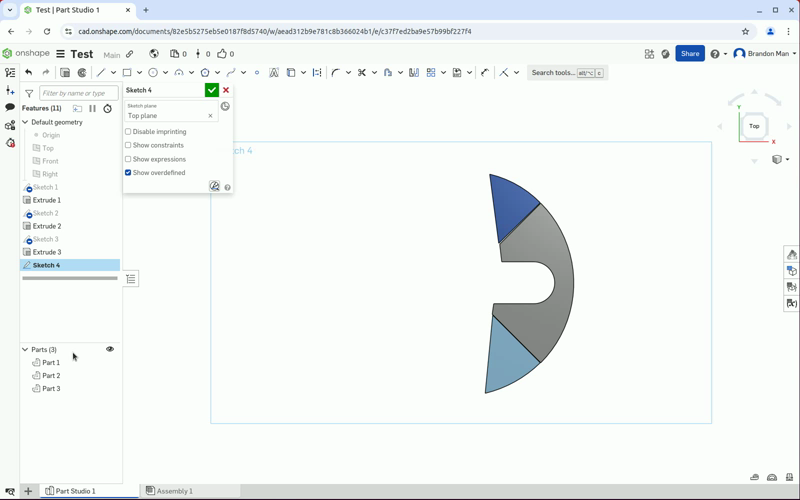
key(y)
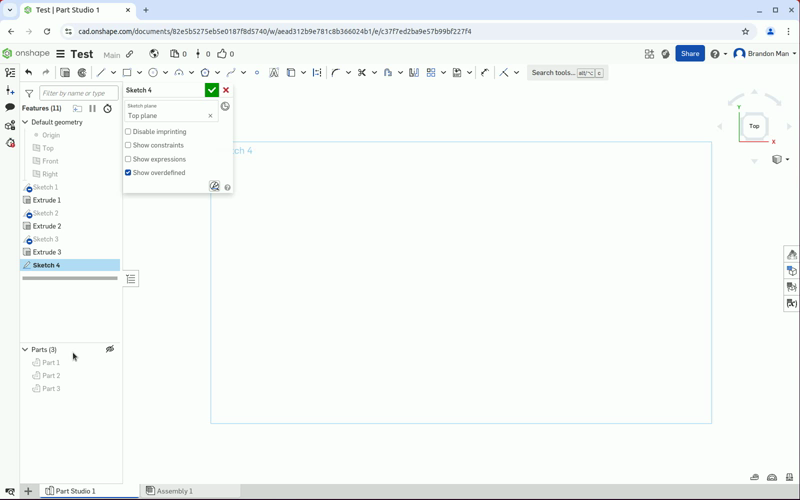
key(l)
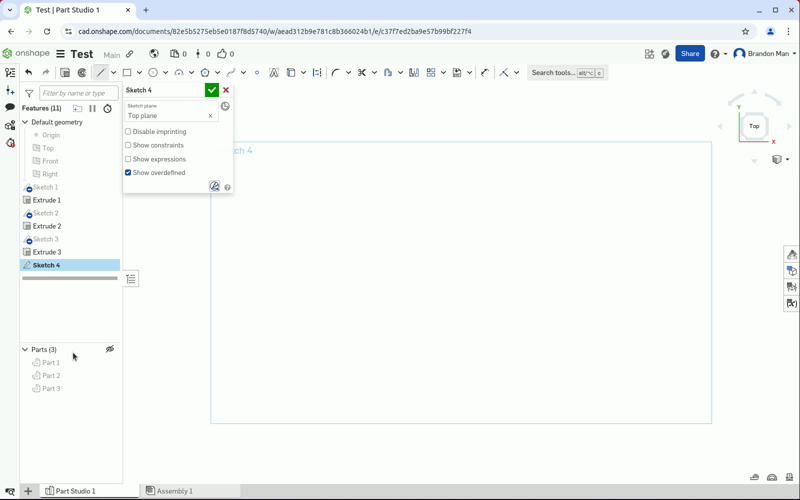
key_down(shift)
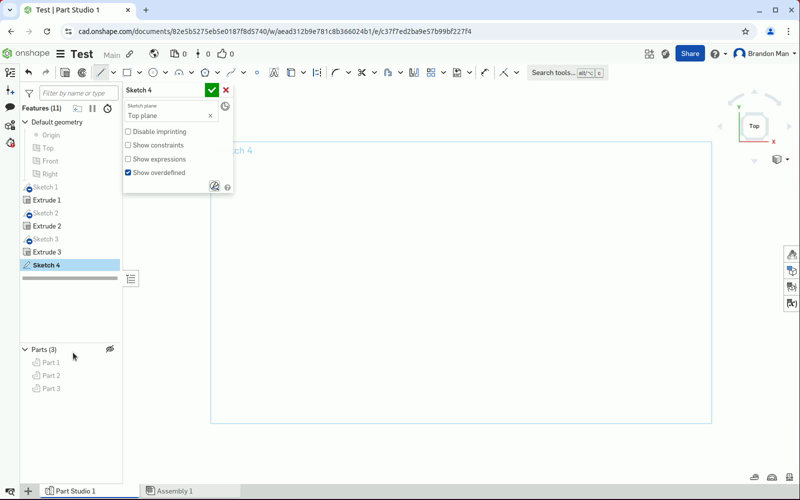
mouse_move(431, 174)
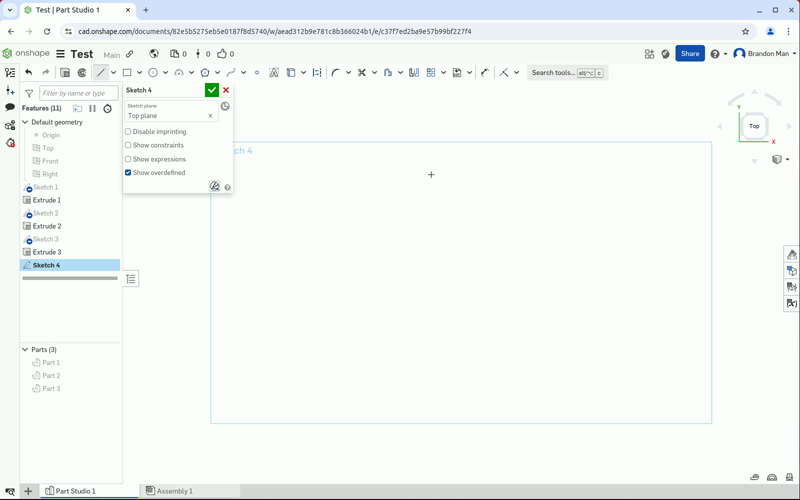
click(431, 174)
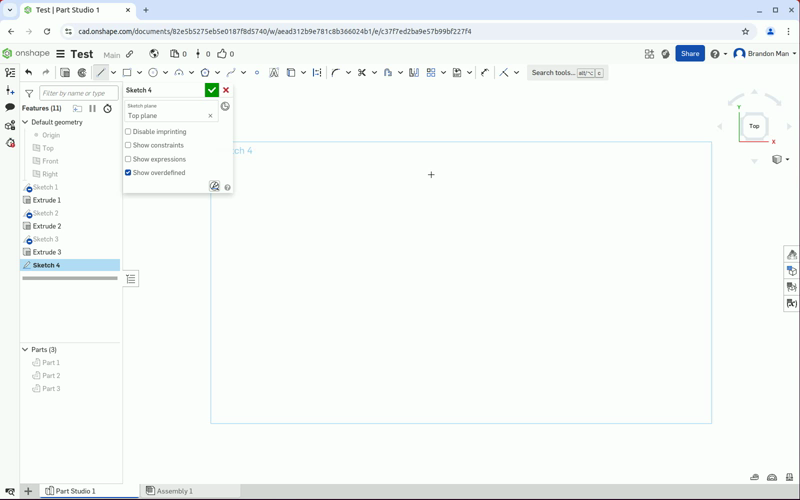
key_up(shift)
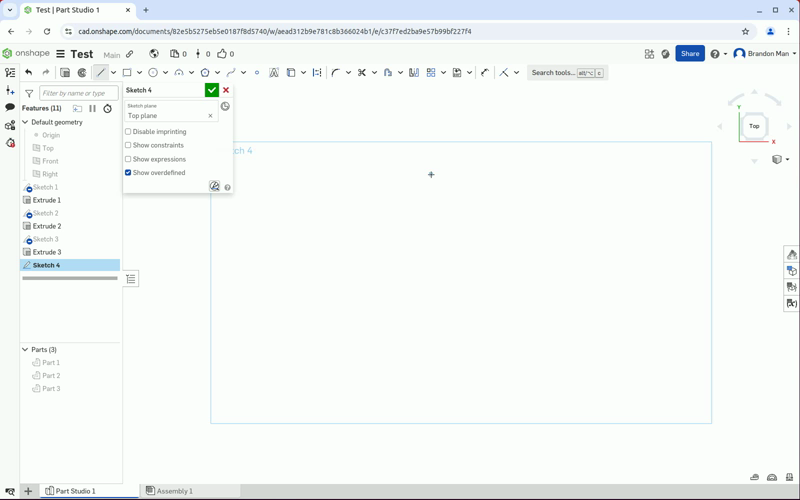
key_down(shift)
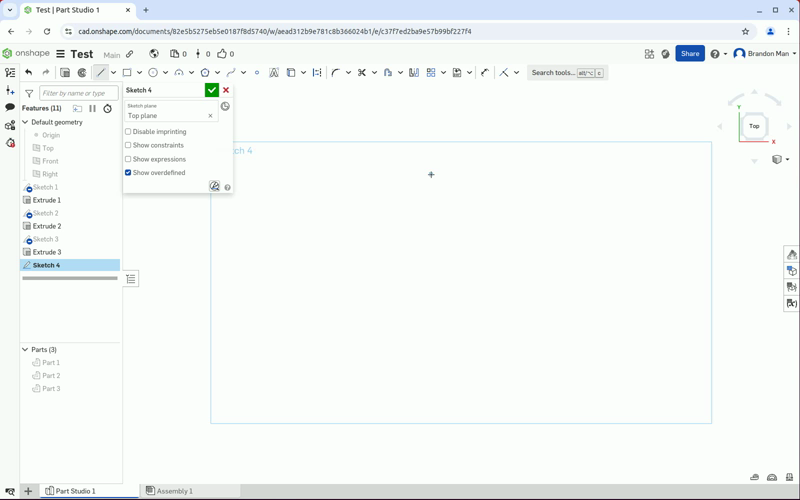
mouse_move(492, 174)
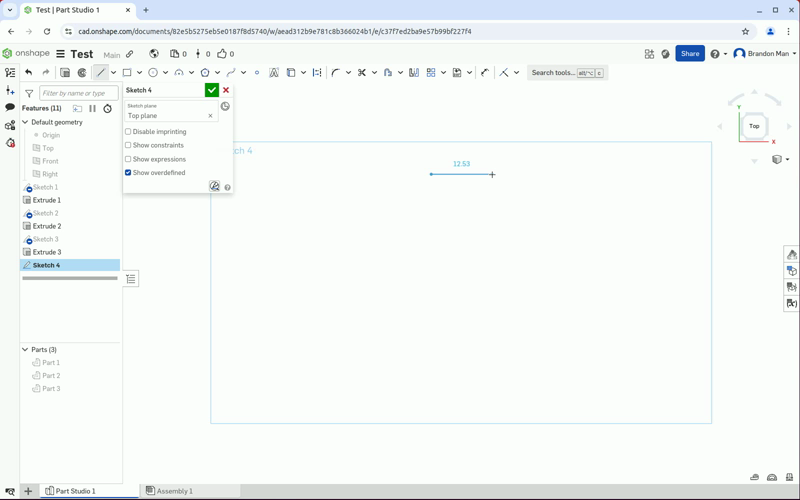
click(492, 174)
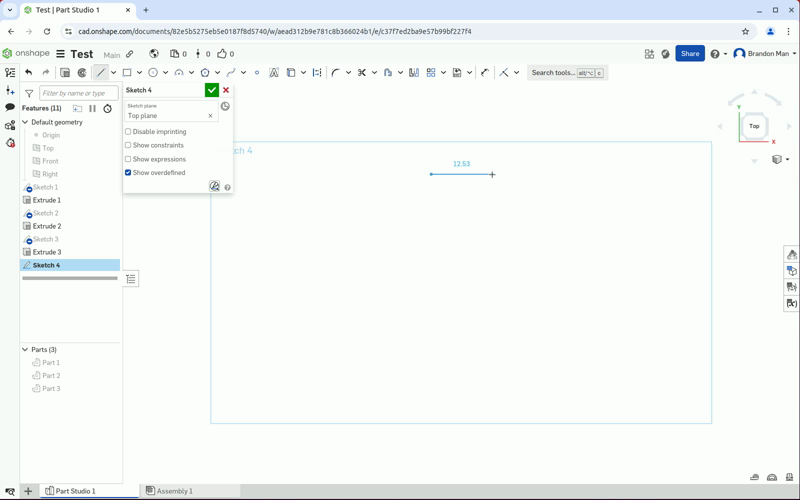
key_up(shift)
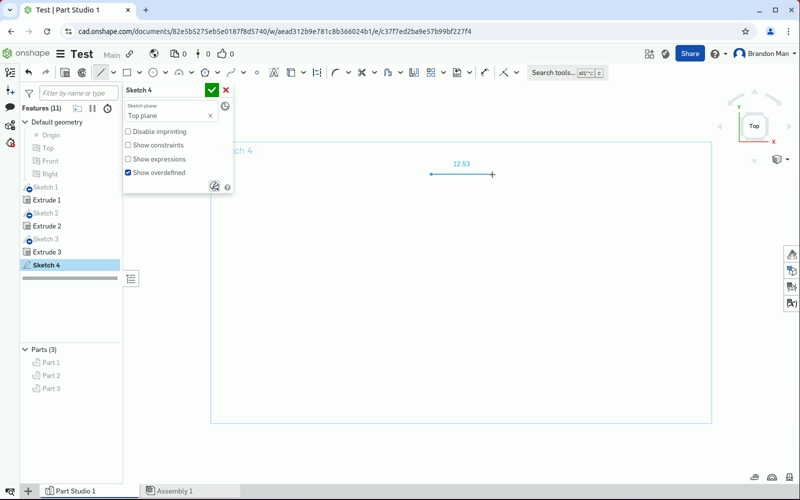
key(esc)
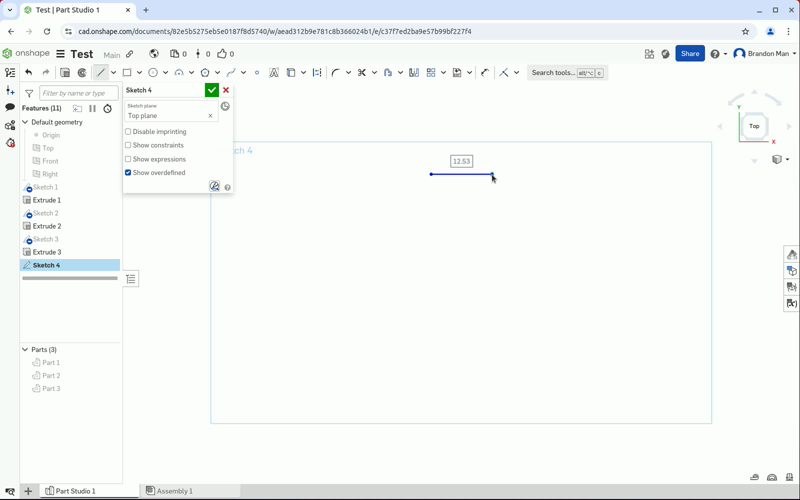
key(a)
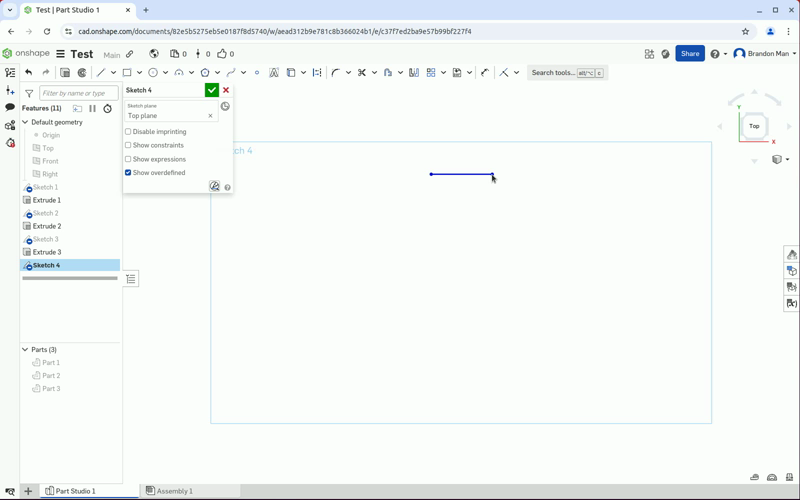
mouse_move(492, 174)
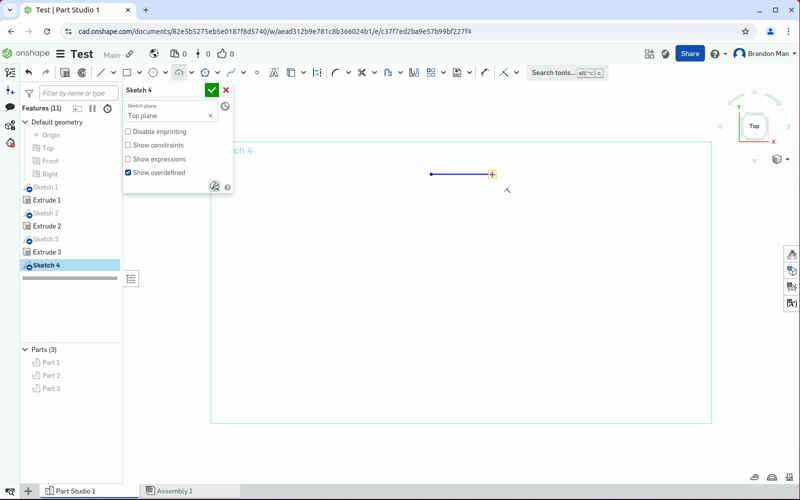
click(492, 174)
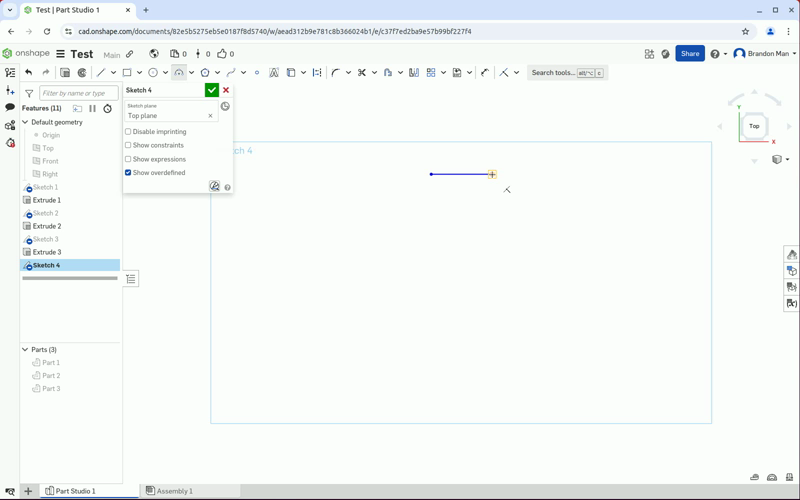
mouse_move(431, 174)
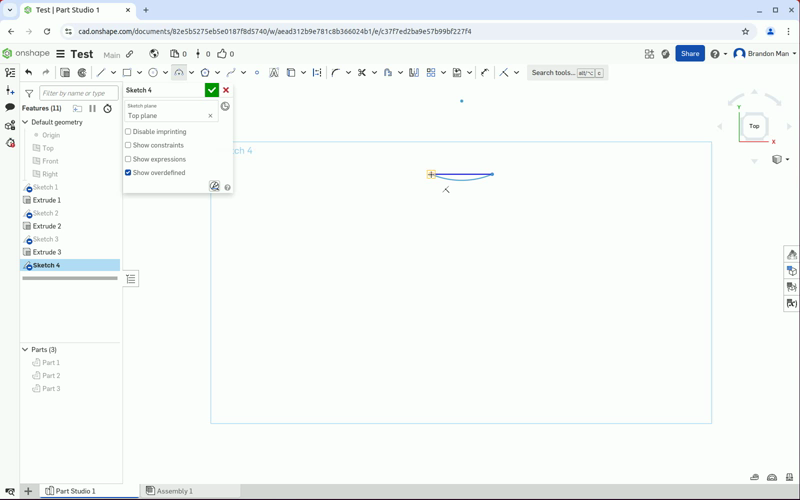
click(431, 174)
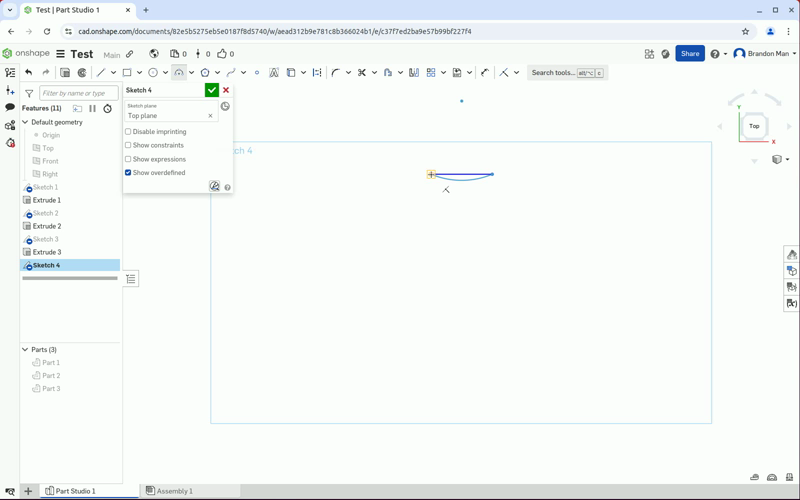
key_down(shift)
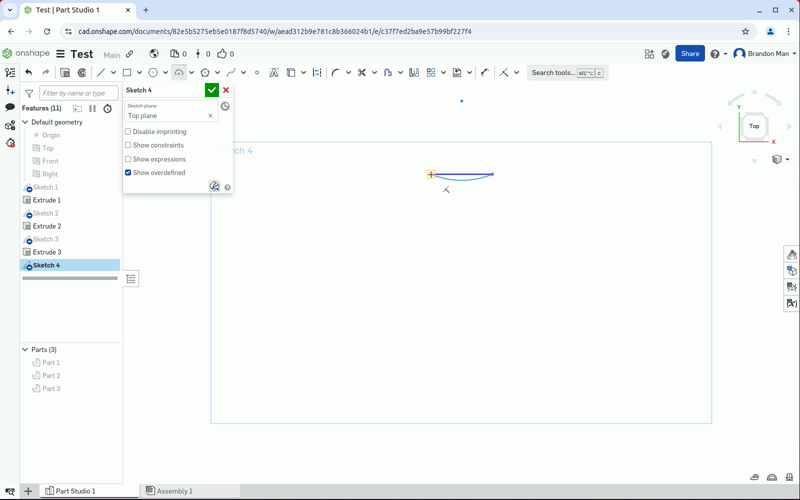
mouse_move(461, 169)
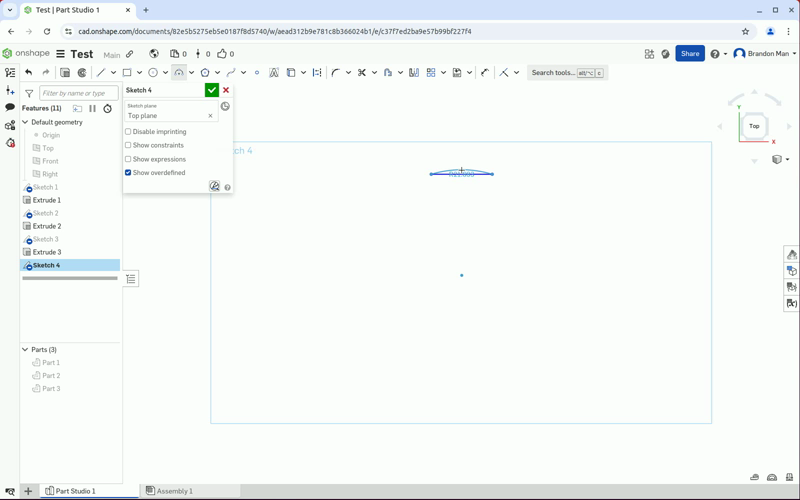
click(461, 169)
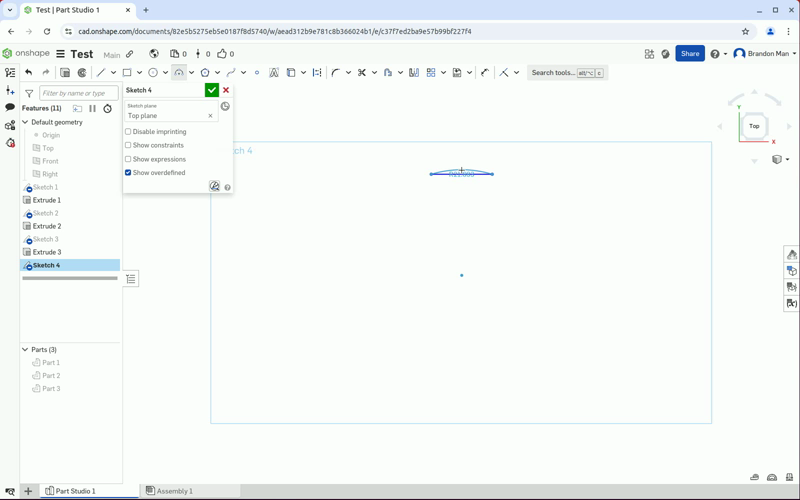
key_up(shift)
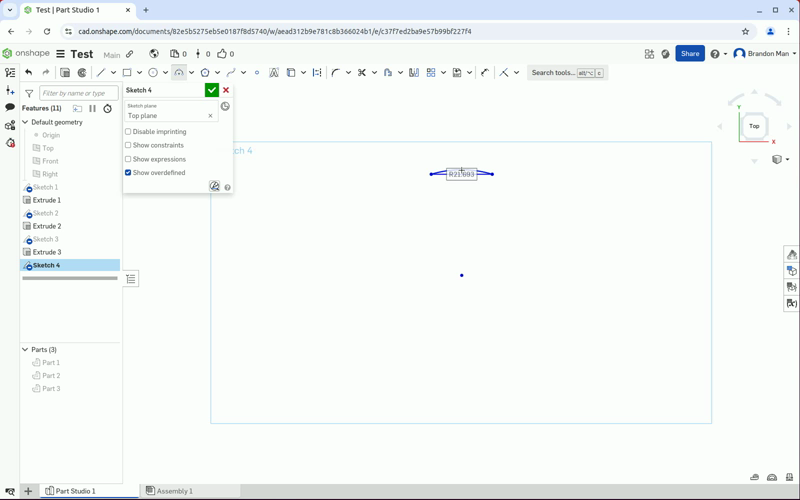
key(esc)
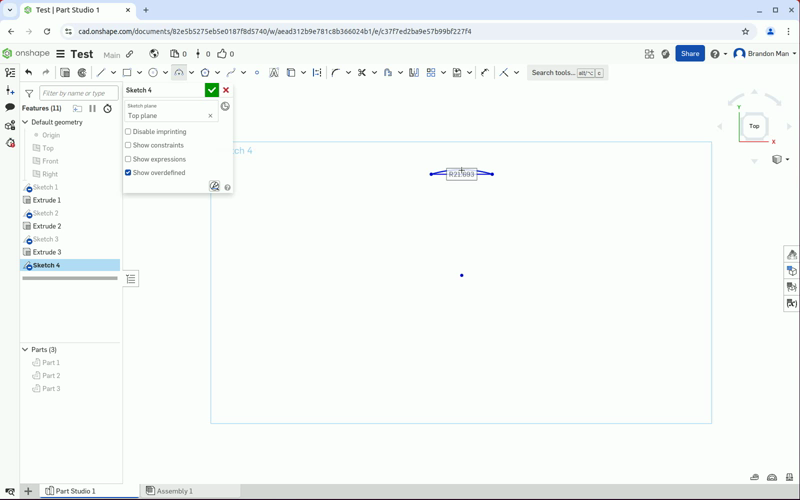
mouse_move(474, 172)
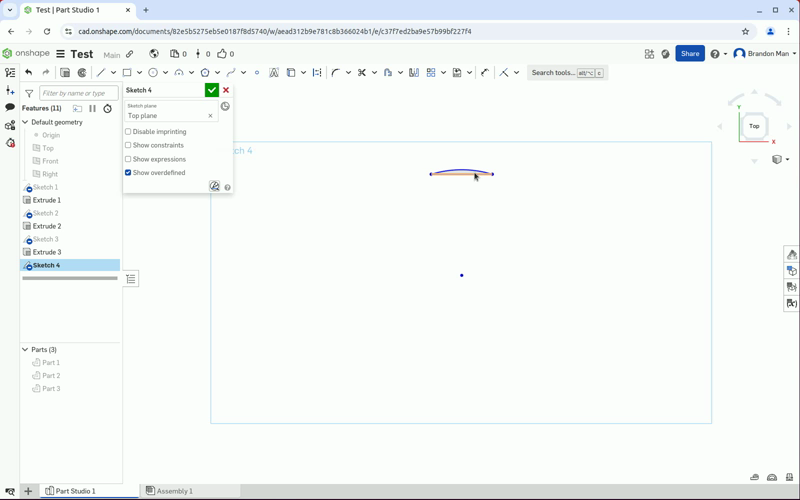
scroll(6)
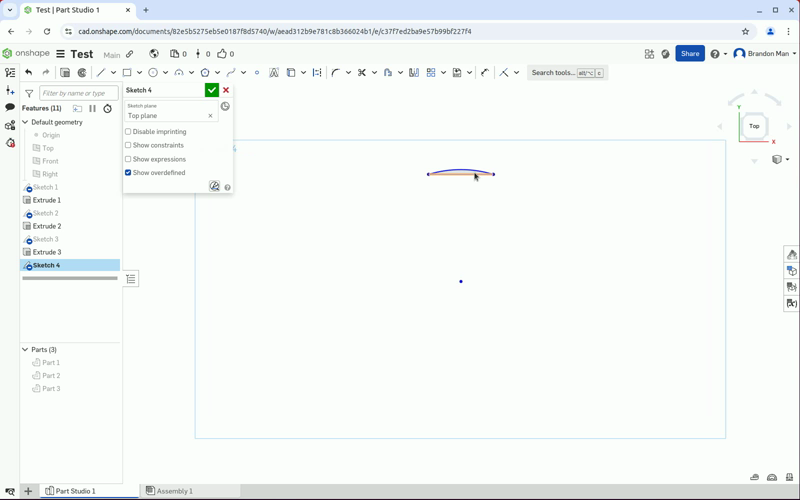
scroll(6)
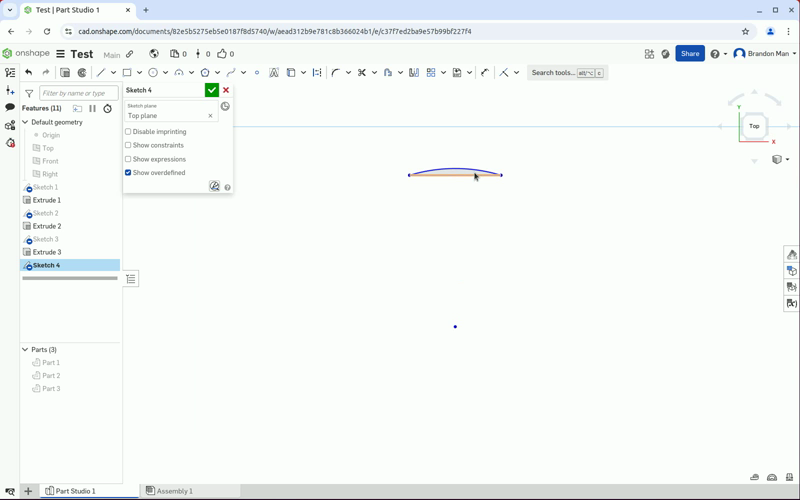
scroll(6)
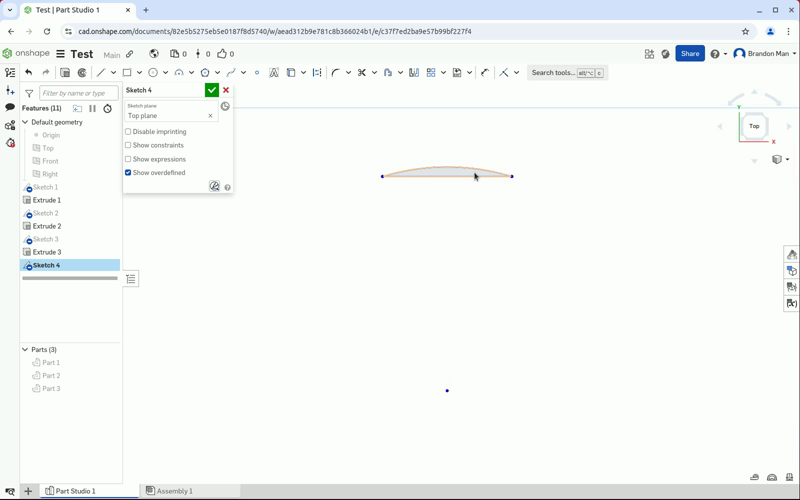
scroll(6)
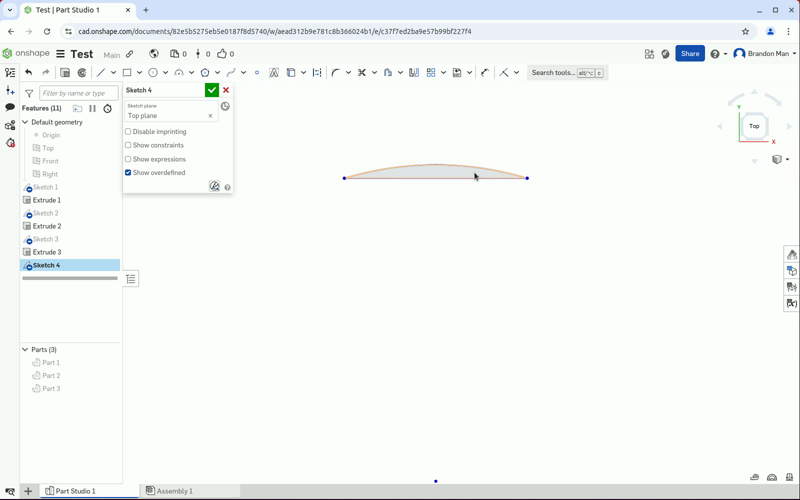
scroll(6)
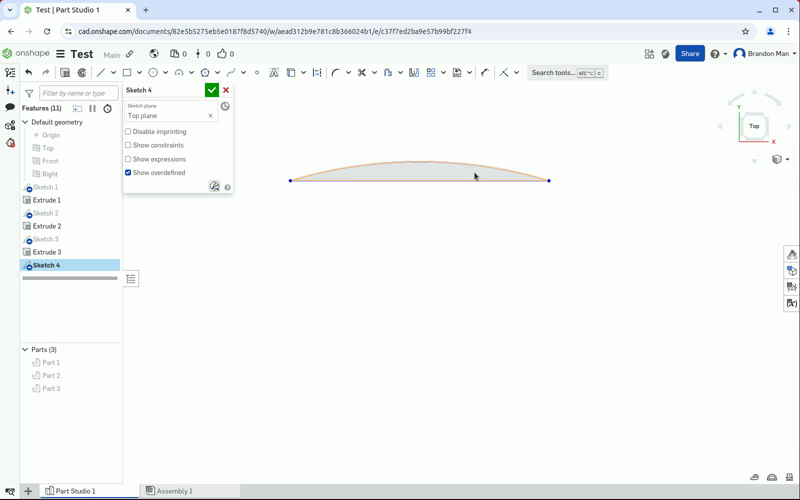
scroll(6)
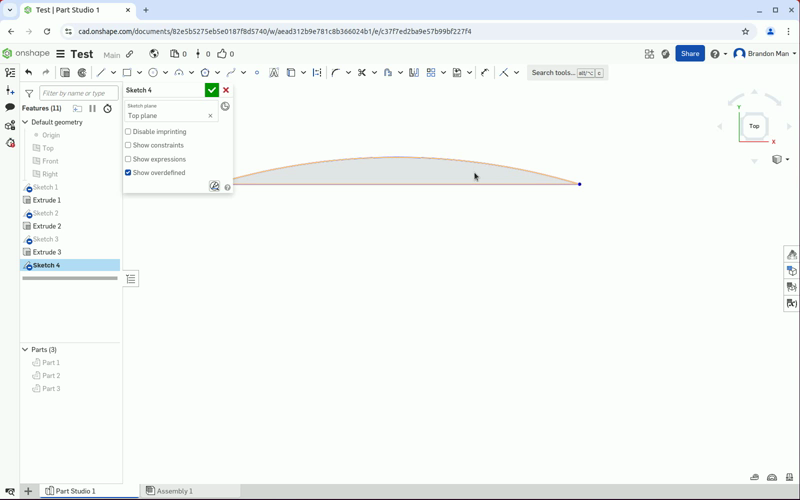
scroll(6)
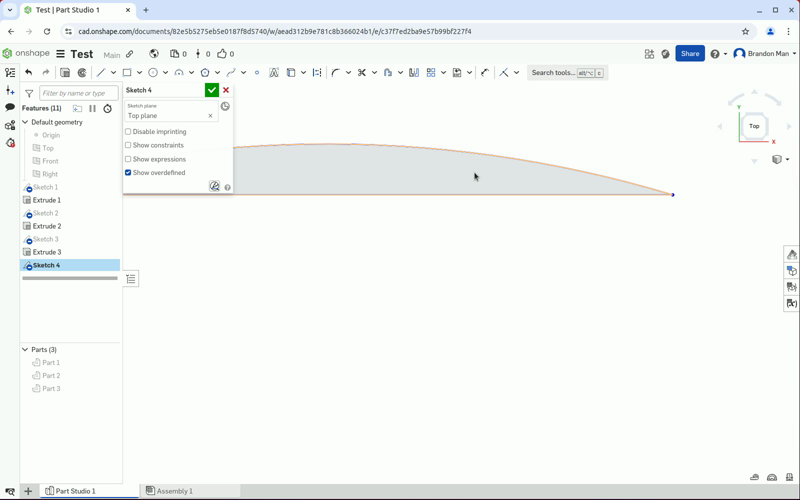
click(474, 172)
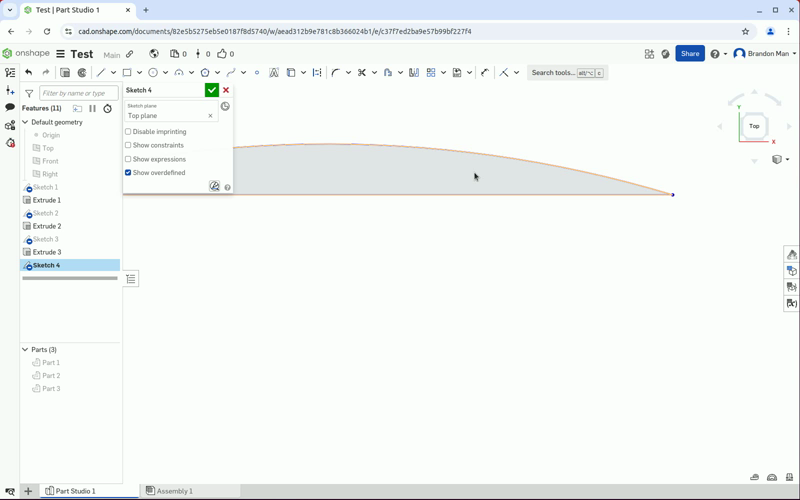
scroll(-6)
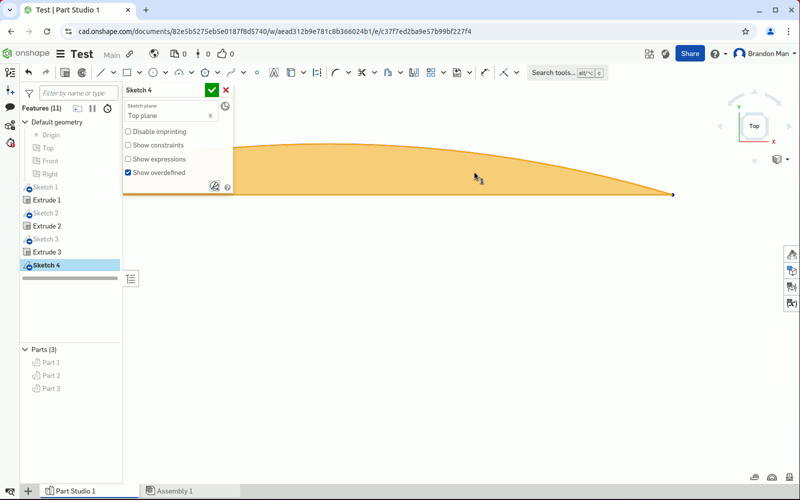
scroll(-6)
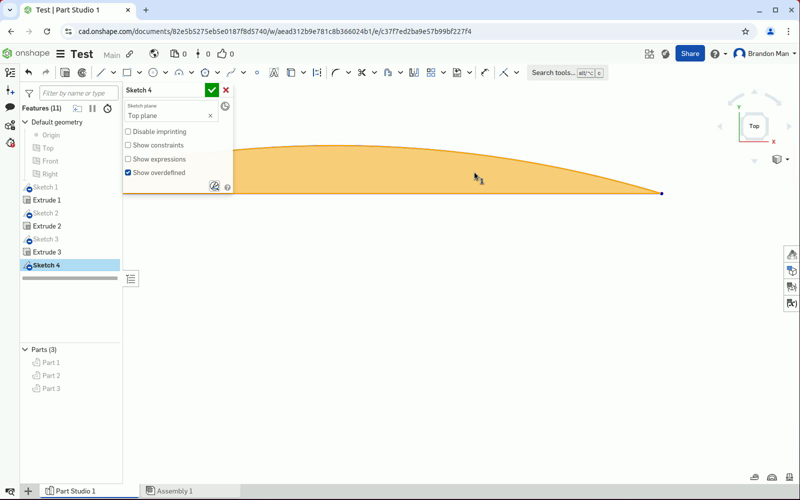
scroll(-6)
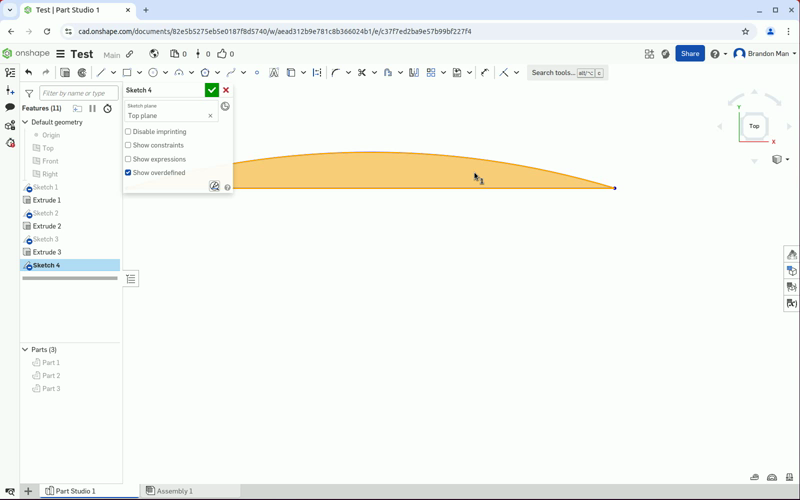
scroll(-6)
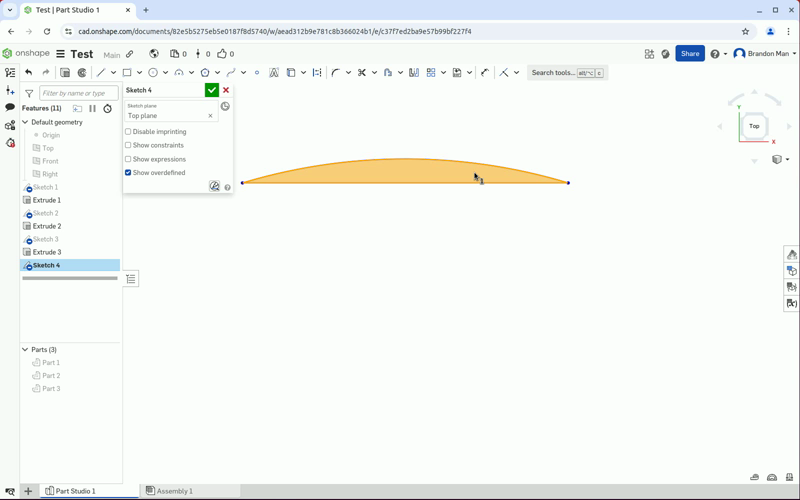
scroll(-6)
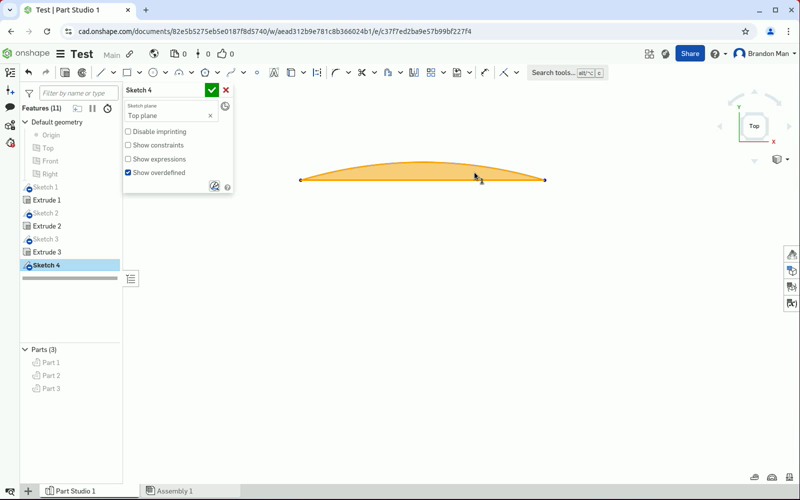
scroll(-6)
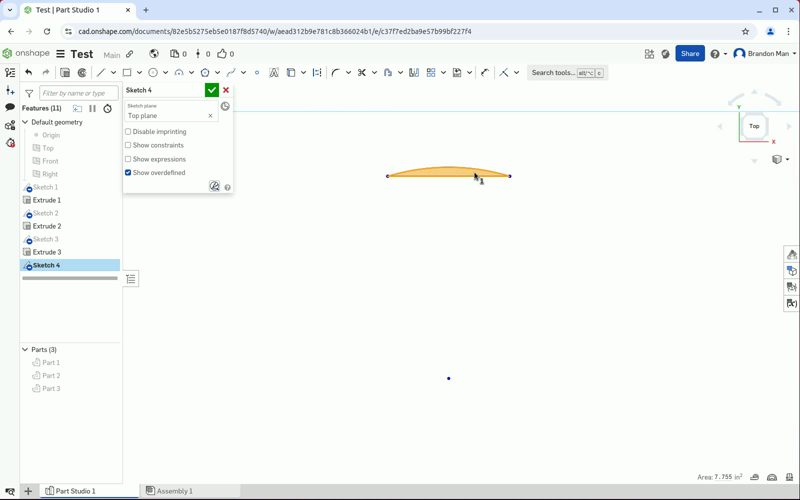
scroll(-6)
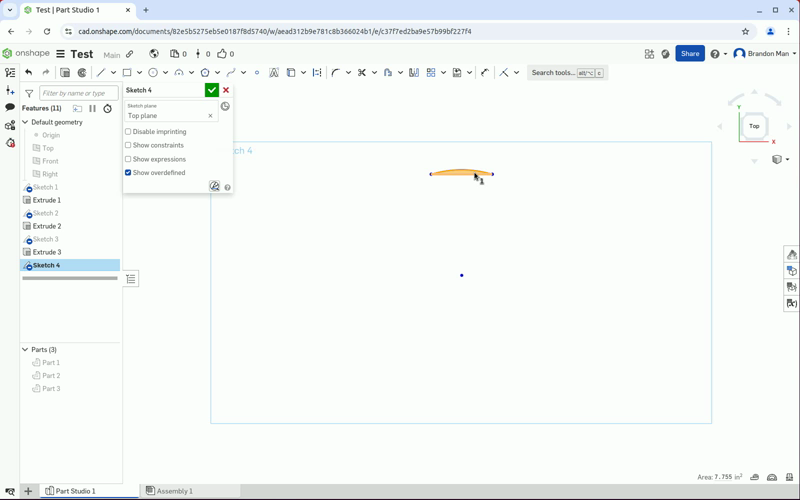
mouse_move(73, 352)
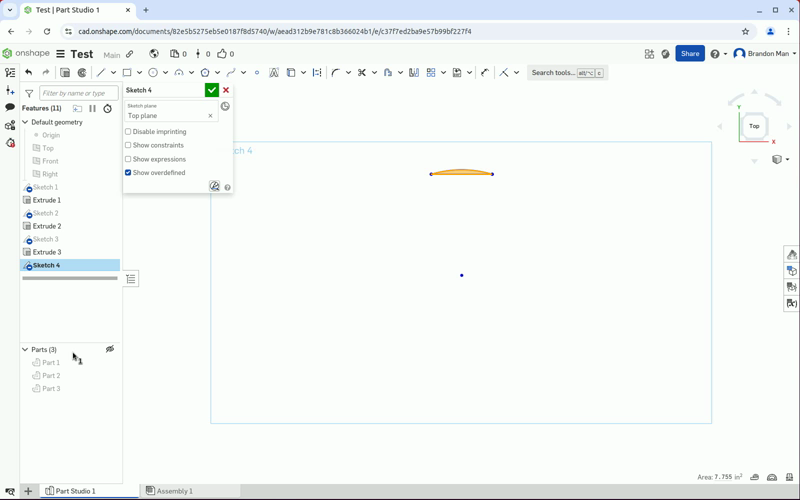
key(shift+y)
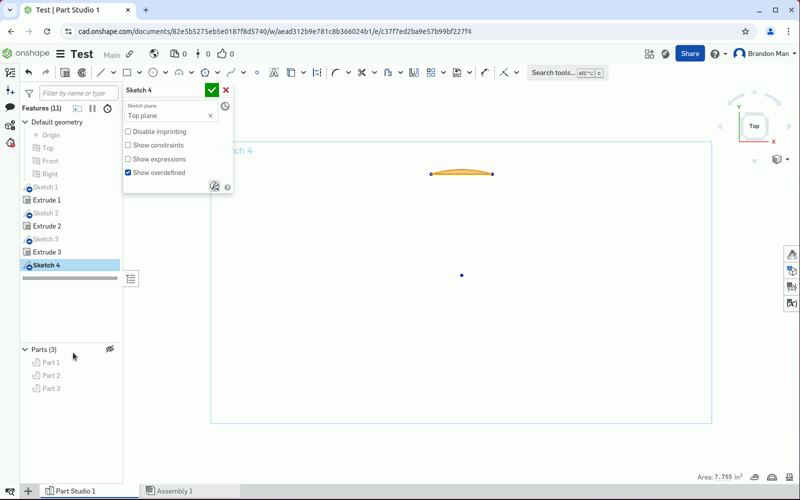
key(shift+e)
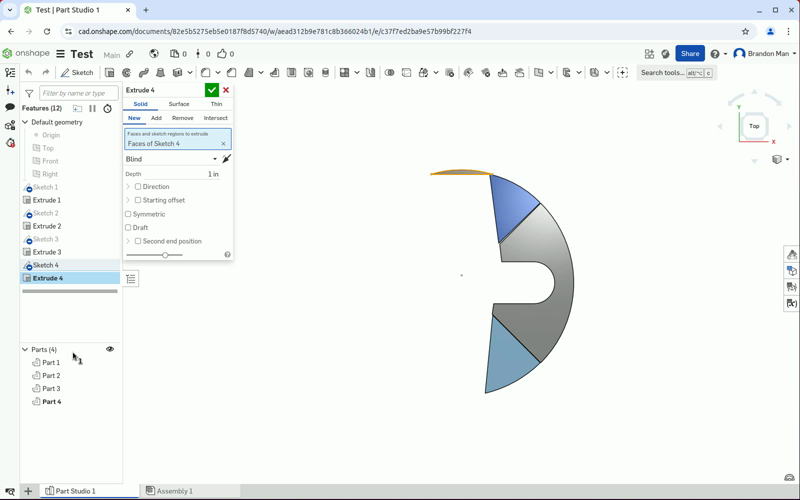
mouse_move(143, 106)
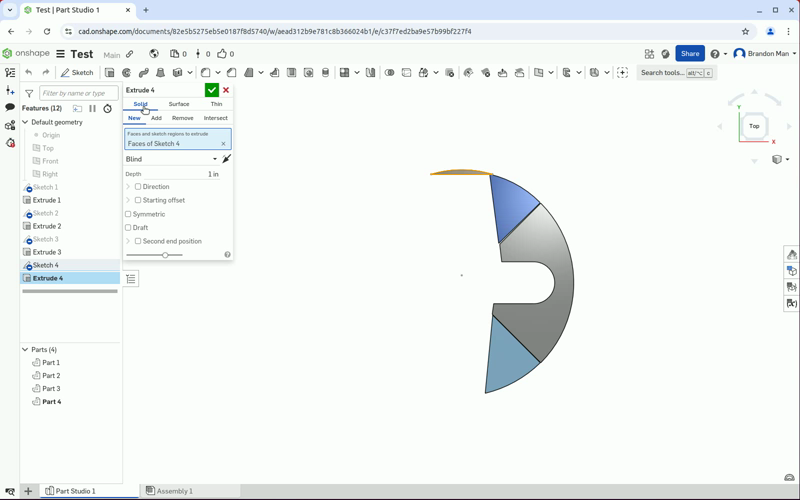
click(143, 106)
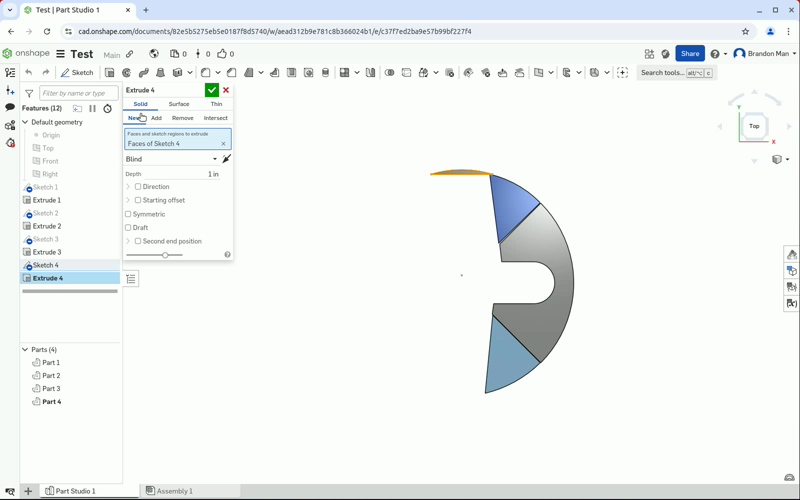
mouse_move(137, 120)
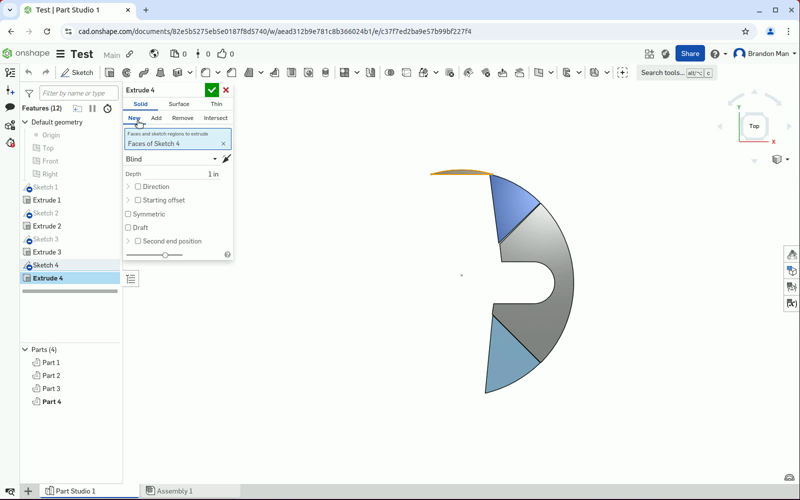
click(137, 120)
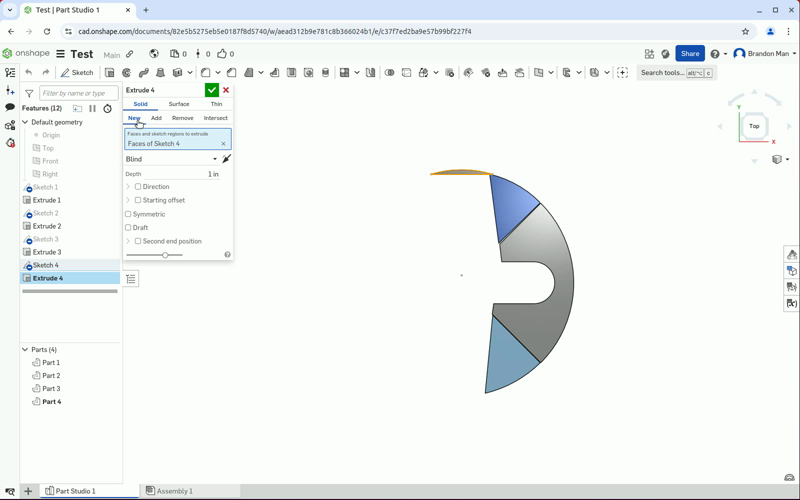
key(tab, 4)
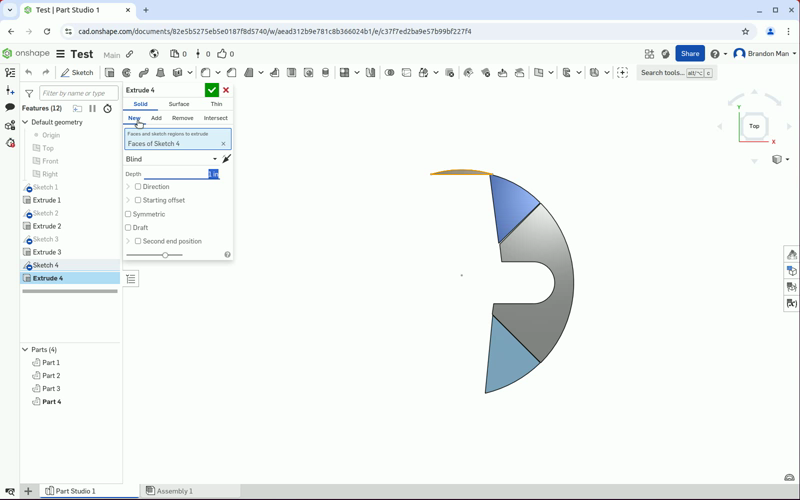
text(4.574)
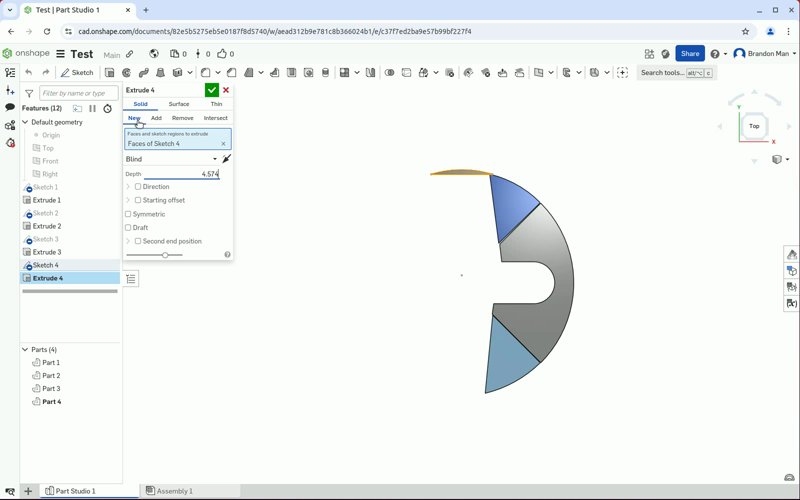
key(enter)
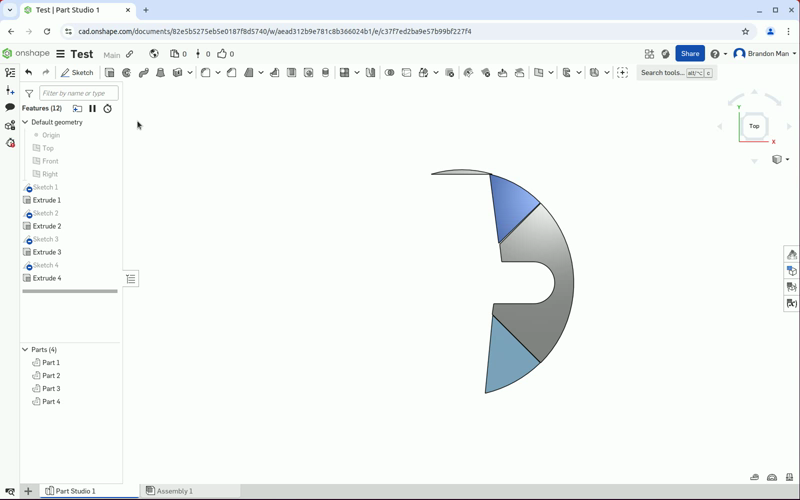
key(shift+h)
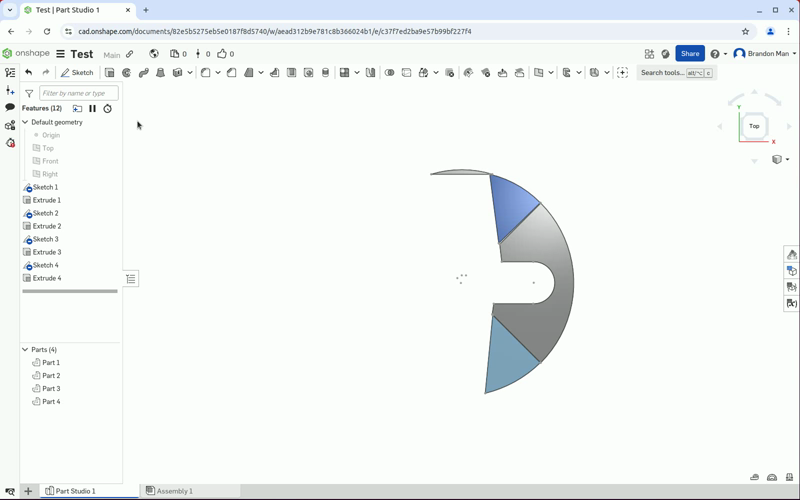
key(shift+h)
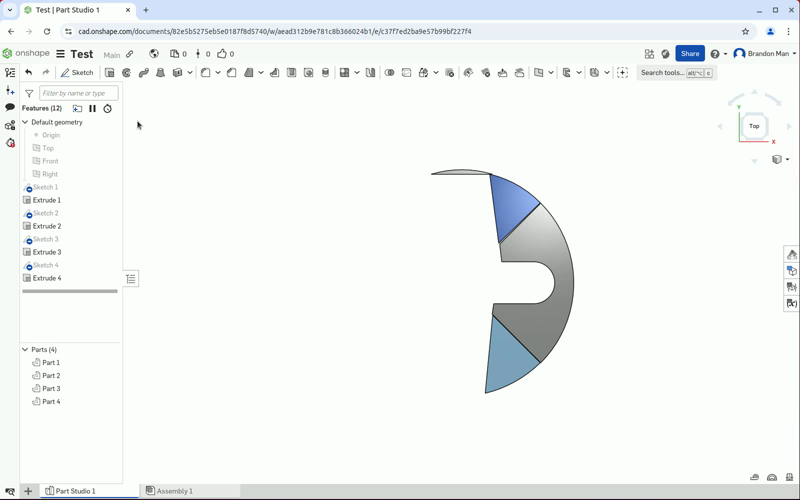
mouse_move(73, 189)
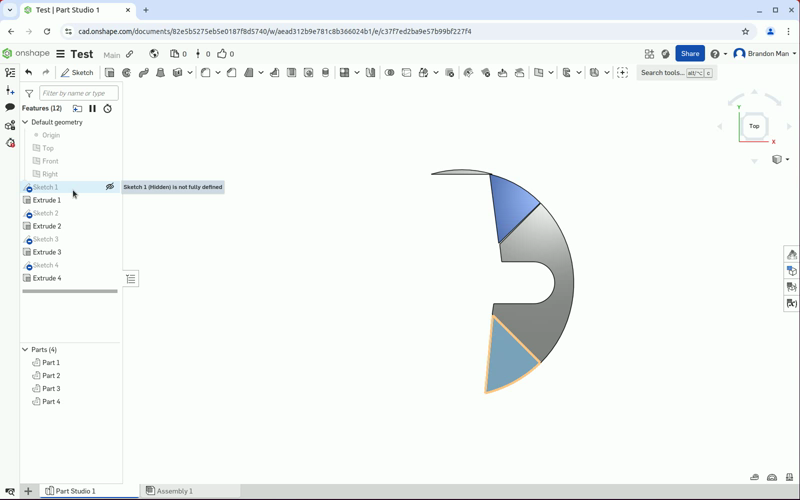
click(73, 189)
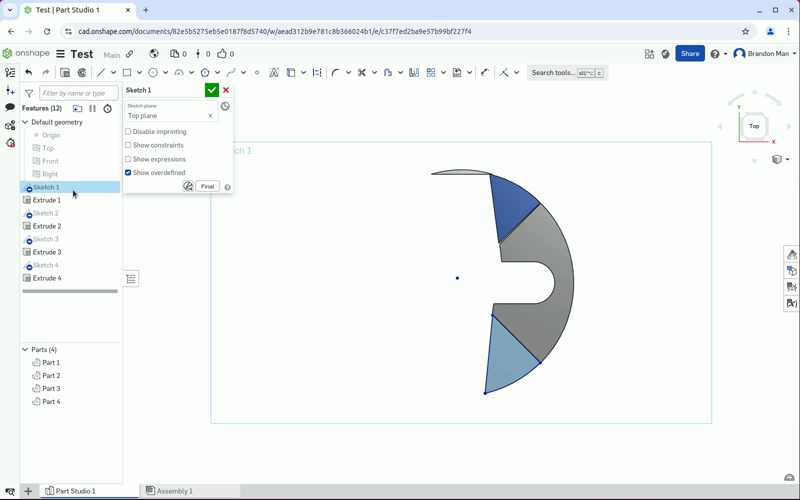
mouse_move(229, 92)
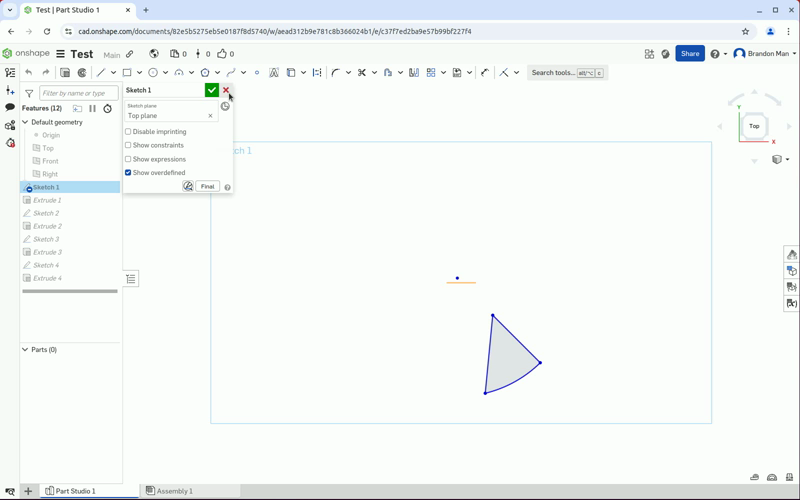
click(229, 92)
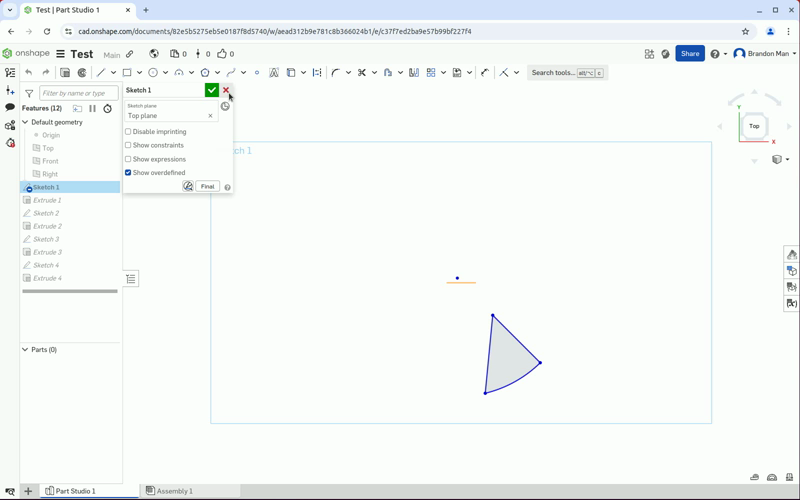
key(shift+s)
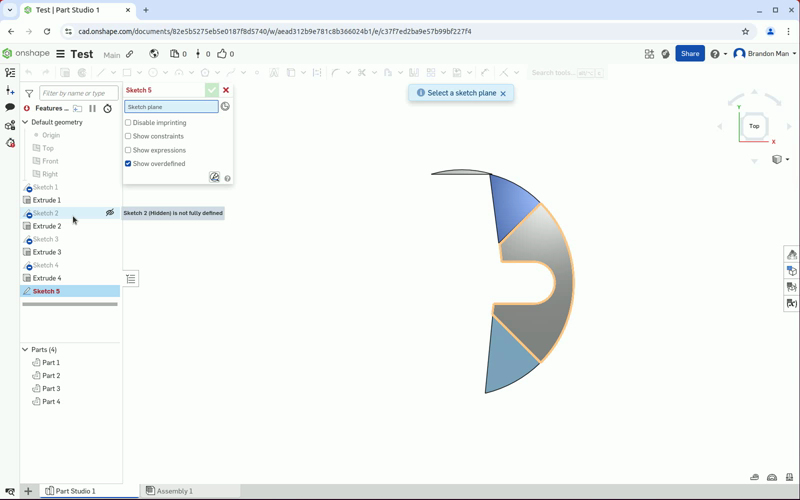
scroll(3)
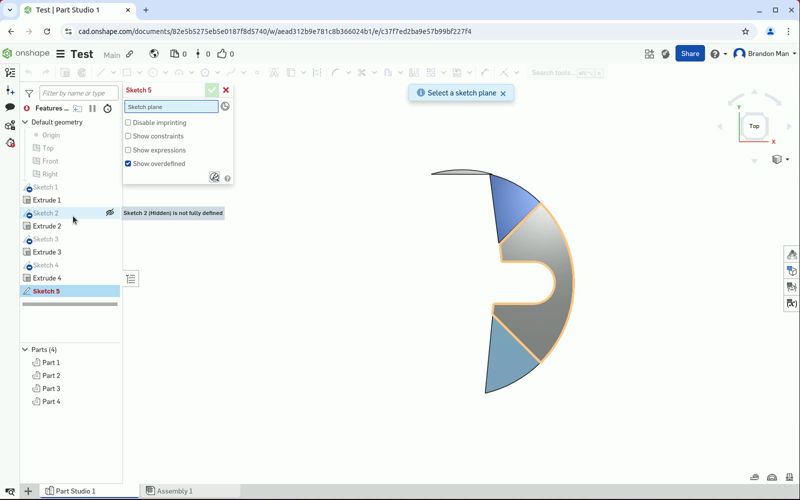
mouse_move(73, 150)
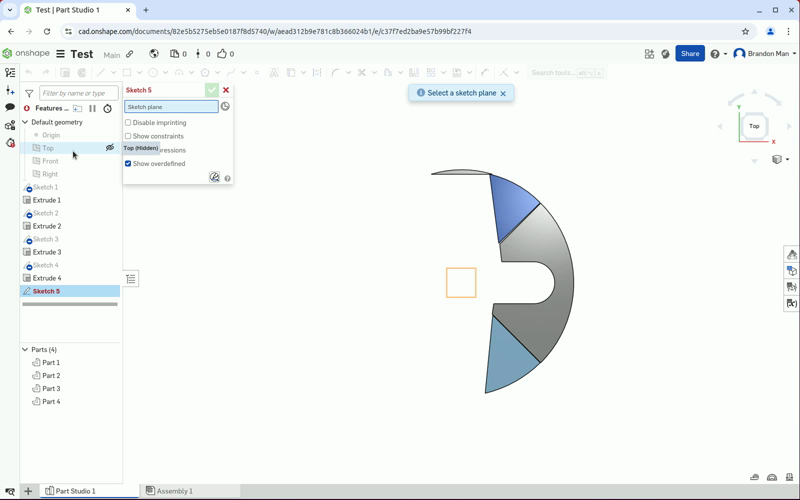
click(73, 150)
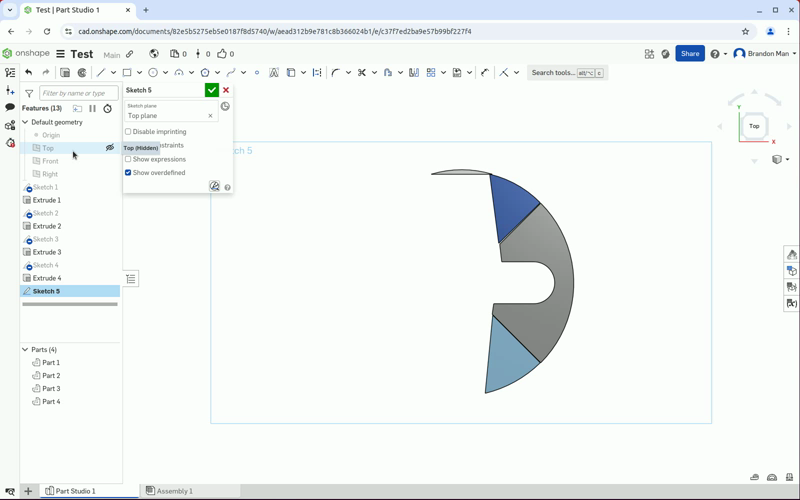
mouse_move(73, 352)
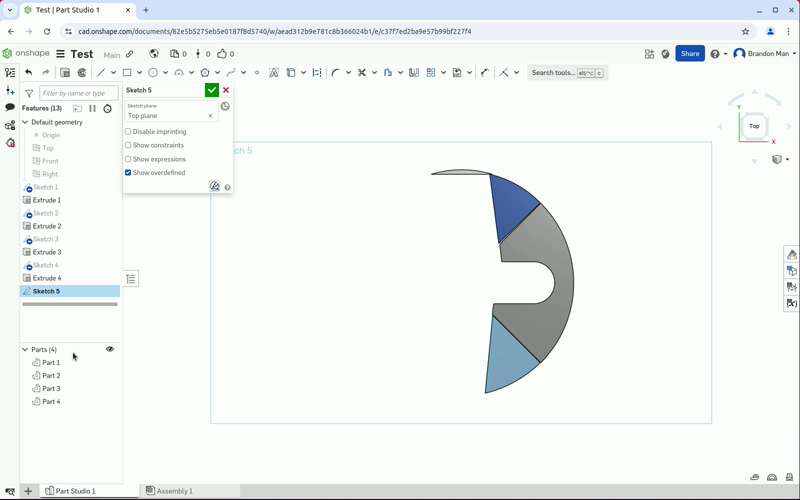
key(y)
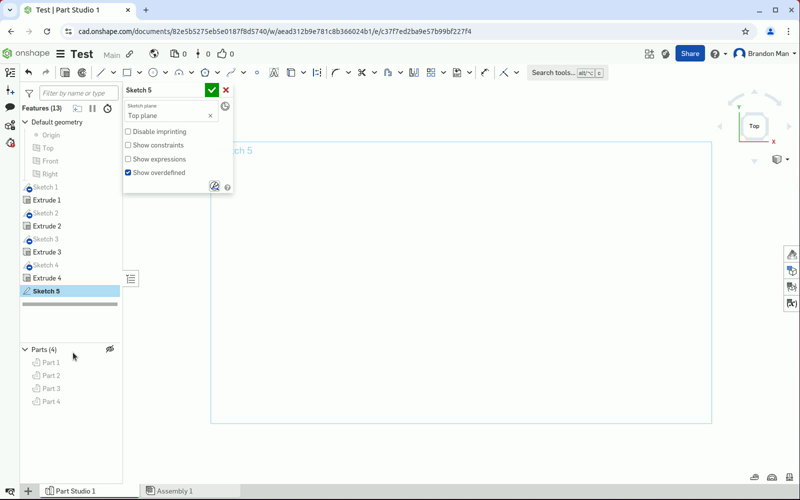
key(l)
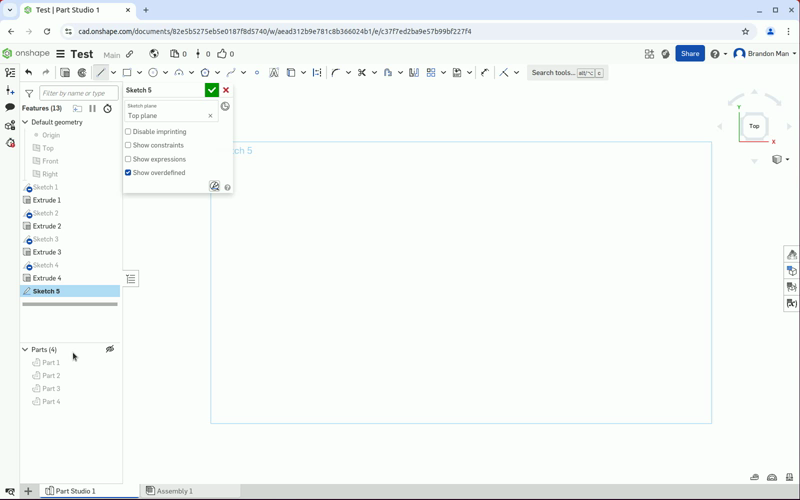
key_down(shift)
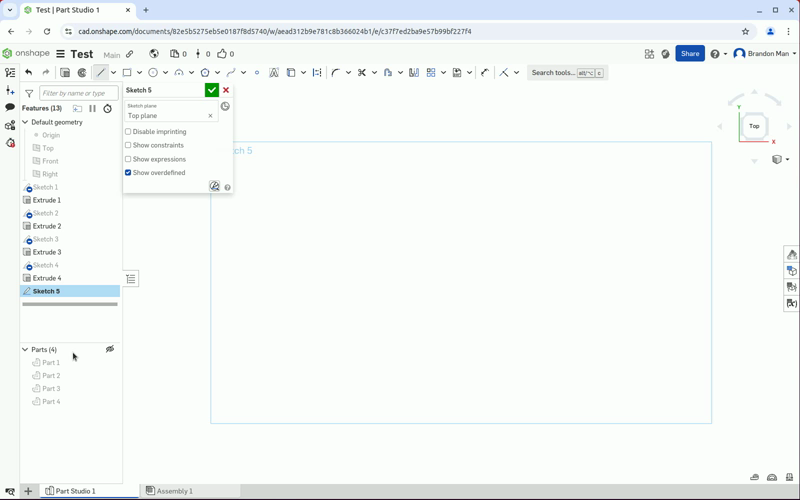
mouse_move(380, 203)
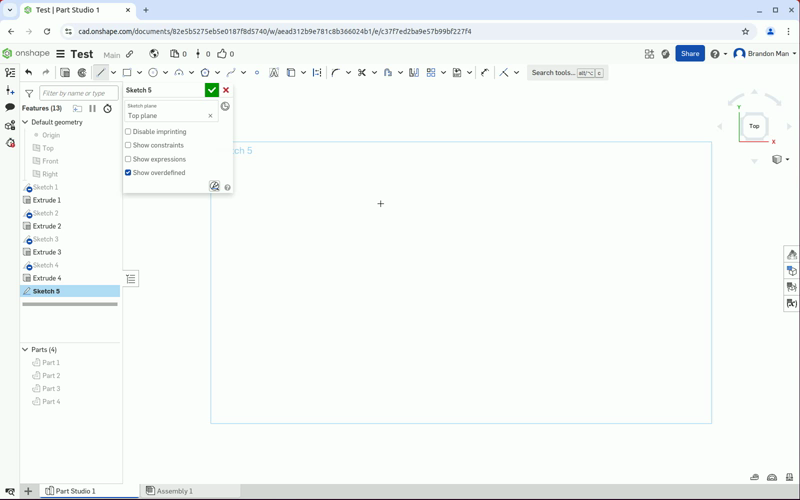
click(380, 203)
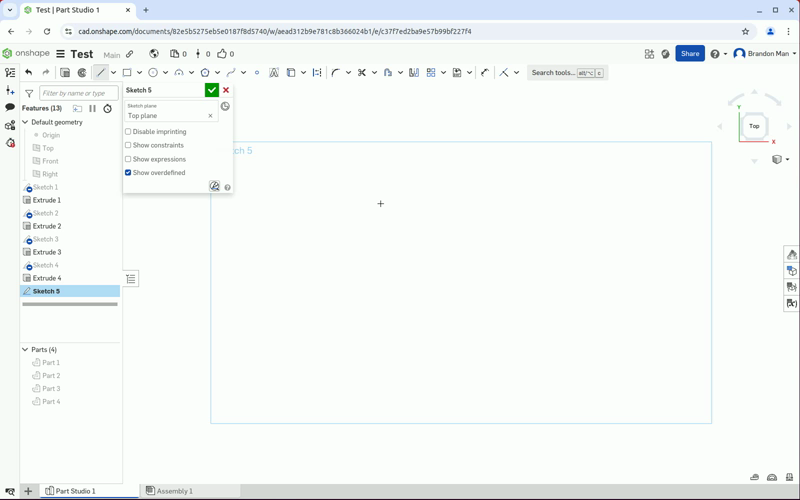
key_up(shift)
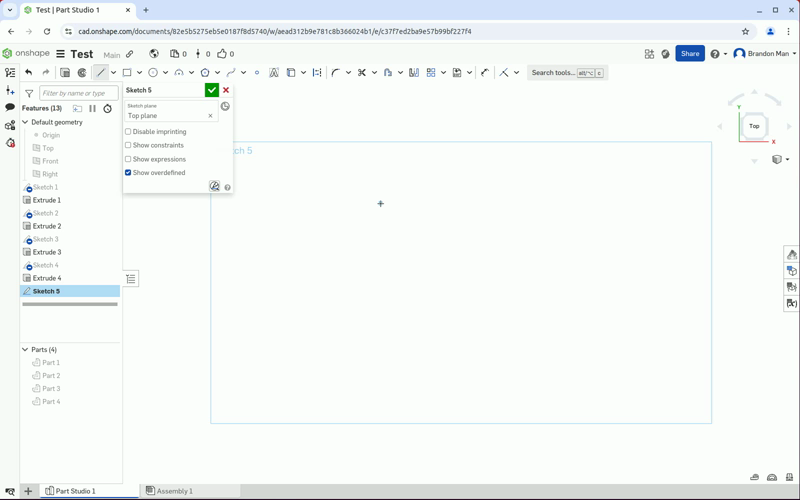
key_down(shift)
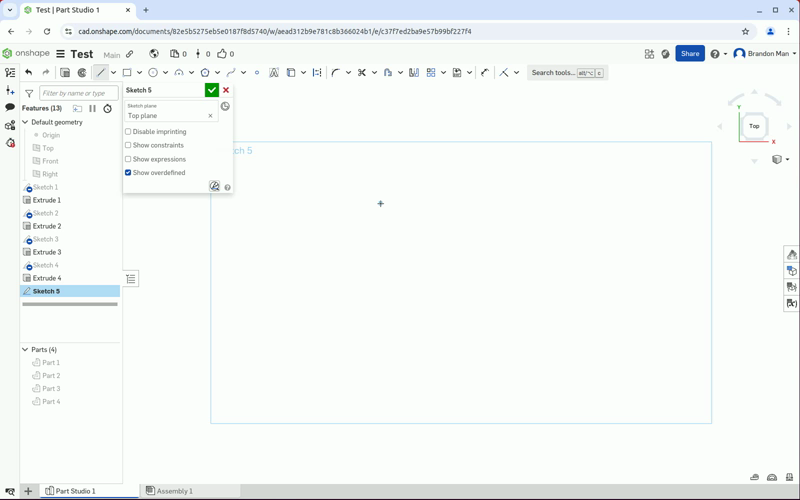
mouse_move(410, 203)
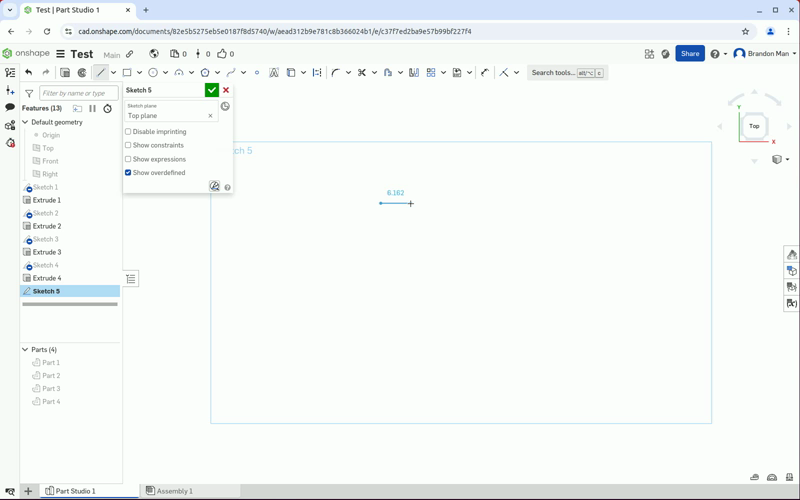
mouse_move(422, 245)
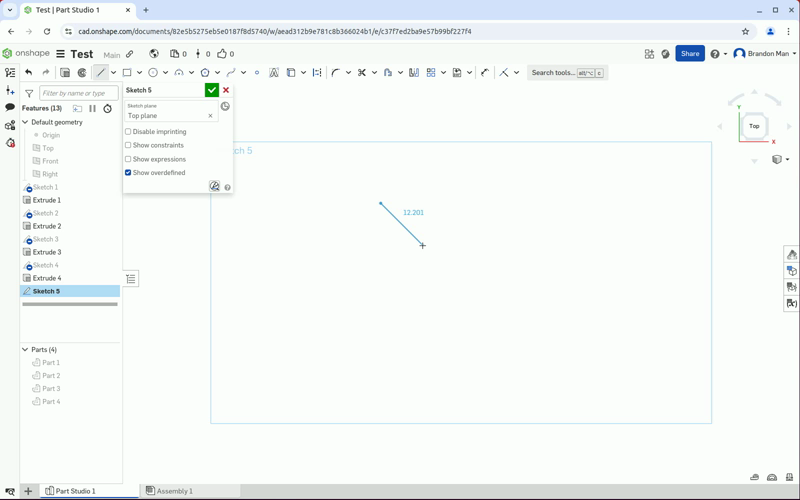
click(422, 245)
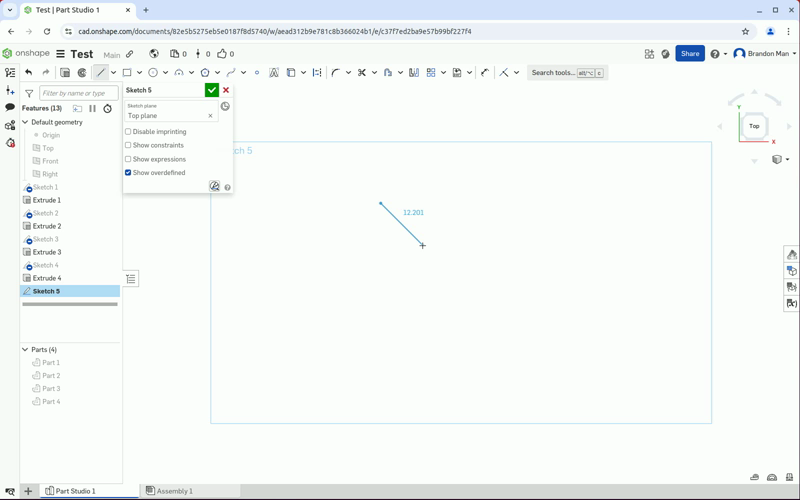
key_up(shift)
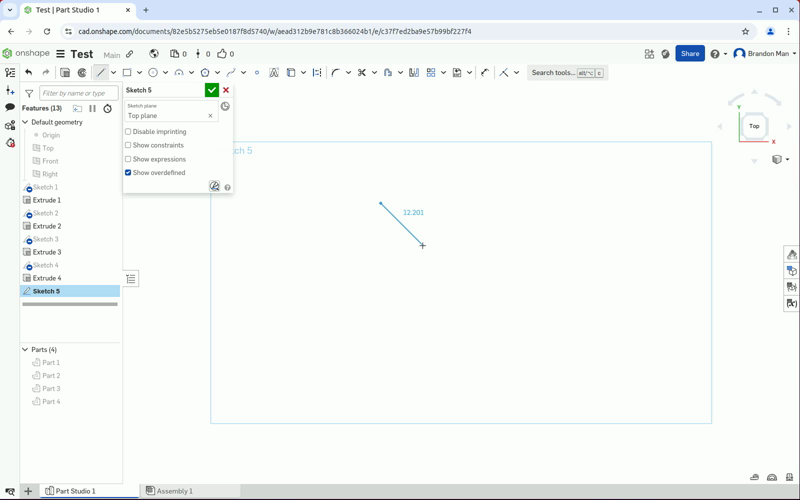
key_down(shift)
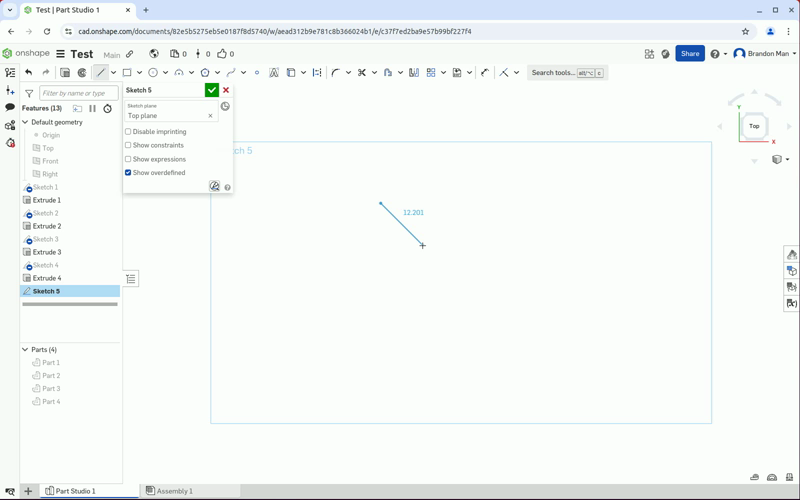
mouse_move(432, 173)
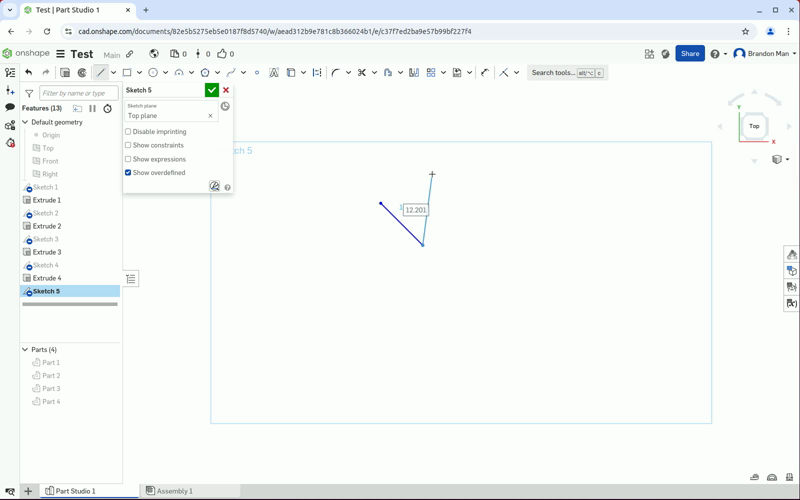
click(432, 173)
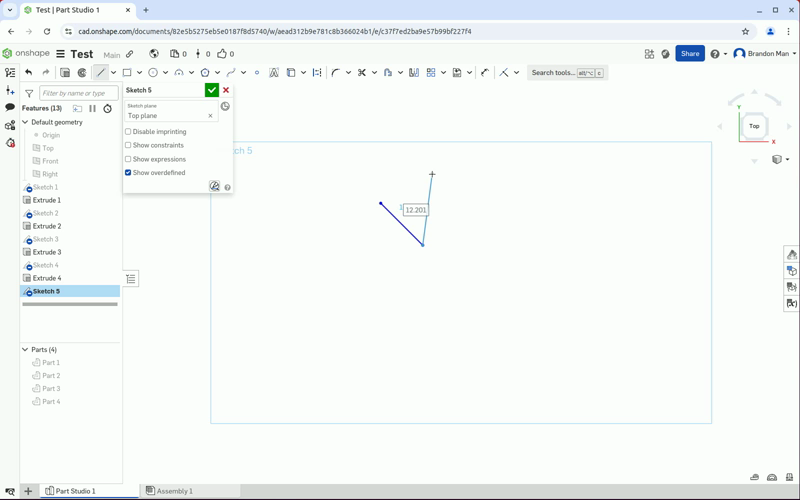
key_up(shift)
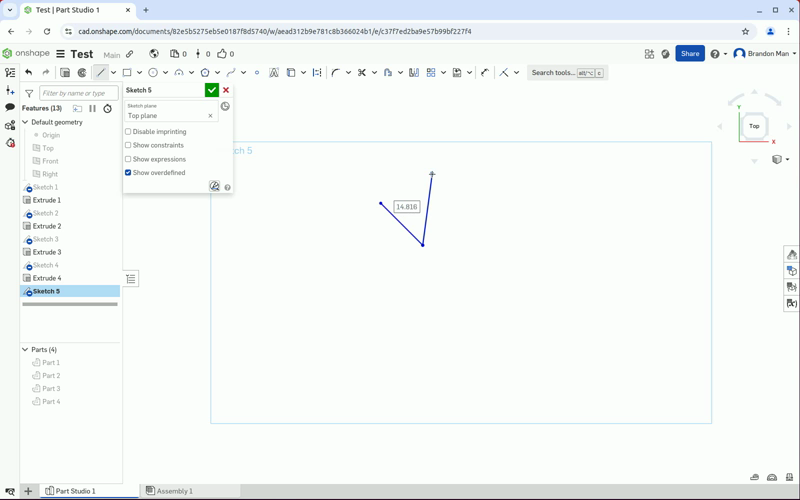
key(esc)
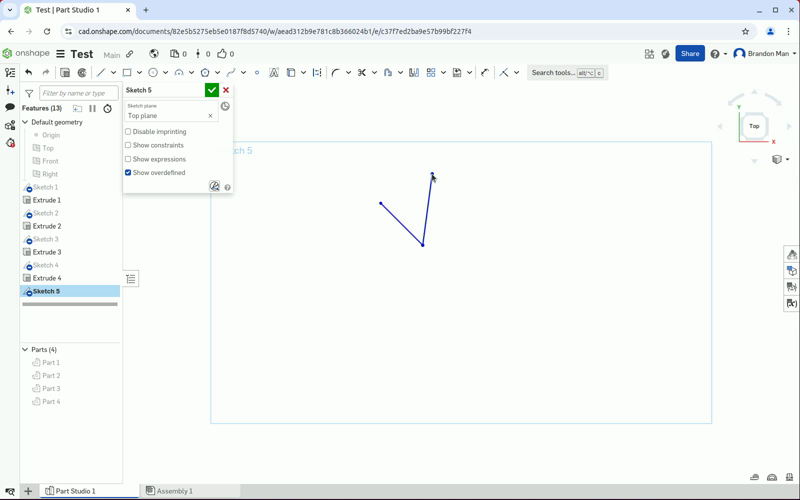
key(a)
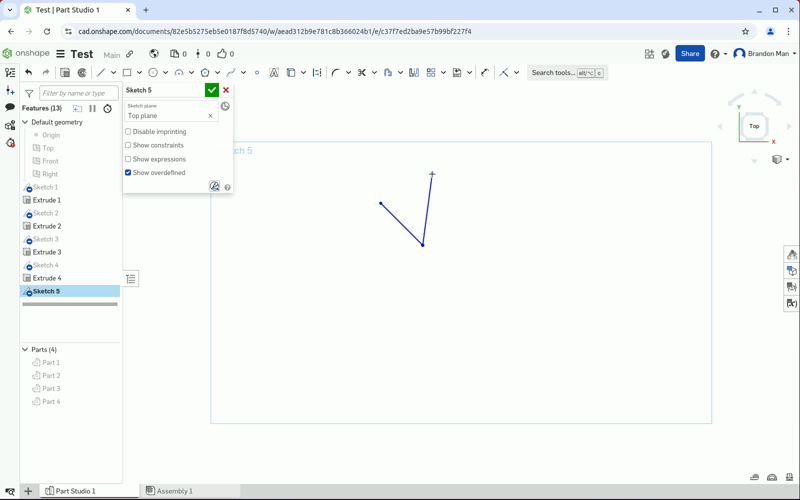
mouse_move(432, 173)
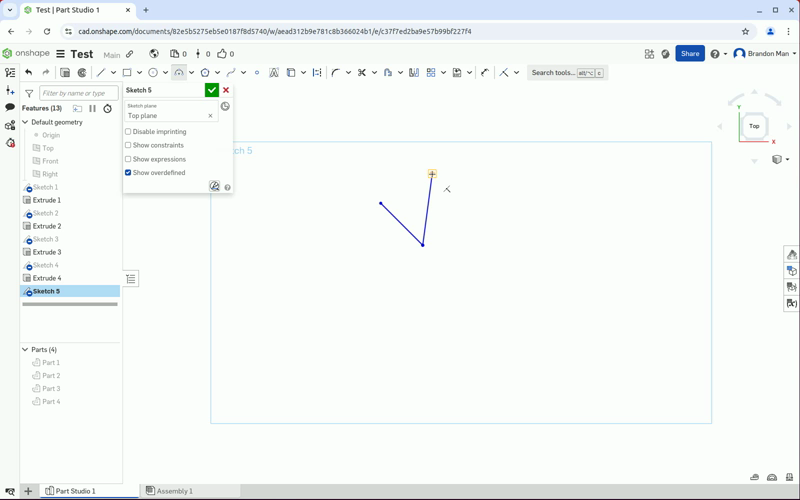
click(432, 173)
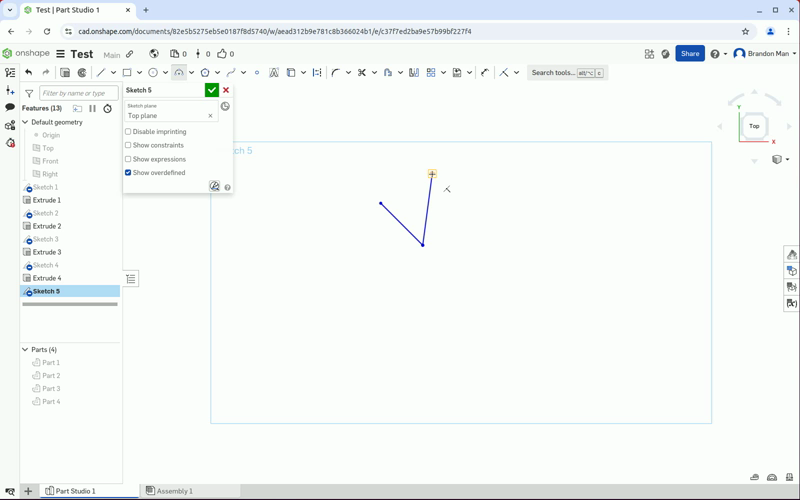
mouse_move(380, 203)
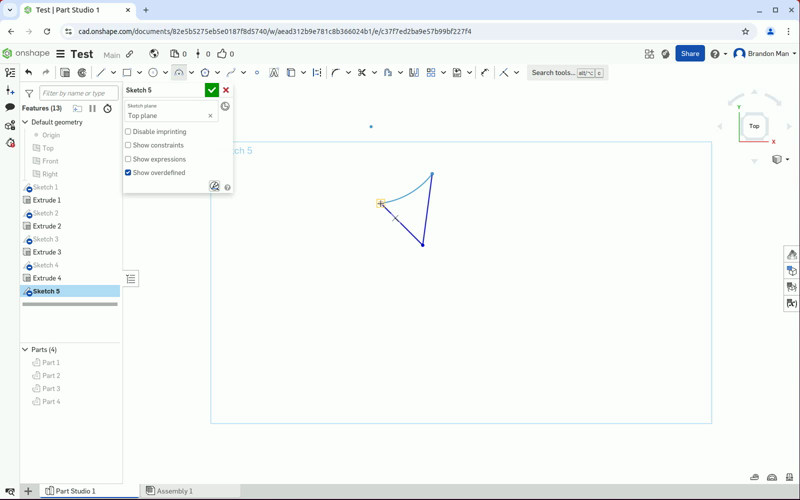
click(380, 203)
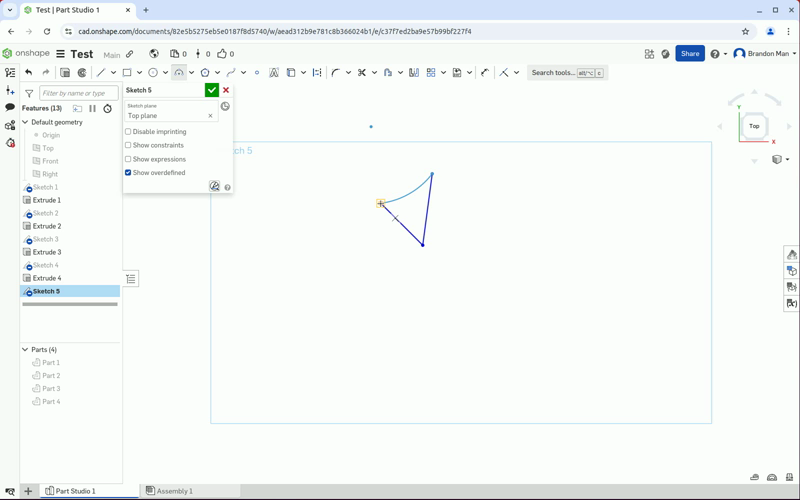
key_down(shift)
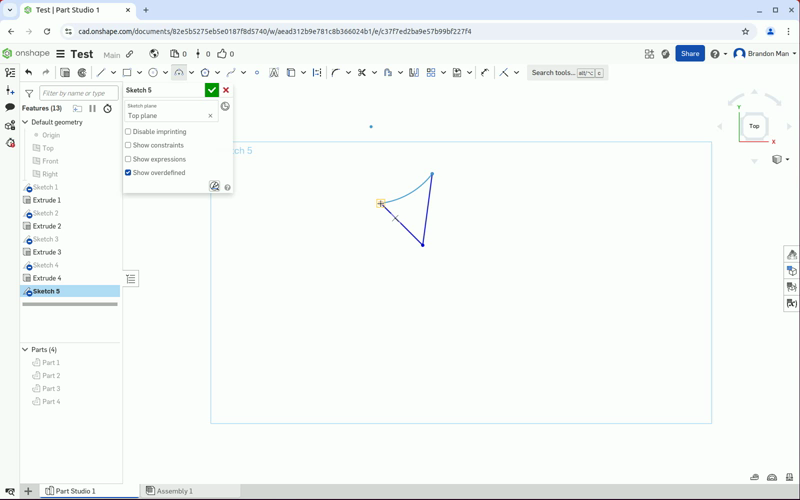
mouse_move(404, 185)
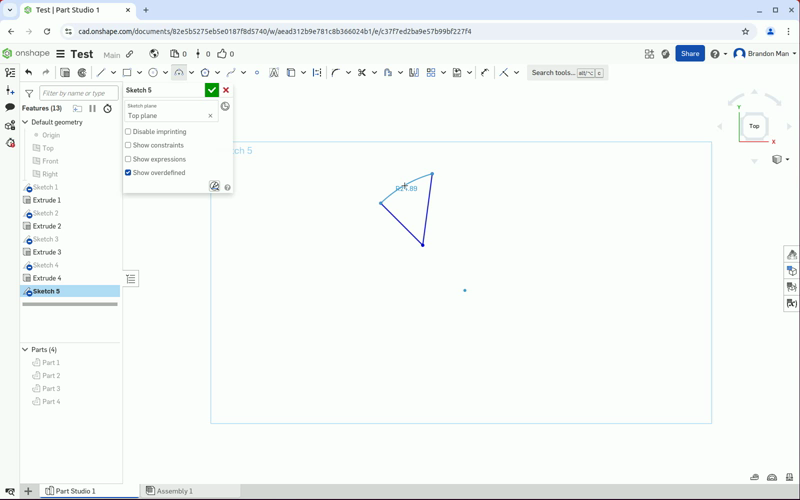
click(404, 185)
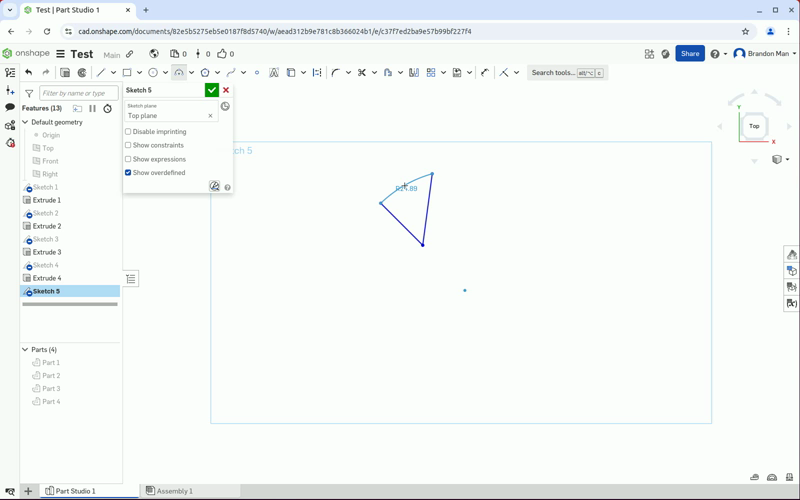
key_up(shift)
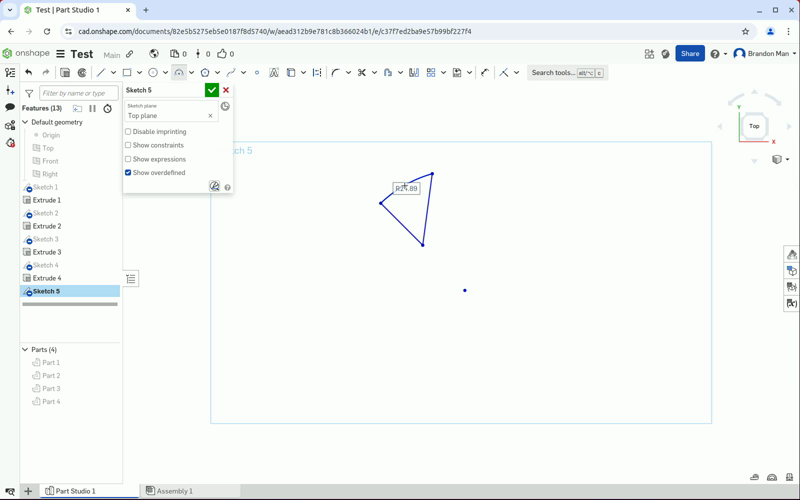
key(esc)
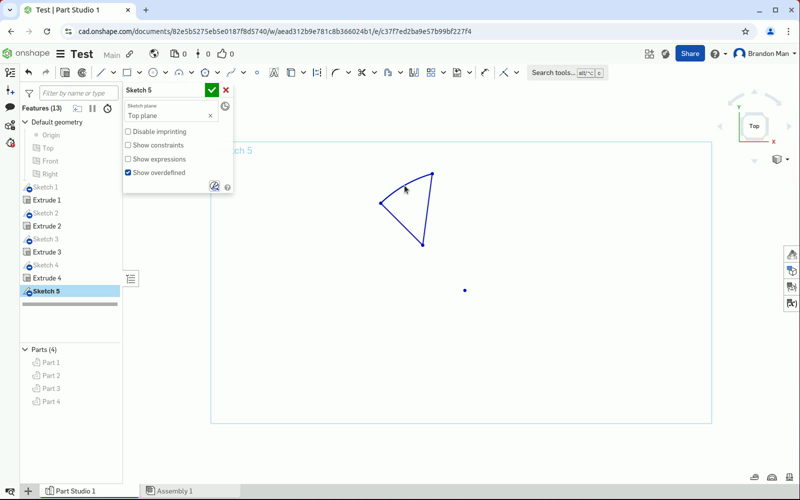
mouse_move(428, 176)
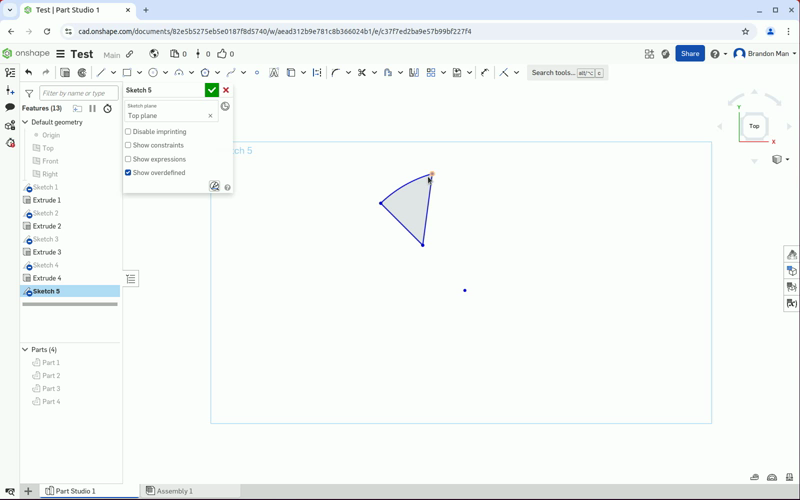
click(428, 176)
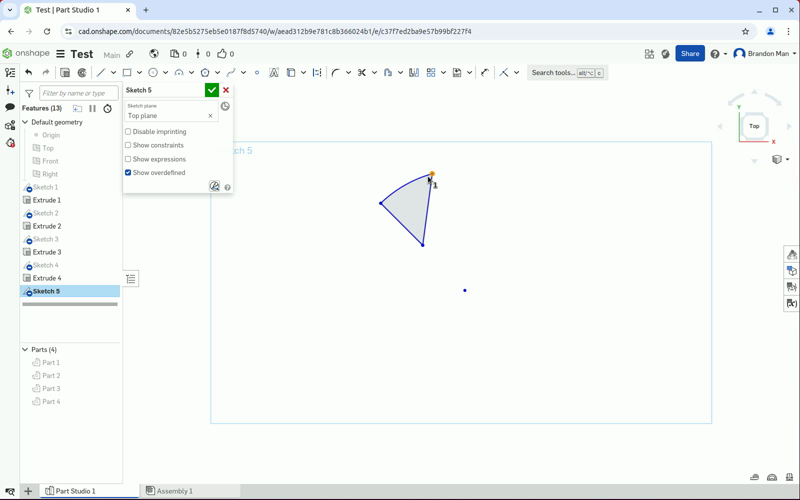
mouse_move(73, 352)
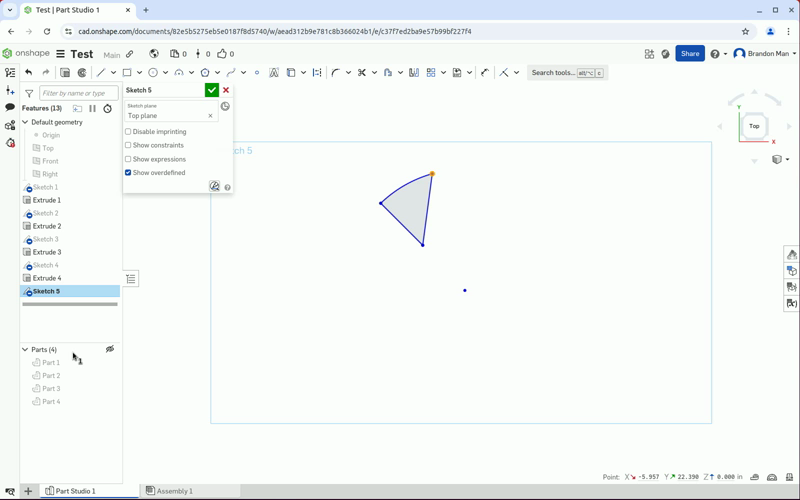
key(shift+y)
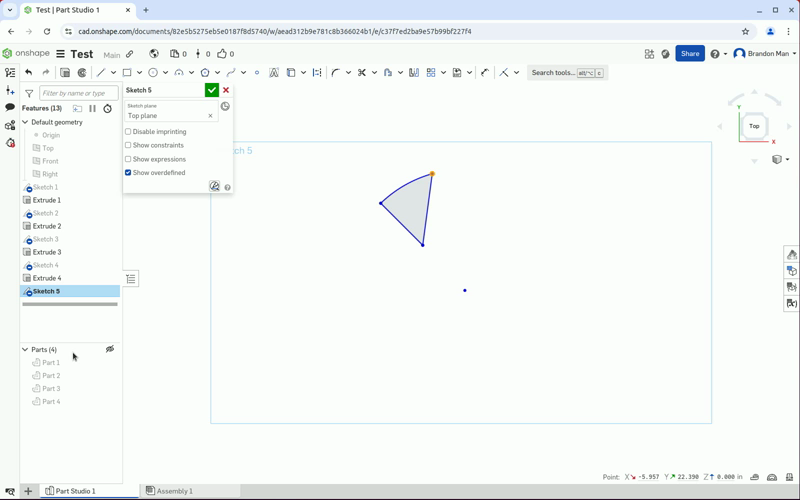
key(shift+e)
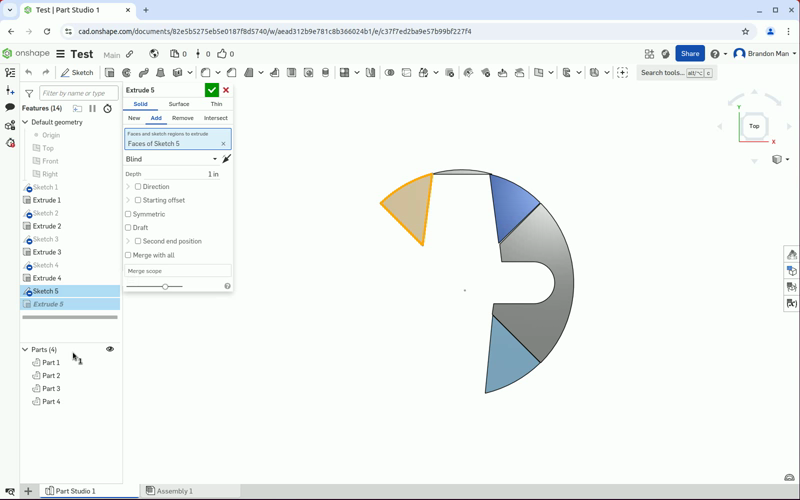
mouse_move(143, 106)
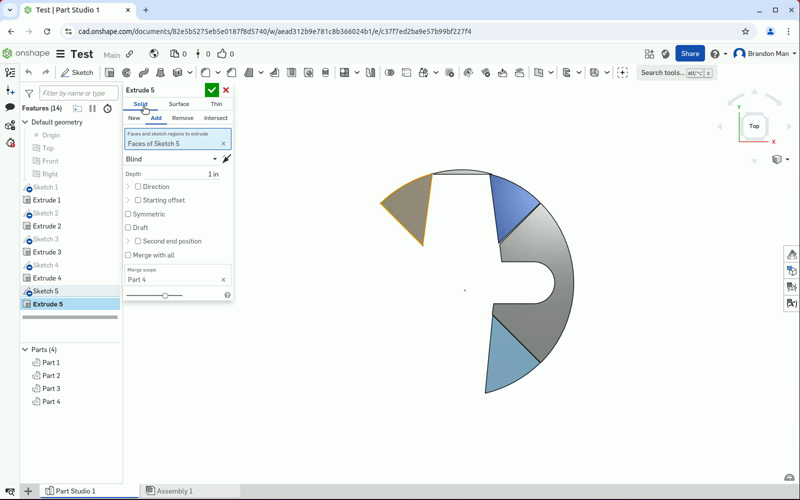
click(143, 106)
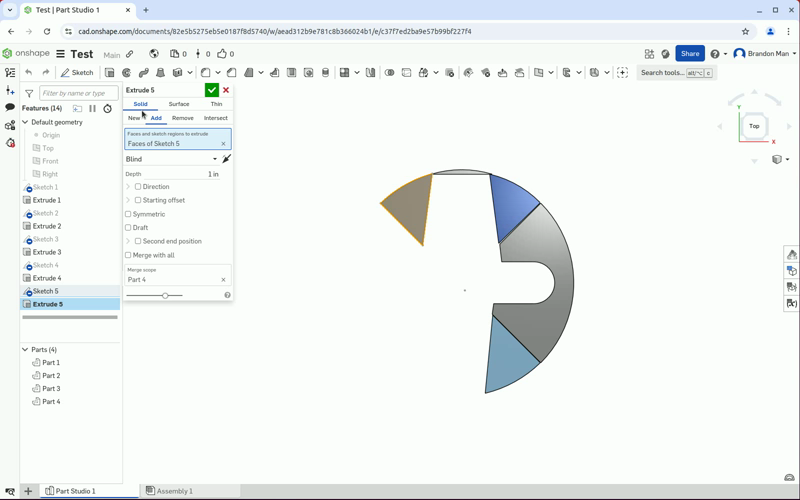
mouse_move(137, 120)
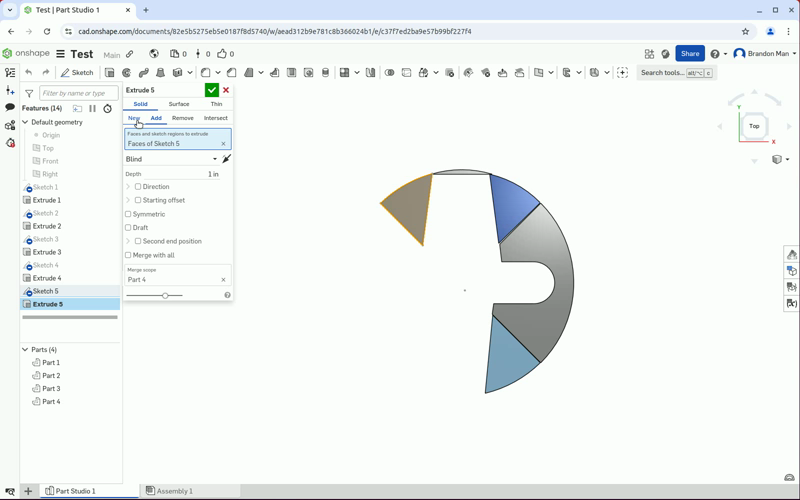
click(137, 120)
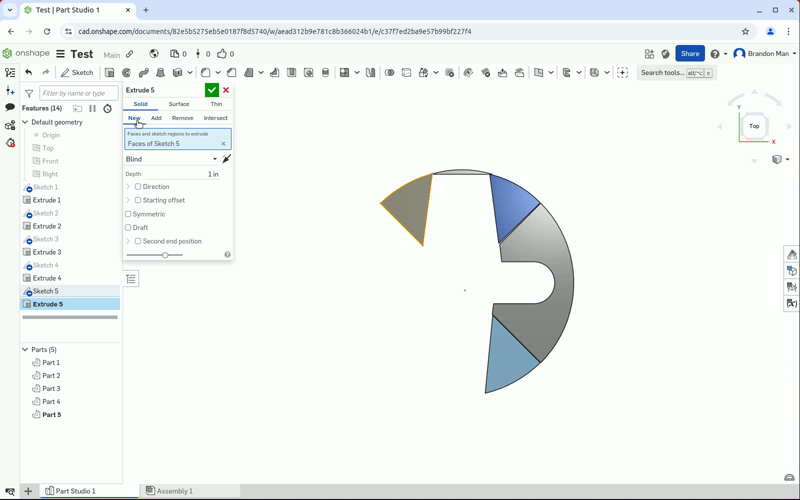
key(tab, 4)
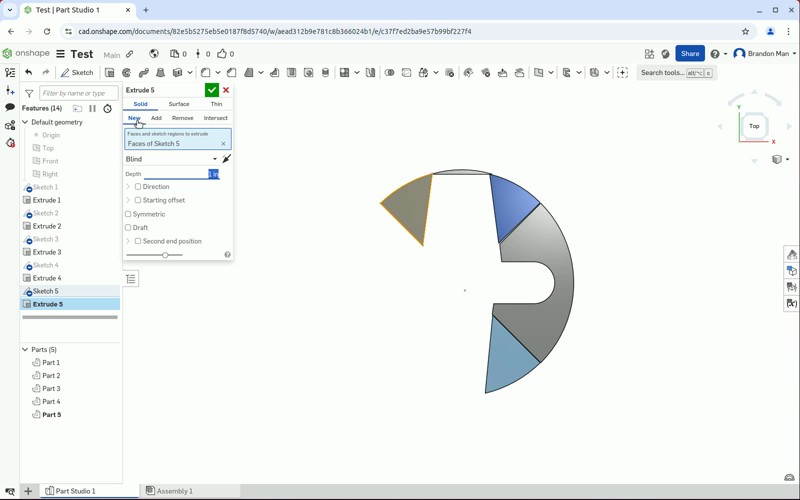
text(4.574)
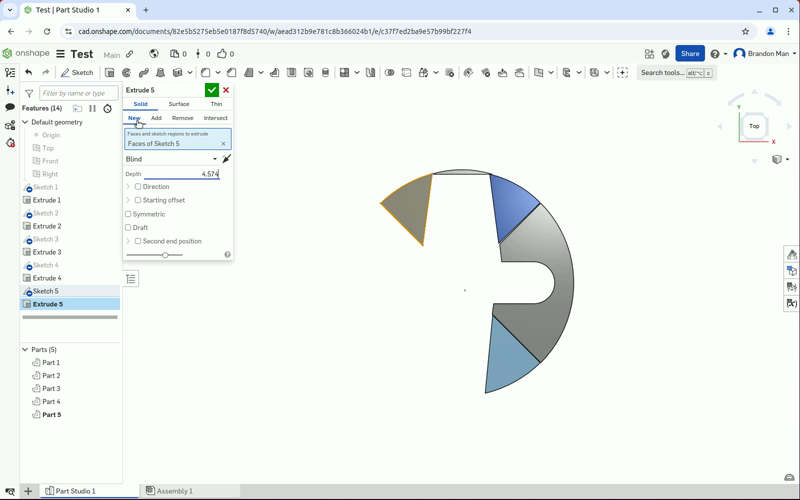
key(enter)
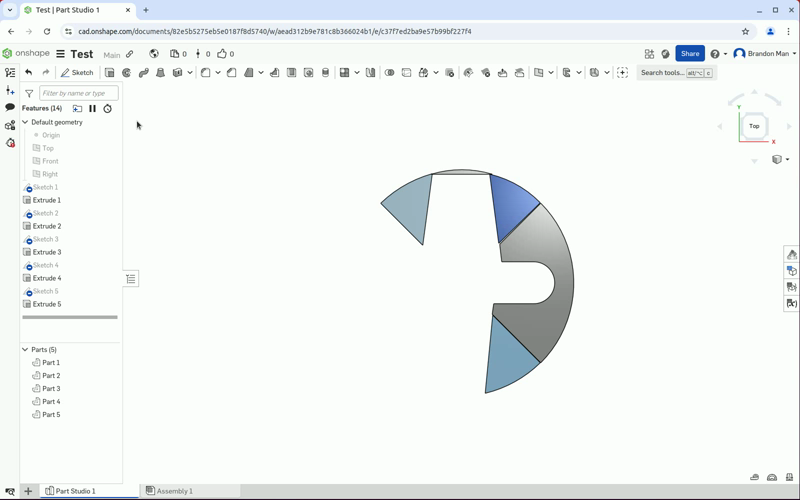
key(shift+h)
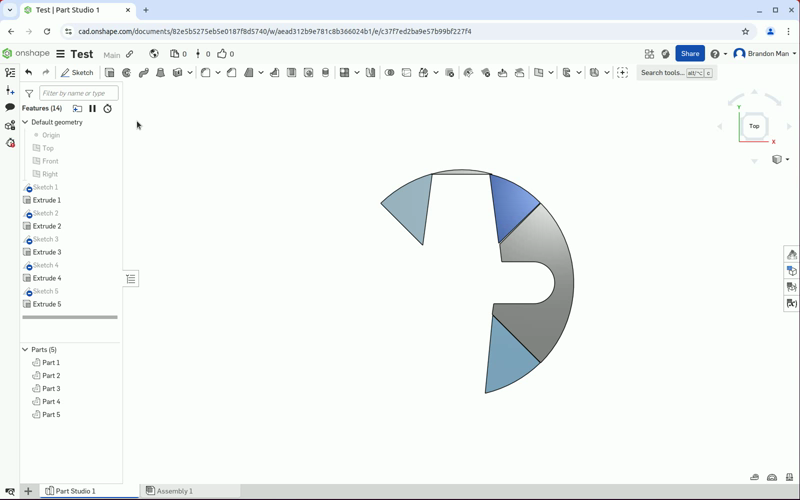
key(shift+h)
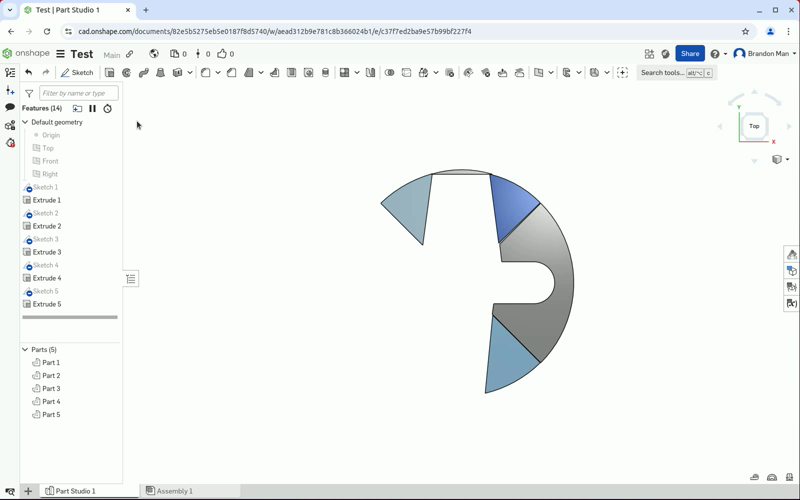
mouse_move(73, 189)
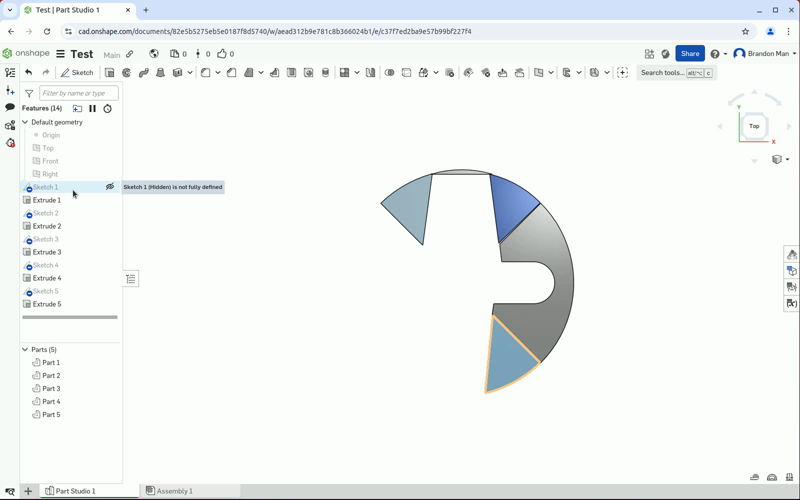
click(73, 189)
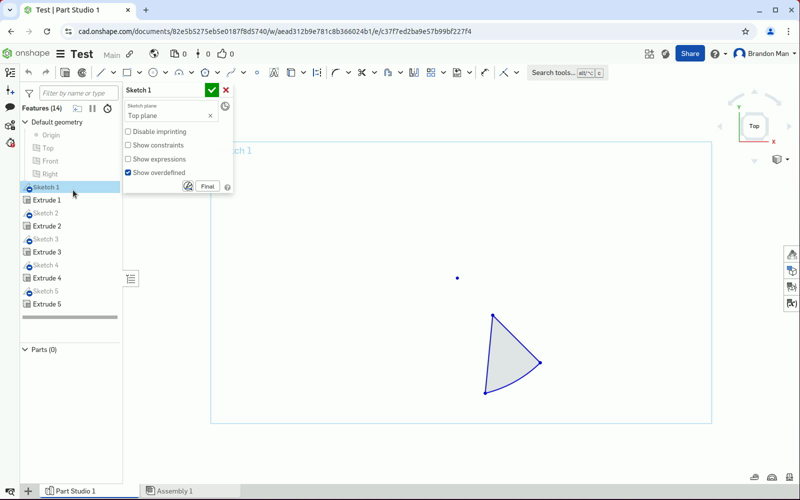
mouse_move(229, 92)
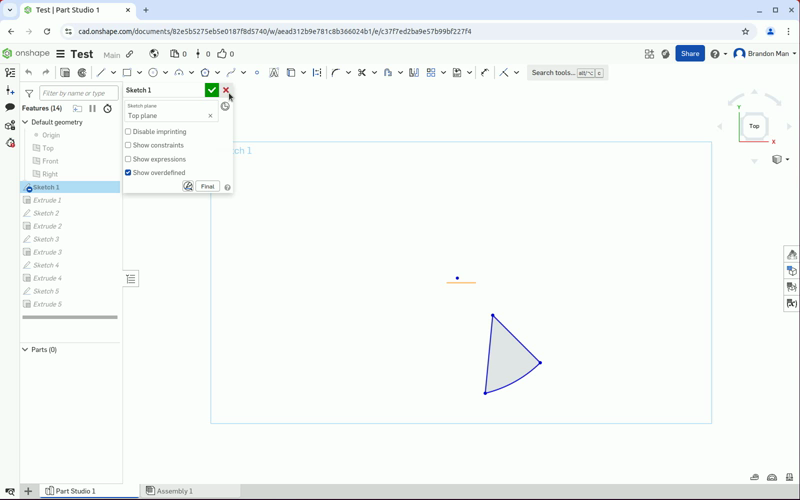
click(229, 92)
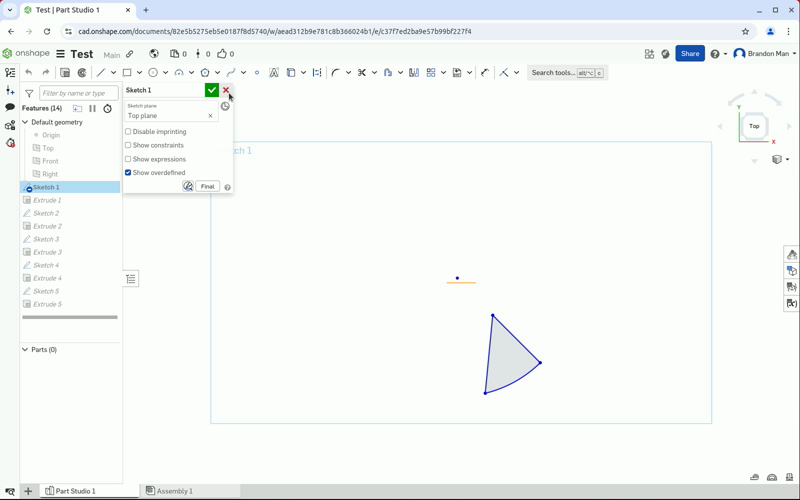
key(shift+s)
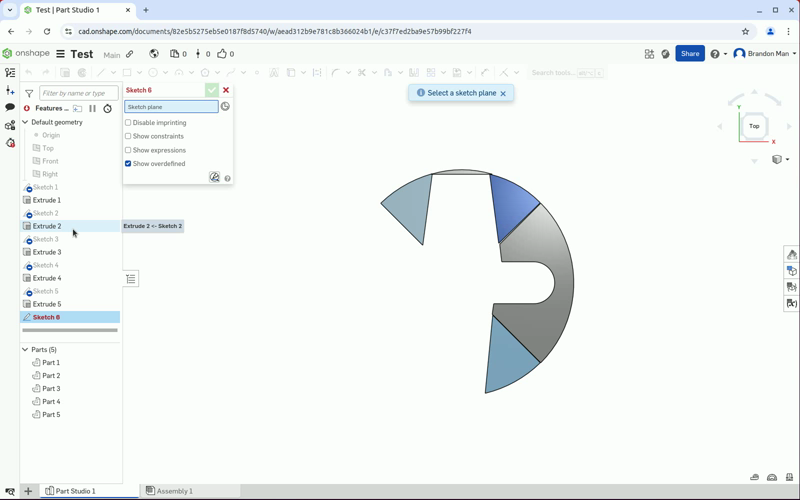
scroll(3)
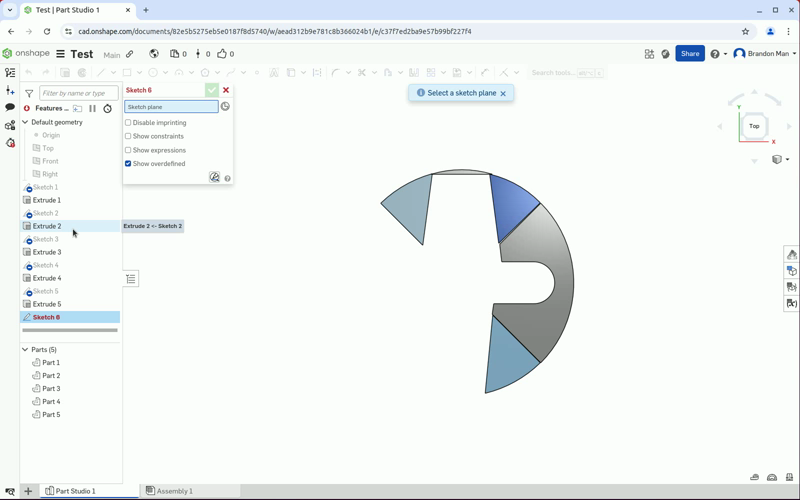
mouse_move(73, 150)
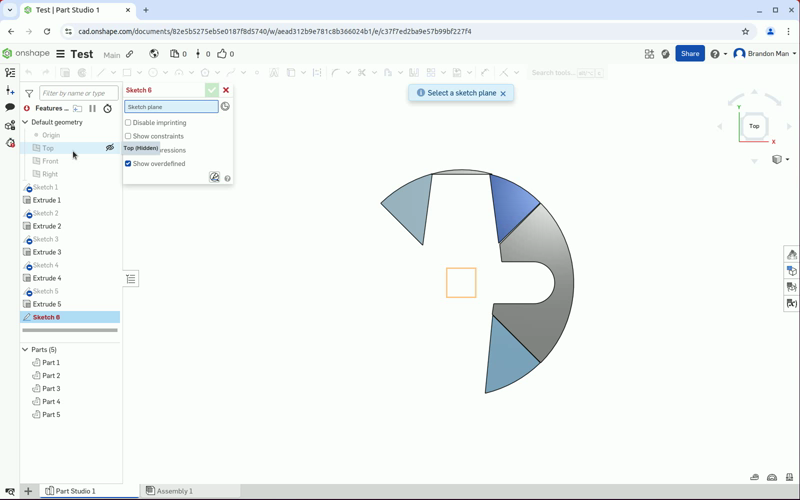
click(73, 150)
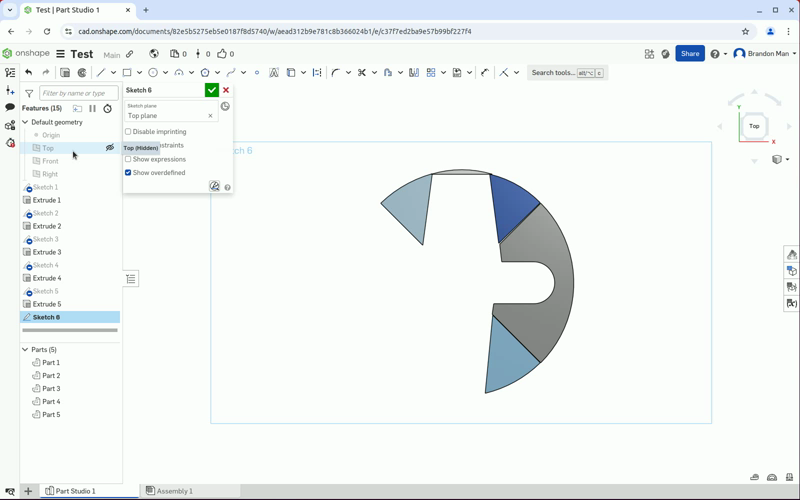
mouse_move(73, 352)
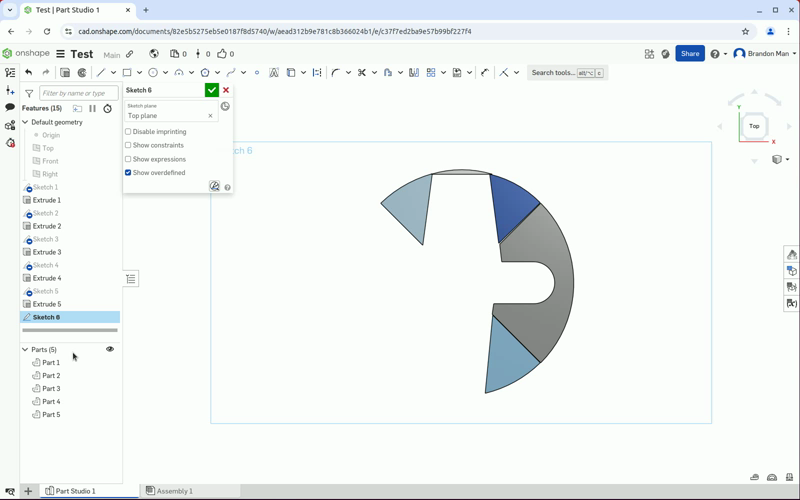
key(y)
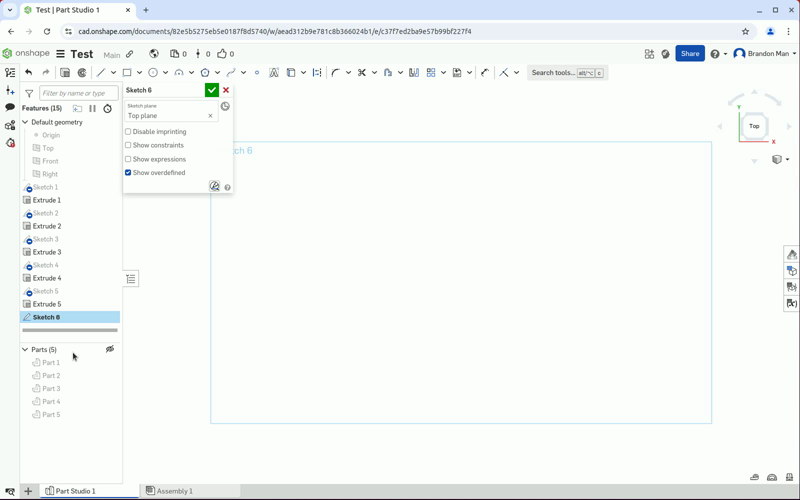
key(l)
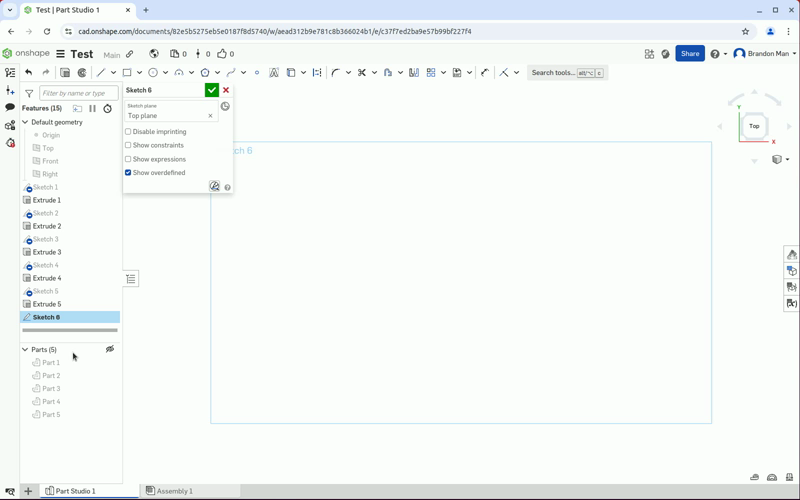
key_down(shift)
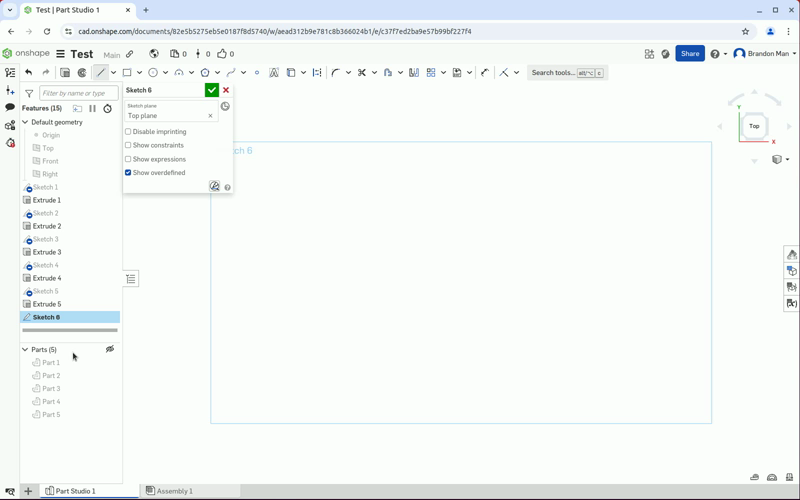
mouse_move(380, 362)
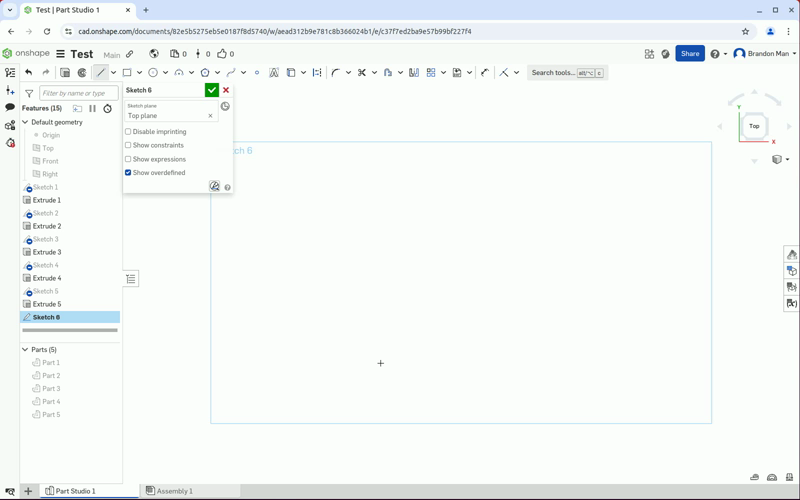
click(380, 362)
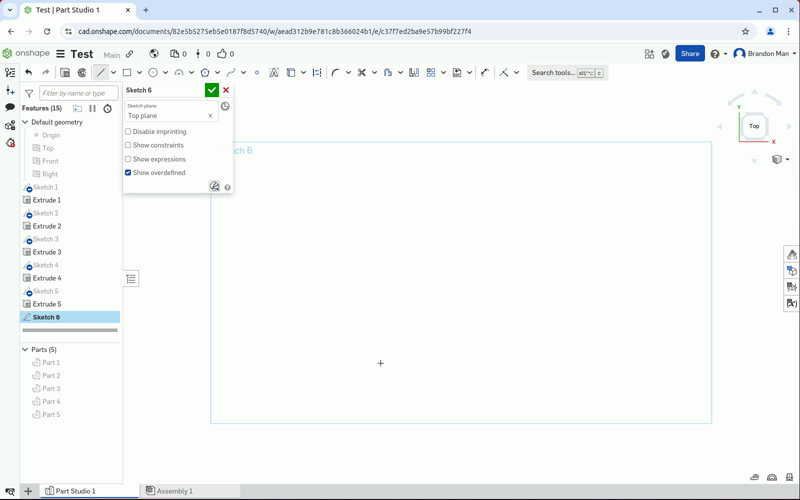
key_up(shift)
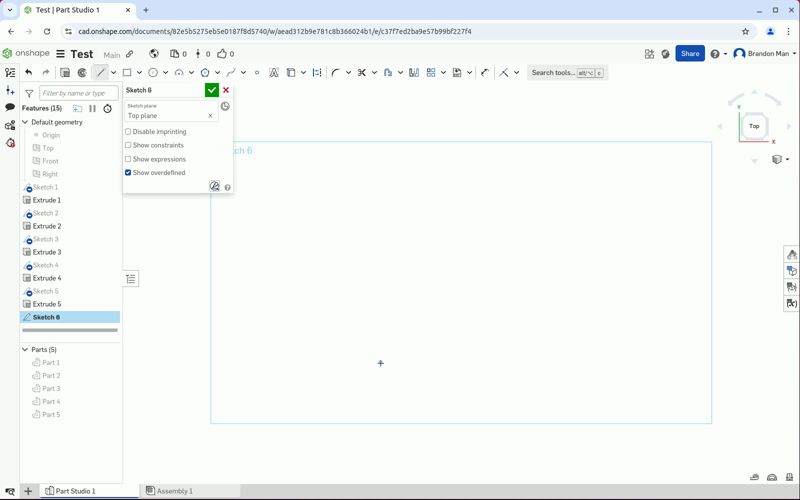
key_down(shift)
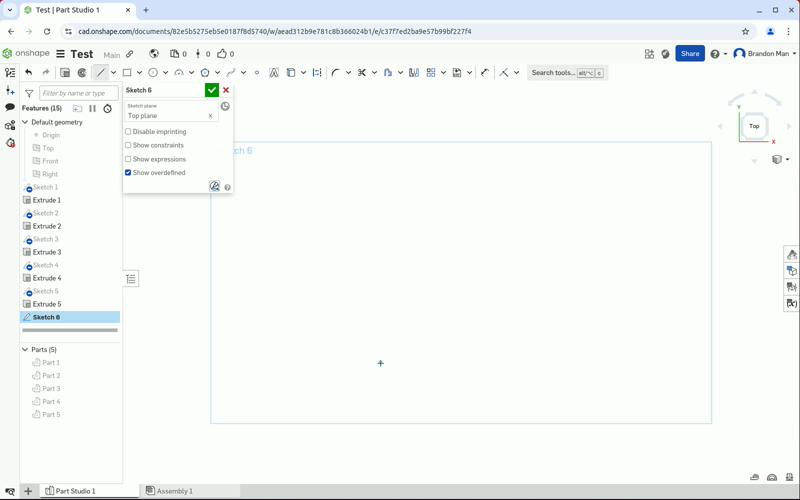
mouse_move(428, 315)
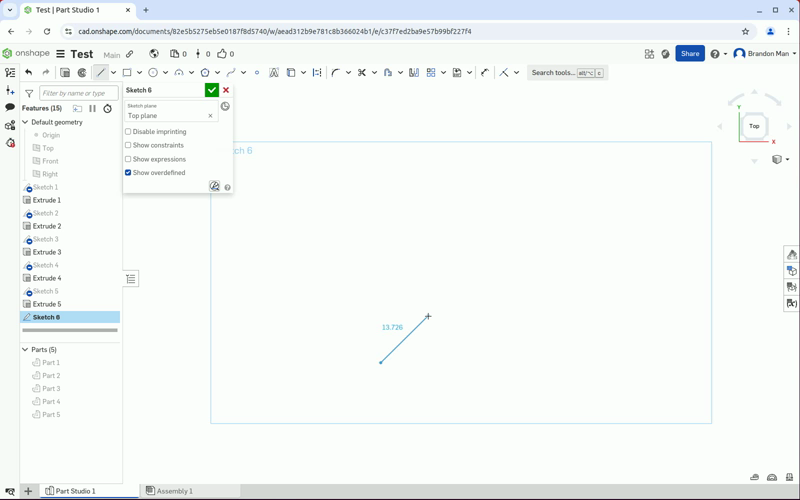
click(428, 315)
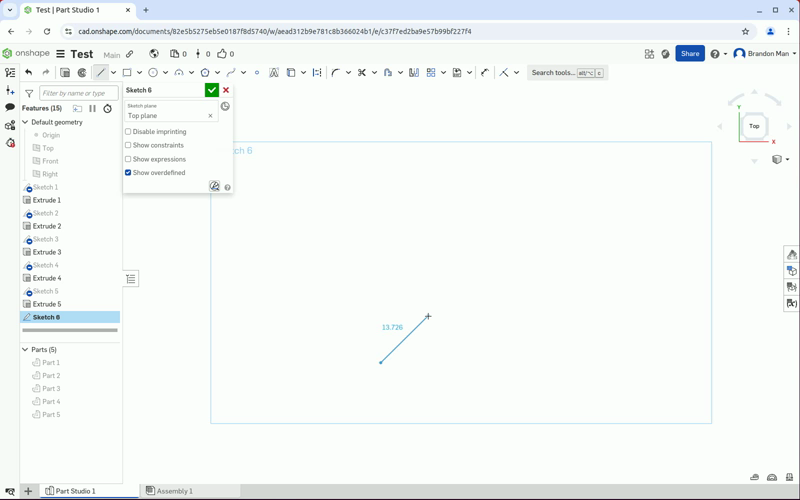
key_up(shift)
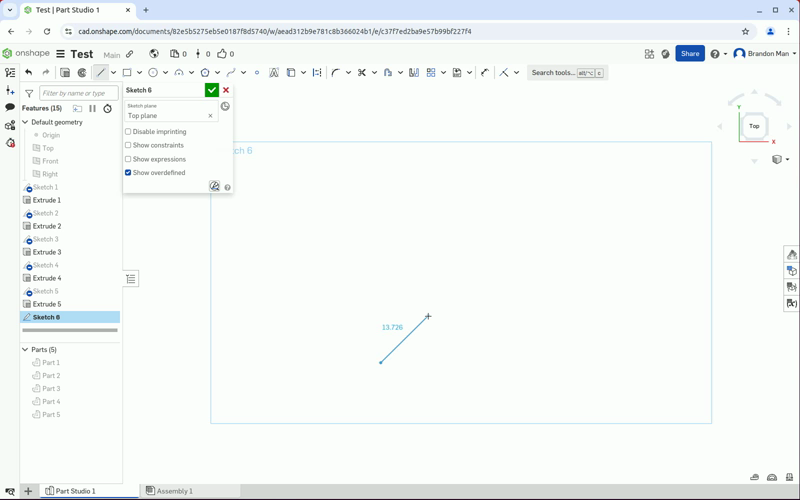
key_down(shift)
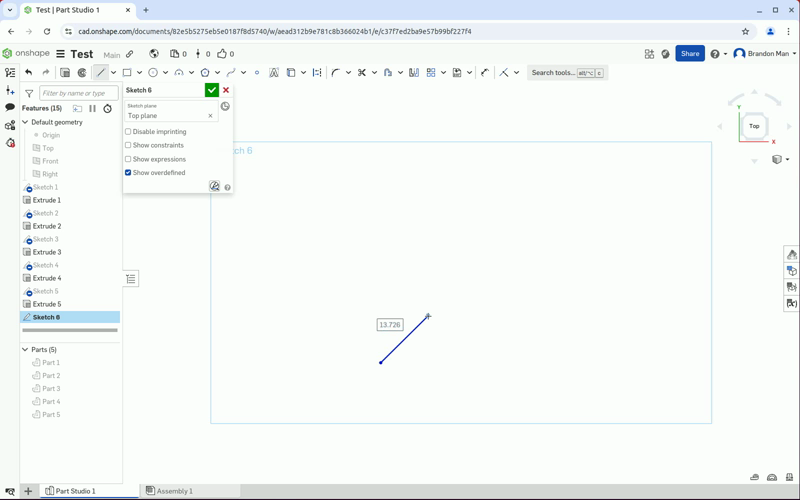
mouse_move(458, 315)
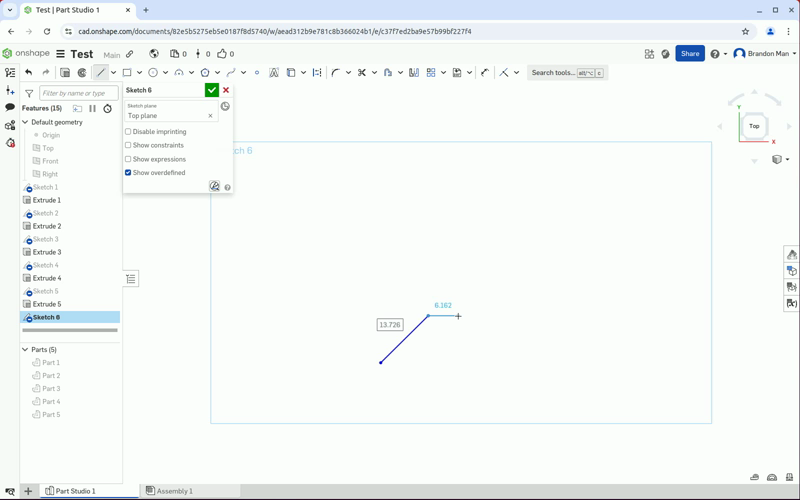
mouse_move(428, 303)
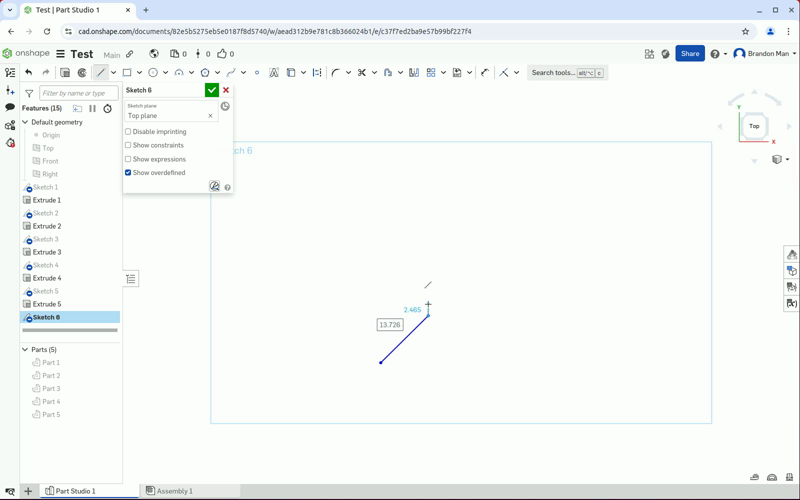
click(428, 303)
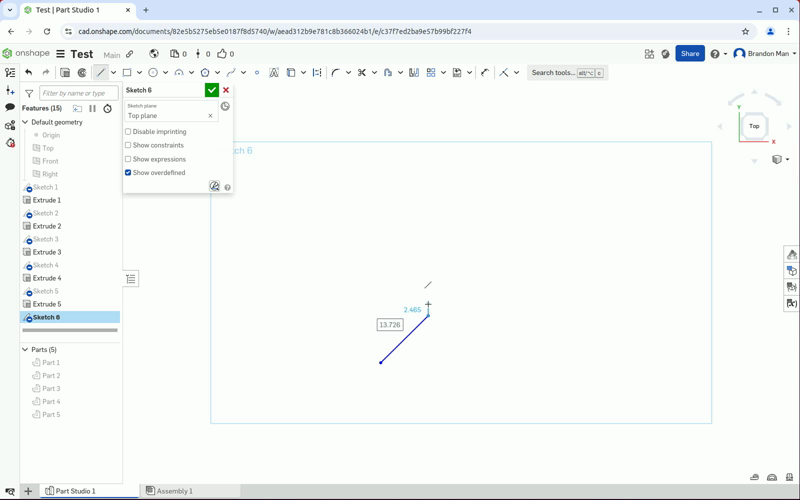
key_up(shift)
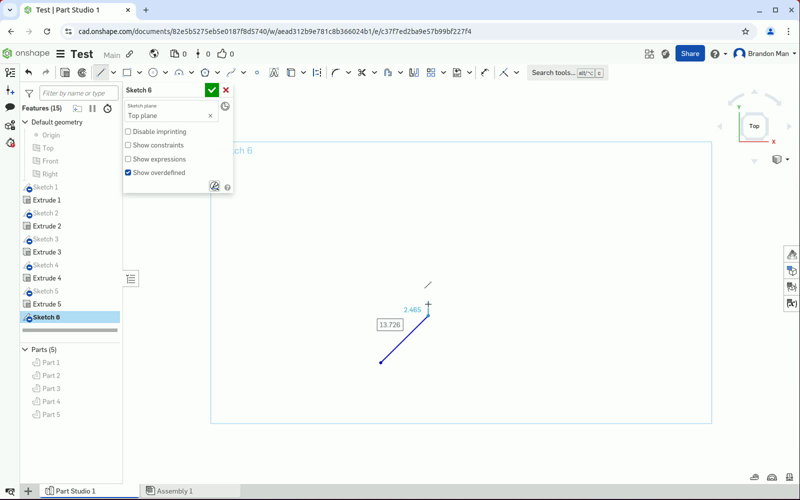
key_down(shift)
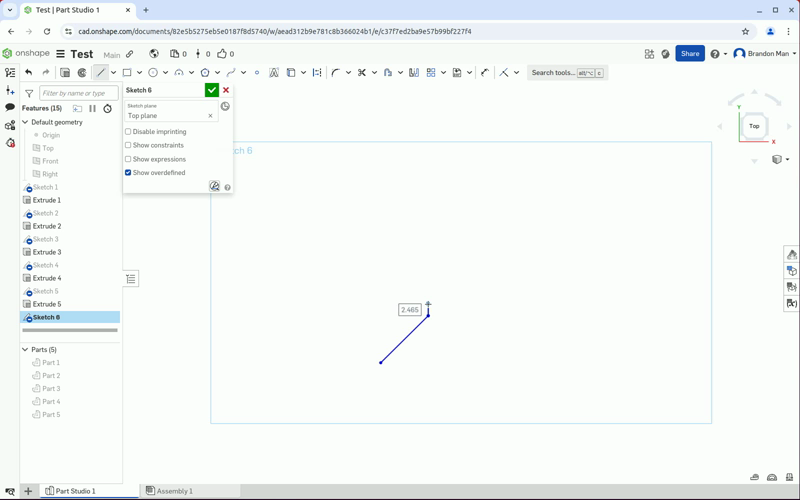
mouse_move(458, 303)
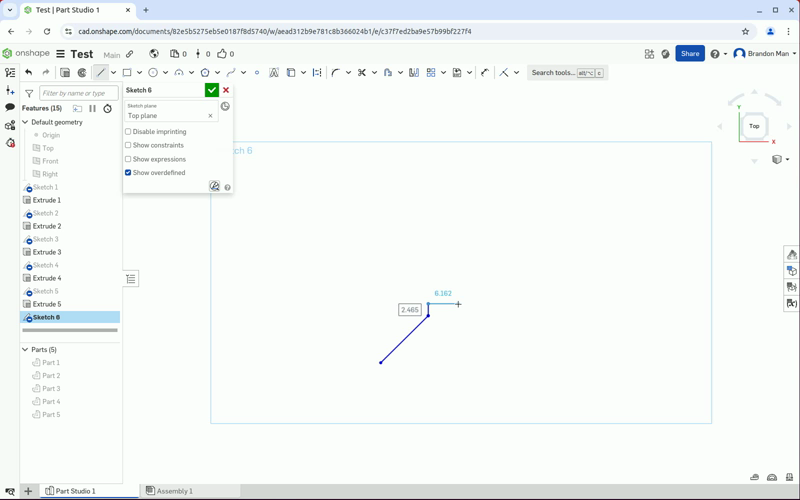
mouse_move(387, 303)
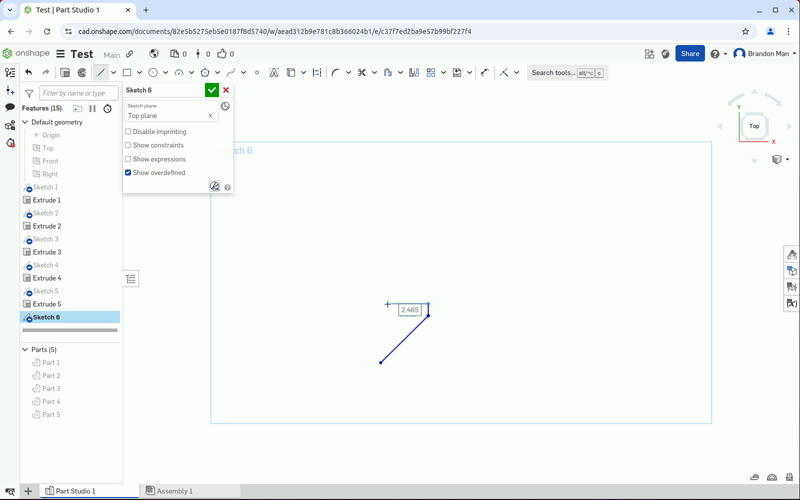
click(387, 303)
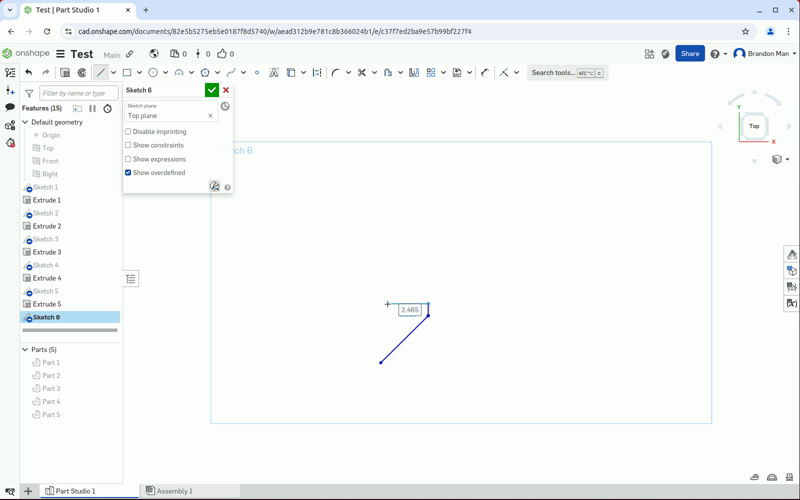
key_up(shift)
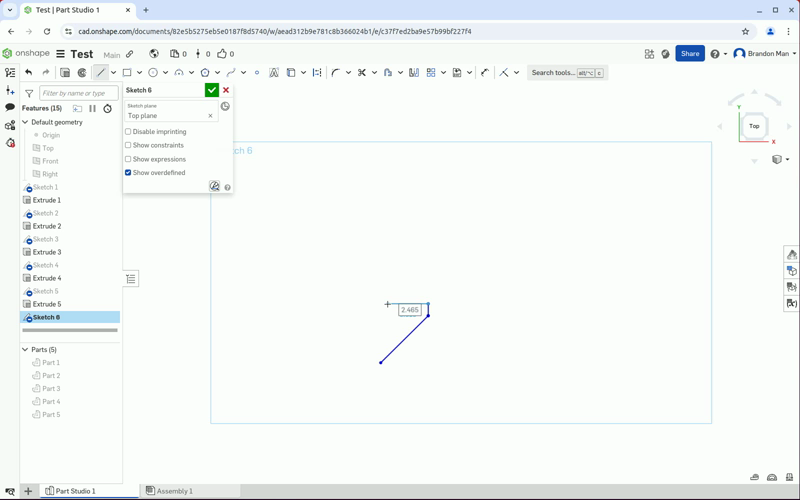
key(esc)
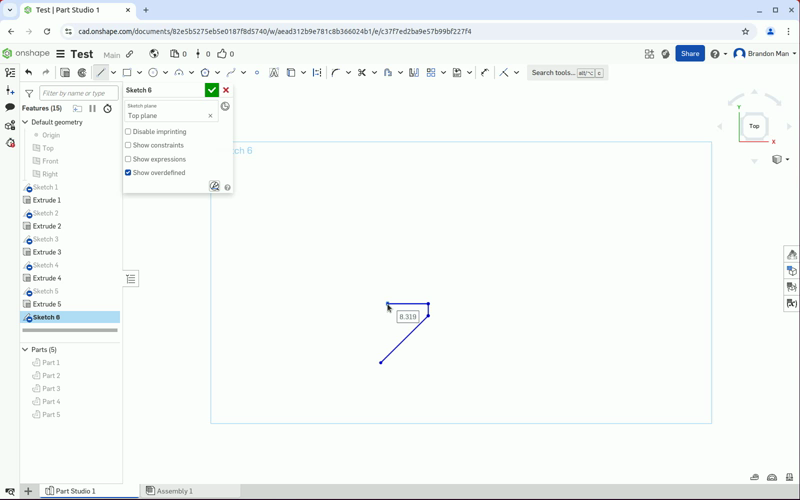
key(a)
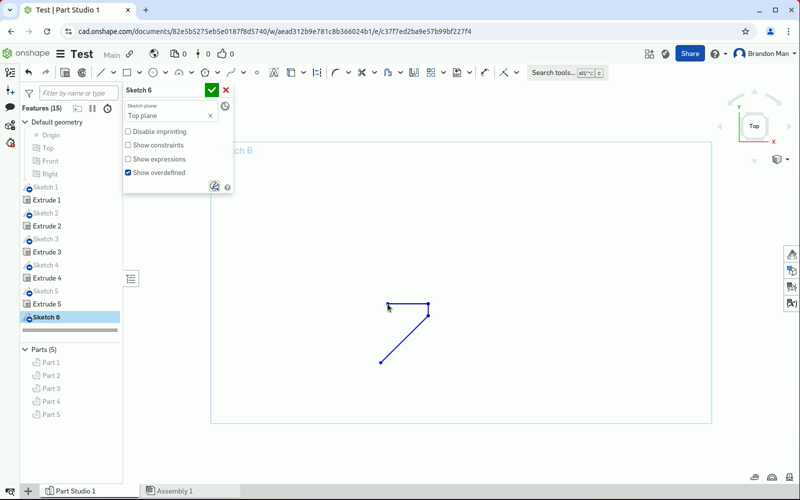
mouse_move(387, 303)
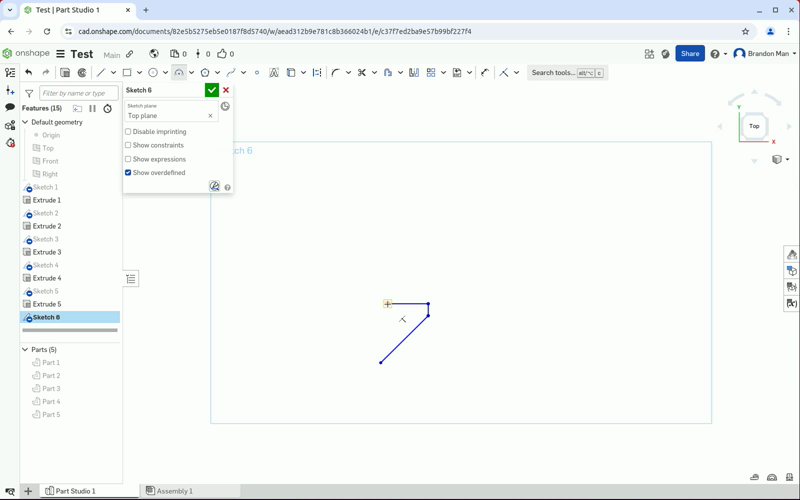
click(387, 303)
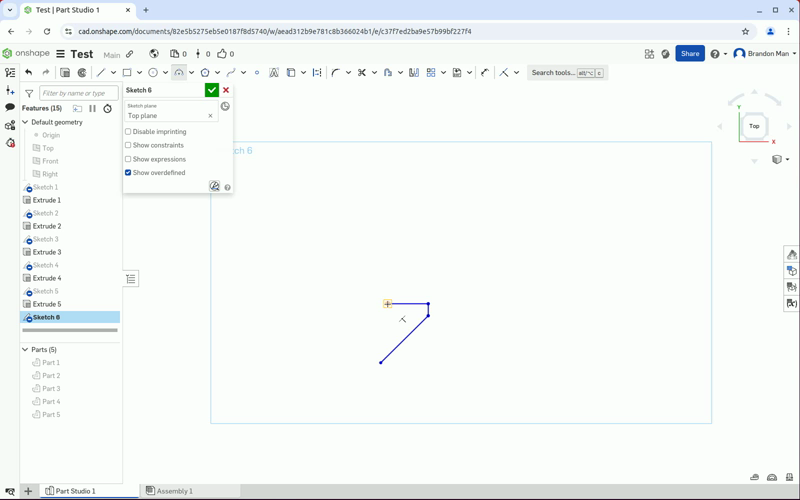
key_down(shift)
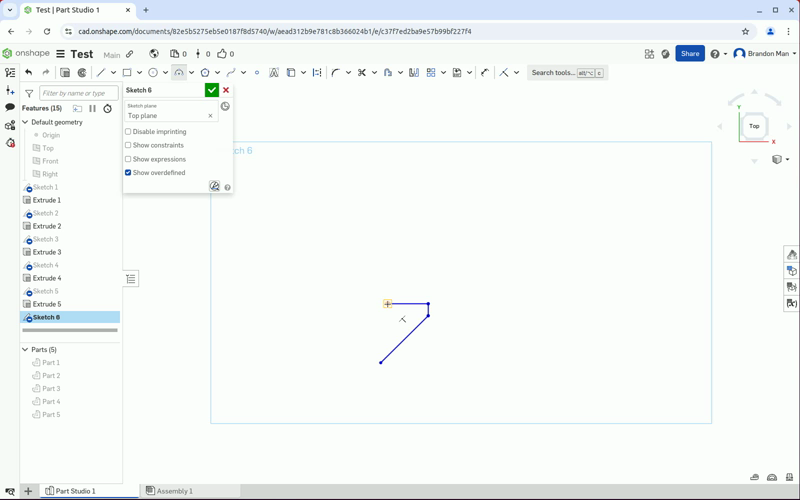
mouse_move(387, 262)
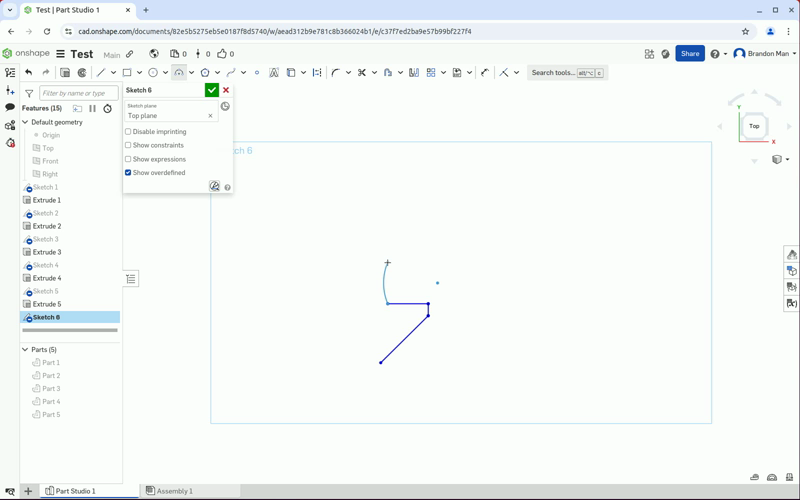
click(387, 262)
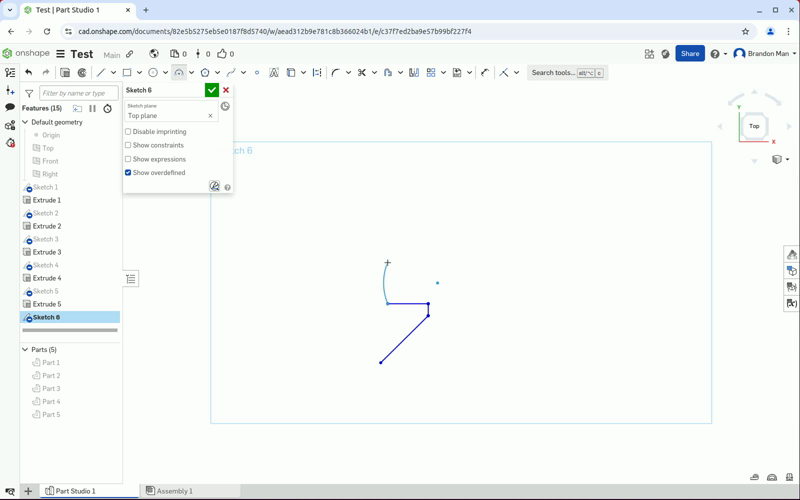
mouse_move(366, 283)
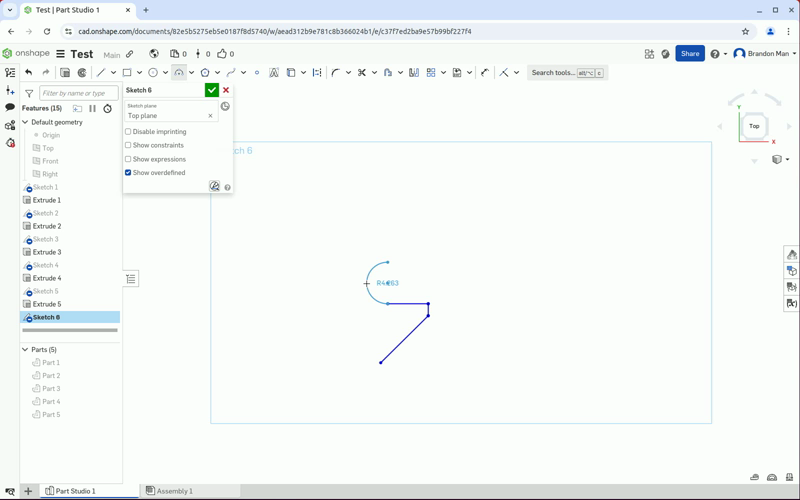
click(366, 283)
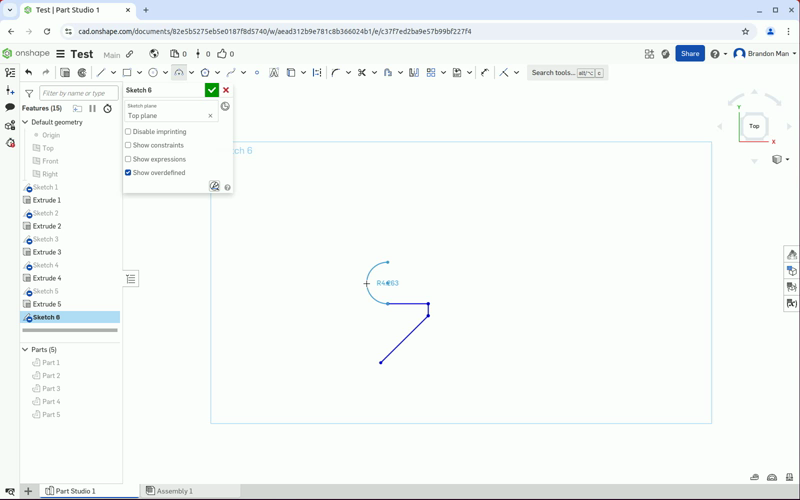
key_up(shift)
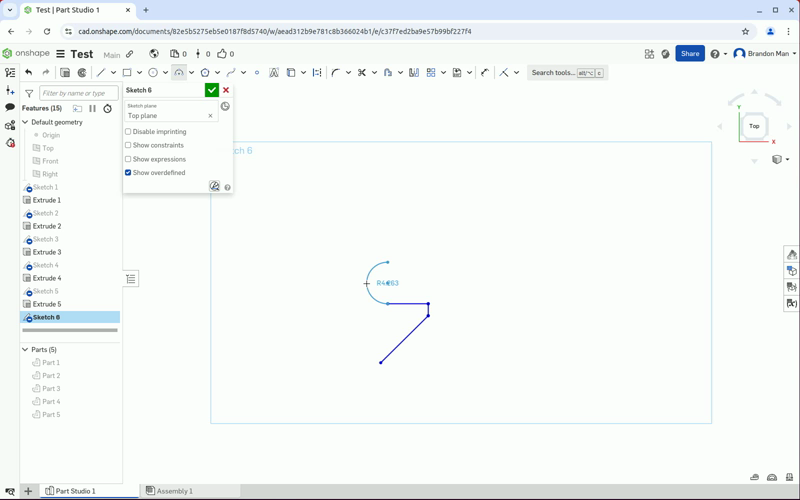
key(esc)
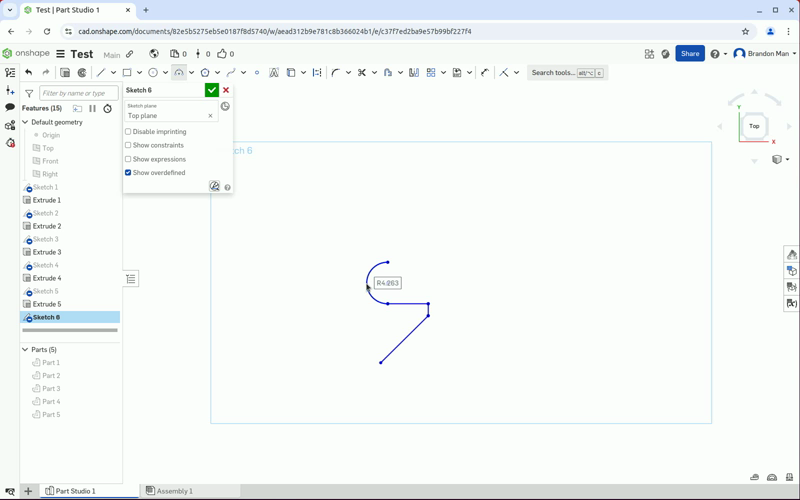
key(l)
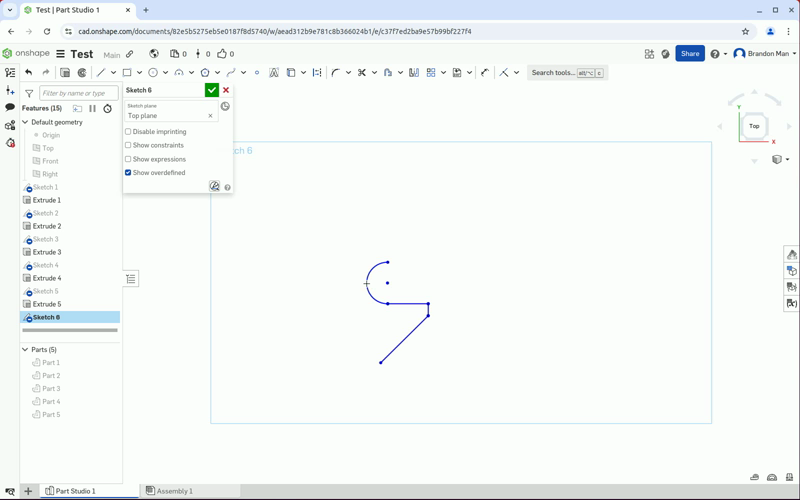
mouse_move(387, 262)
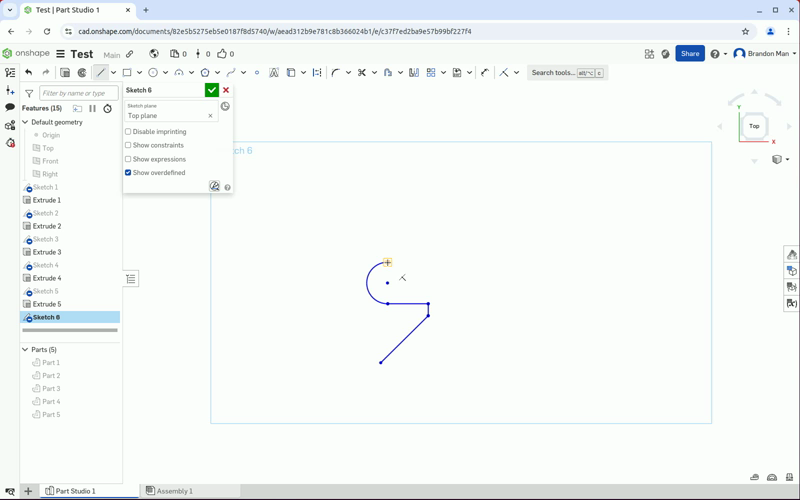
click(387, 262)
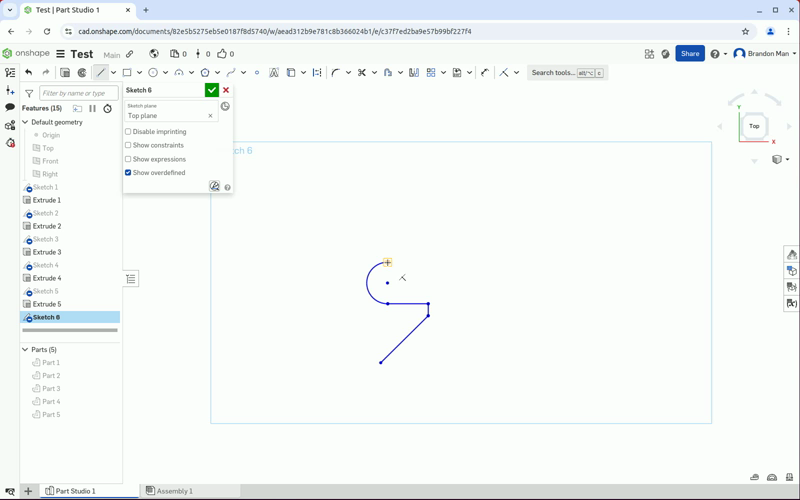
key_down(shift)
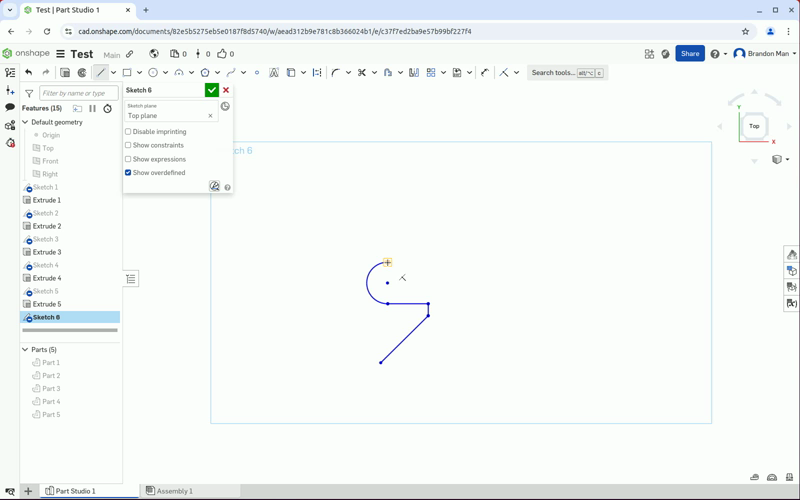
mouse_move(417, 262)
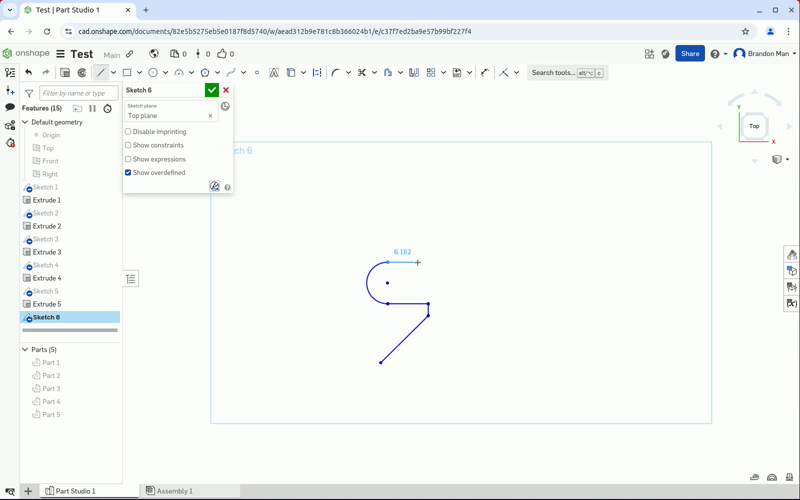
mouse_move(419, 262)
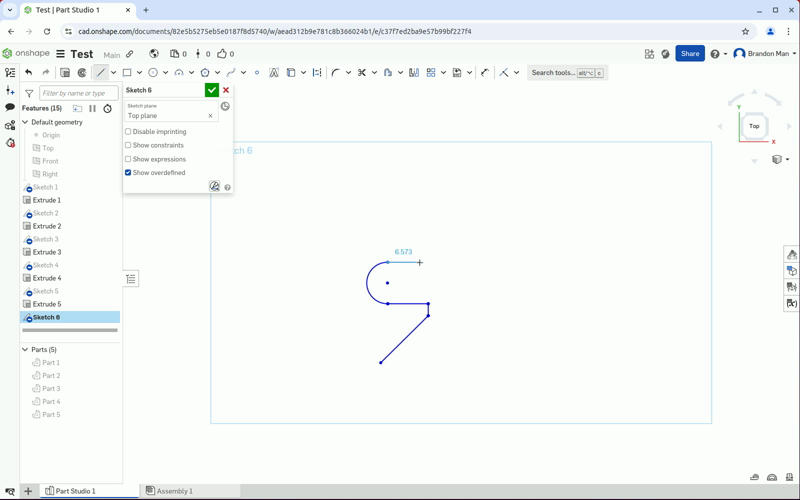
click(419, 262)
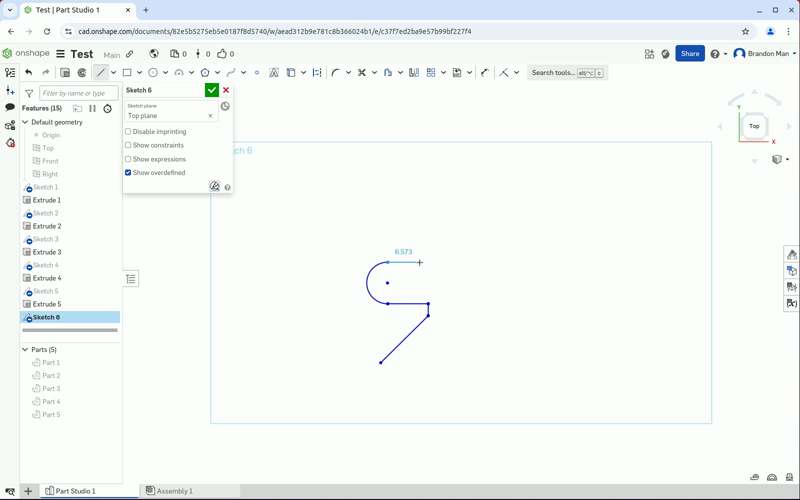
key_up(shift)
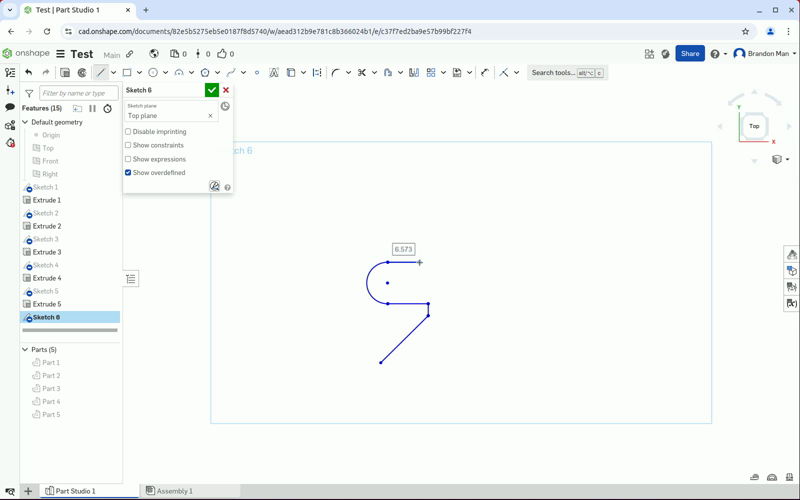
key_down(shift)
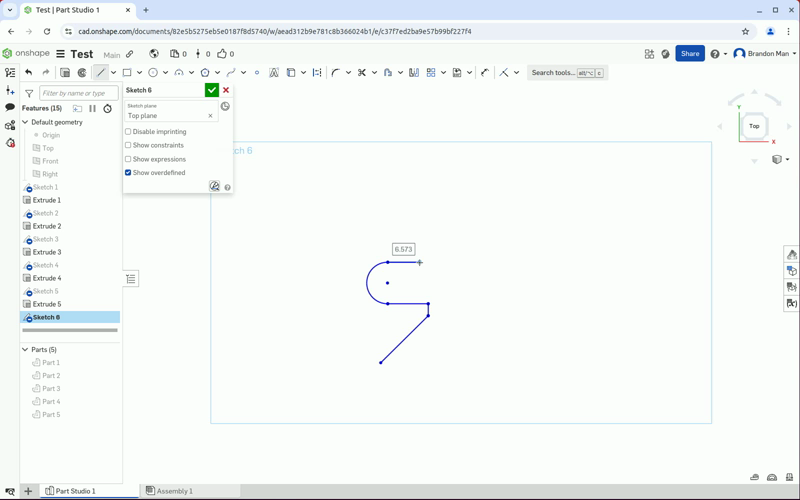
mouse_move(449, 262)
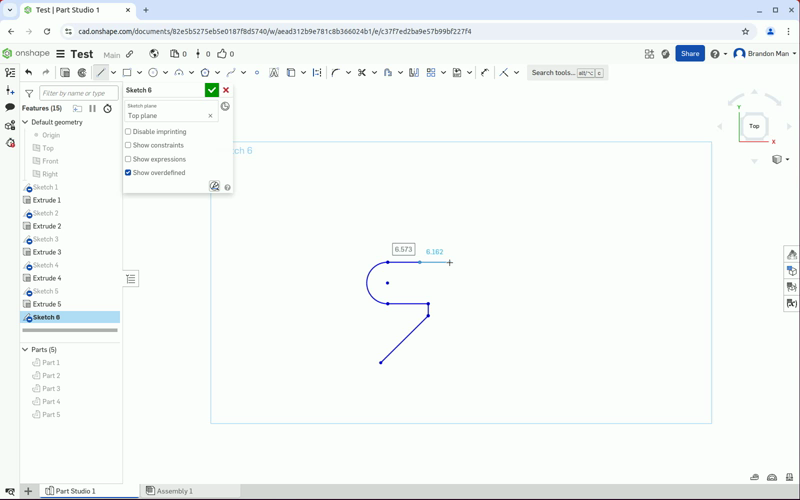
mouse_move(421, 243)
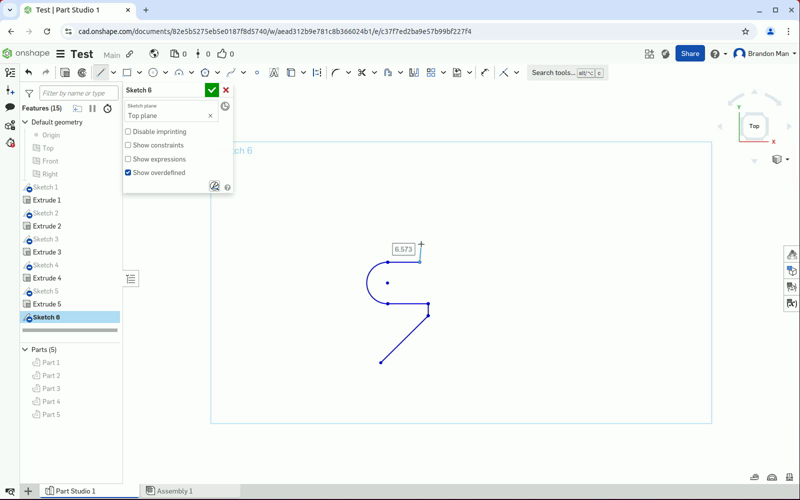
click(421, 243)
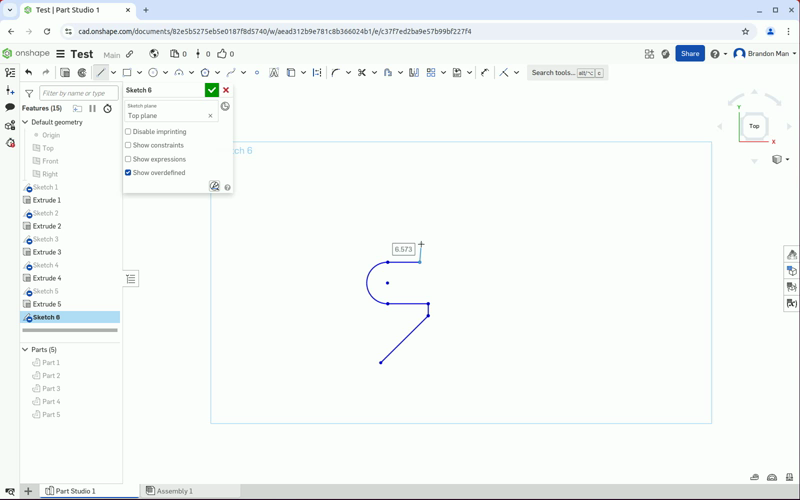
key_up(shift)
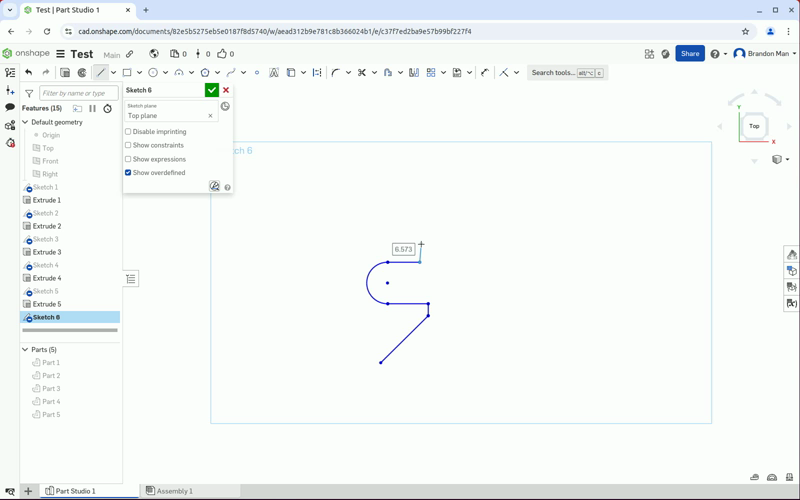
key_down(shift)
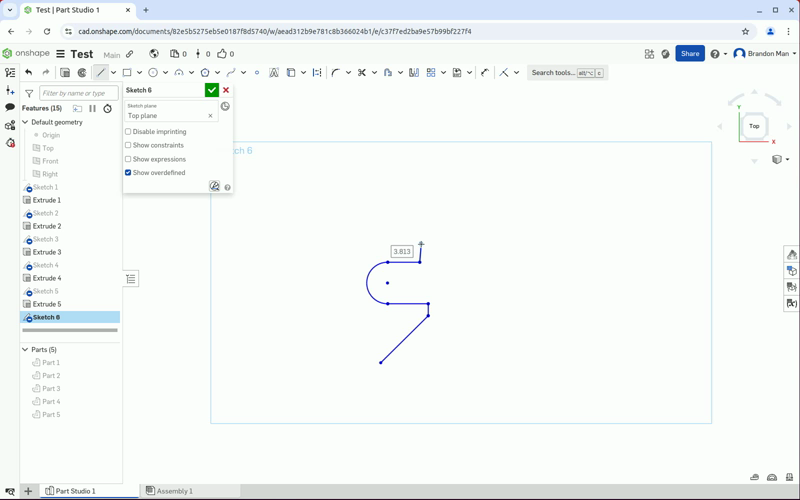
mouse_move(451, 243)
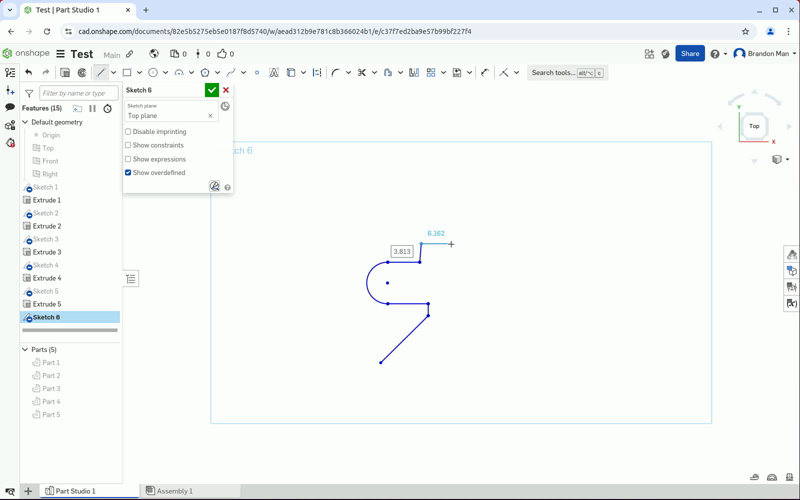
mouse_move(380, 203)
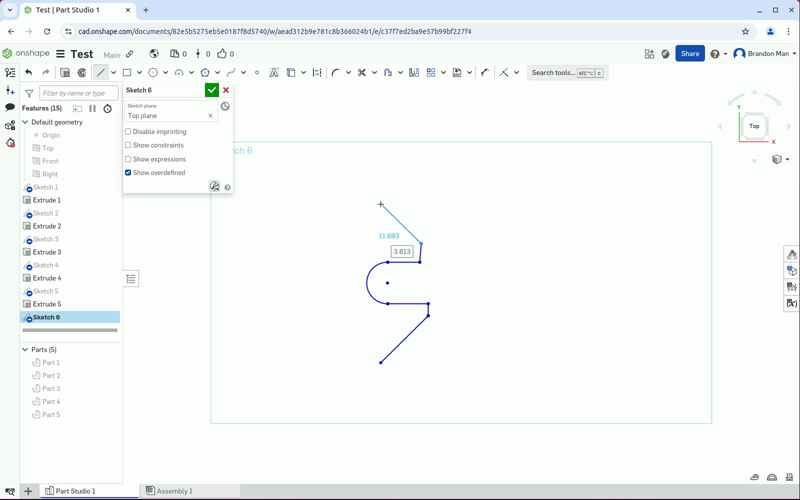
click(380, 203)
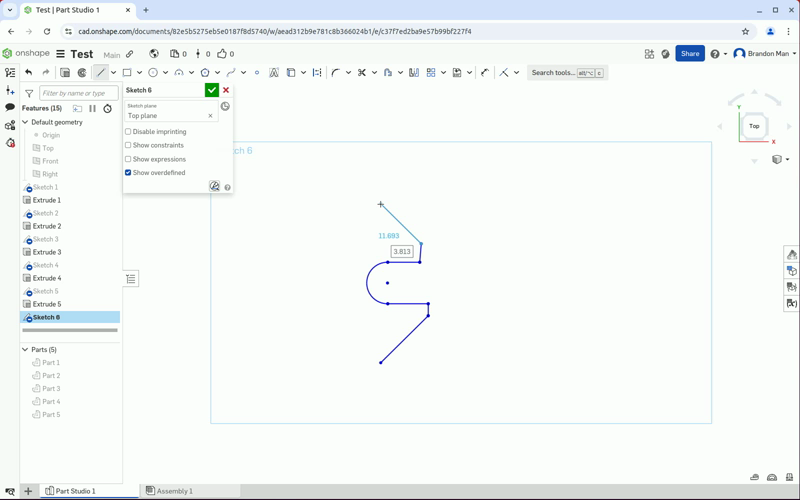
key_up(shift)
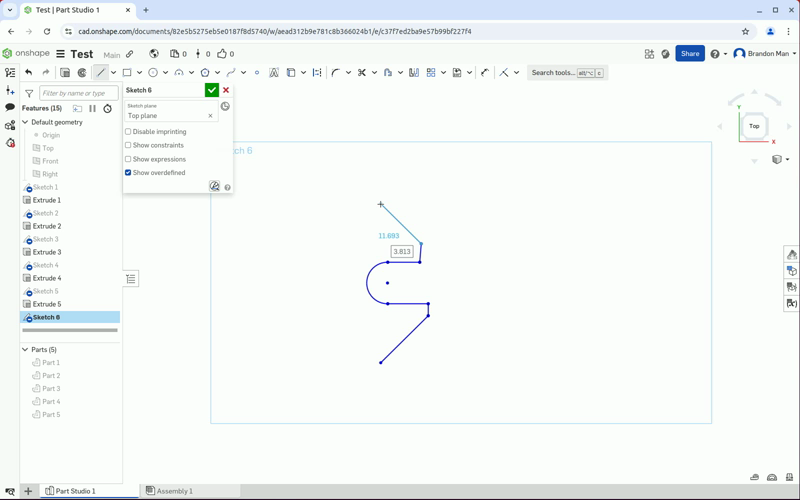
key(esc)
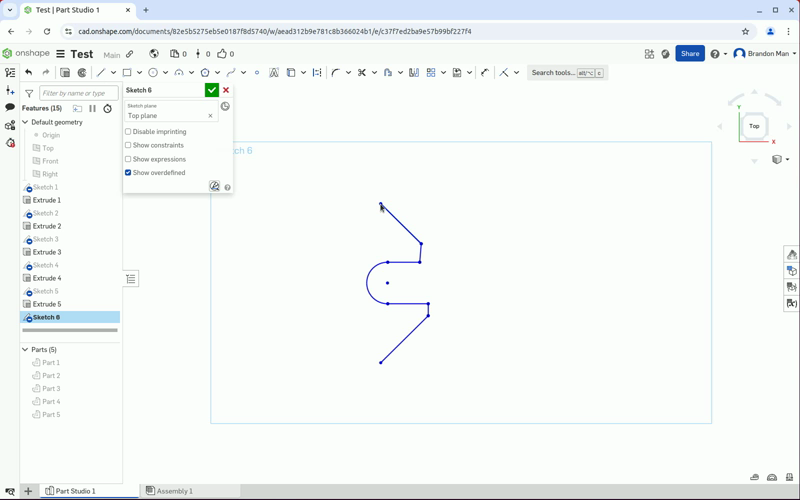
key(a)
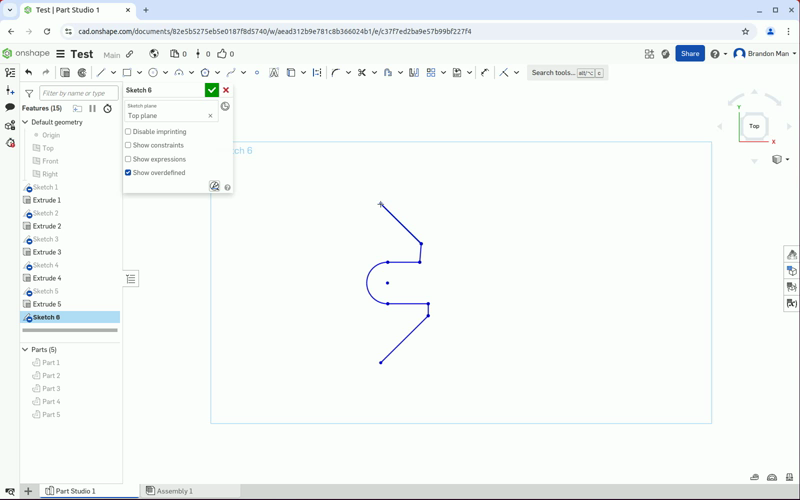
mouse_move(380, 203)
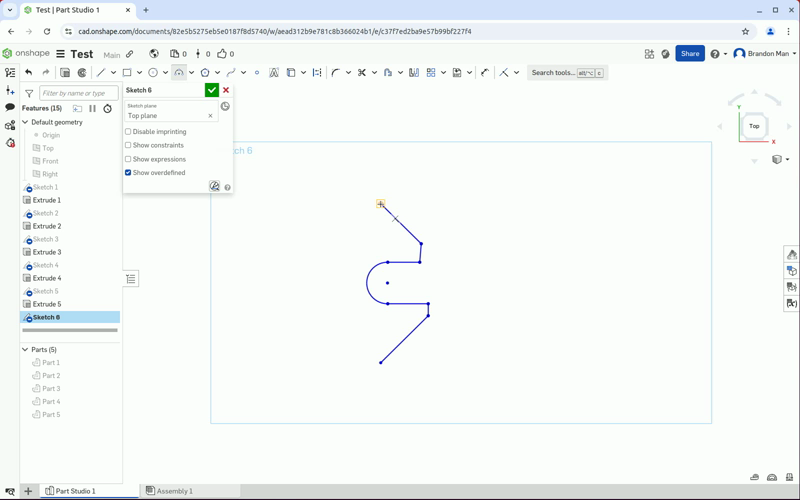
click(380, 203)
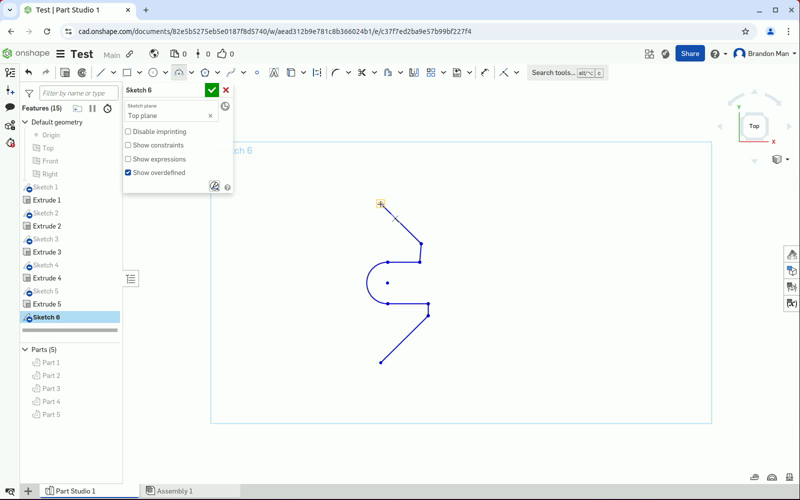
mouse_move(380, 362)
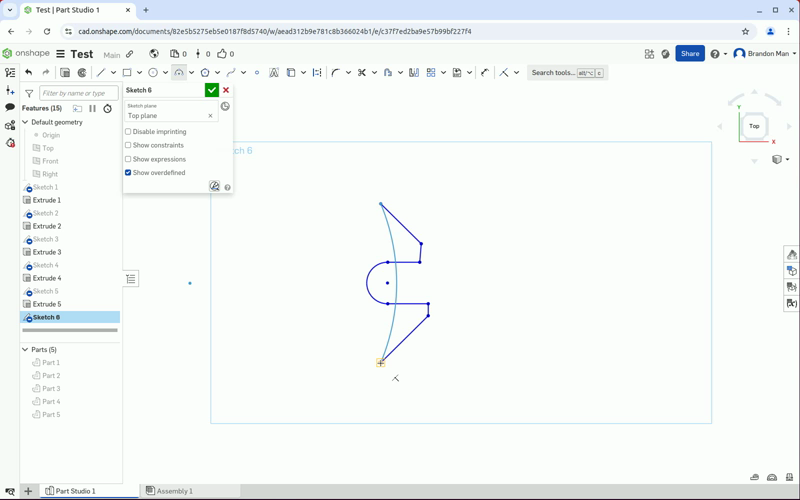
click(380, 362)
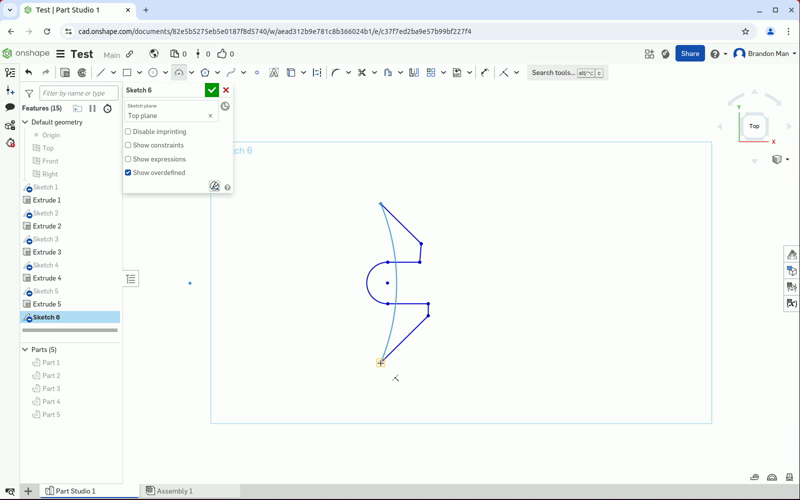
key_down(shift)
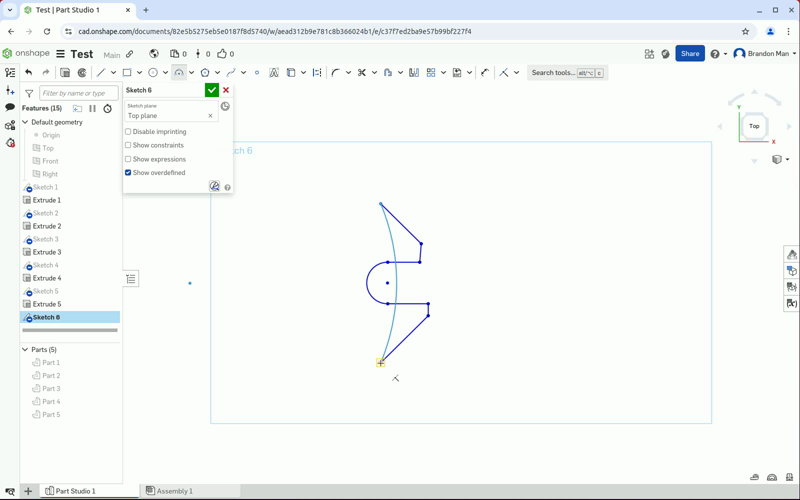
mouse_move(348, 283)
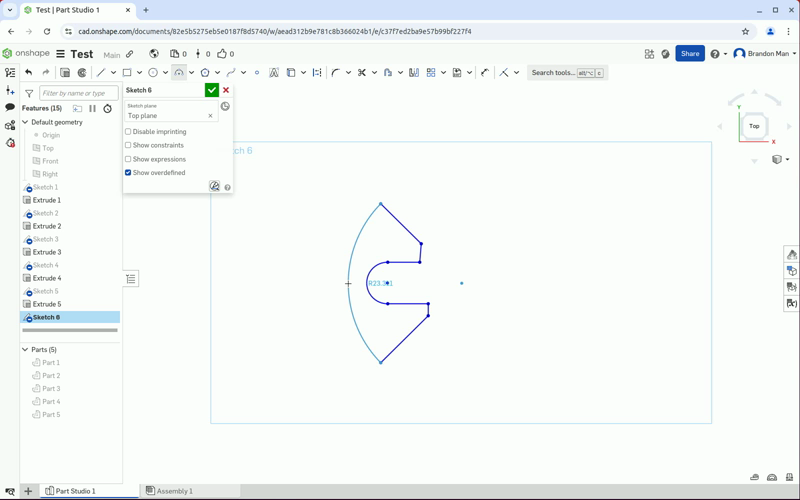
click(348, 283)
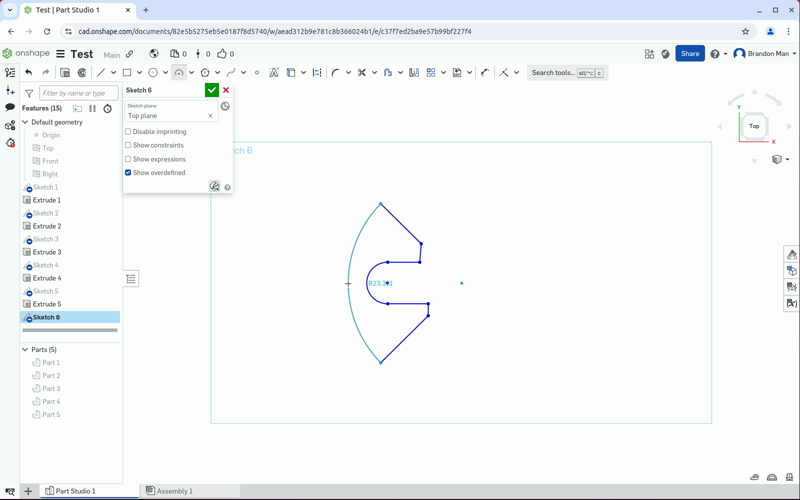
key_up(shift)
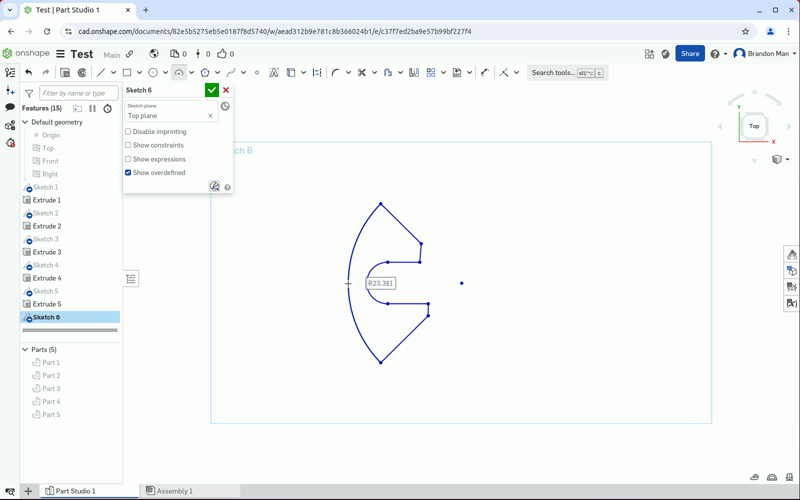
key(esc)
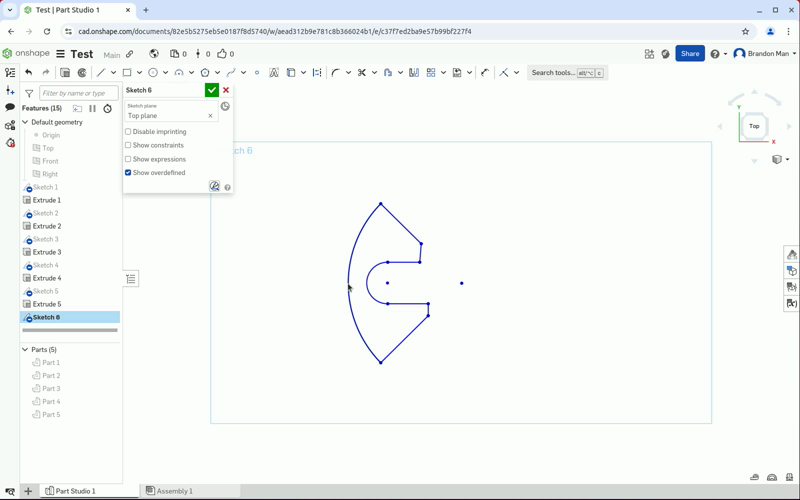
mouse_move(382, 259)
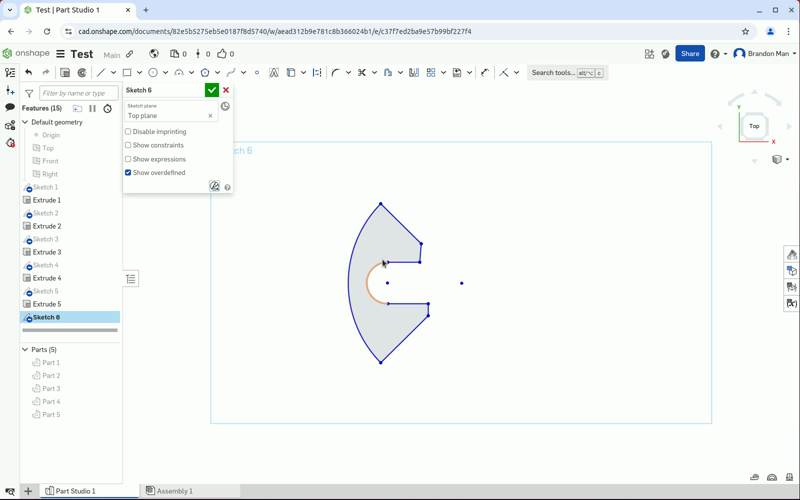
scroll(6)
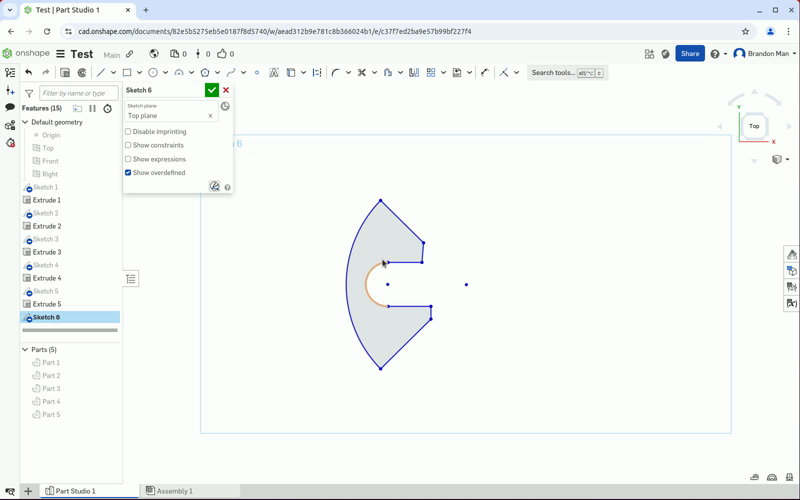
scroll(6)
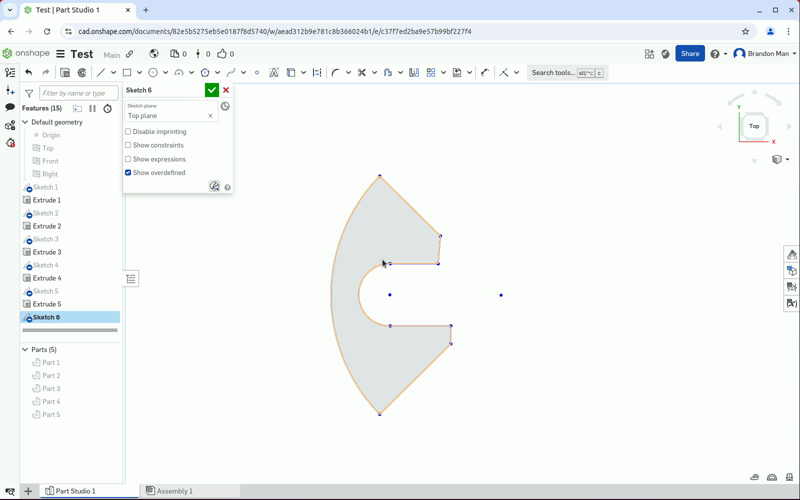
scroll(6)
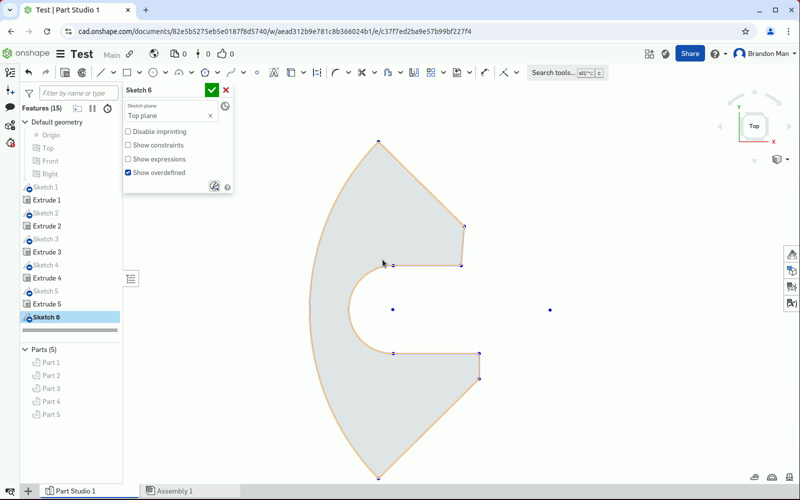
scroll(6)
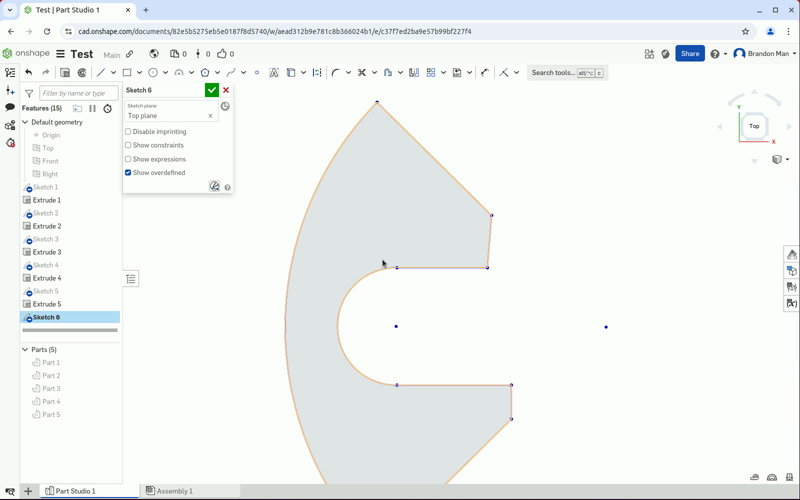
scroll(6)
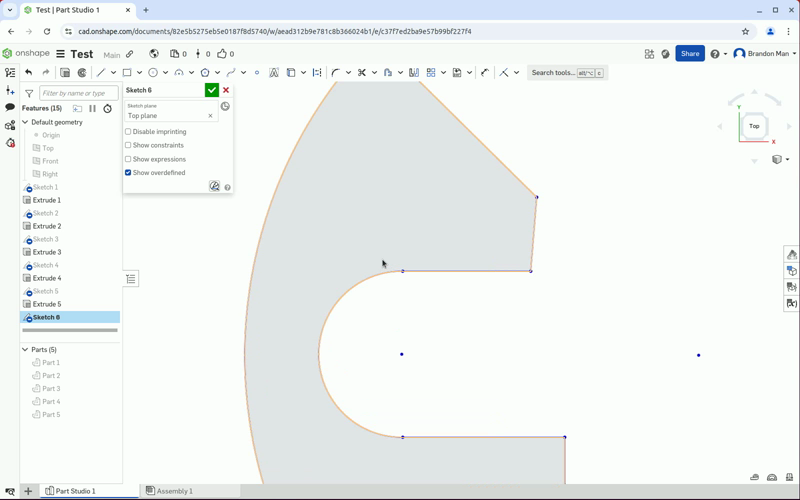
scroll(6)
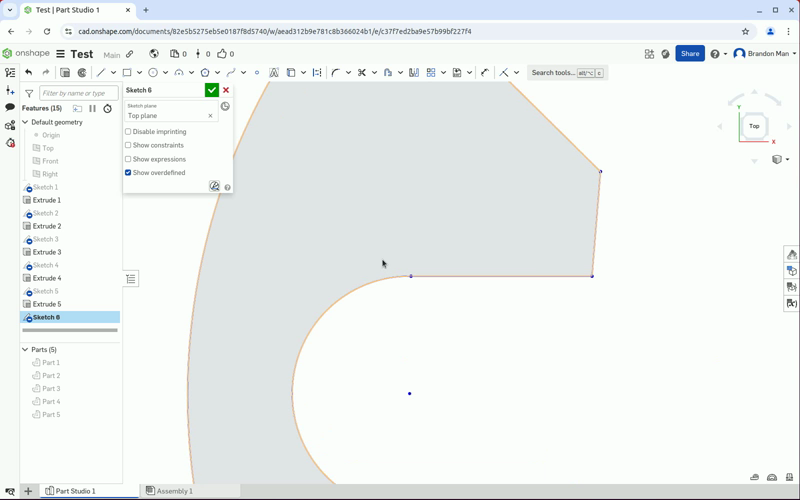
scroll(6)
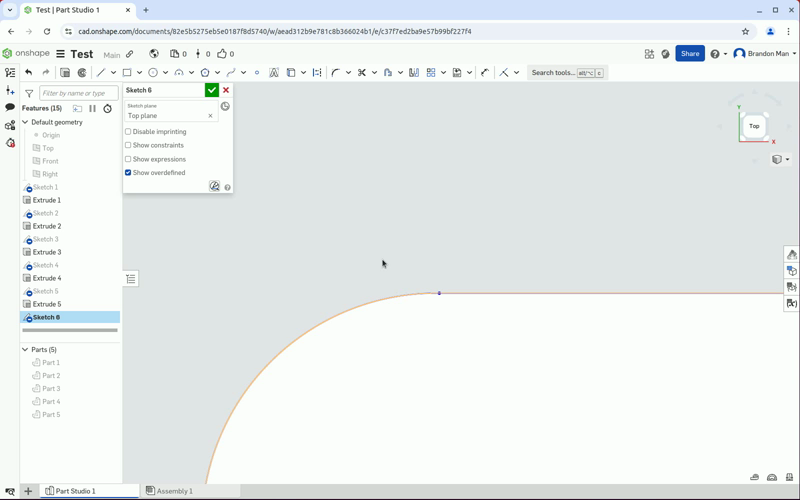
click(382, 259)
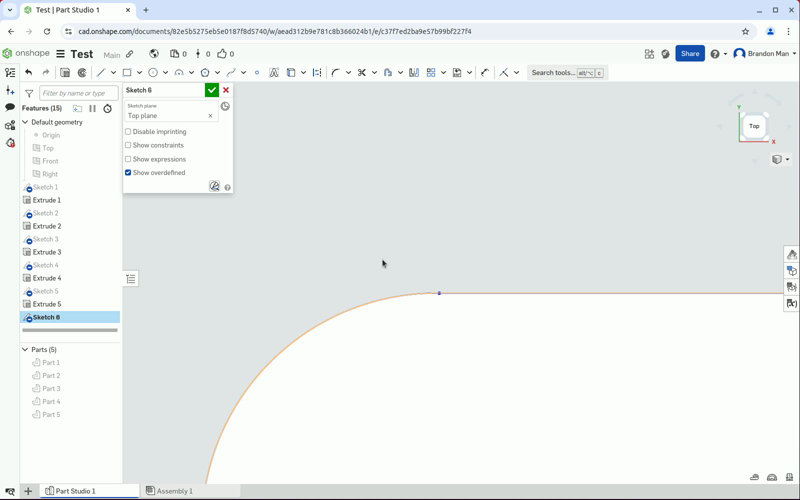
scroll(-6)
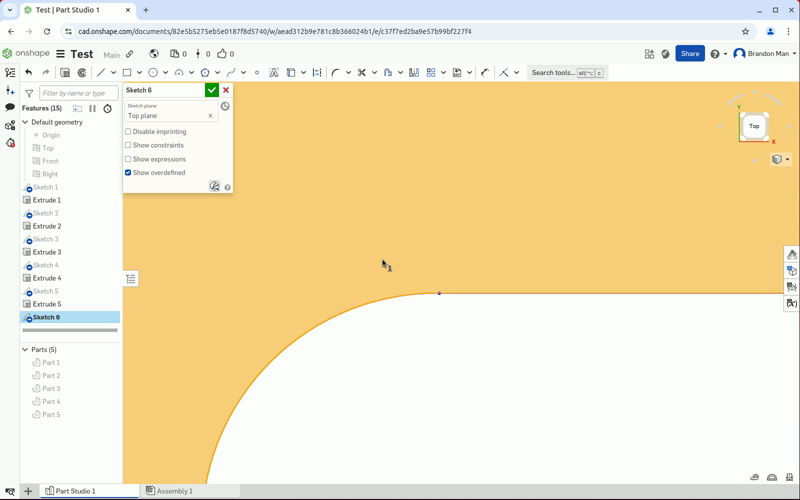
scroll(-6)
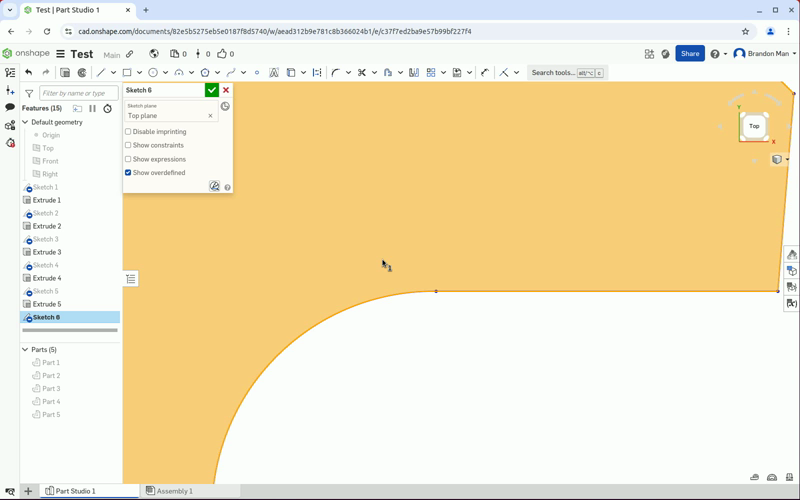
scroll(-6)
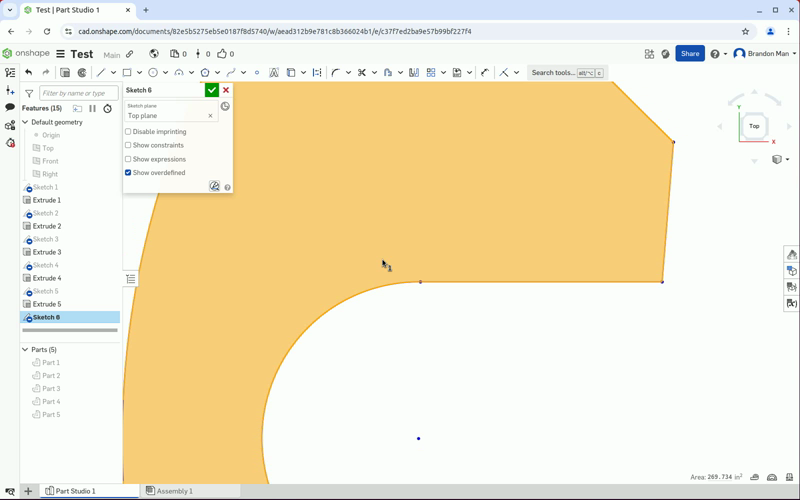
scroll(-6)
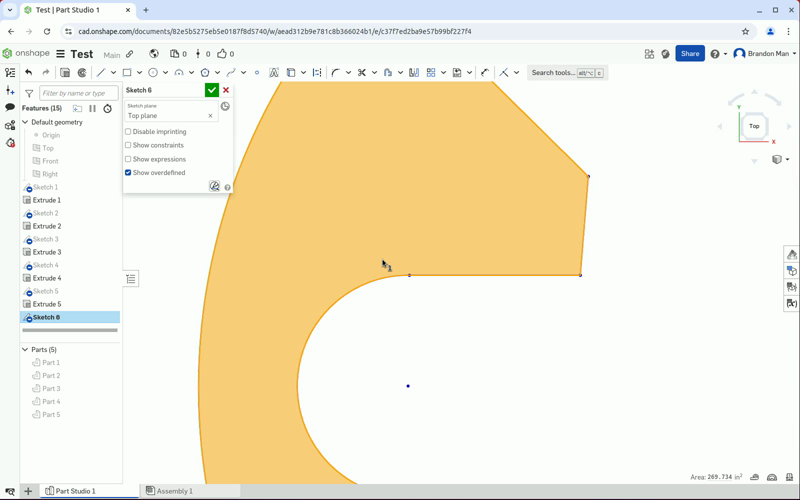
scroll(-6)
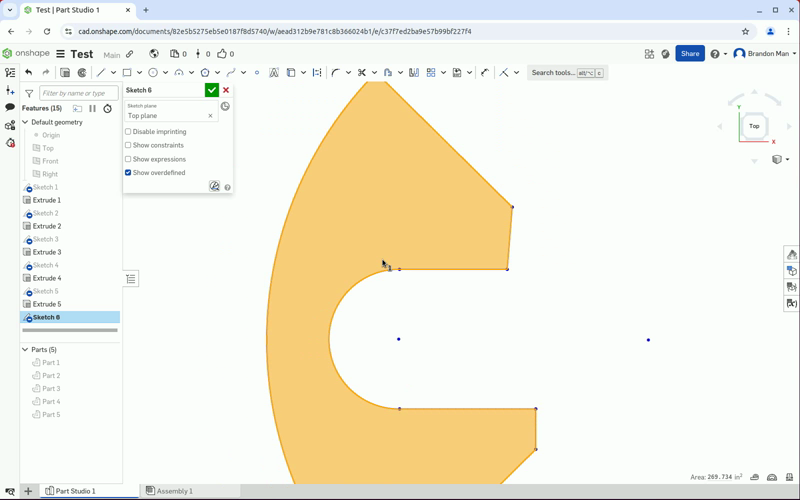
scroll(-6)
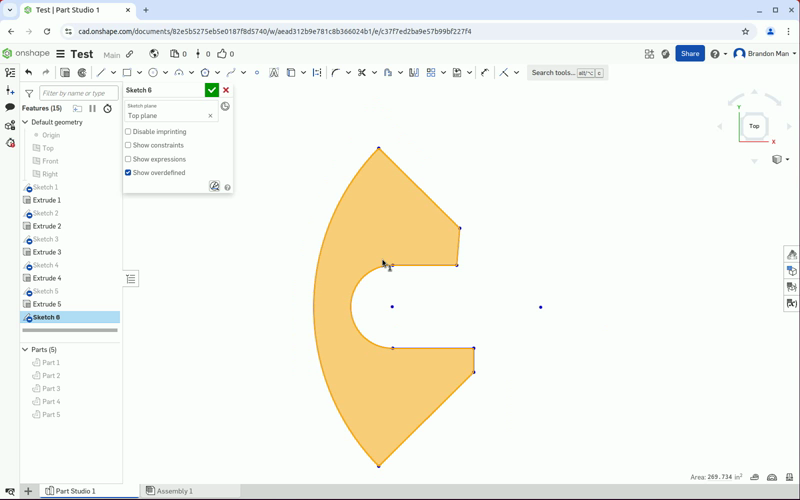
scroll(-6)
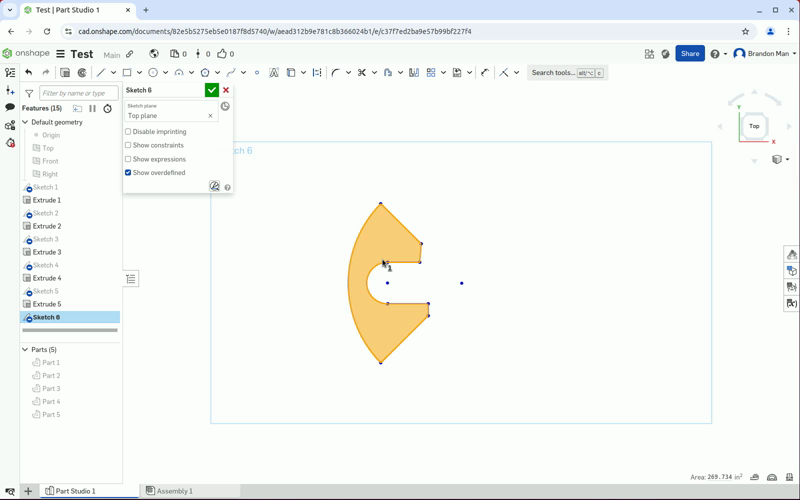
mouse_move(73, 352)
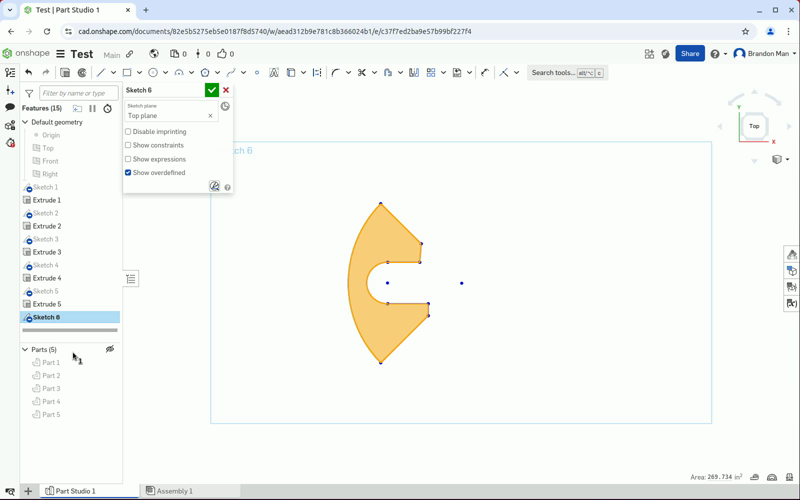
key(shift+y)
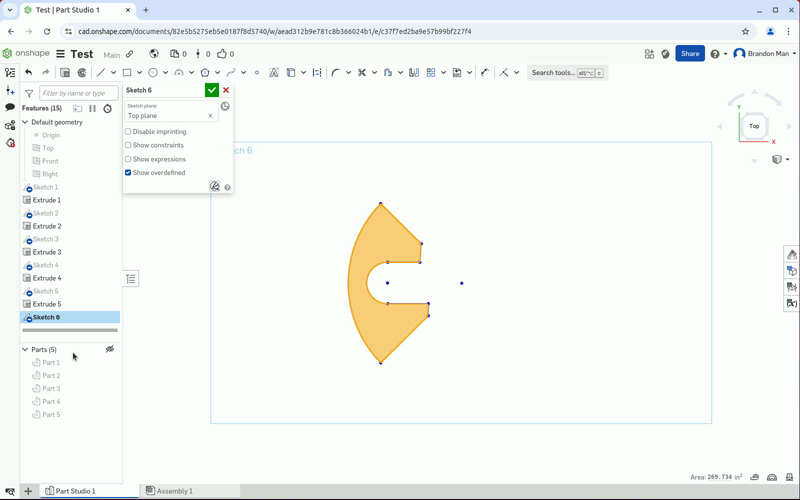
key(shift+e)
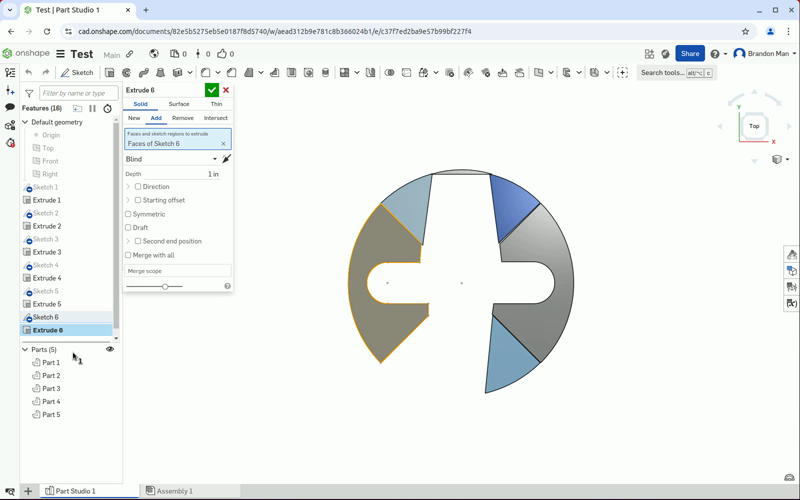
mouse_move(143, 106)
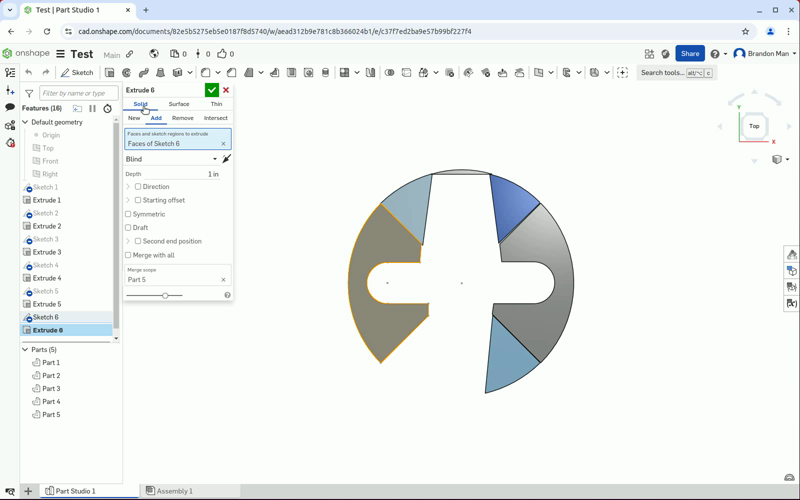
click(143, 106)
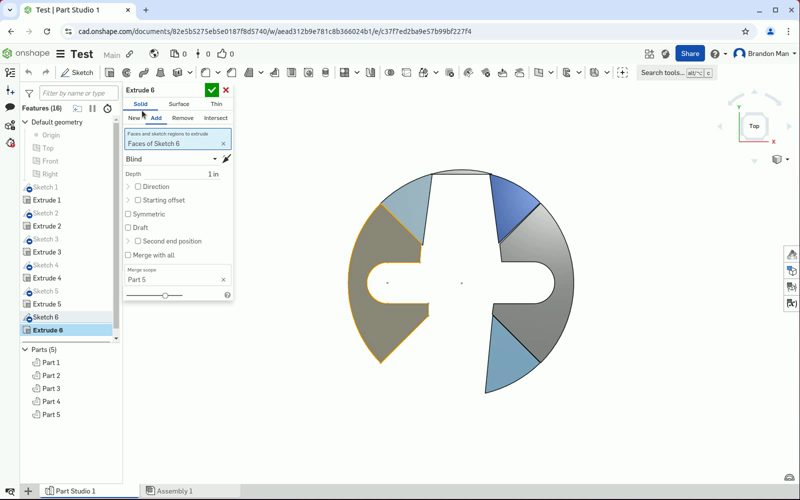
mouse_move(137, 120)
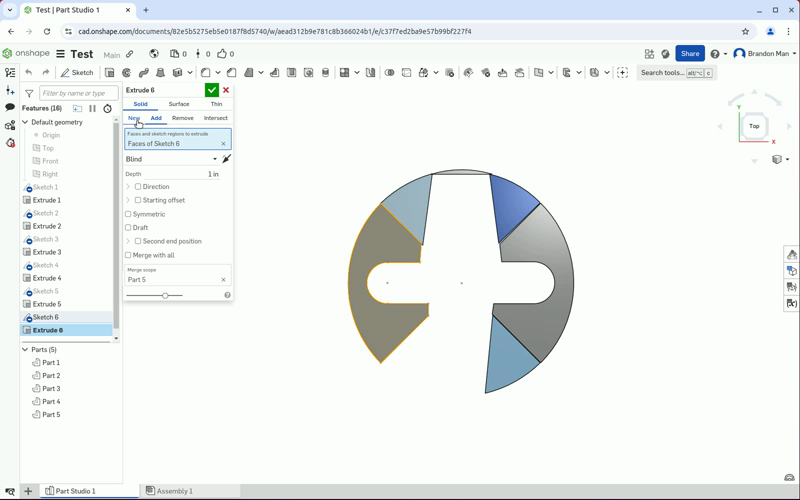
click(137, 120)
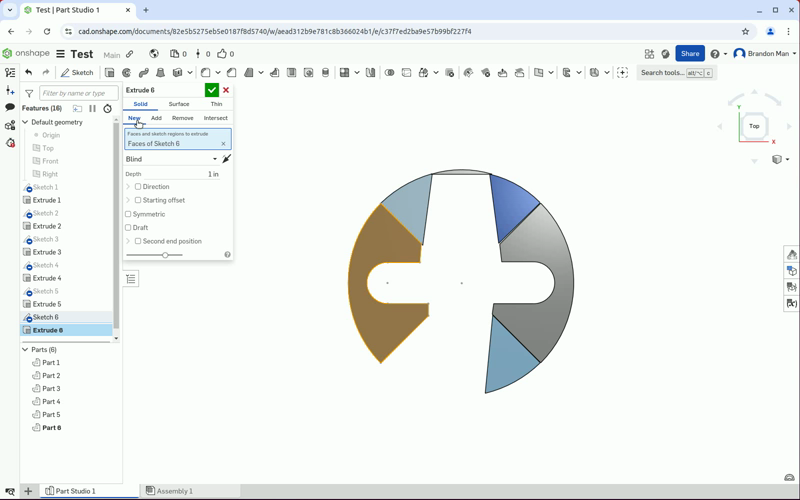
key(tab, 4)
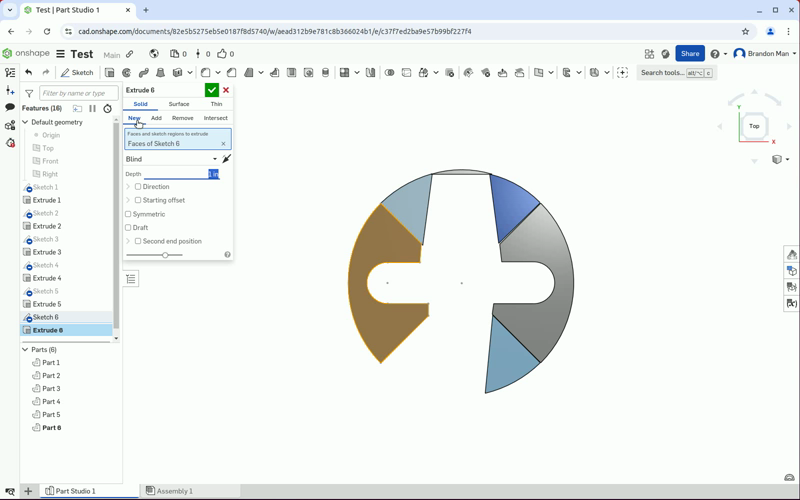
text(4.574)
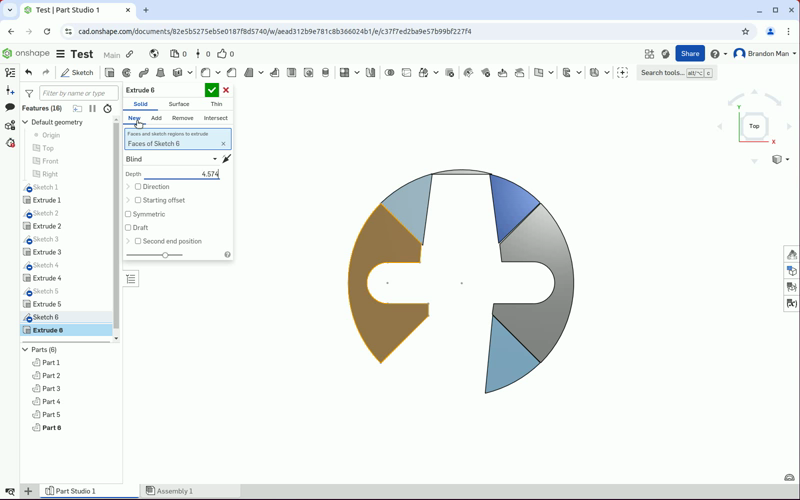
key(enter)
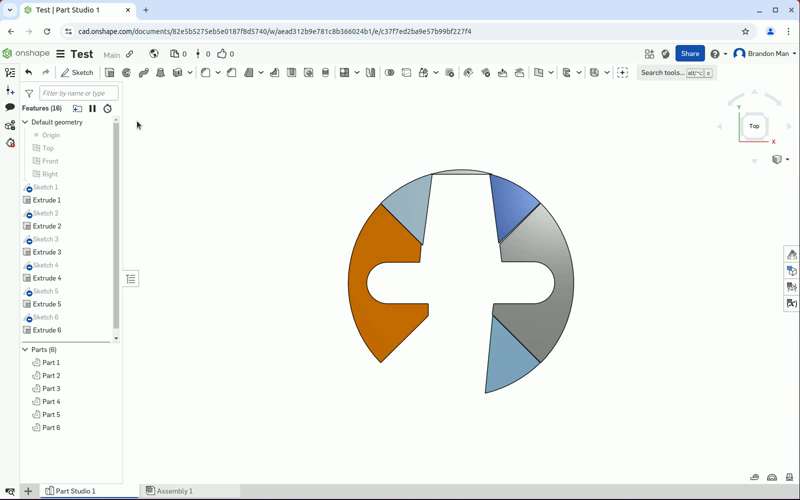
key(shift+h)
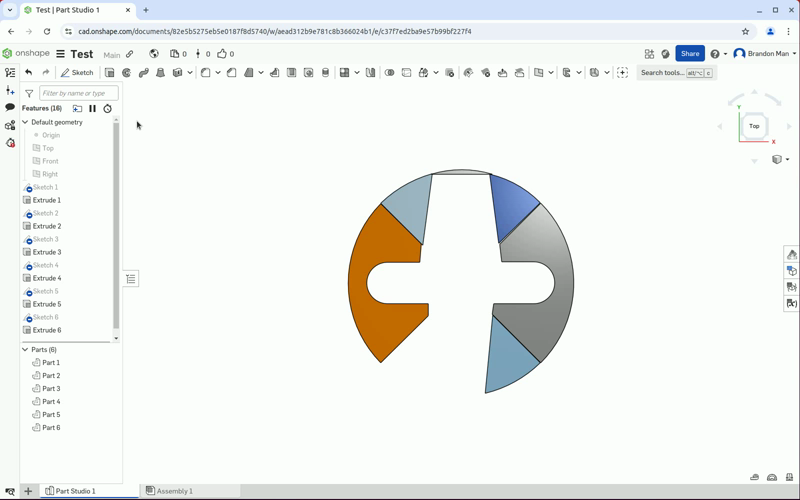
key(shift+h)
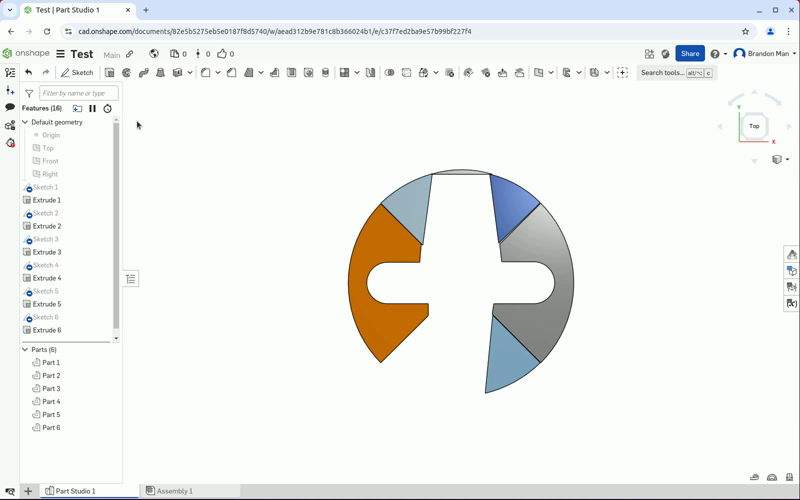
mouse_move(69, 189)
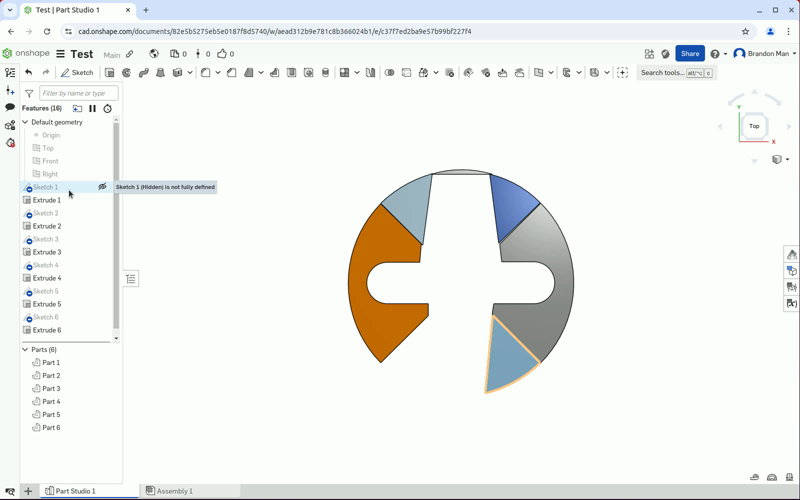
click(69, 189)
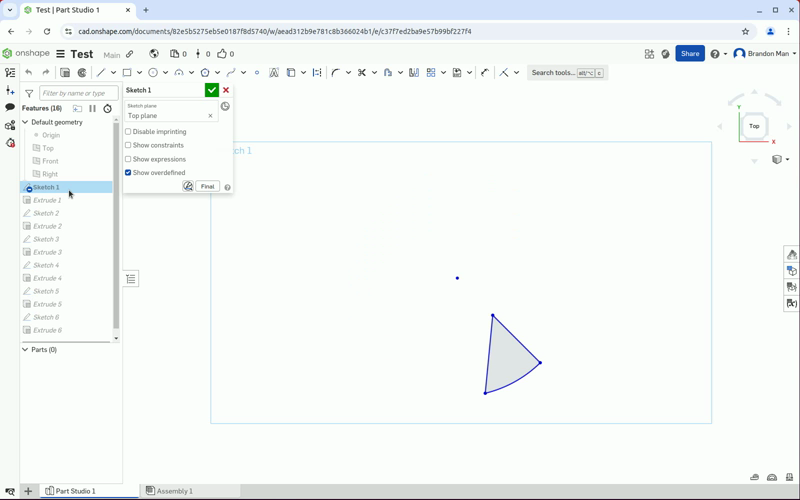
mouse_move(229, 92)
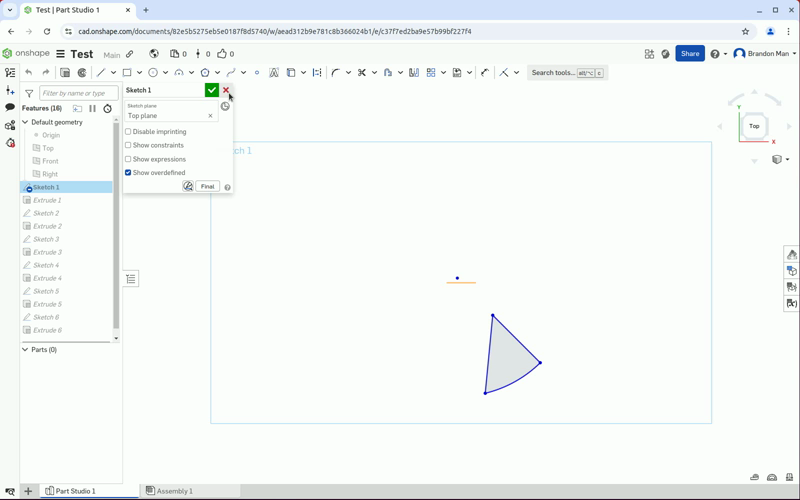
click(229, 92)
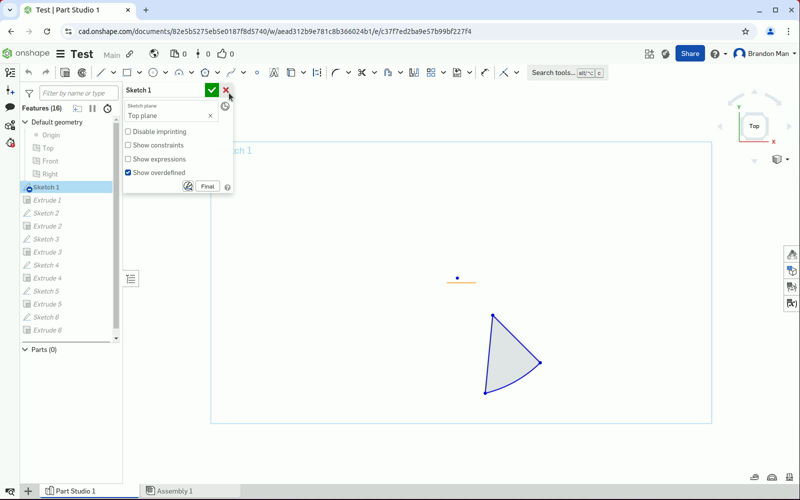
key(shift+s)
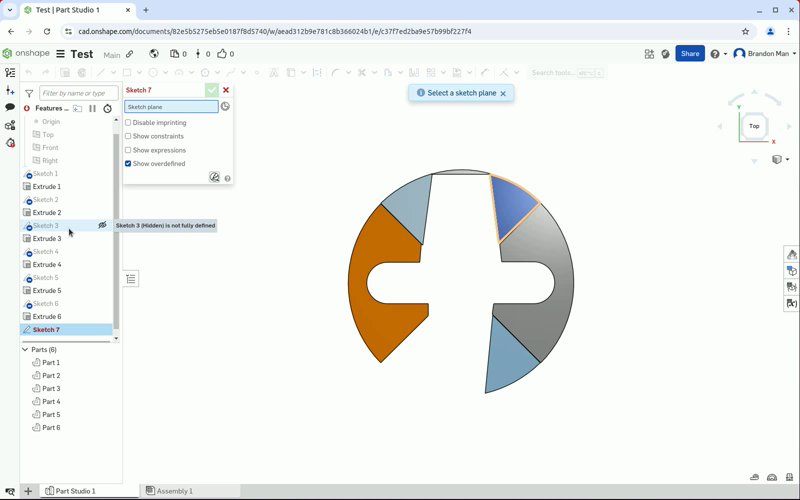
scroll(3)
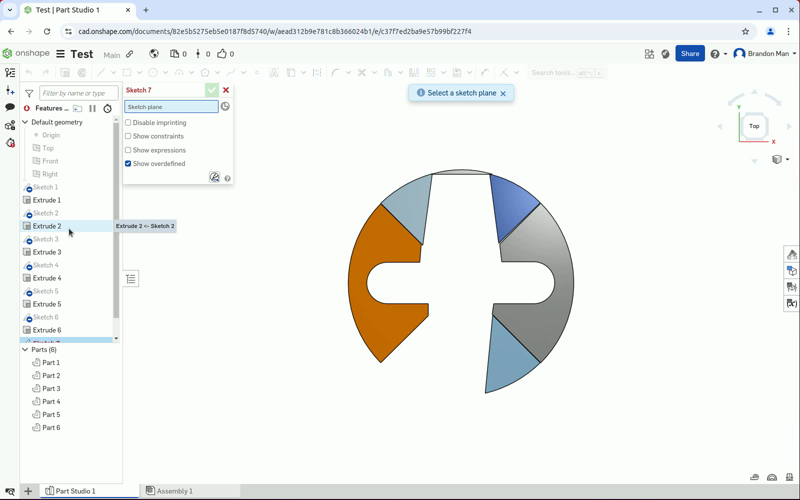
mouse_move(69, 150)
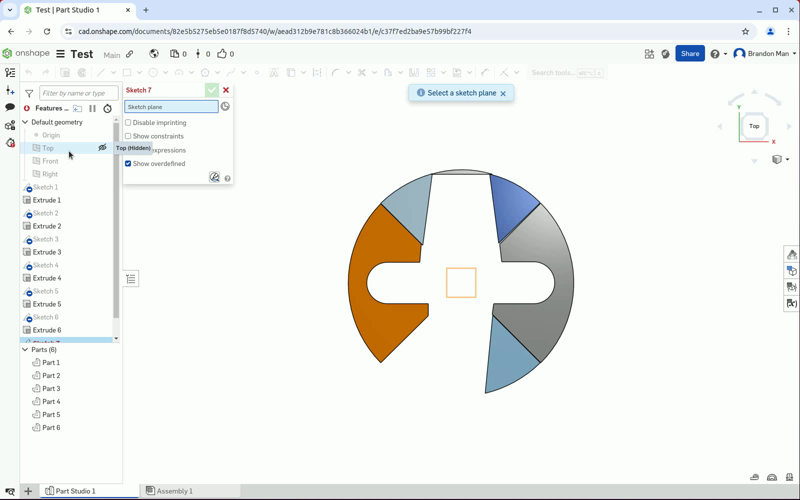
click(69, 150)
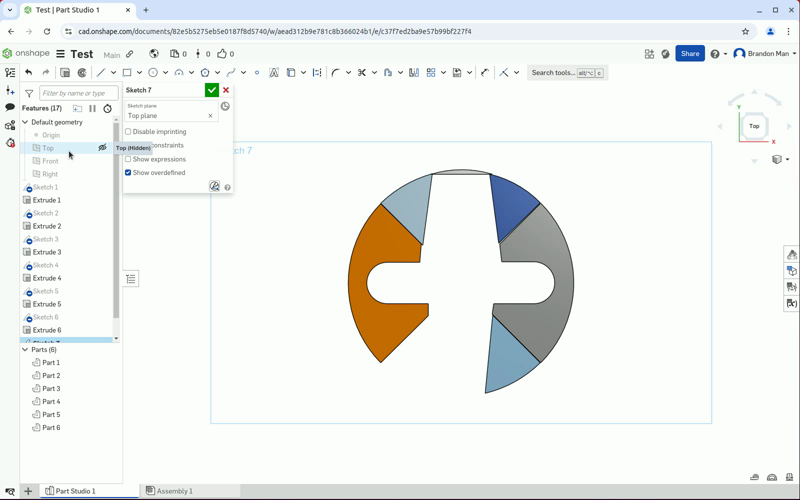
mouse_move(73, 352)
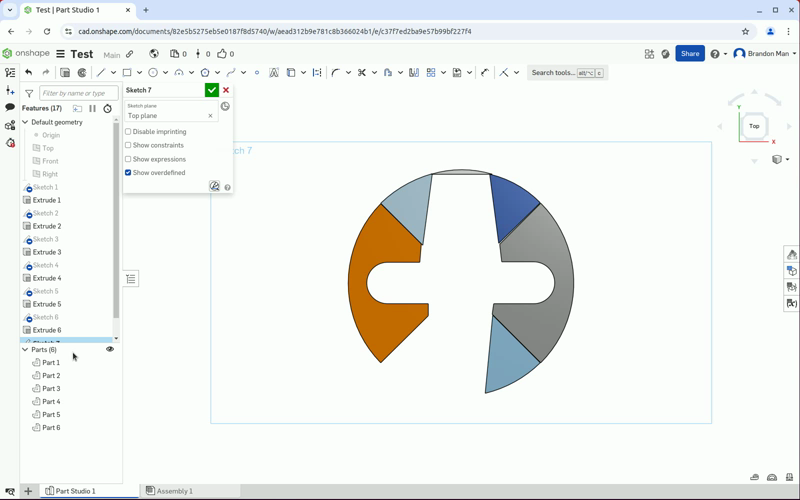
key(y)
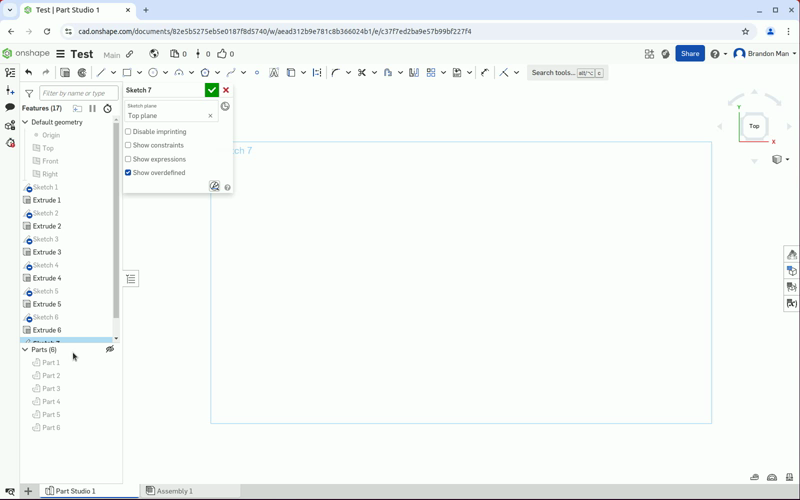
key(a)
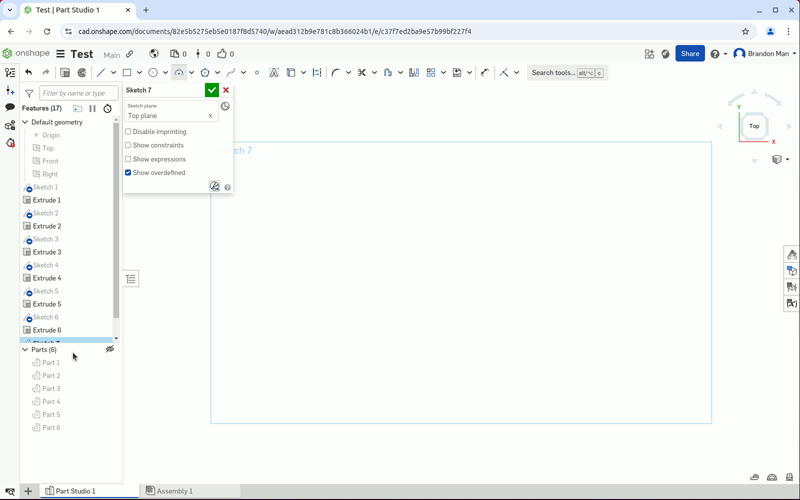
key_down(shift)
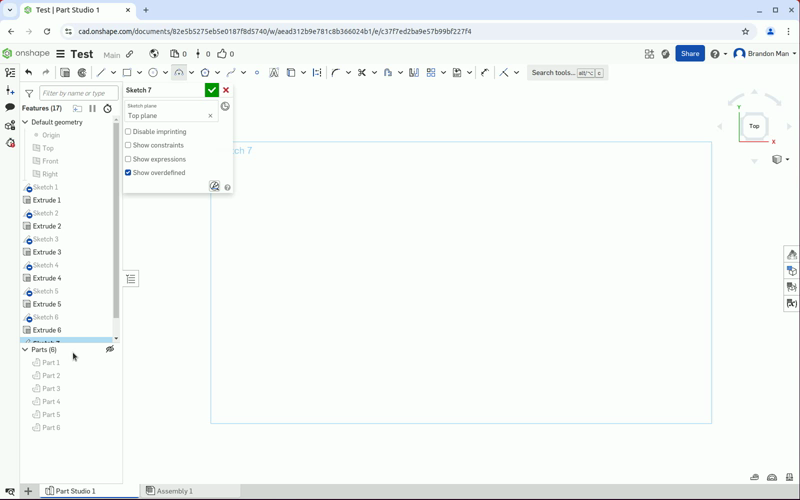
mouse_move(380, 362)
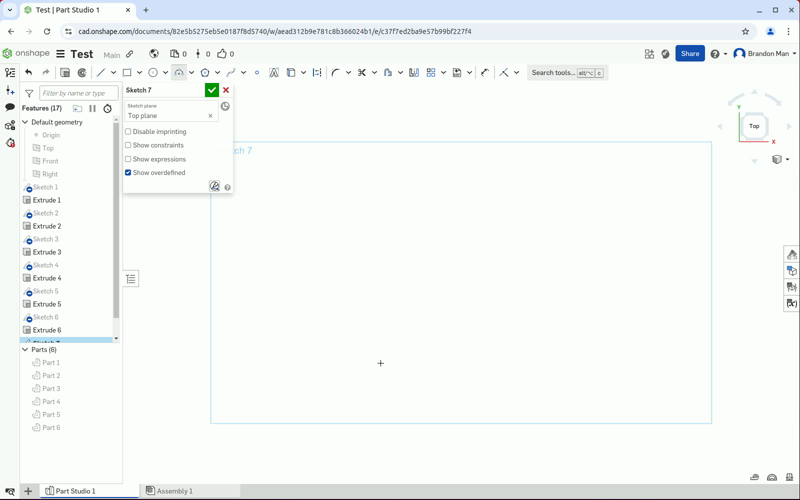
click(380, 362)
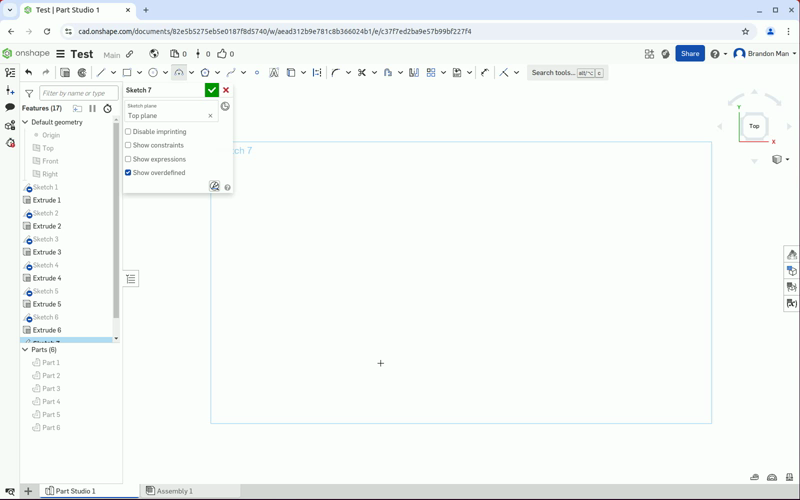
key_up(shift)
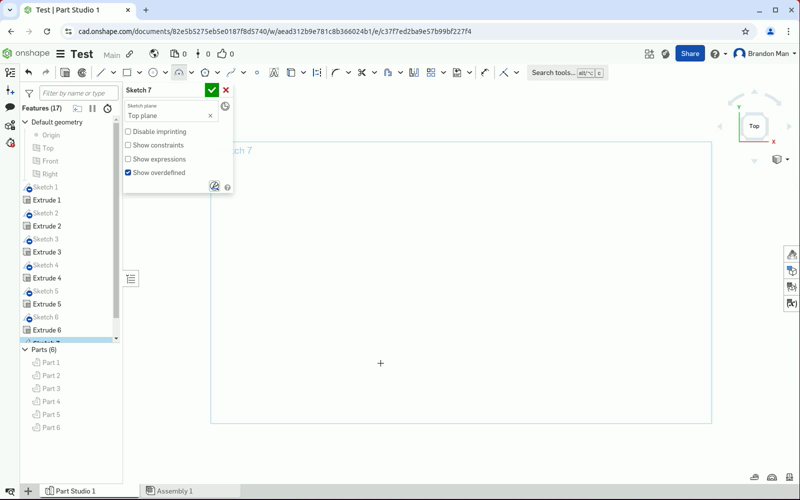
key_down(shift)
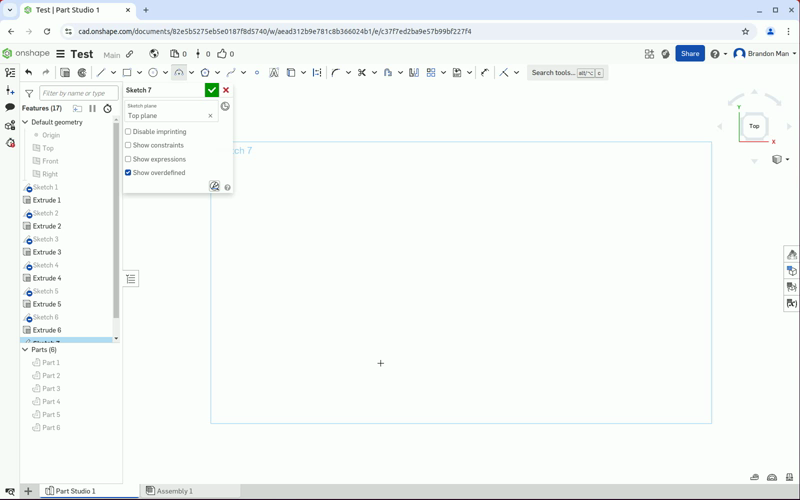
mouse_move(436, 393)
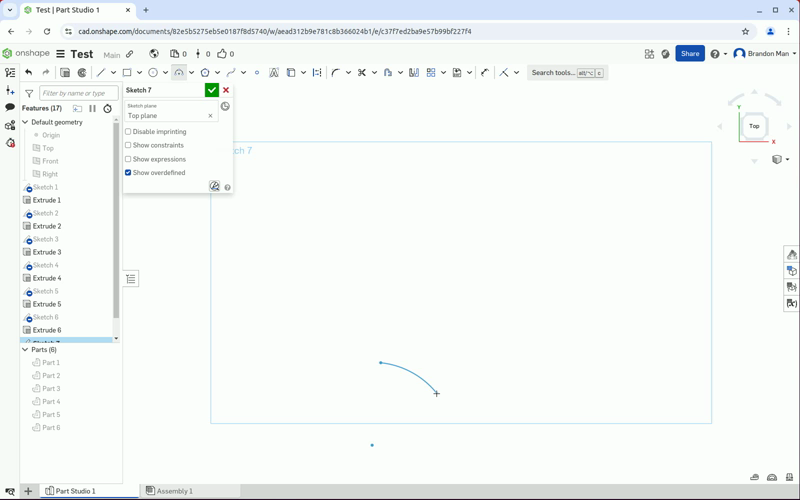
click(436, 393)
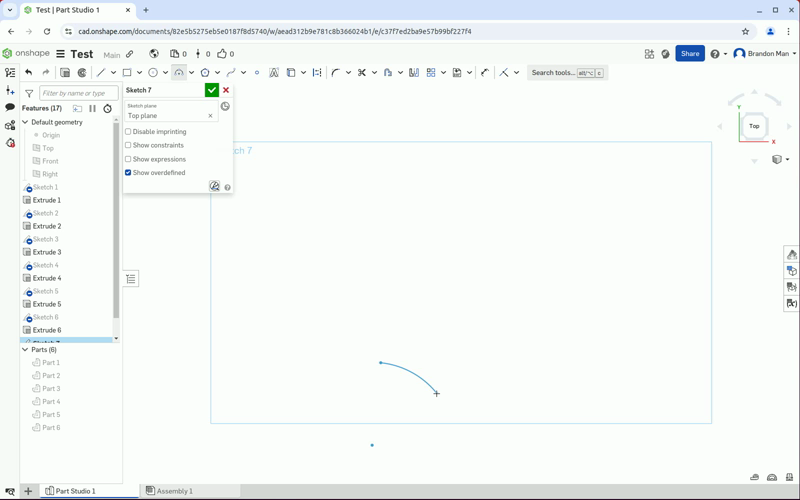
mouse_move(406, 381)
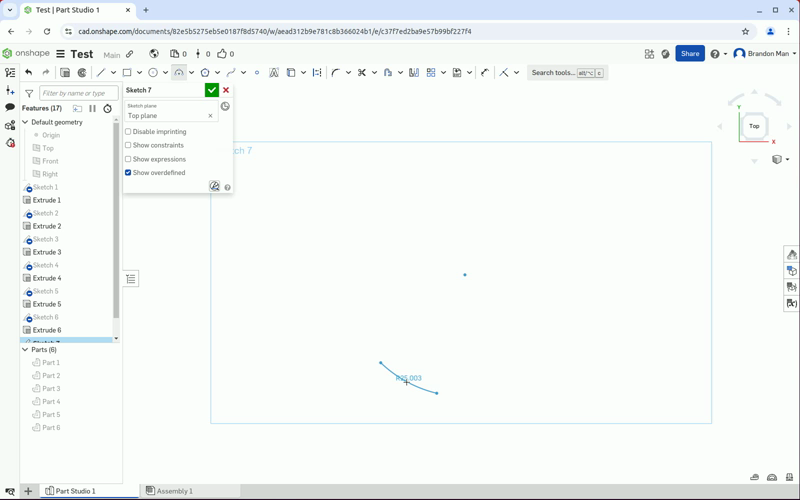
click(406, 381)
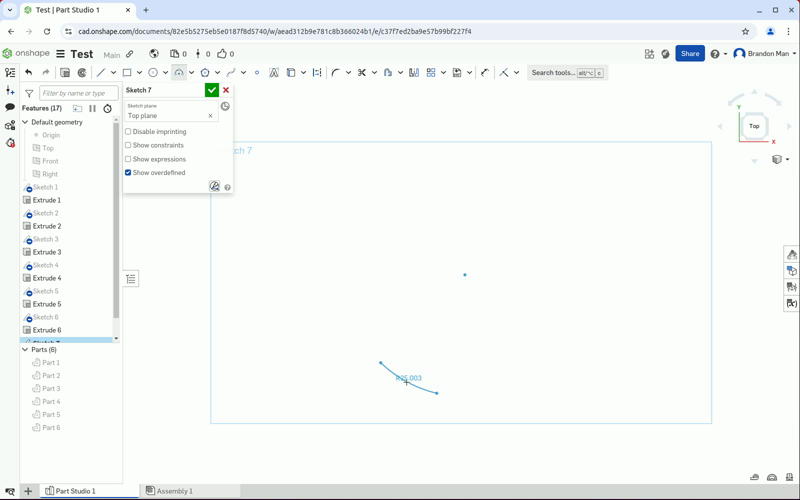
key_up(shift)
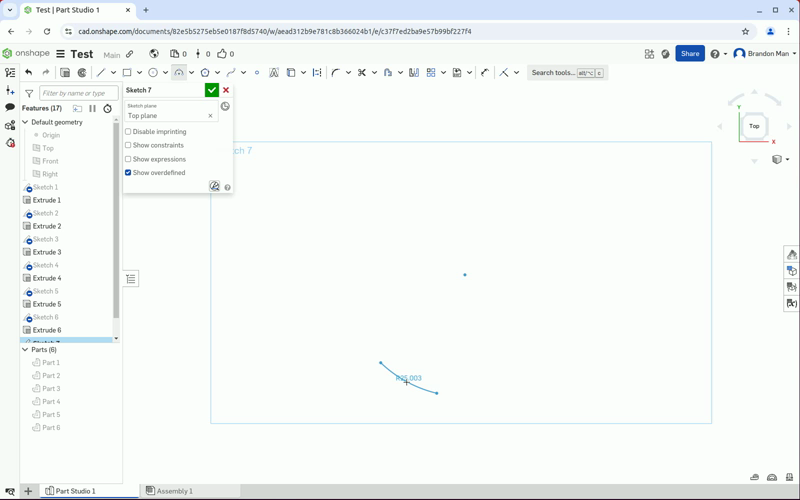
key(esc)
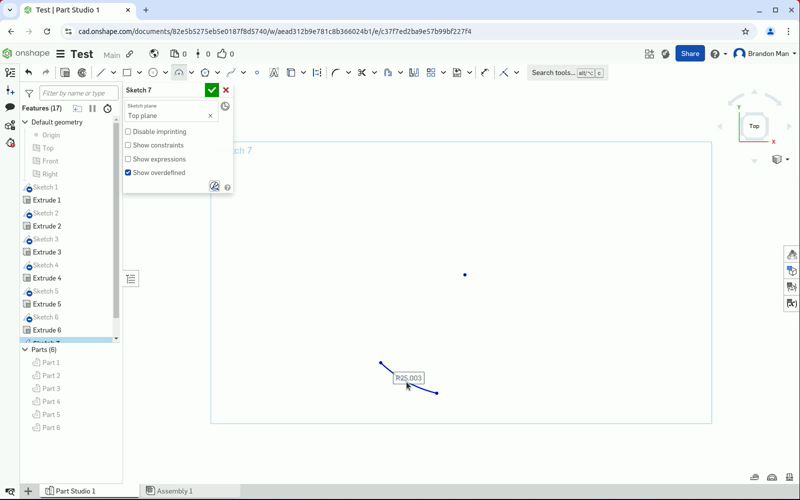
key(l)
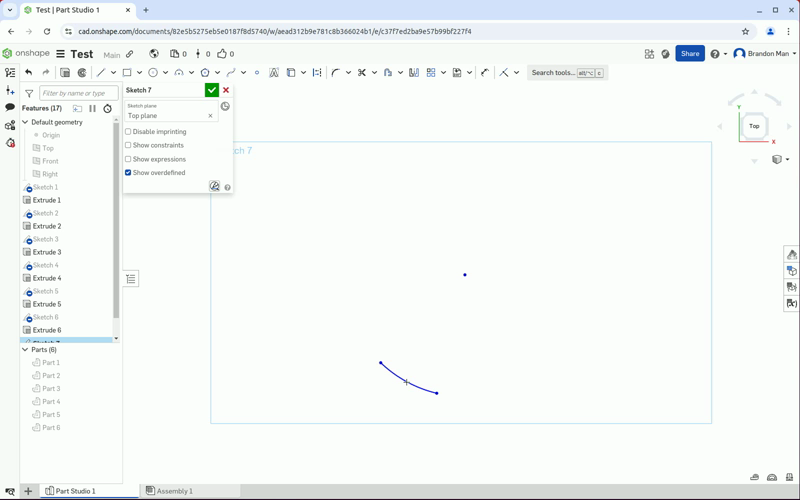
mouse_move(436, 393)
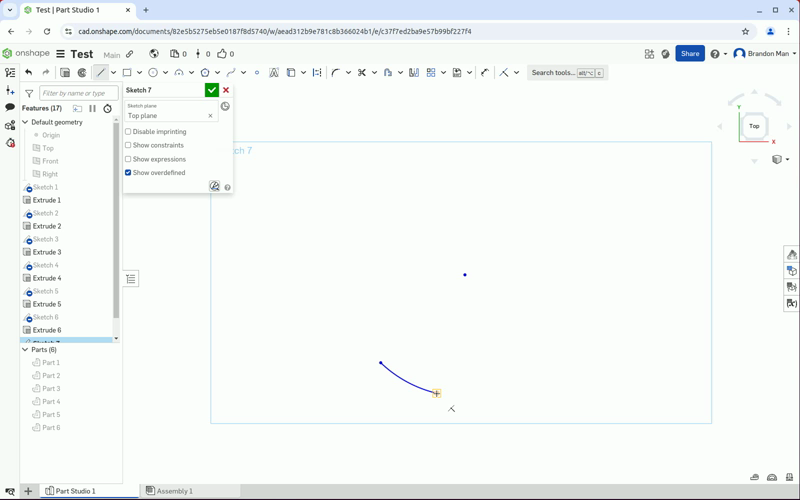
click(436, 393)
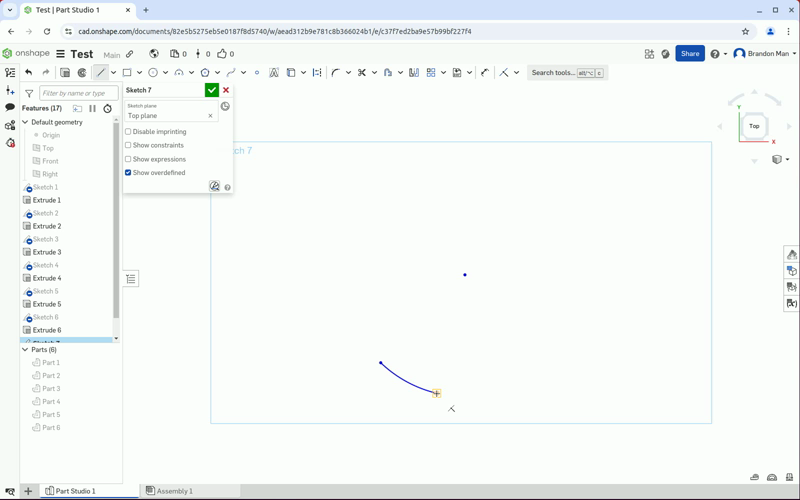
key_down(shift)
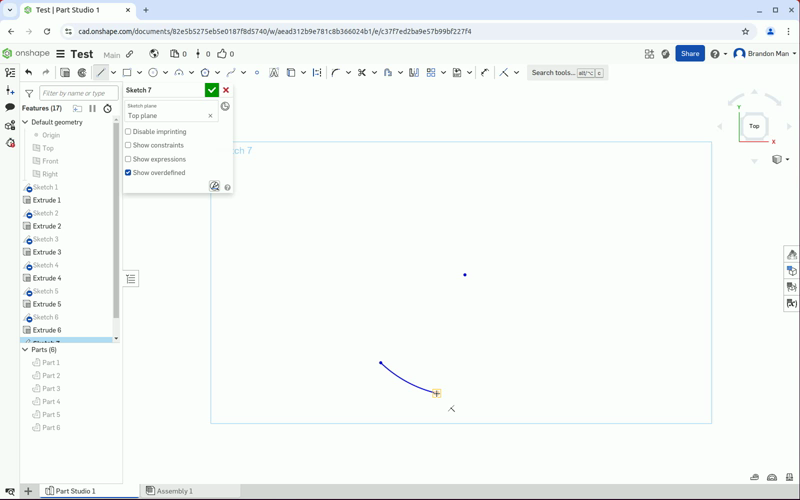
mouse_move(429, 313)
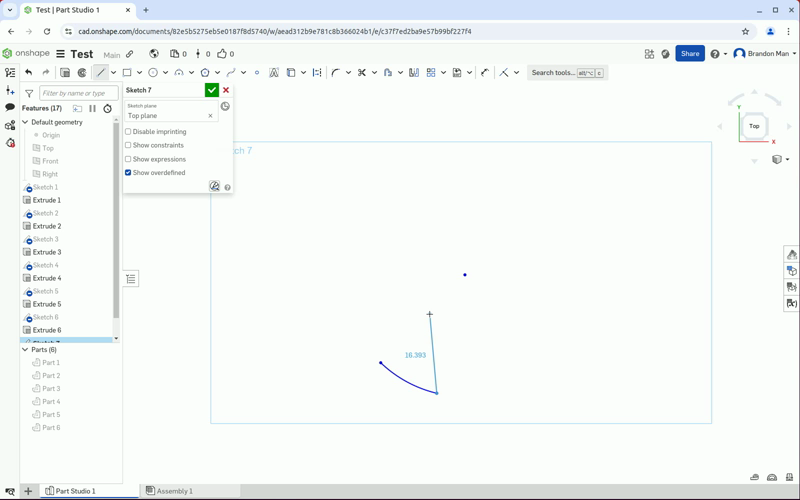
click(429, 313)
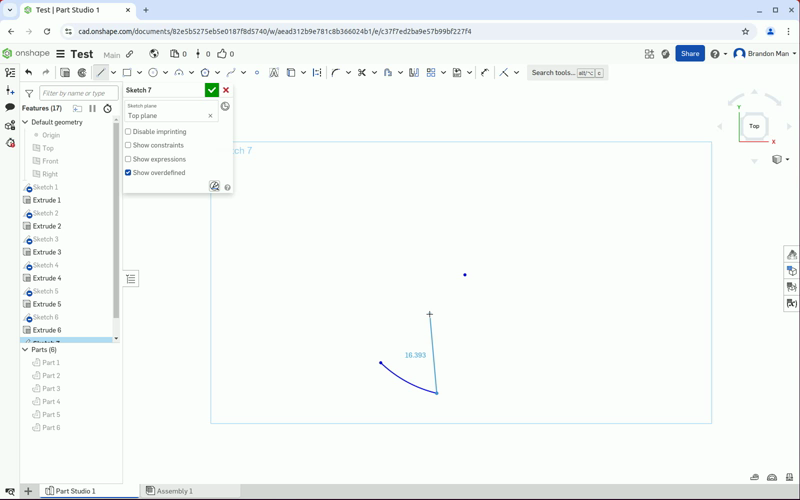
key_up(shift)
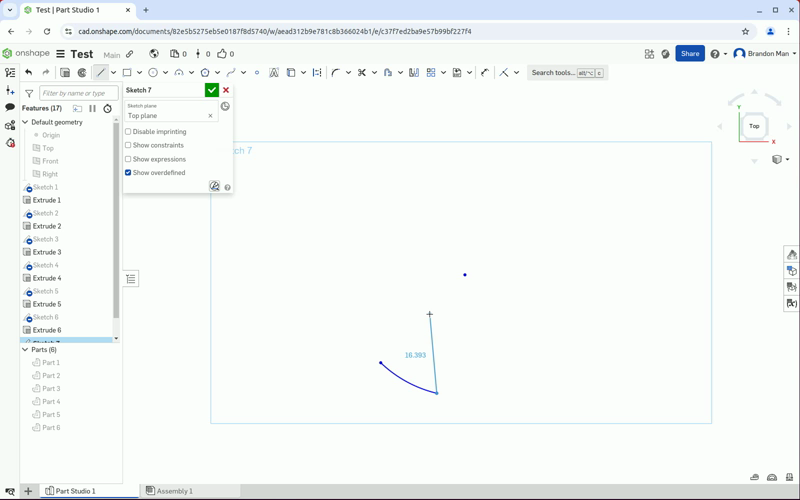
key_down(shift)
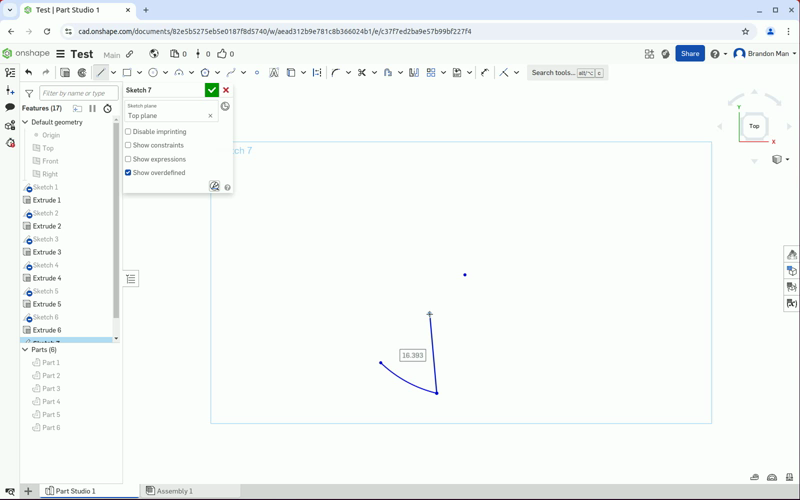
mouse_move(380, 362)
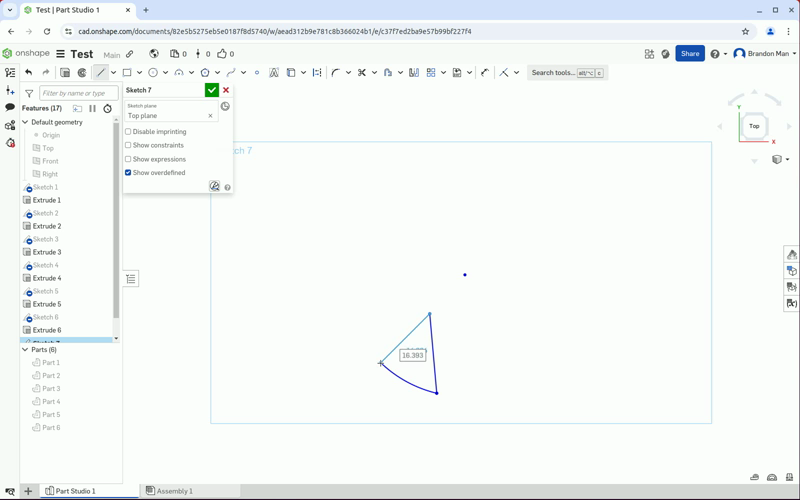
key_up(shift)
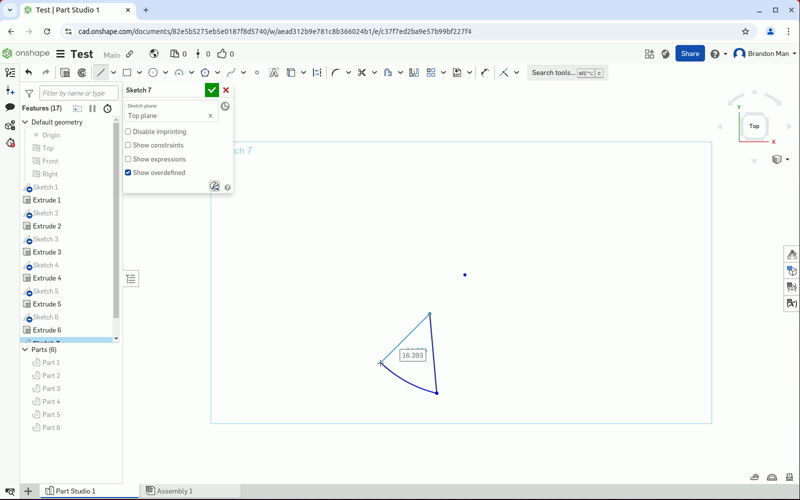
click(380, 362)
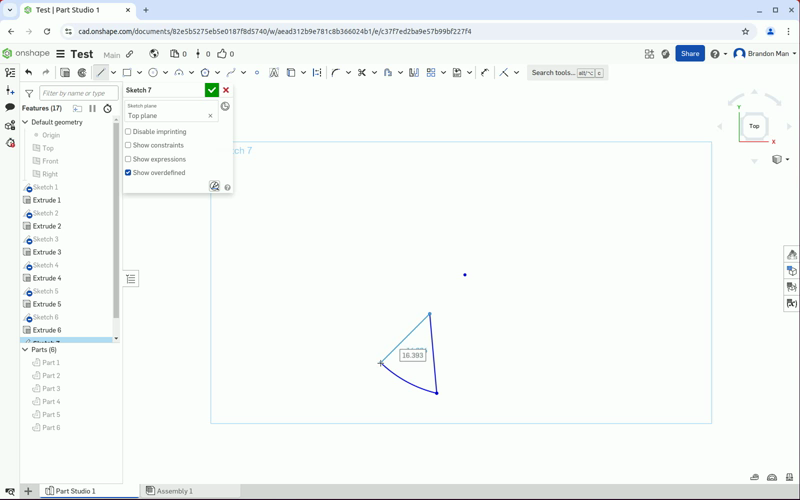
key(esc)
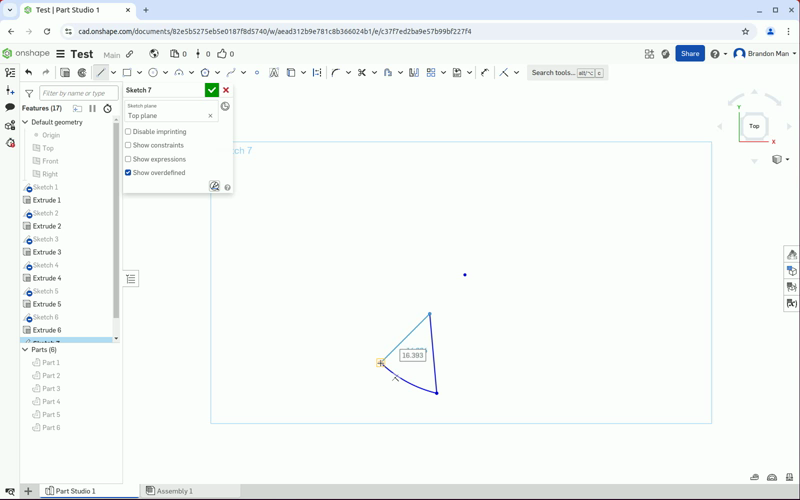
mouse_move(410, 354)
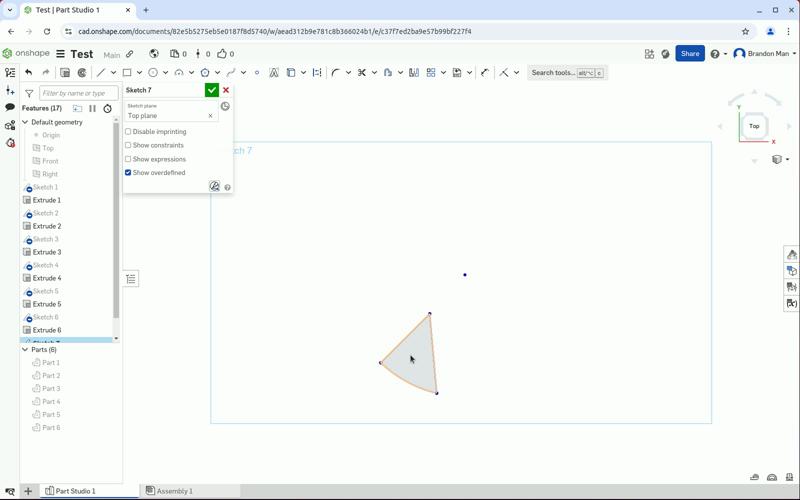
click(410, 354)
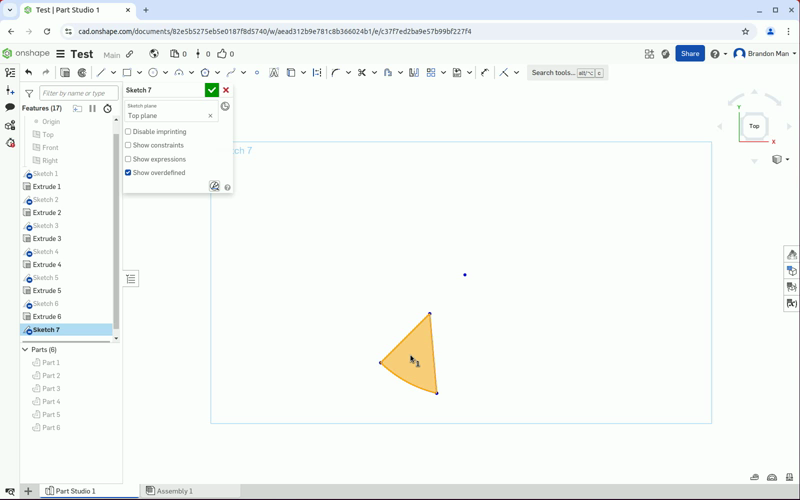
mouse_move(73, 352)
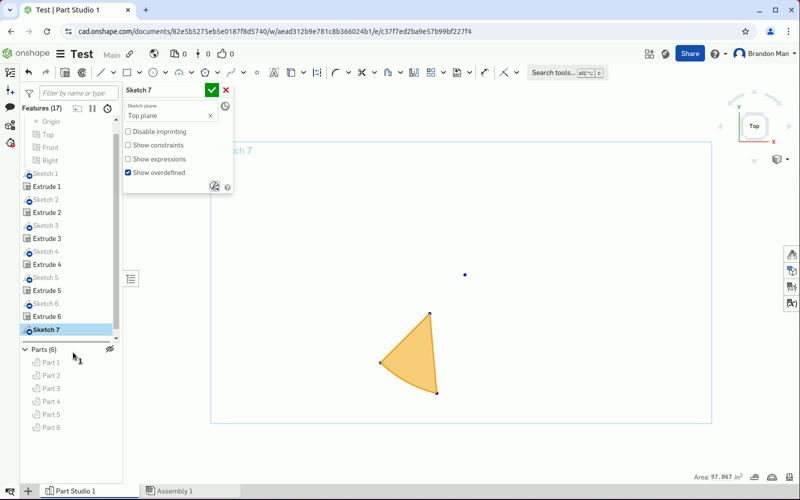
key(shift+y)
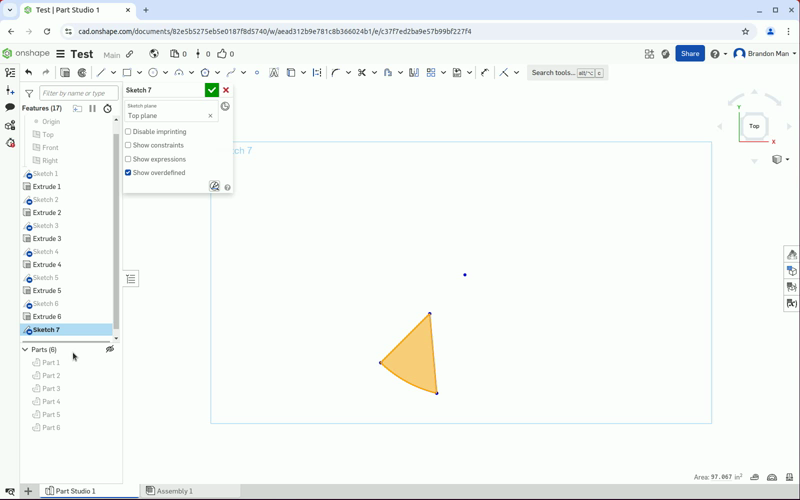
key(shift+e)
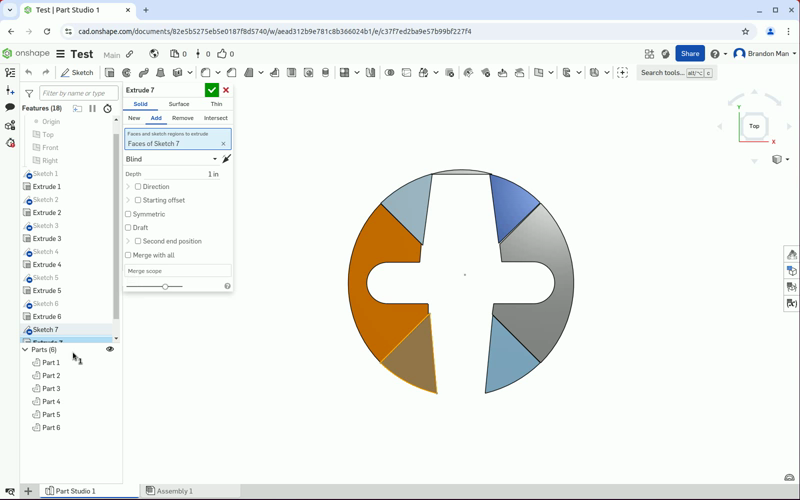
mouse_move(143, 106)
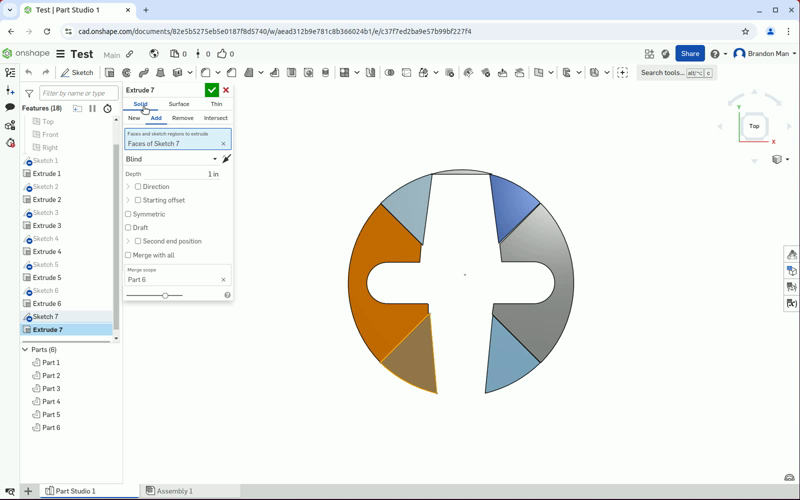
click(143, 106)
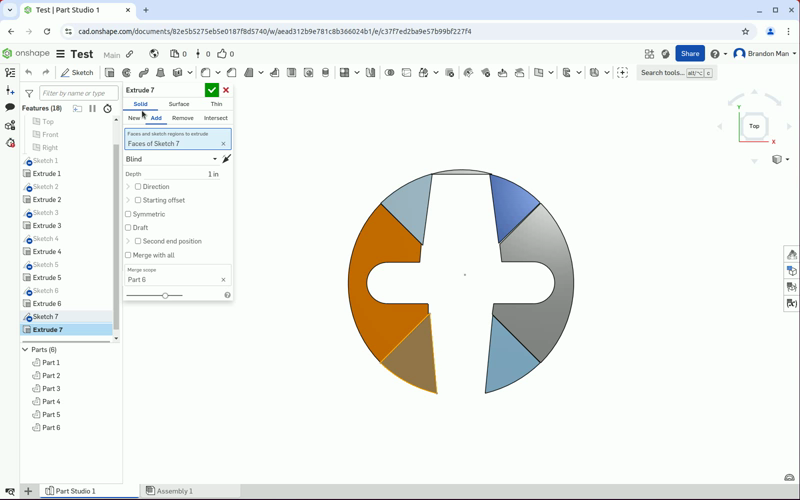
mouse_move(137, 120)
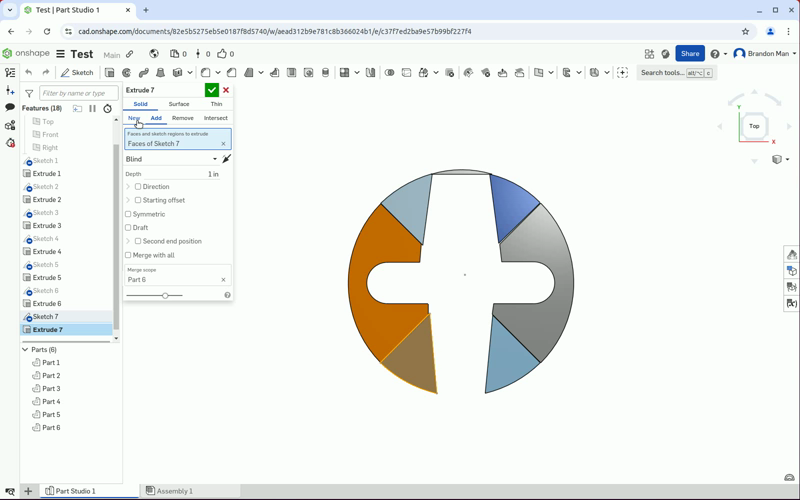
click(137, 120)
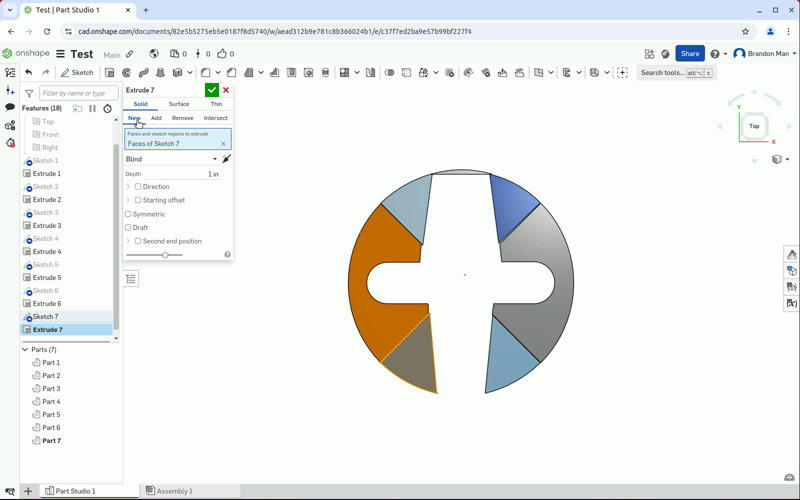
key(tab, 4)
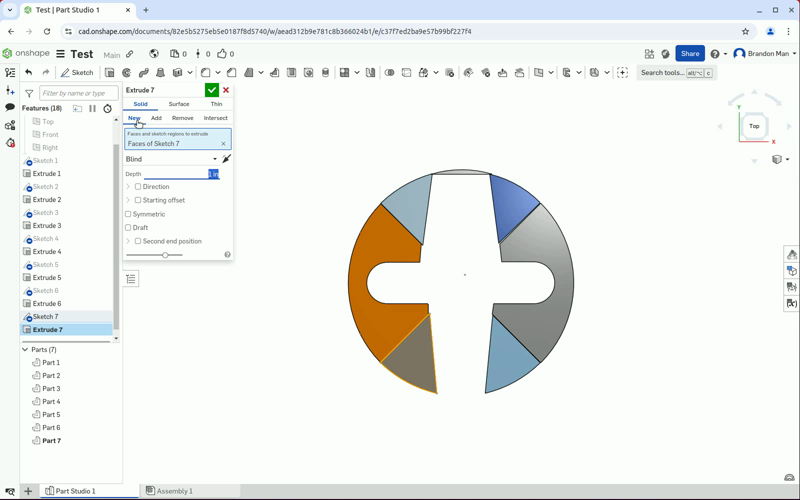
text(4.574)
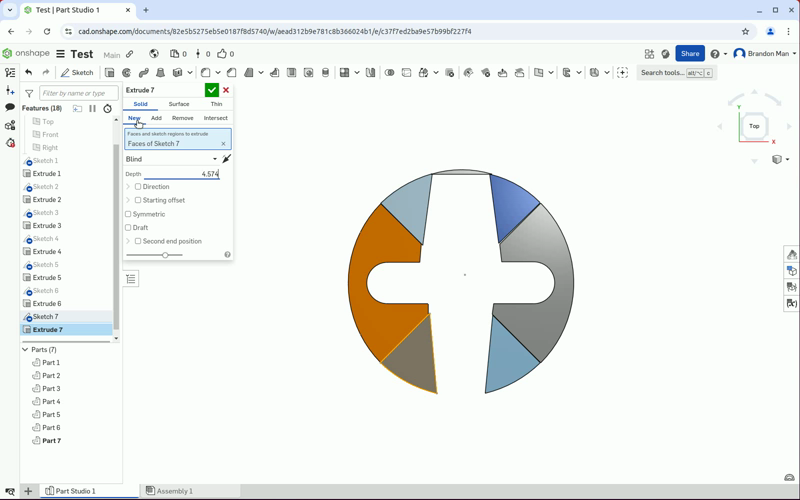
key(enter)
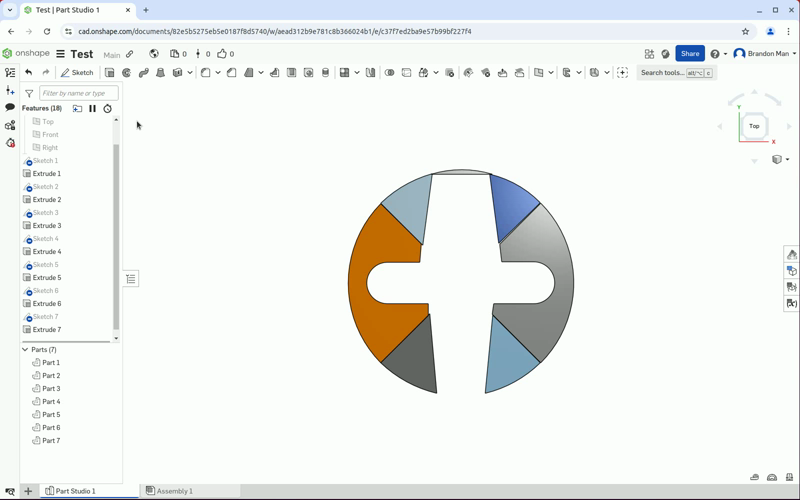
key(shift+h)
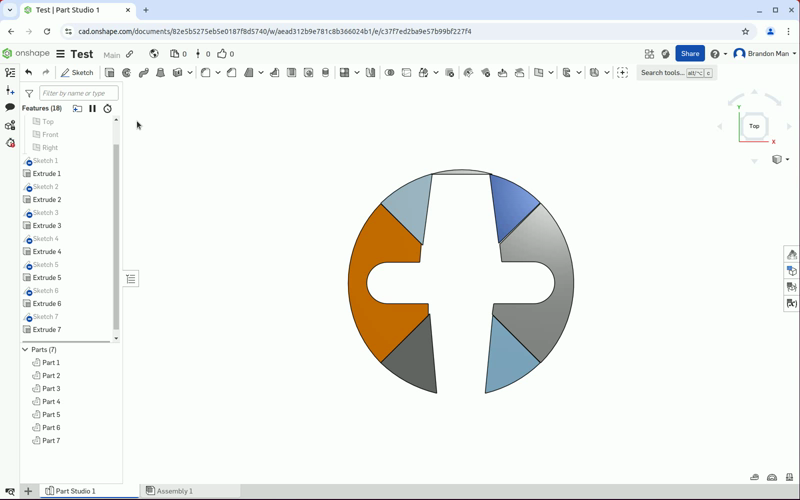
key(shift+h)
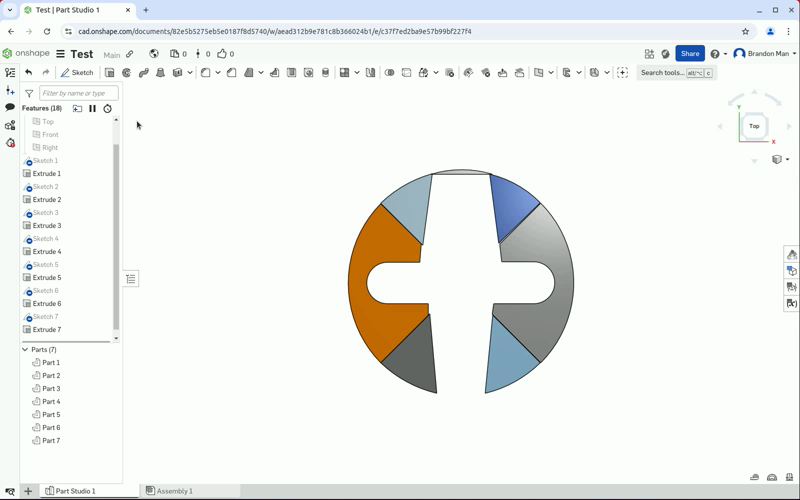
mouse_move(69, 163)
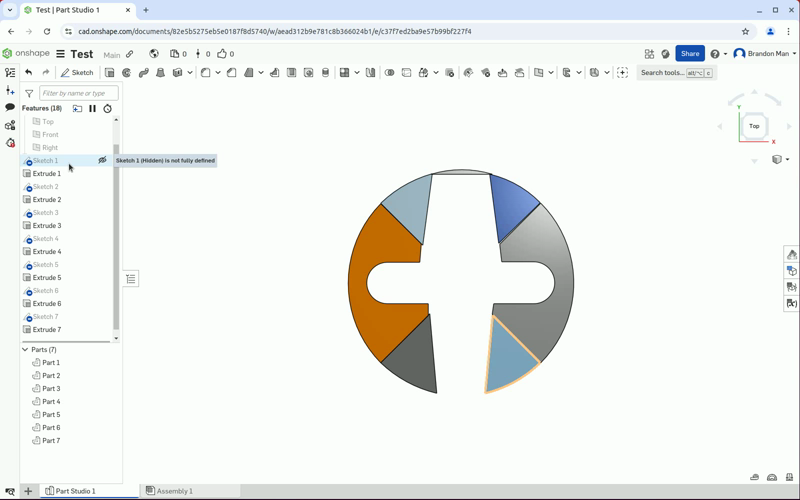
click(69, 163)
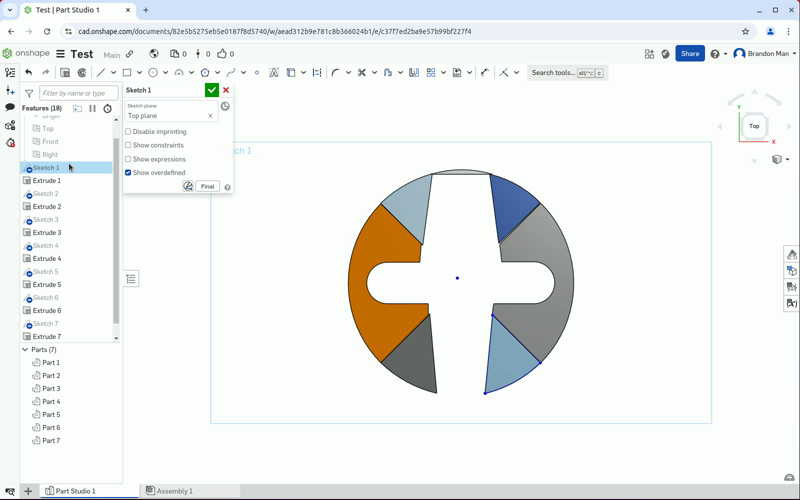
mouse_move(229, 92)
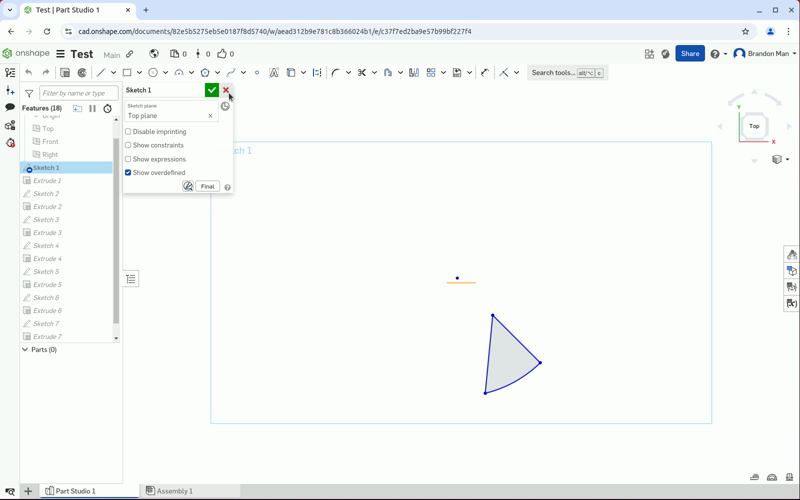
click(229, 92)
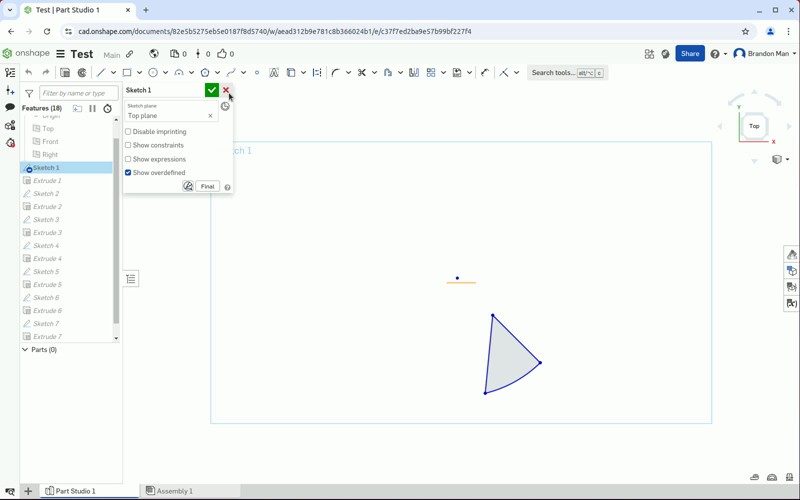
key(shift+s)
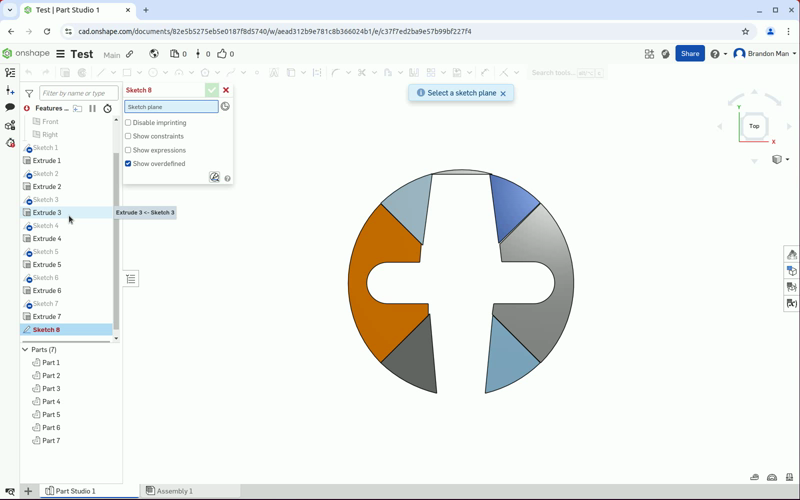
scroll(3)
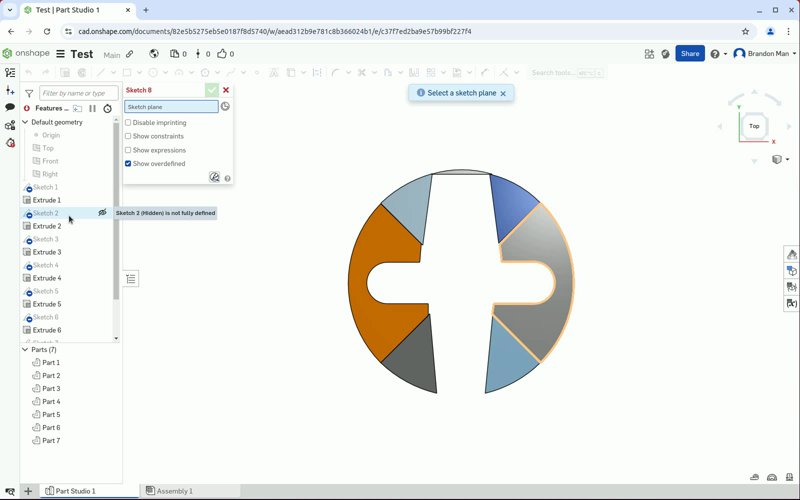
mouse_move(69, 150)
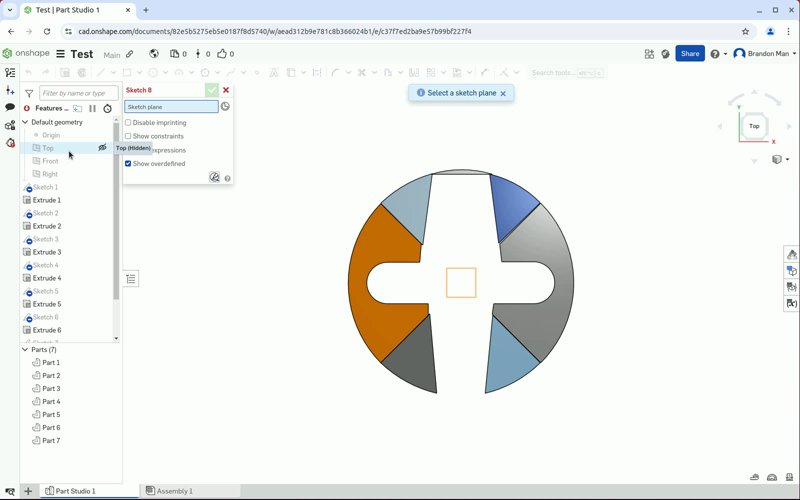
click(69, 150)
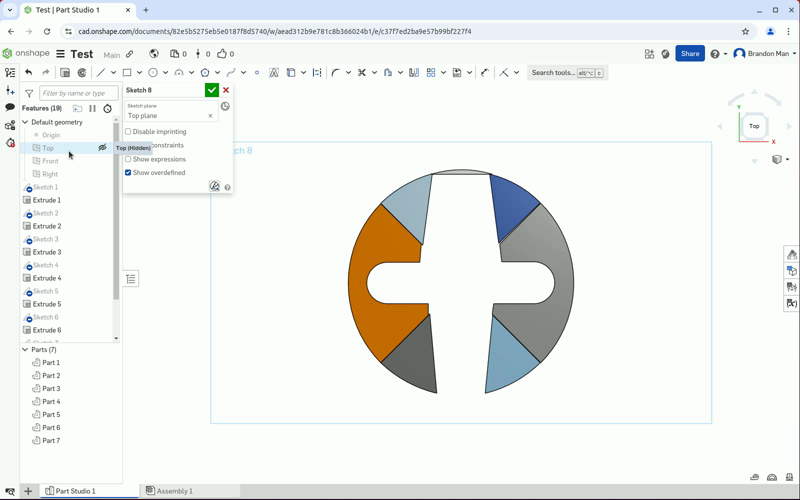
mouse_move(73, 352)
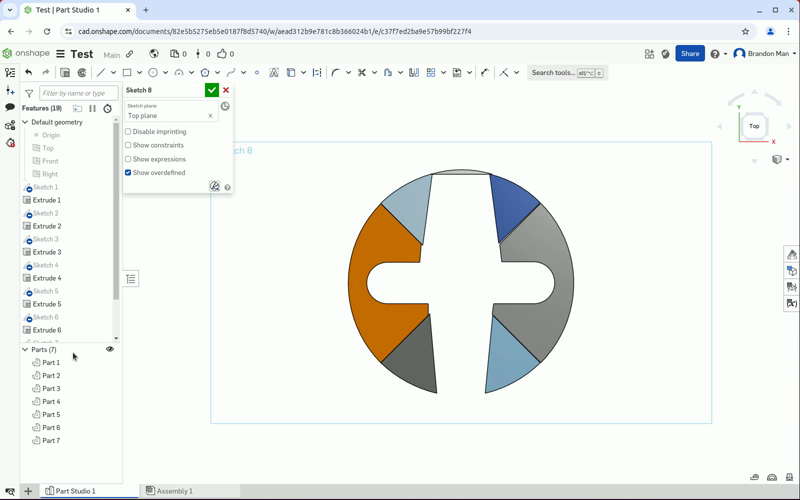
key(y)
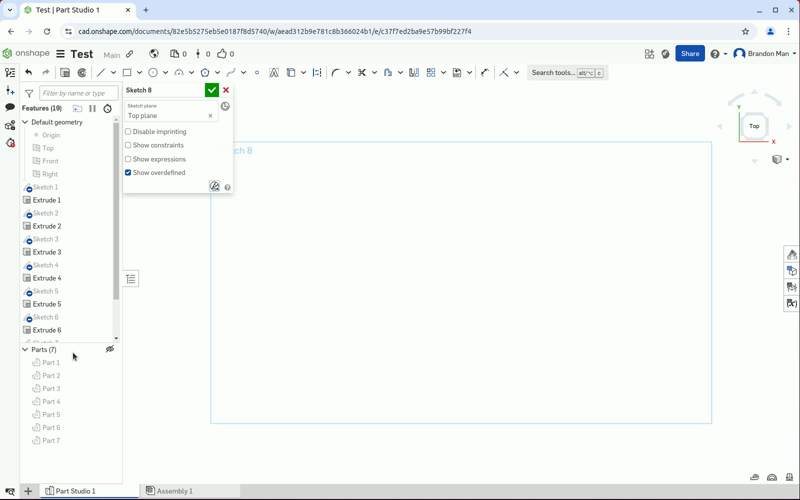
key(a)
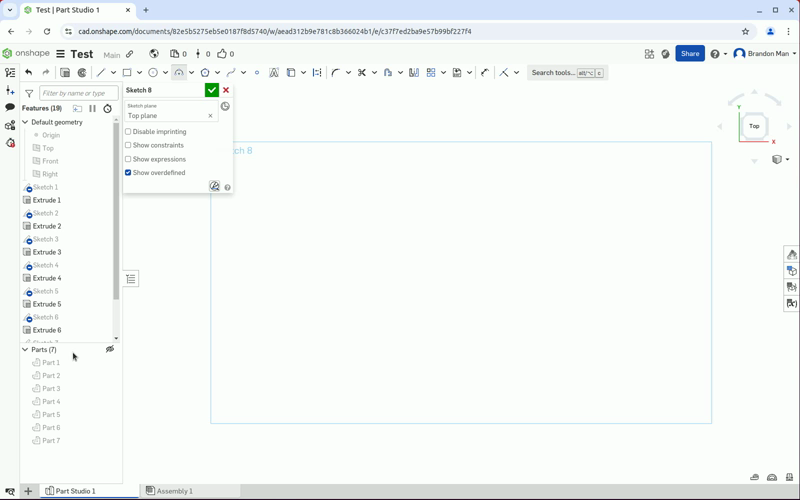
key_down(shift)
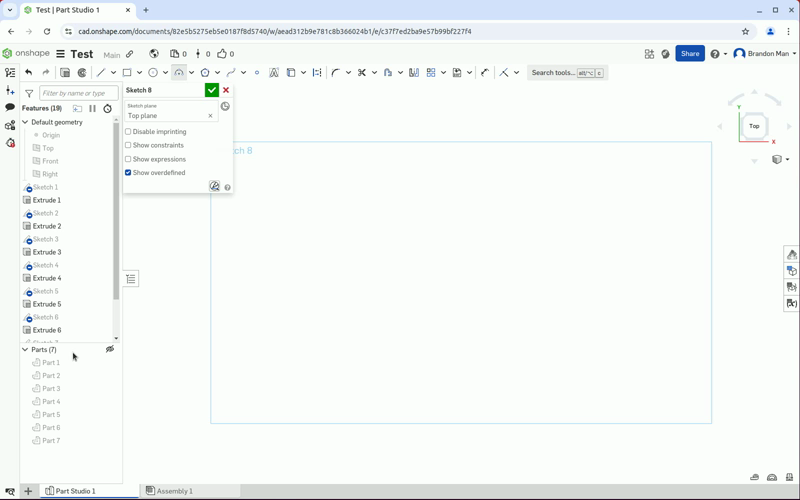
mouse_move(436, 393)
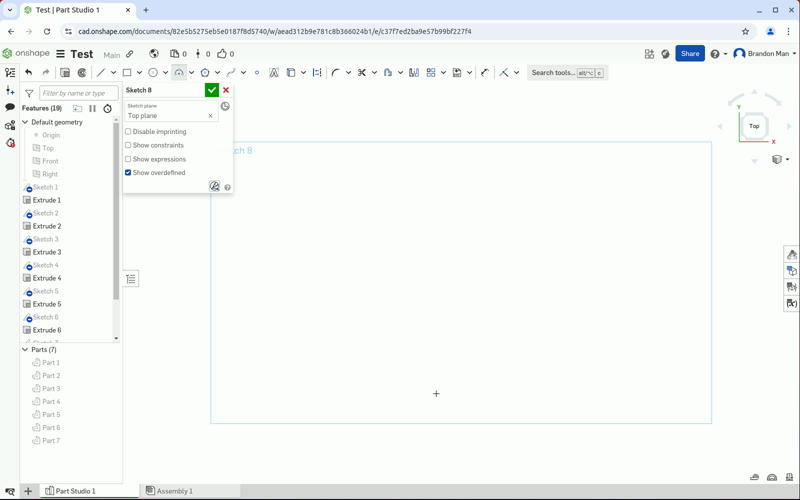
click(436, 393)
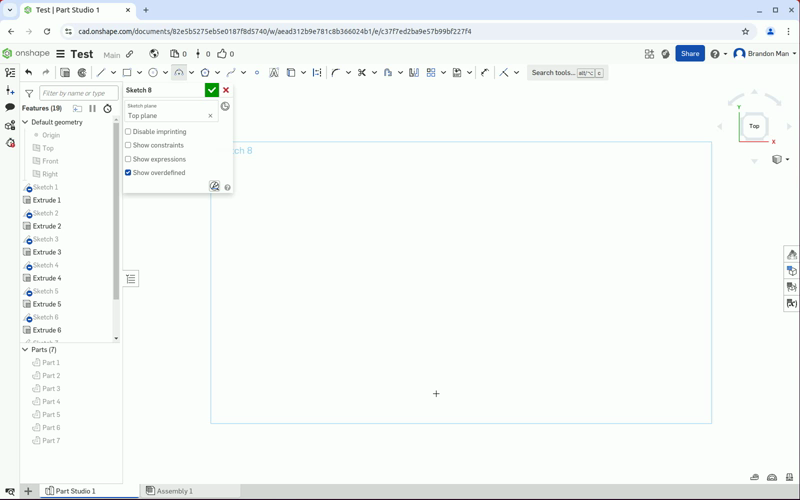
key_up(shift)
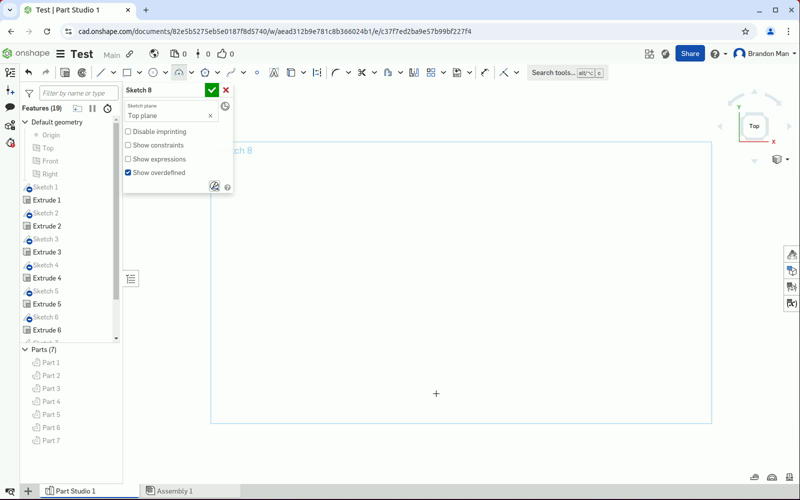
key_down(shift)
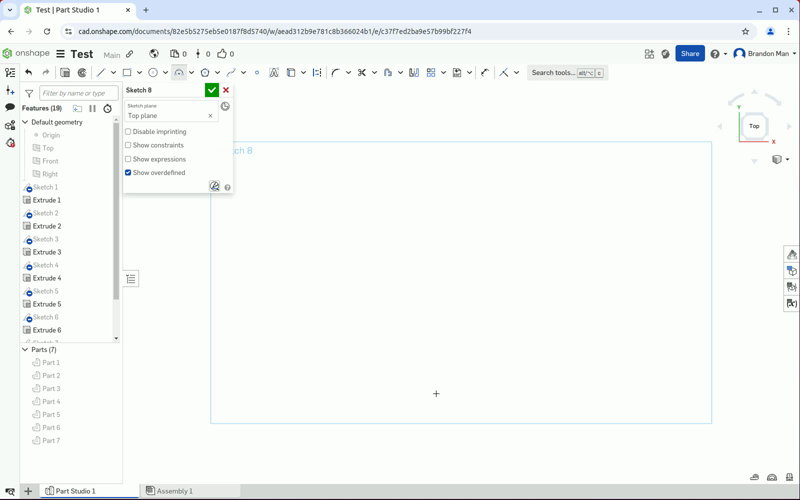
mouse_move(486, 393)
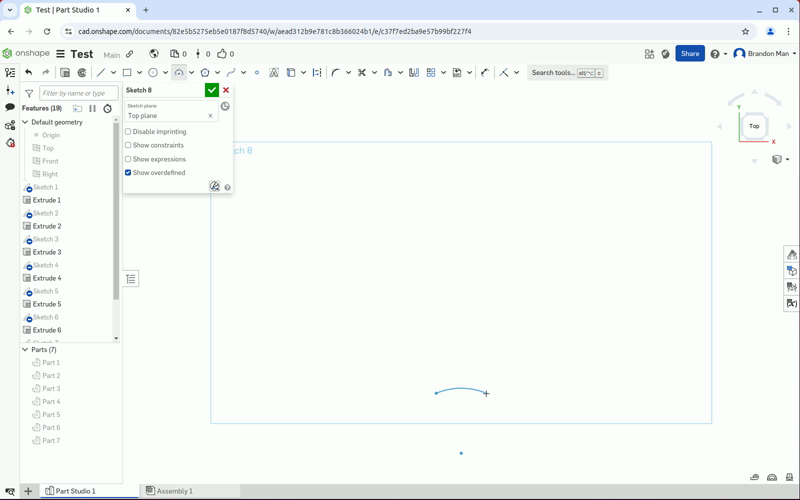
click(486, 393)
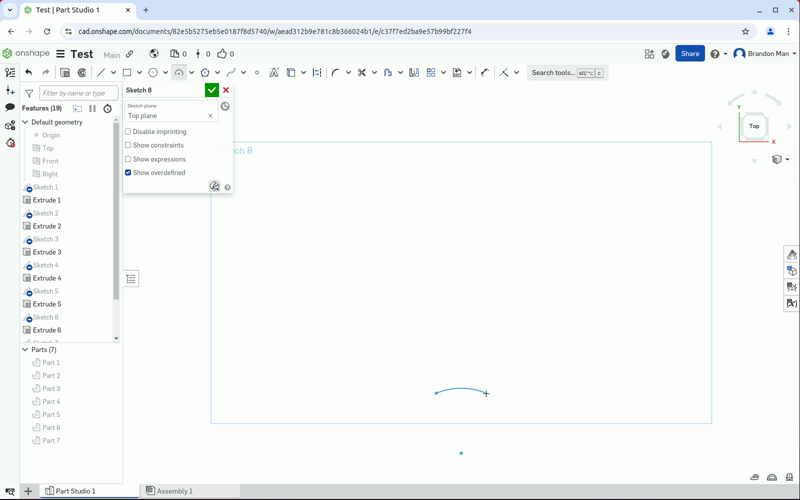
mouse_move(461, 395)
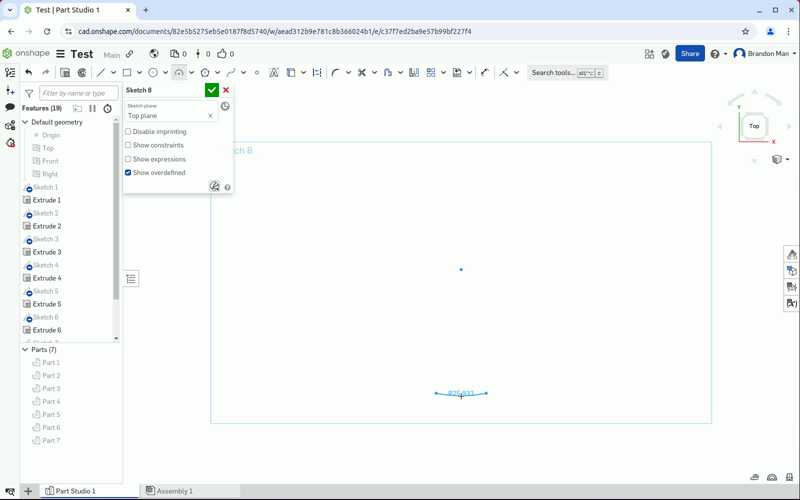
click(461, 395)
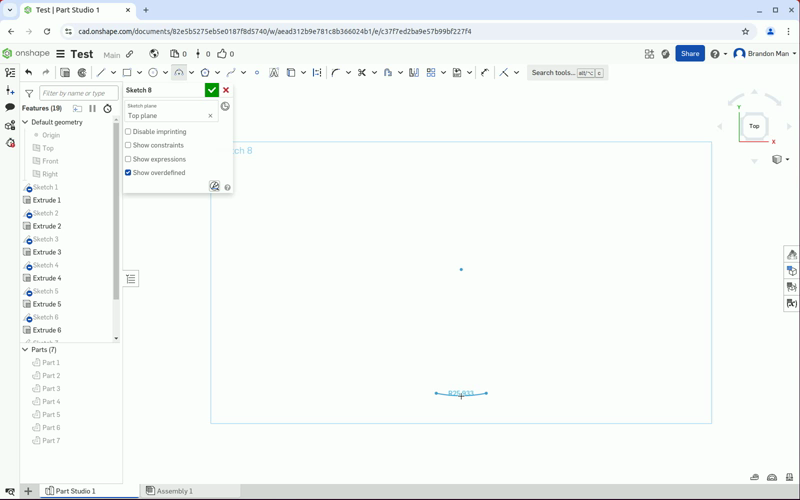
key_up(shift)
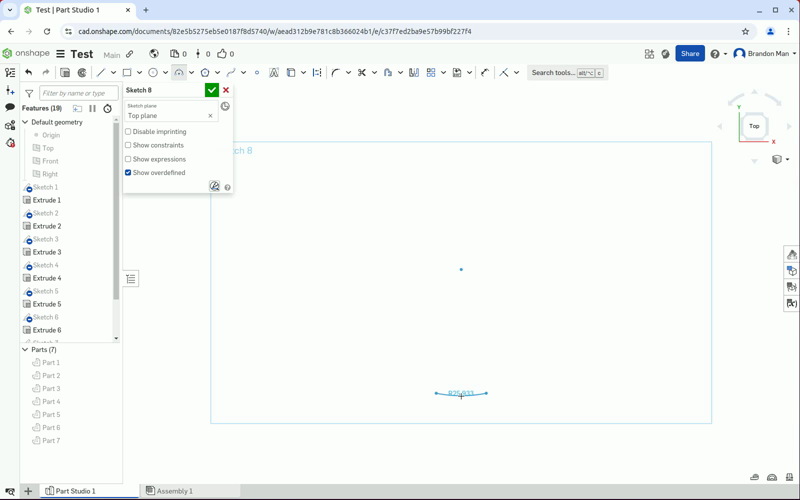
key(esc)
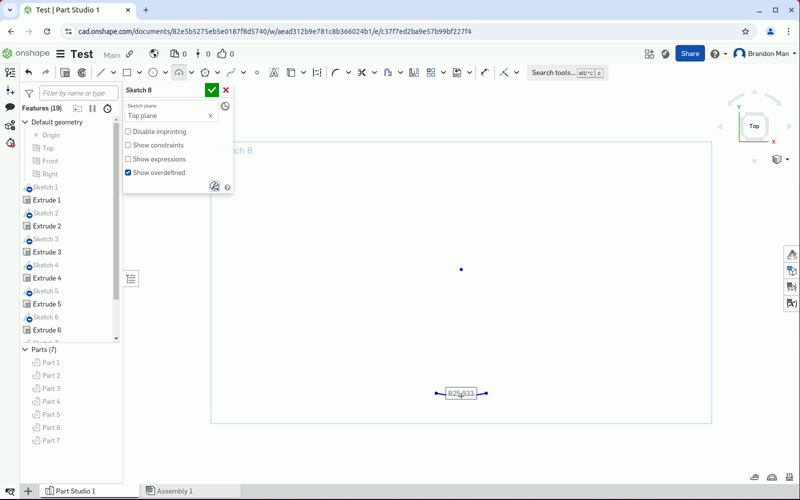
key(l)
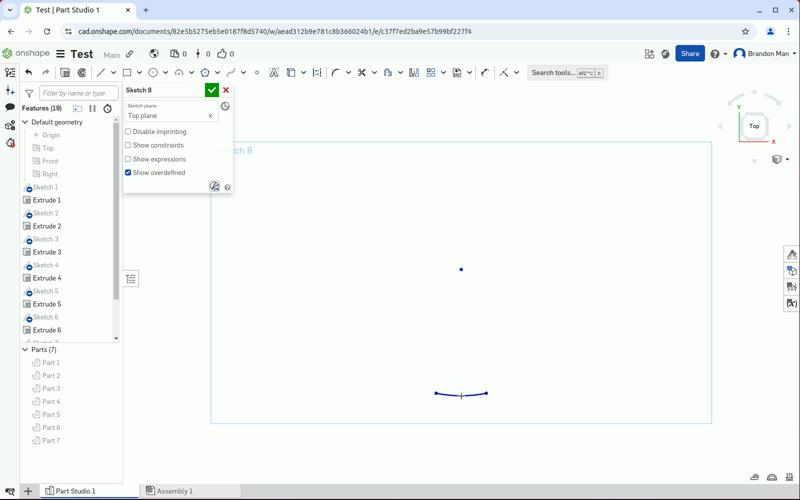
mouse_move(486, 393)
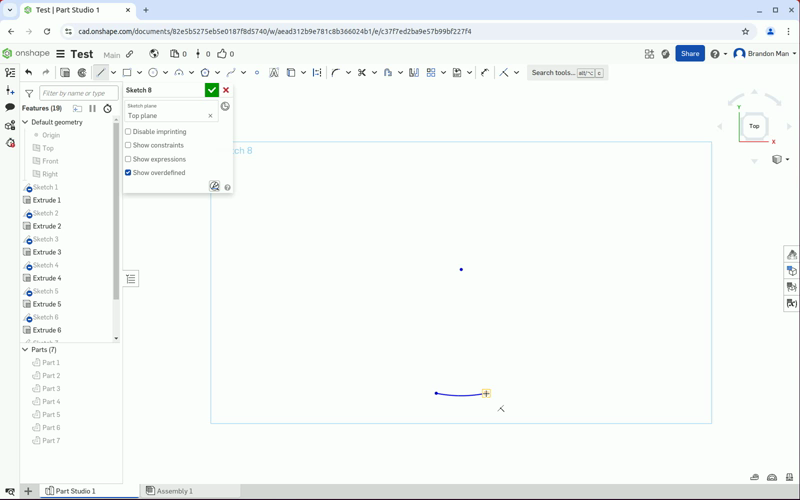
click(486, 393)
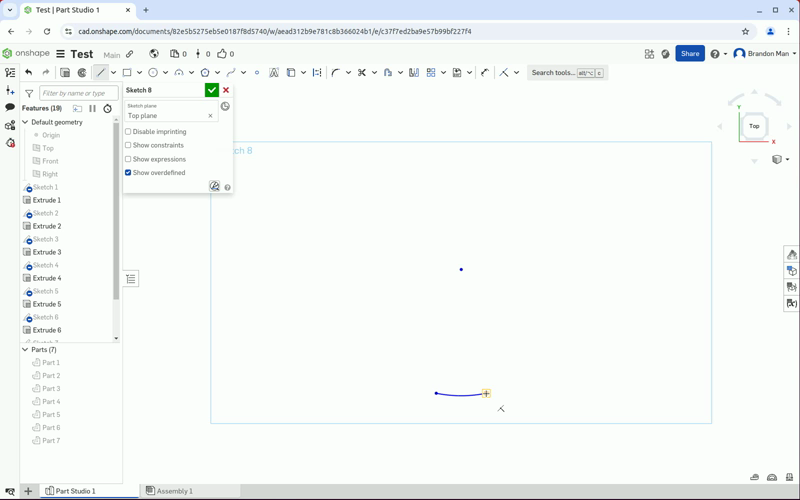
key_down(shift)
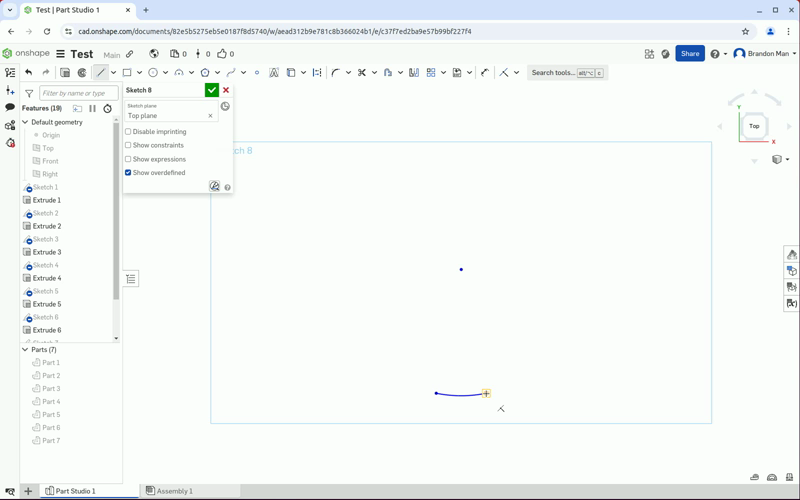
mouse_move(516, 393)
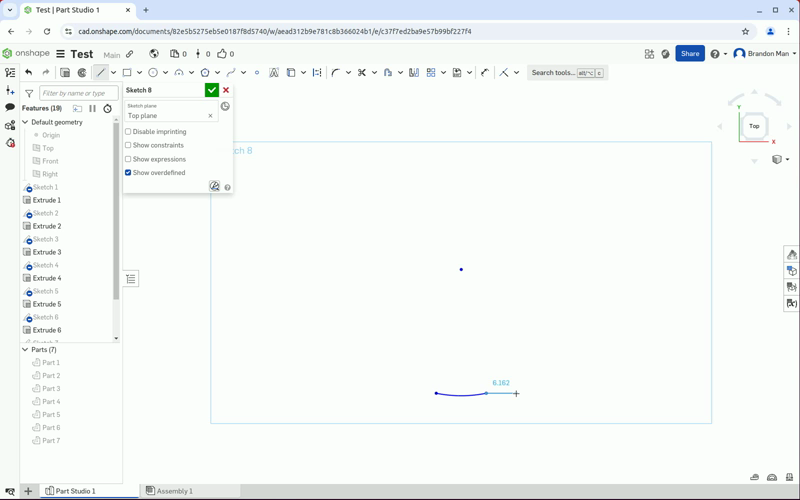
mouse_move(461, 393)
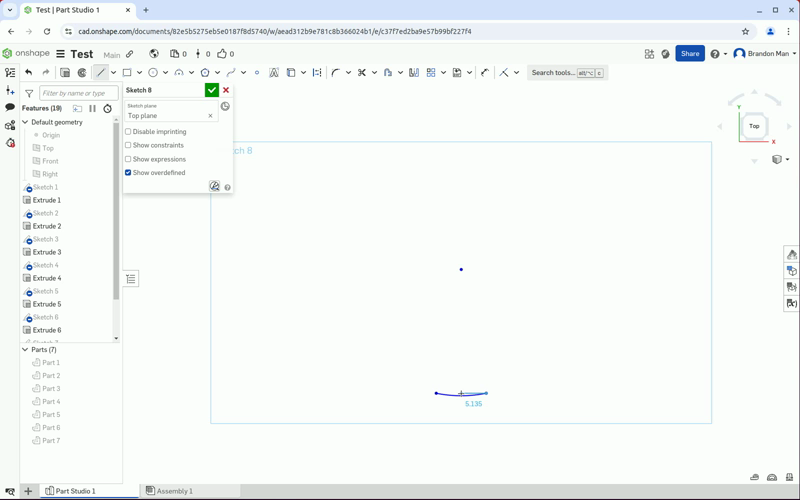
scroll(6)
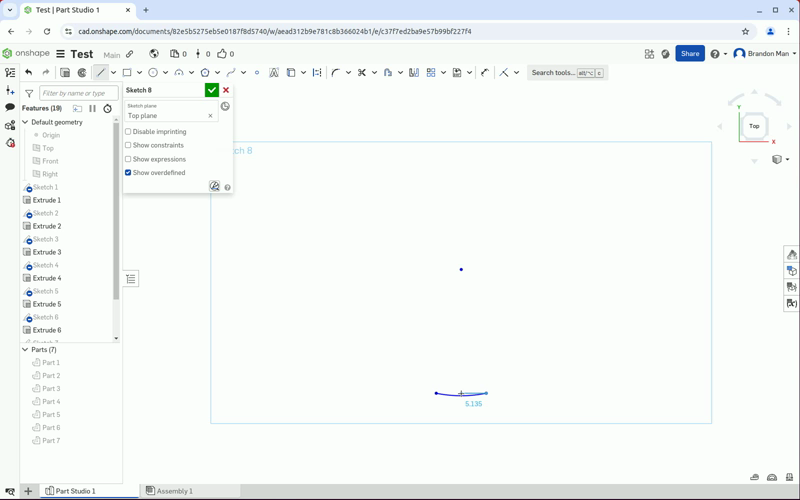
scroll(6)
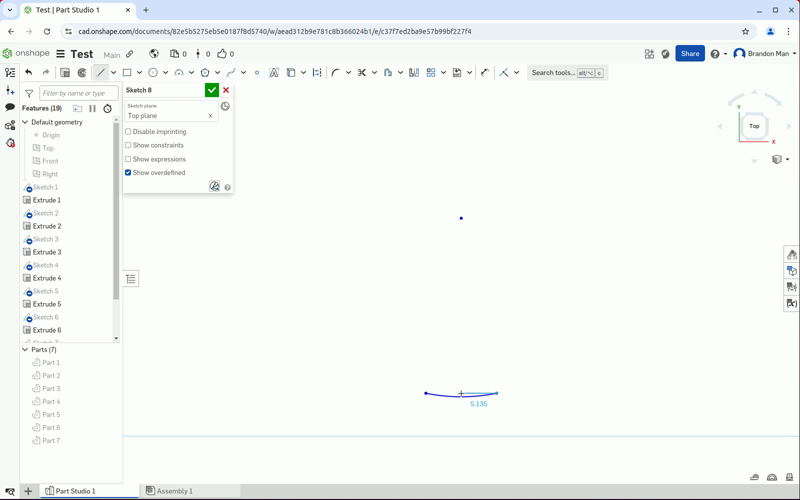
scroll(6)
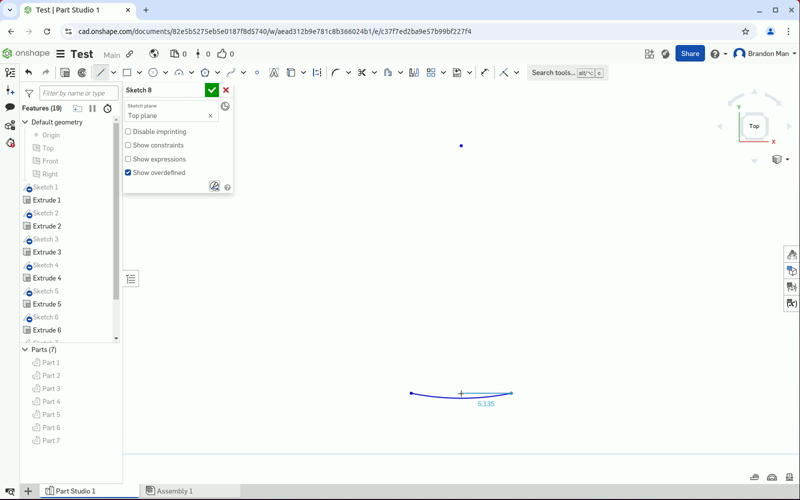
scroll(6)
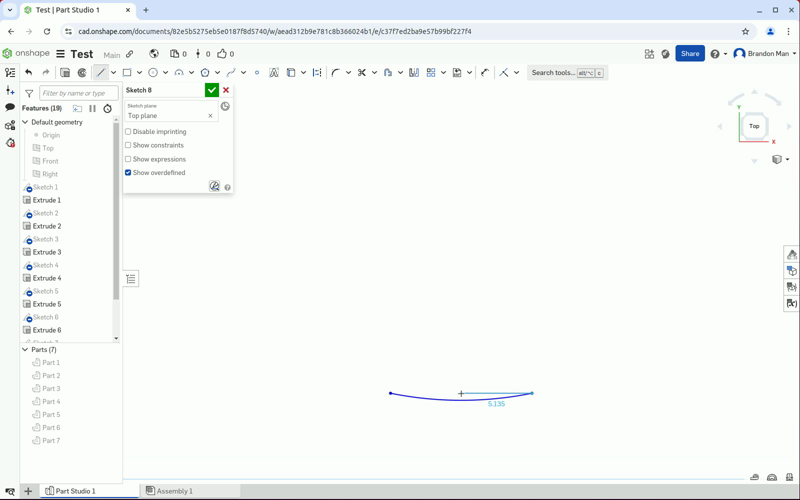
scroll(6)
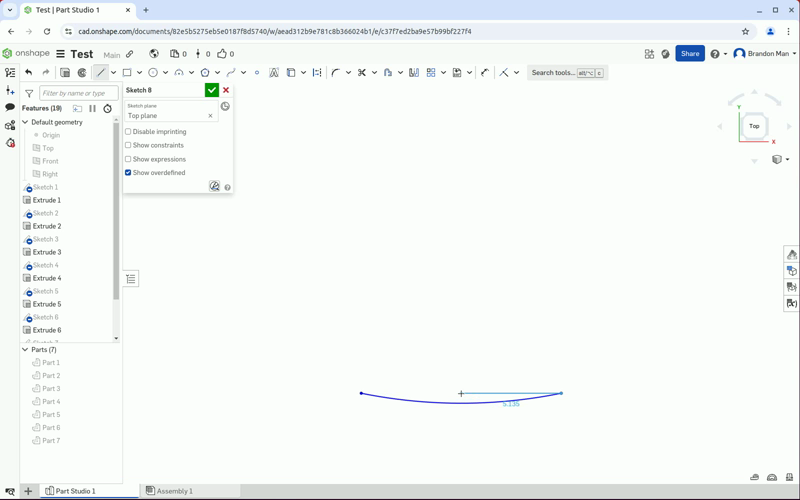
scroll(6)
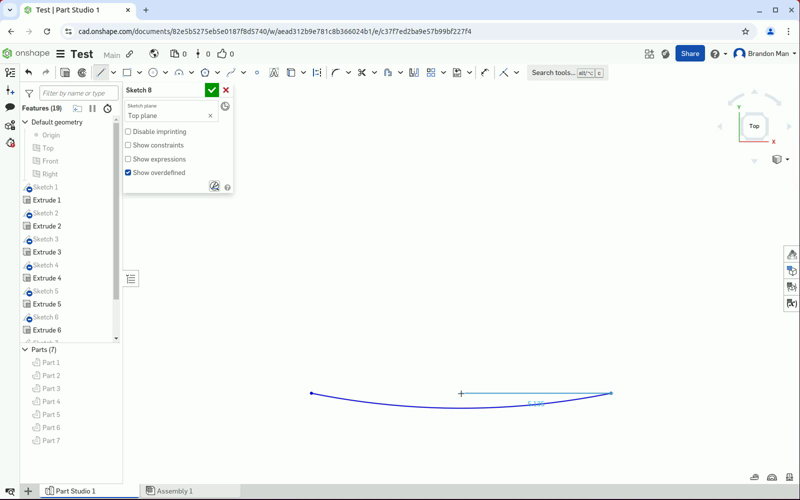
scroll(6)
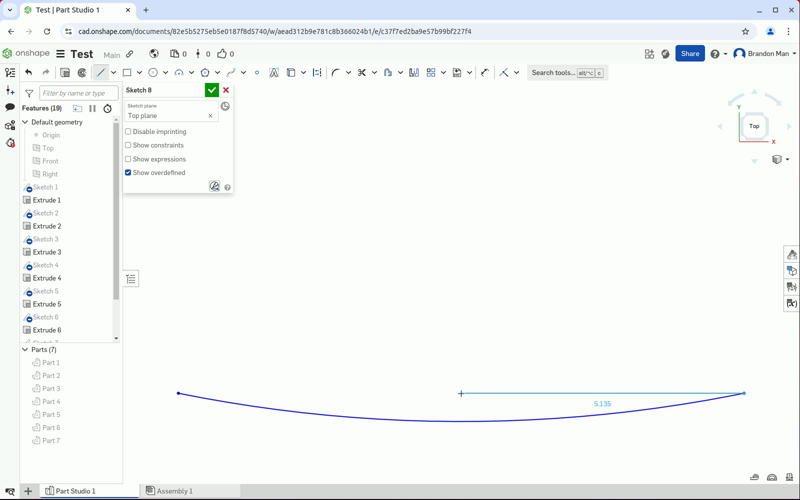
click(461, 393)
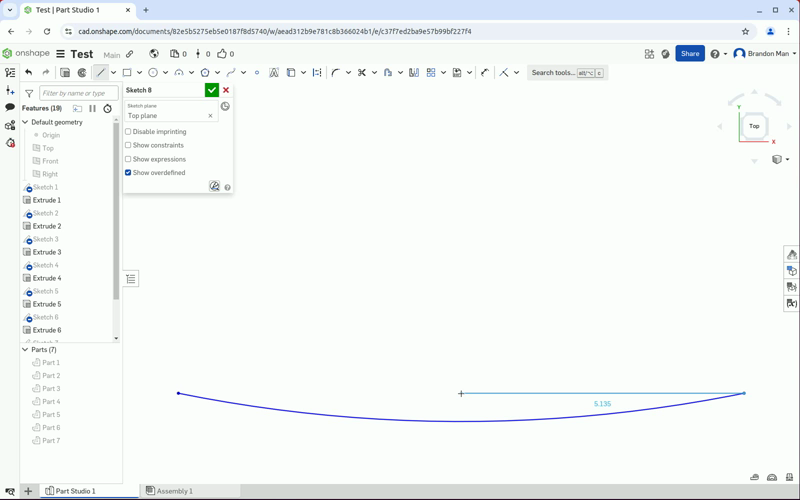
scroll(-6)
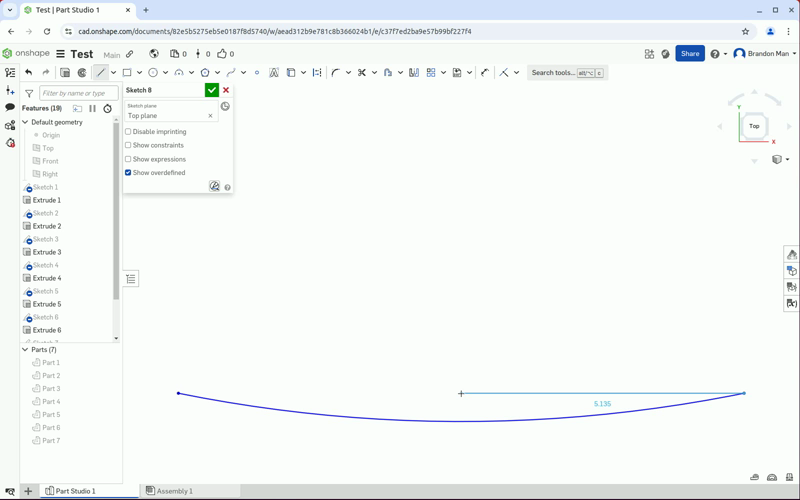
scroll(-6)
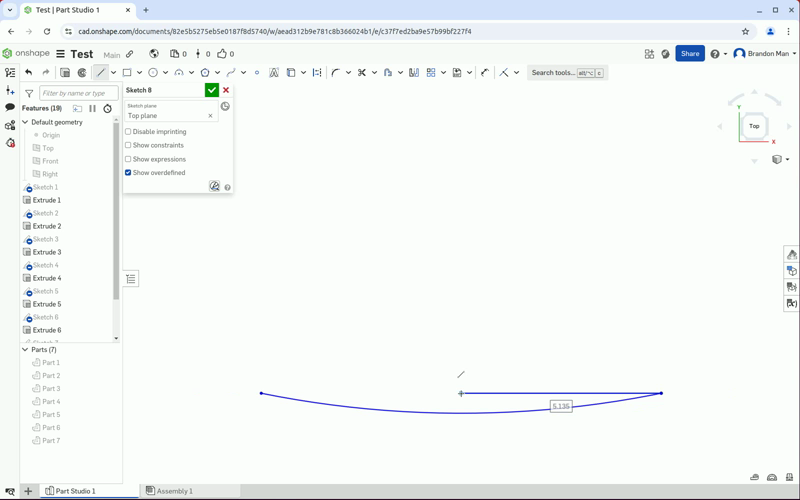
scroll(-6)
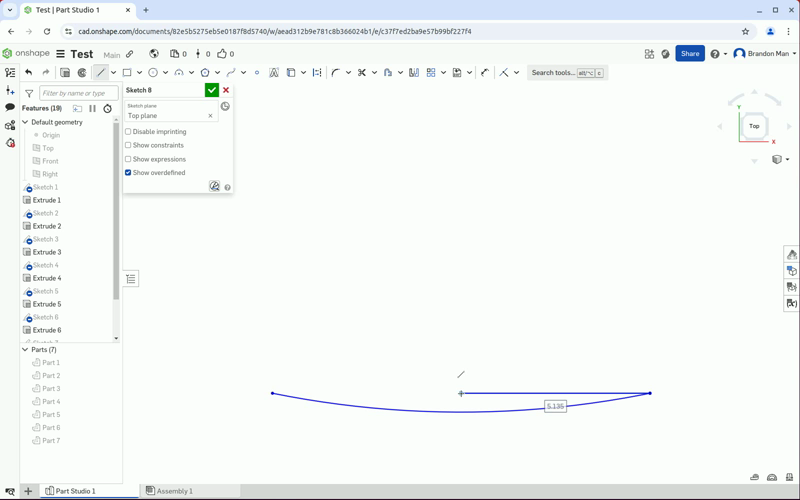
scroll(-6)
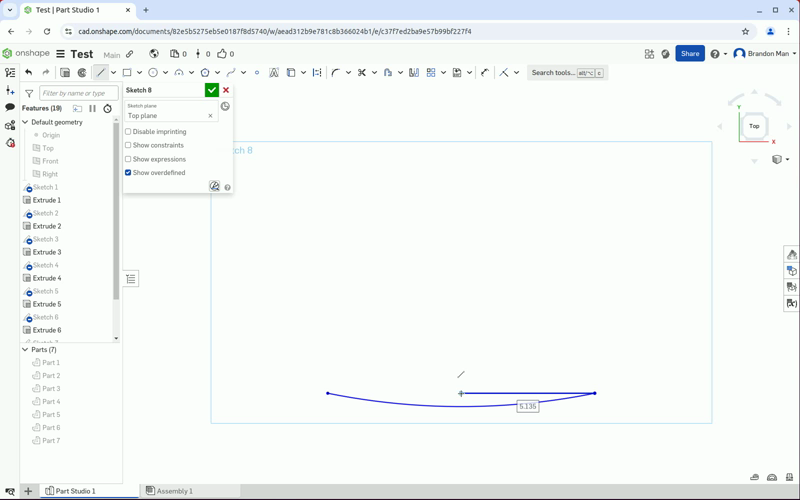
scroll(-6)
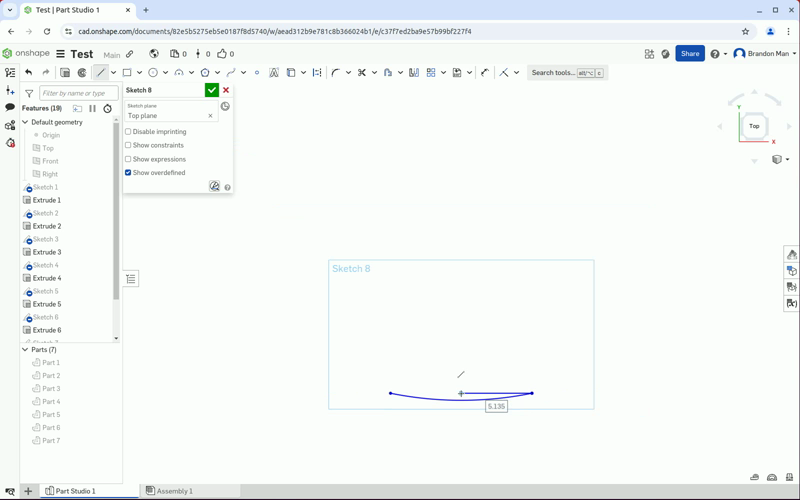
scroll(-6)
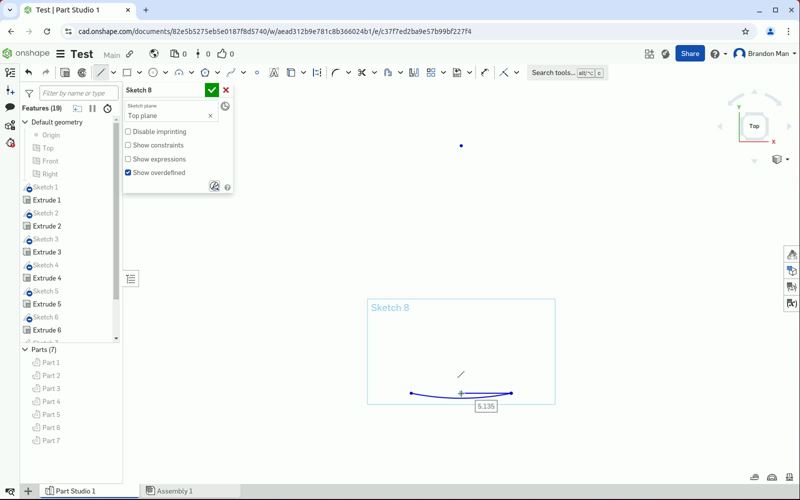
scroll(-6)
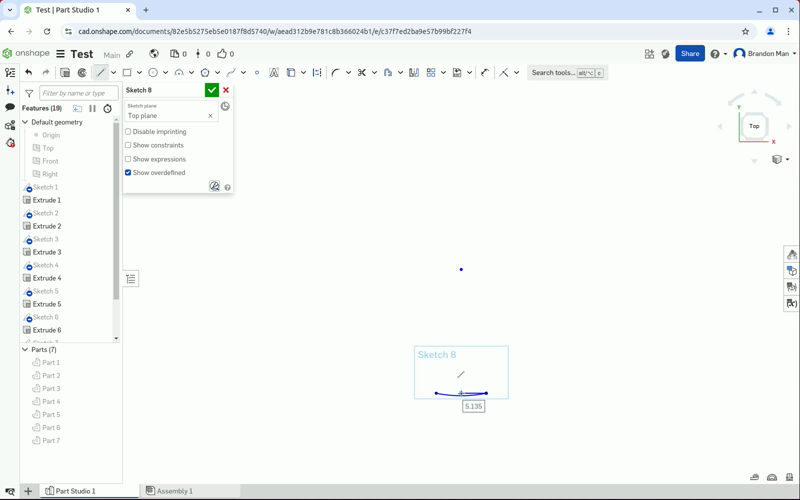
key_up(shift)
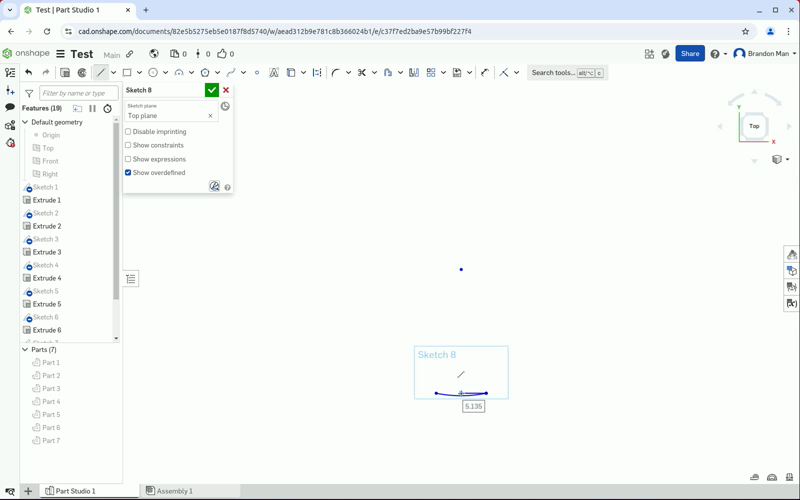
mouse_move(491, 393)
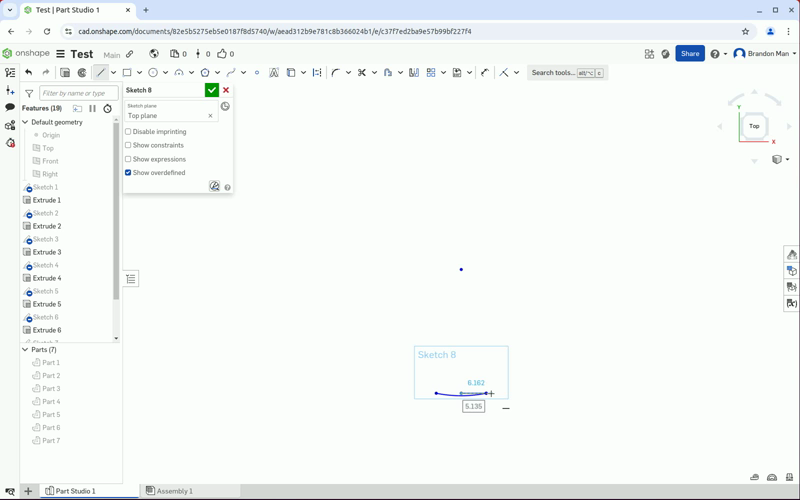
key_down(shift)
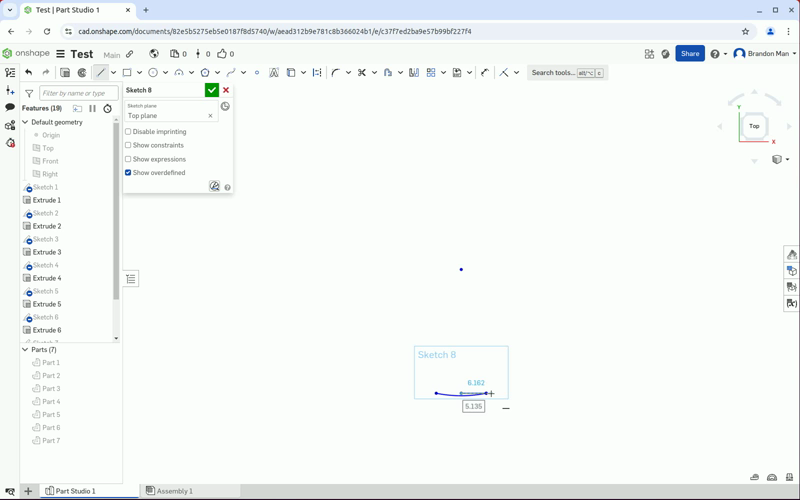
mouse_move(436, 393)
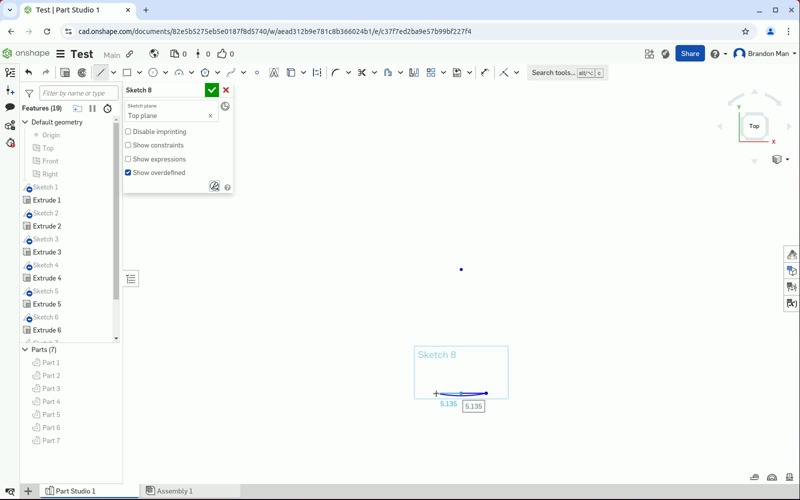
key_up(shift)
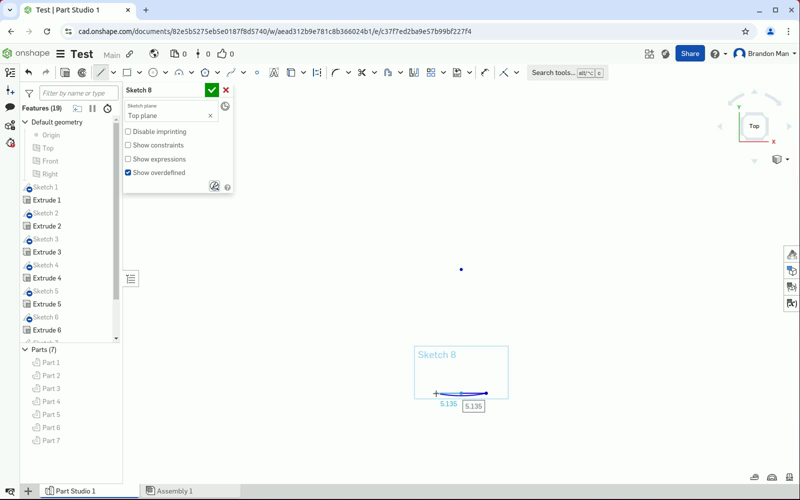
click(436, 393)
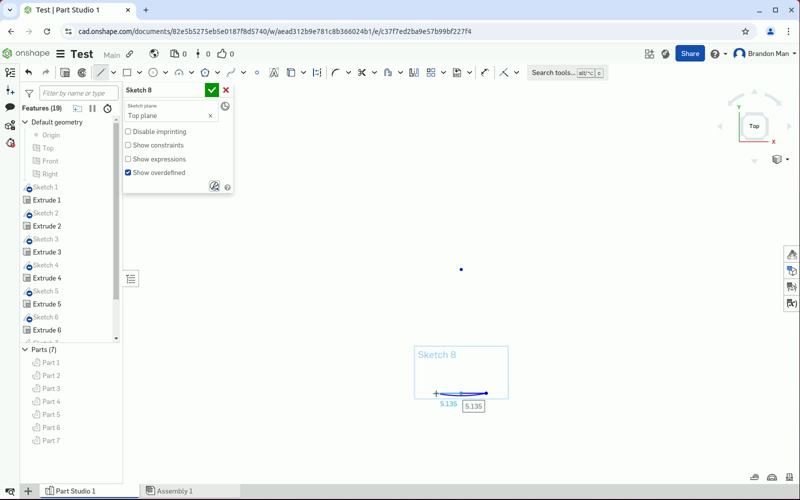
key(esc)
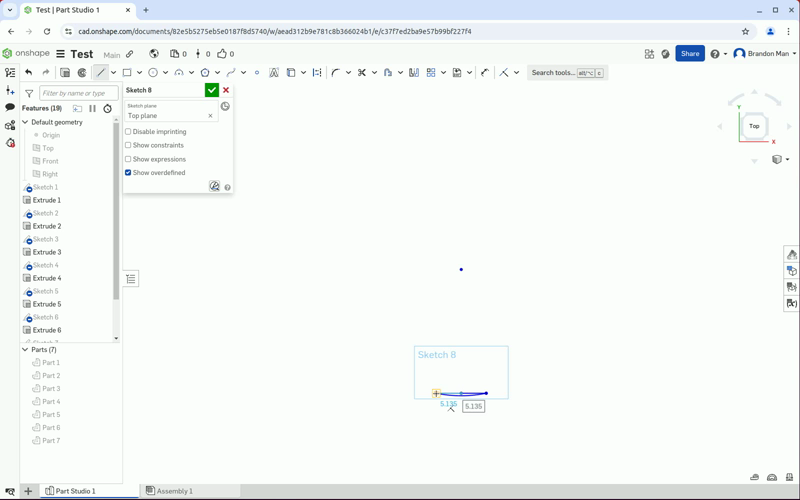
mouse_move(466, 393)
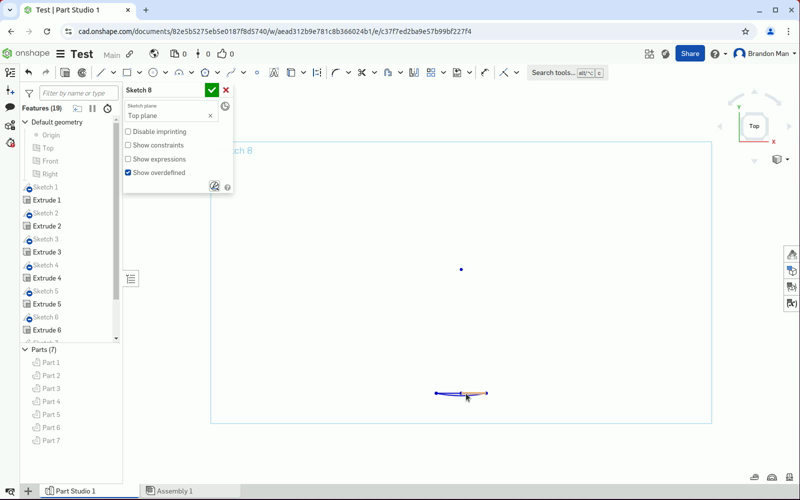
scroll(6)
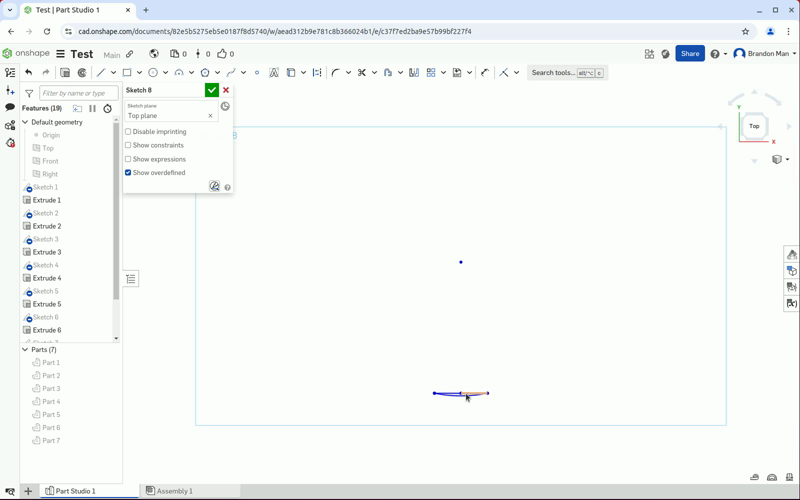
scroll(6)
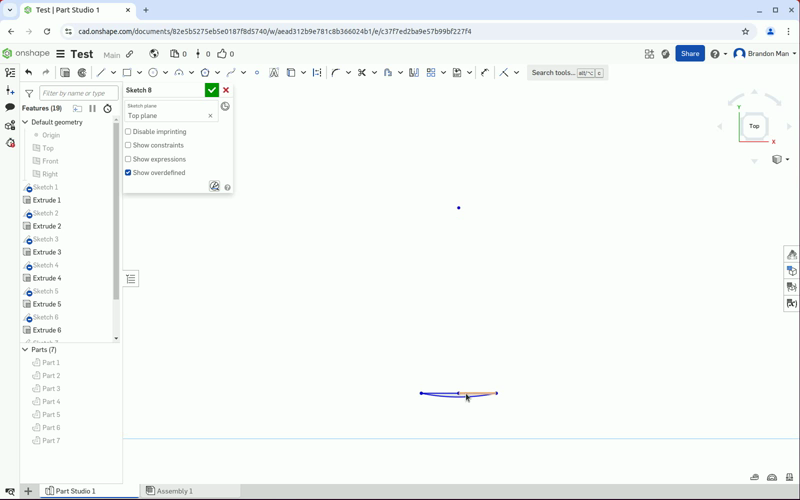
scroll(6)
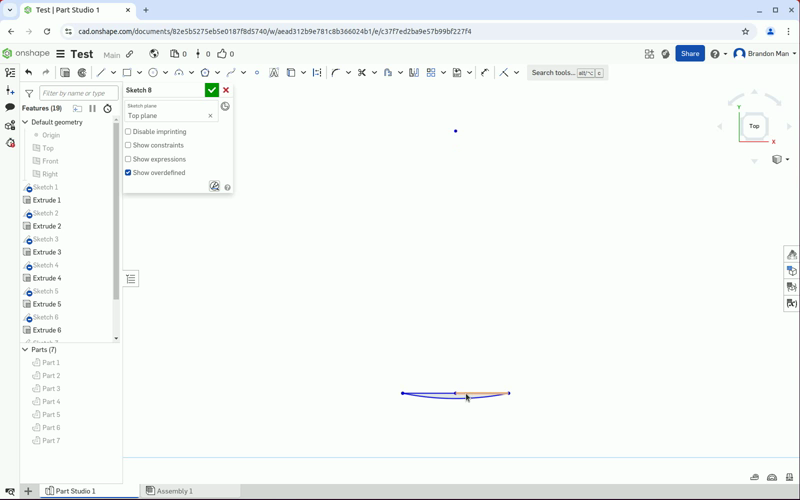
scroll(6)
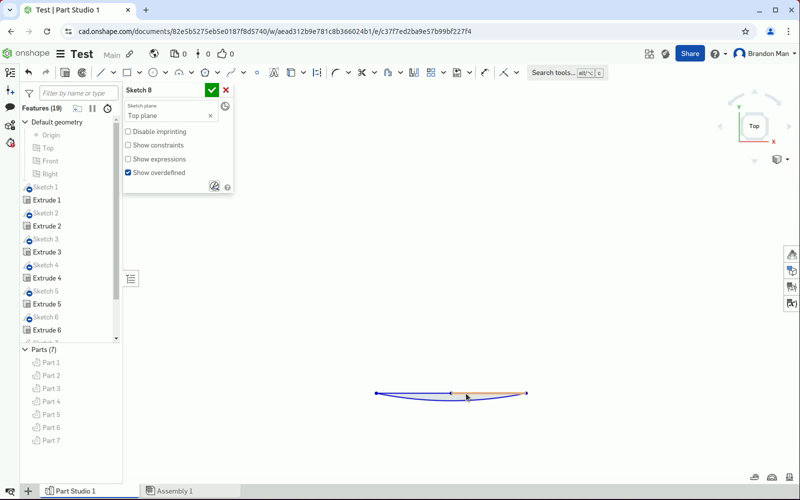
scroll(6)
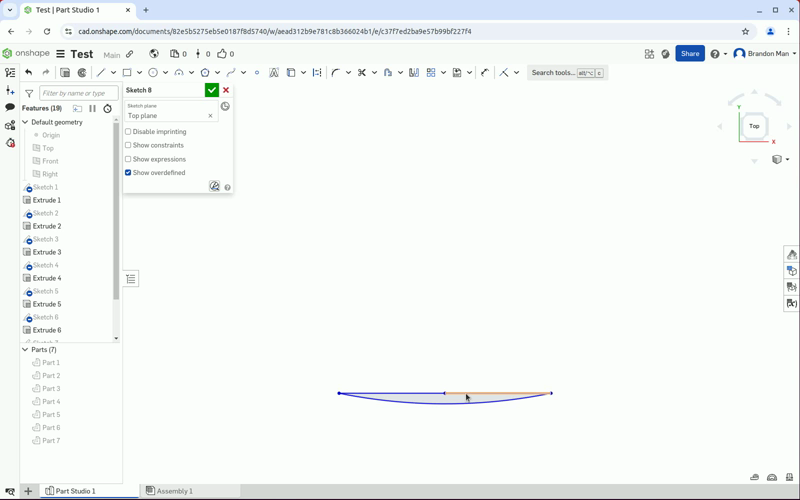
scroll(6)
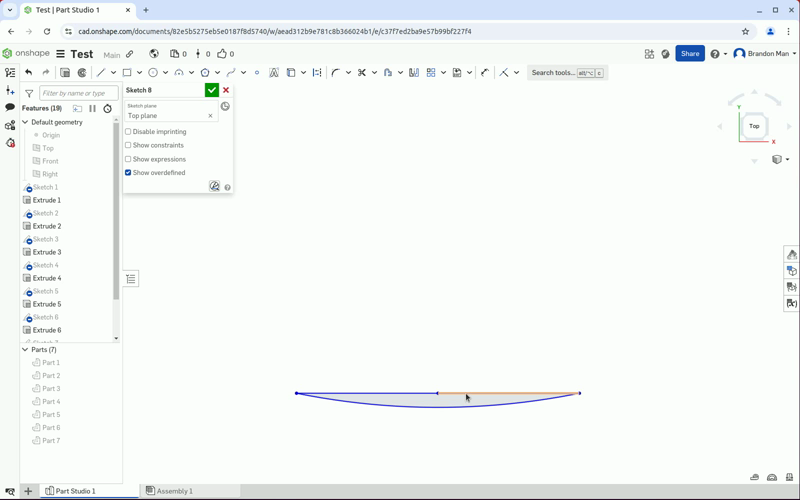
scroll(6)
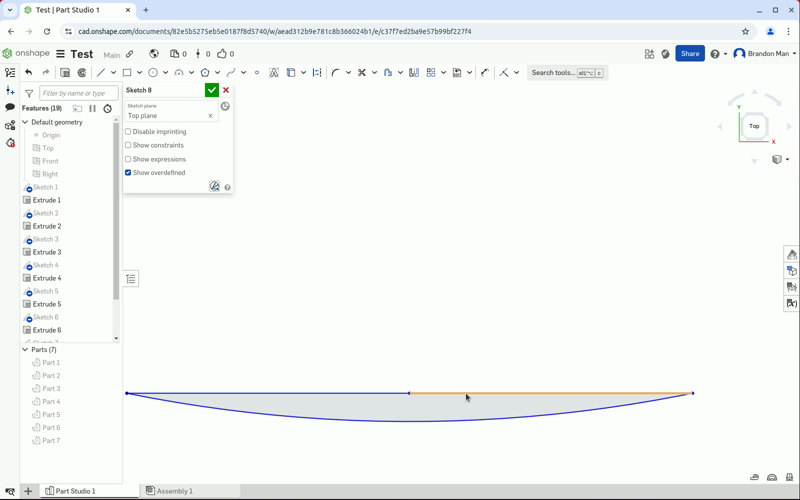
click(466, 393)
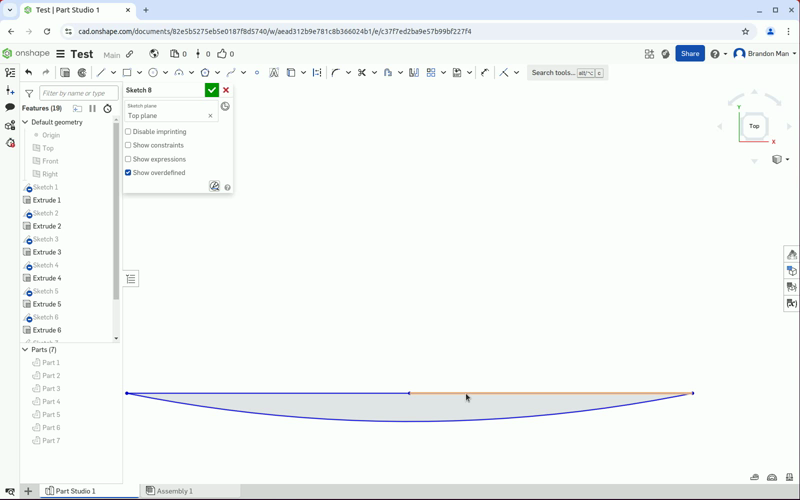
scroll(-6)
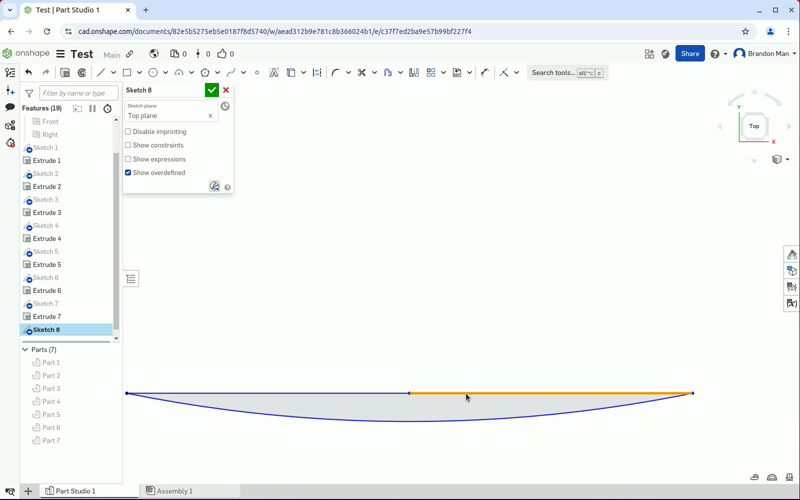
scroll(-6)
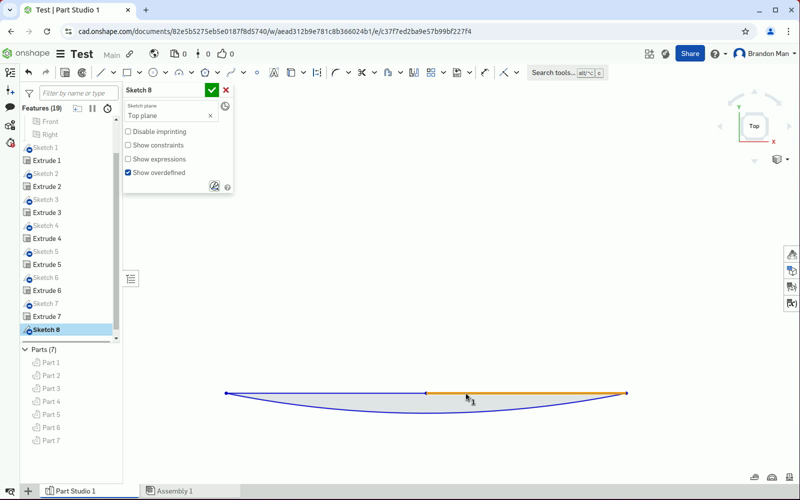
scroll(-6)
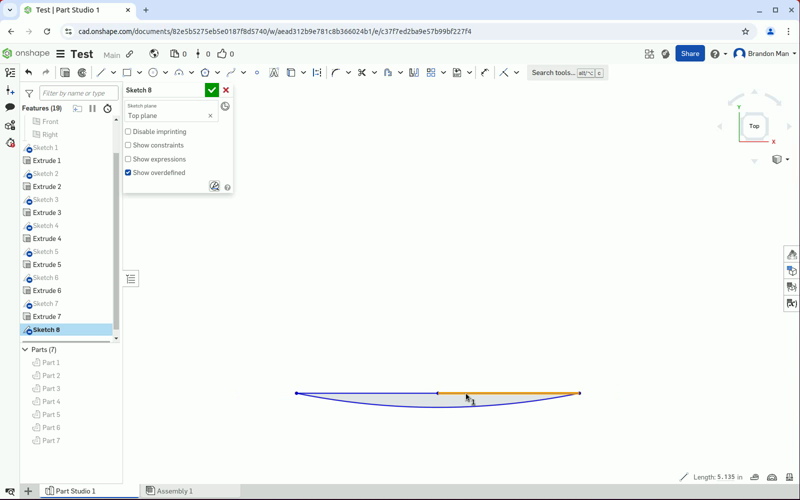
scroll(-6)
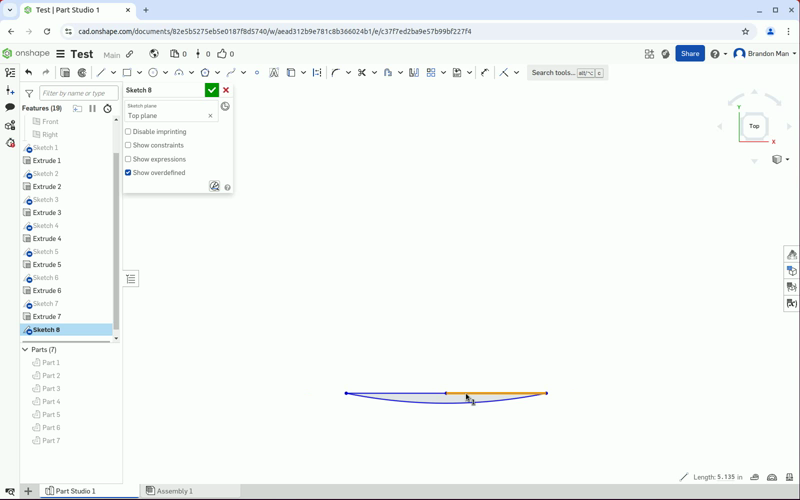
scroll(-6)
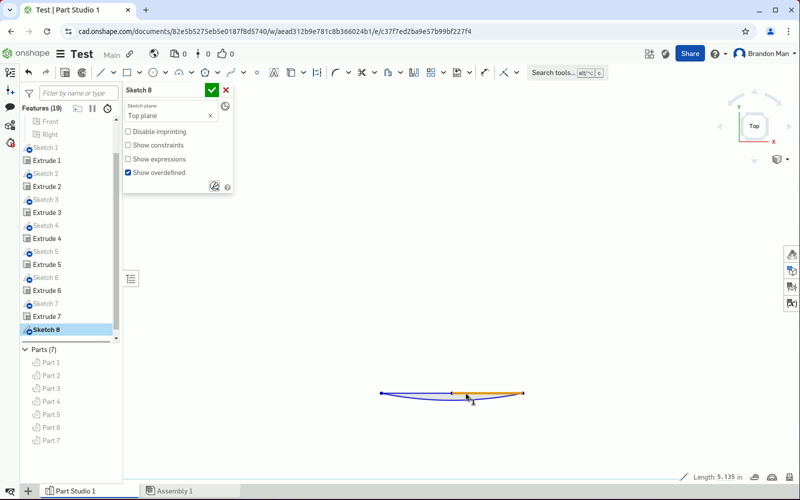
scroll(-6)
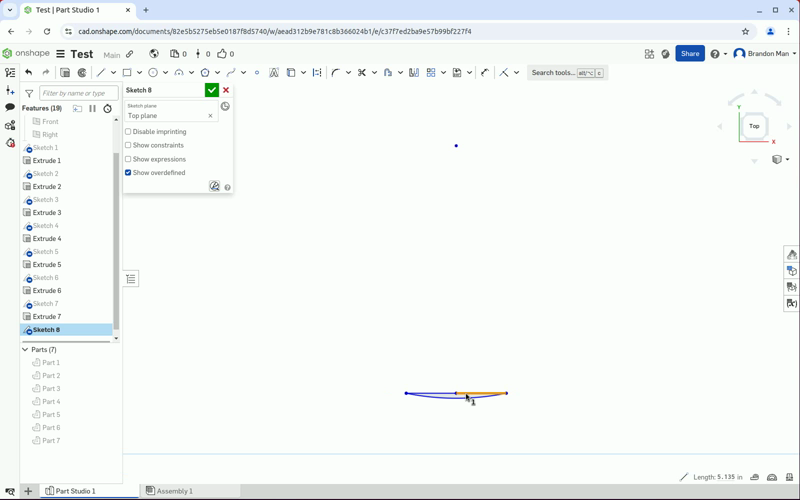
scroll(-6)
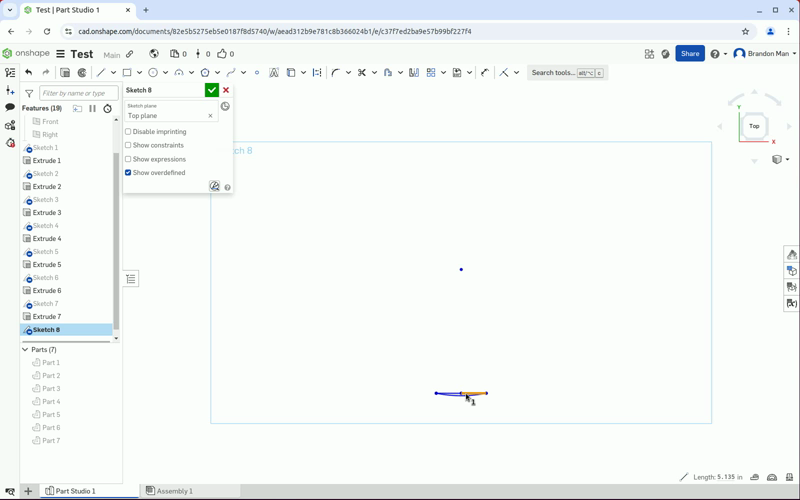
mouse_move(73, 352)
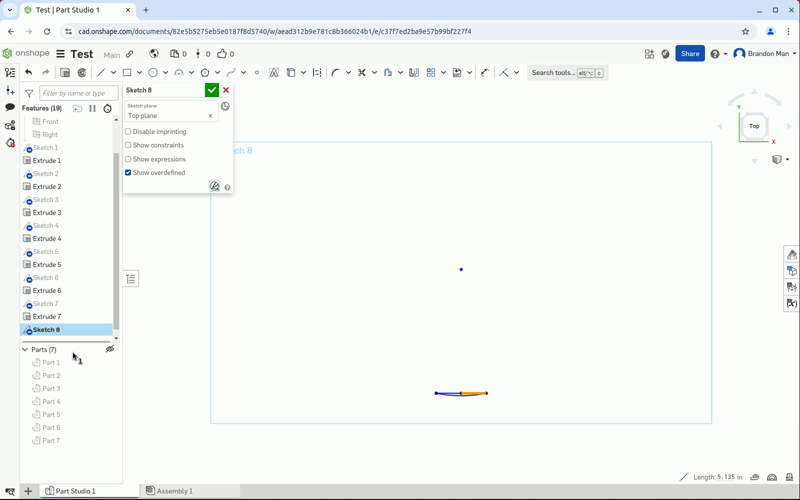
key(shift+y)
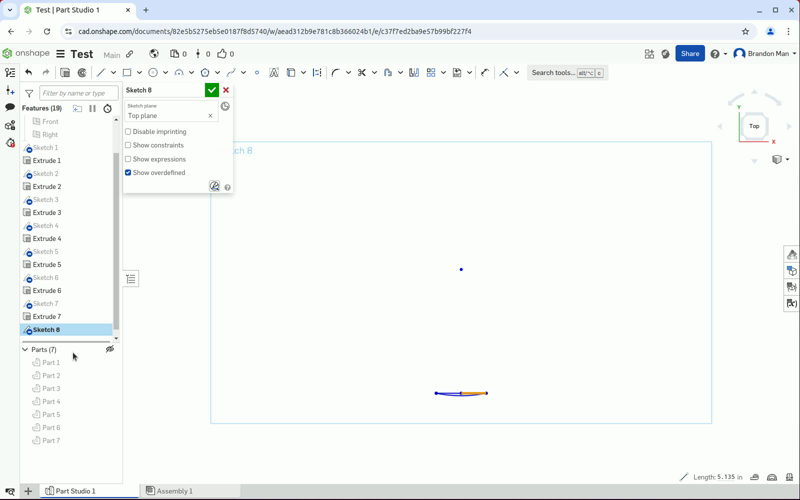
key(shift+e)
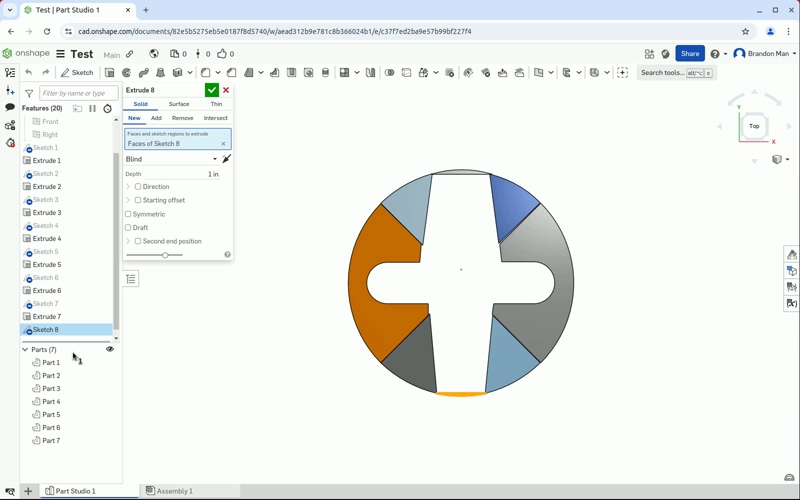
mouse_move(143, 106)
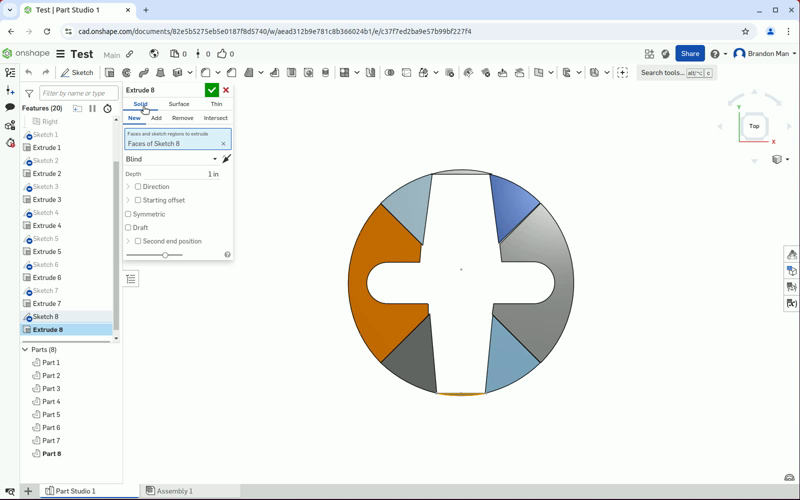
click(143, 106)
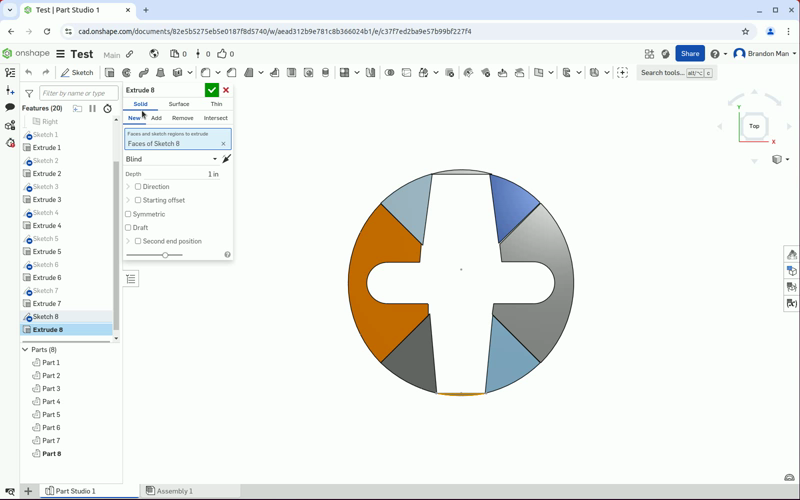
mouse_move(137, 120)
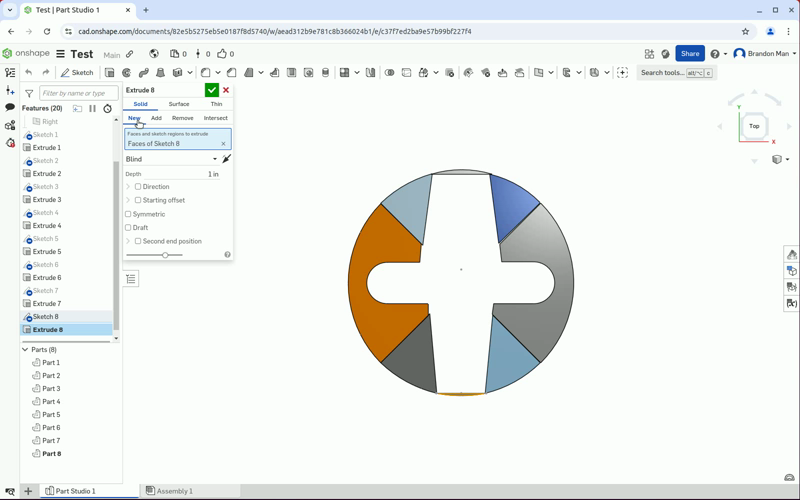
click(137, 120)
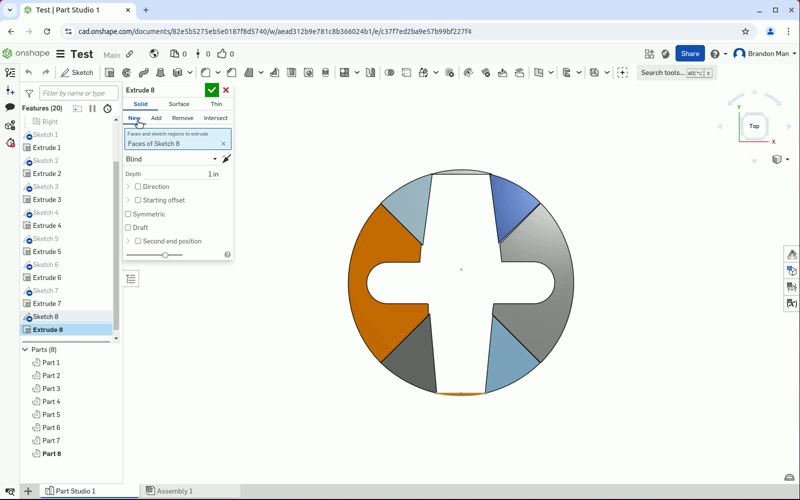
key(tab, 4)
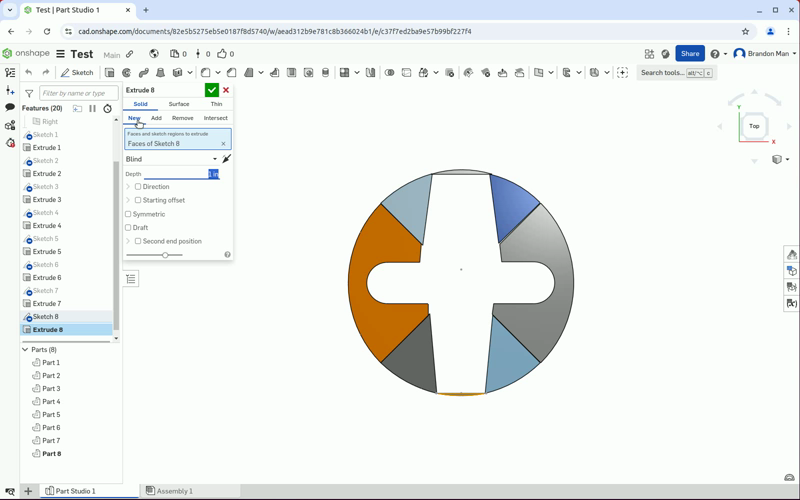
text(4.574)
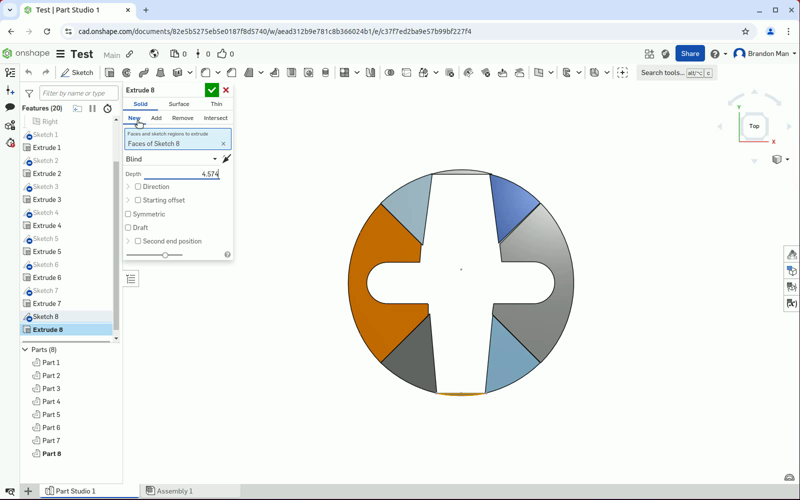
key(enter)
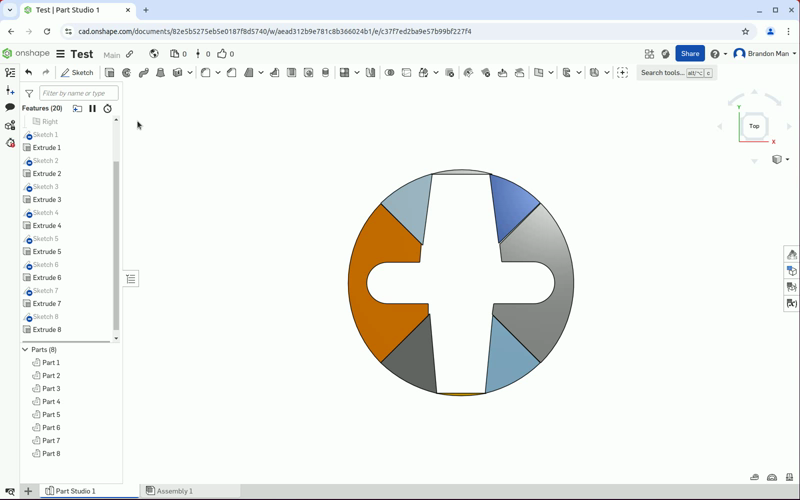
key(shift+h)
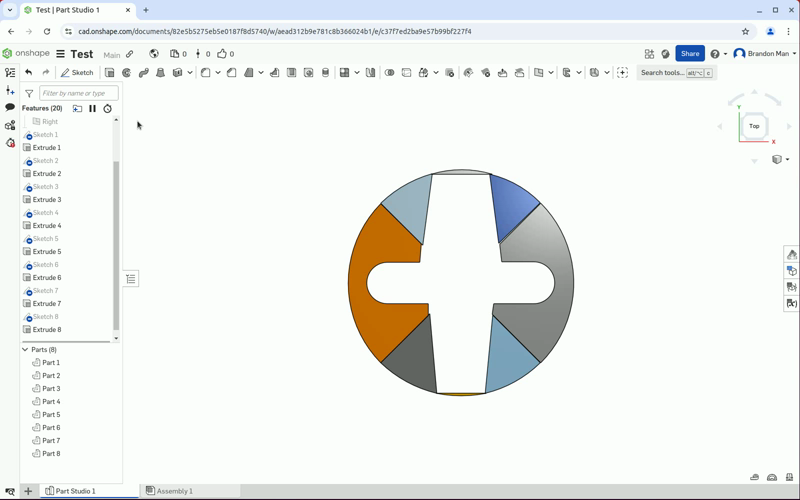
key(shift+h)
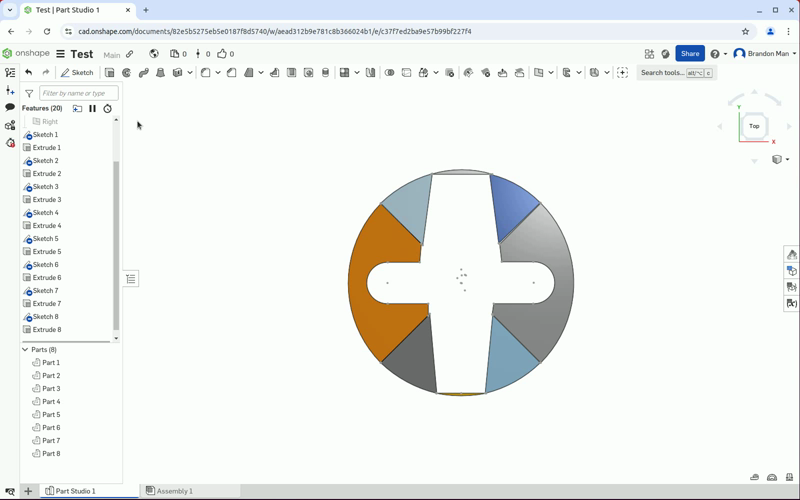
key(shift+7)
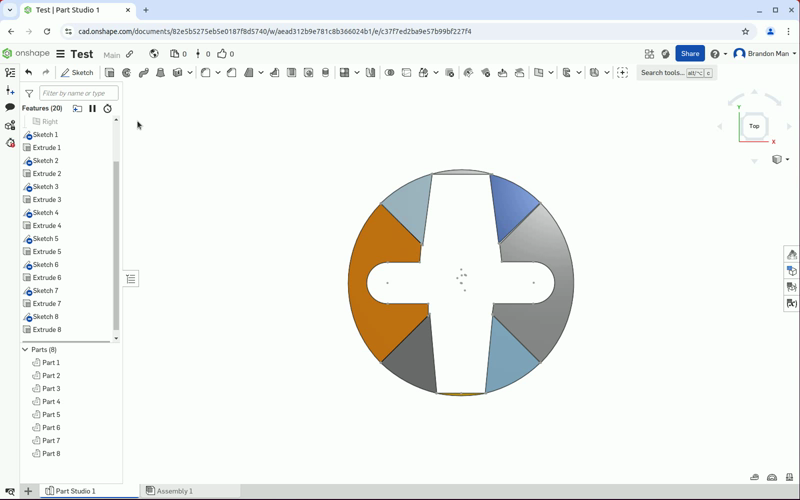
key(up, 3)
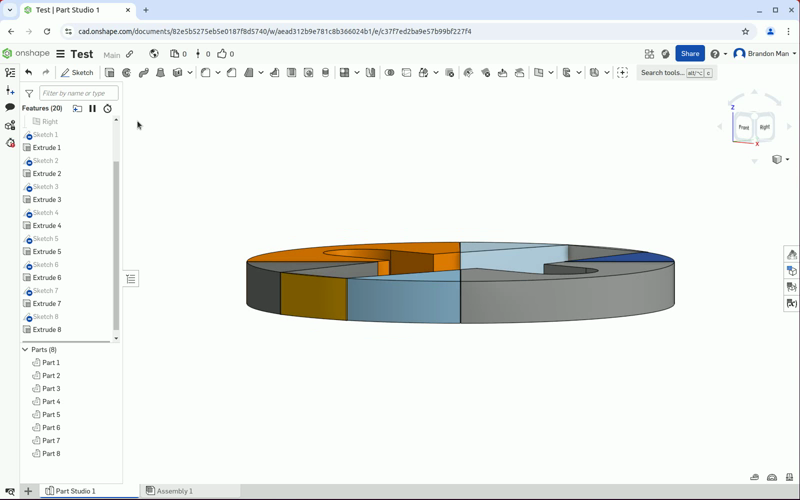
key(left, 3)
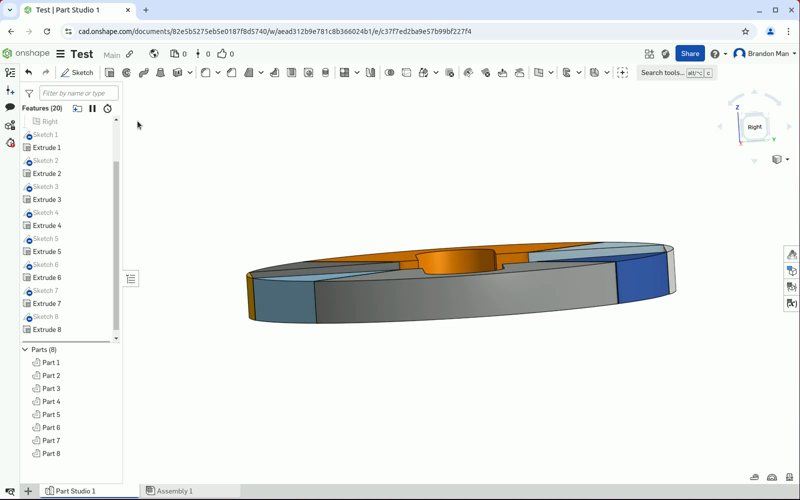
key(right, 3)
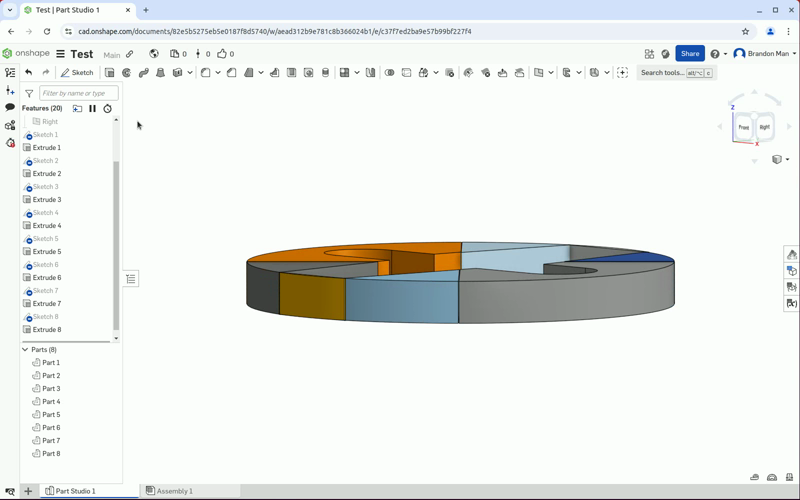
key(down, 3)
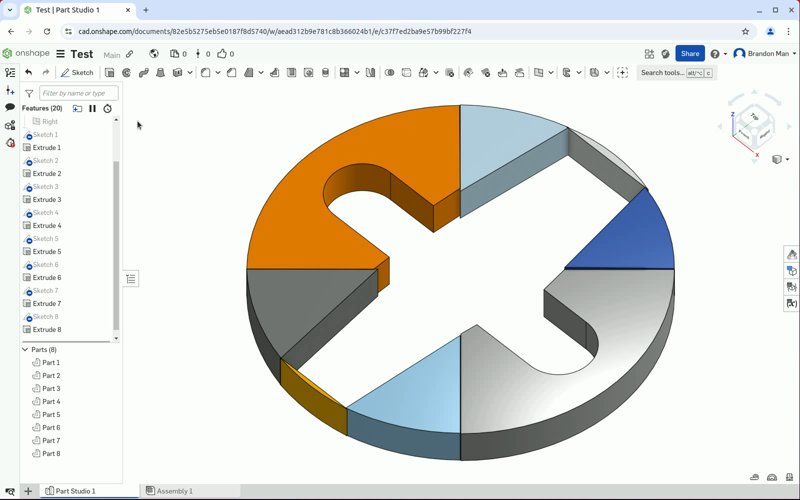
mouse_move(69, 137)
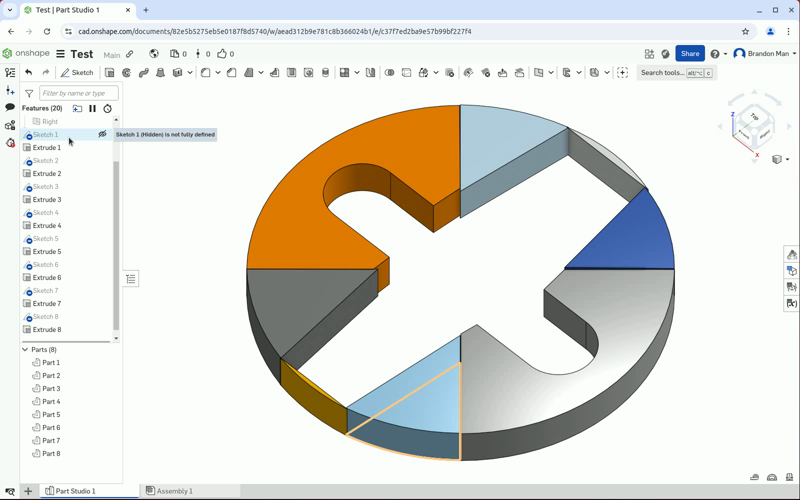
click(69, 137)